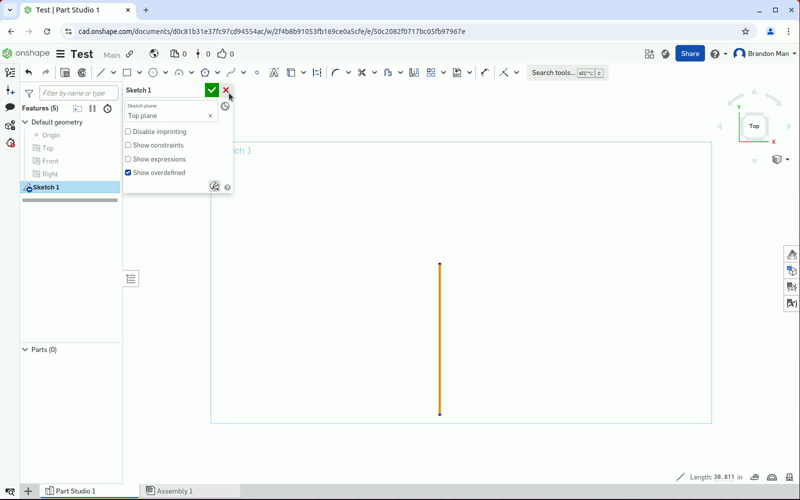
key(shift+h)
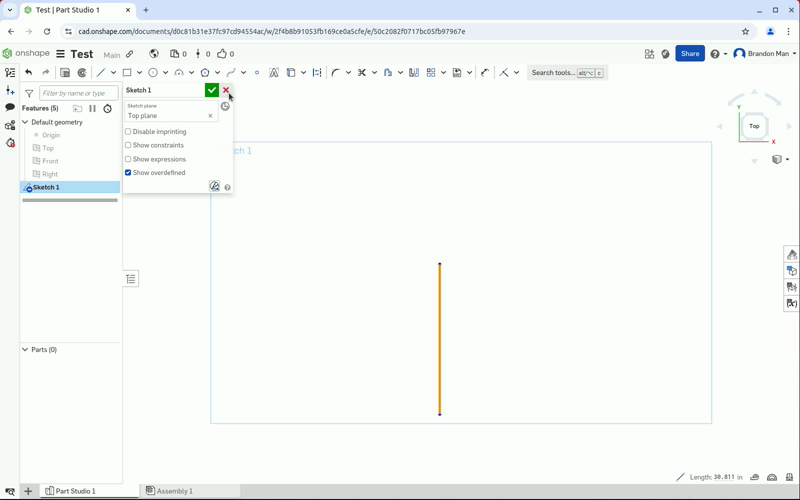
key(shift+s)
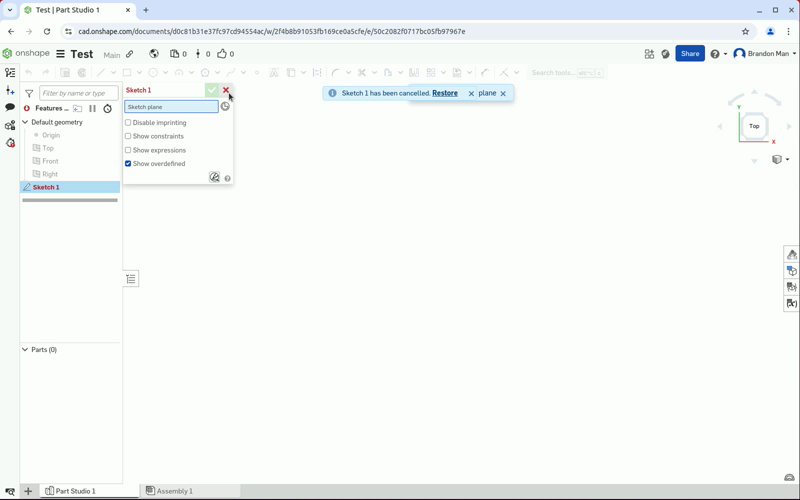
mouse_move(73, 150)
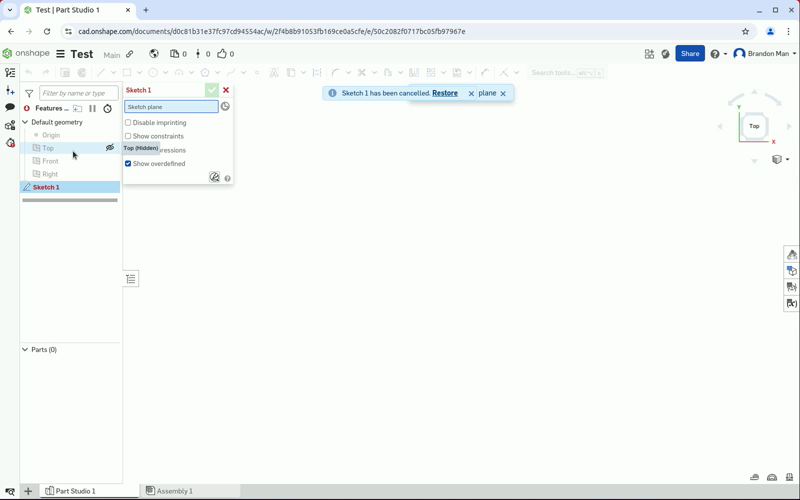
click(73, 150)
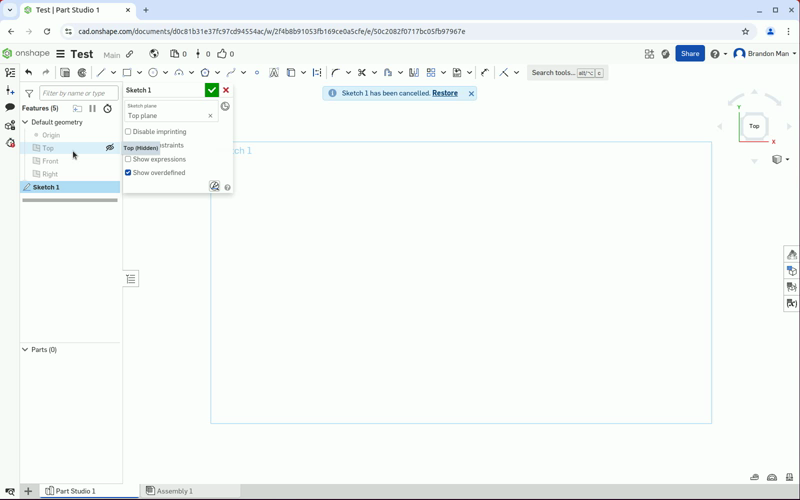
mouse_move(73, 352)
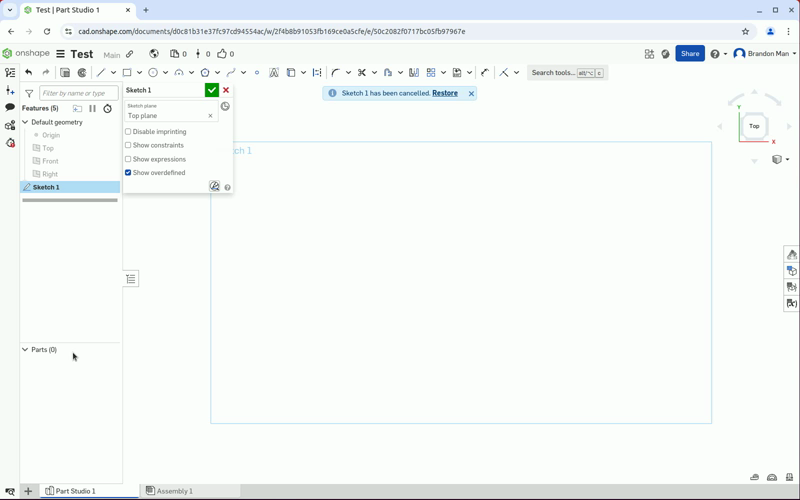
key(y)
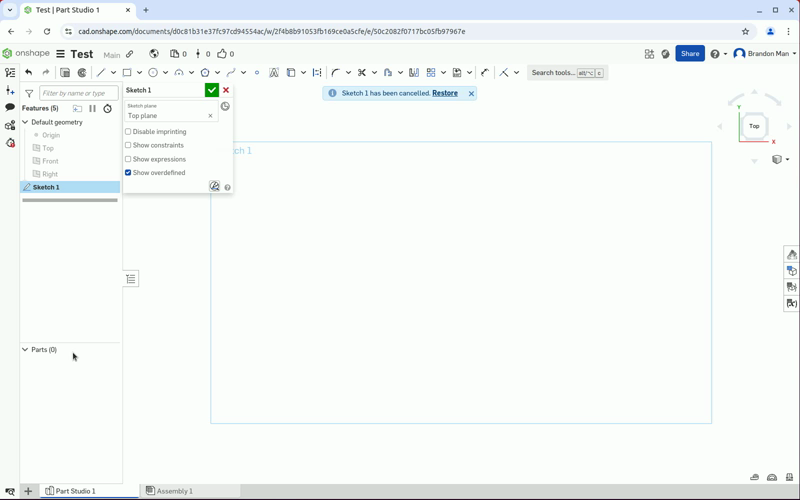
key(l)
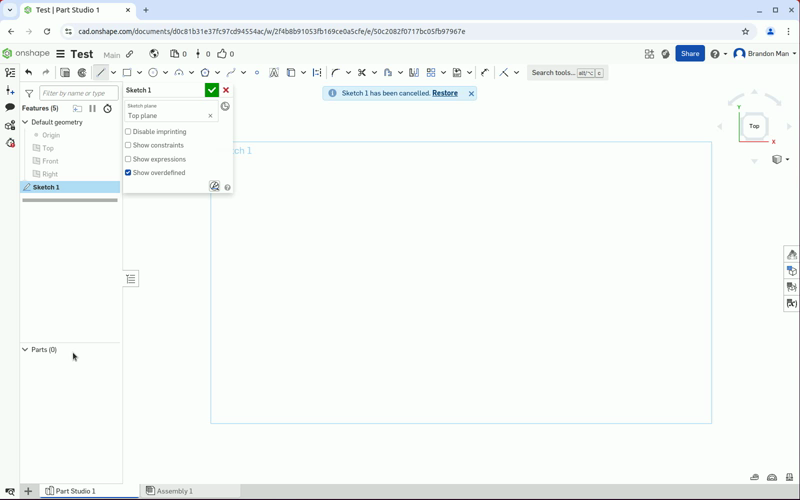
key_down(shift)
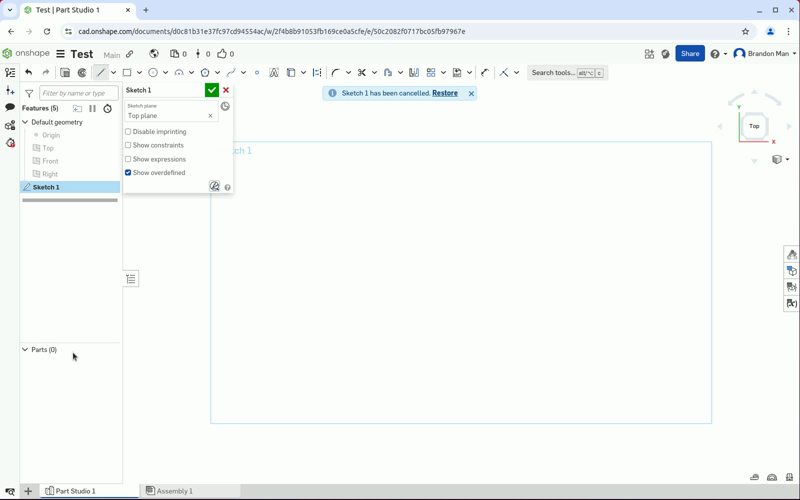
mouse_move(460, 282)
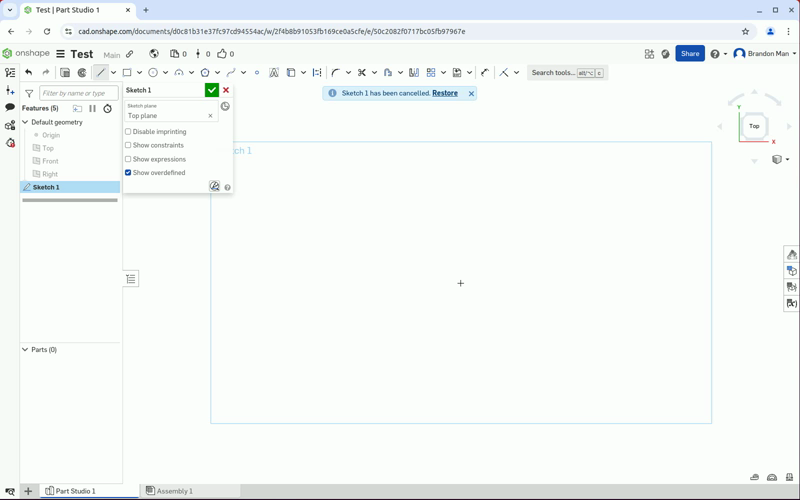
click(460, 282)
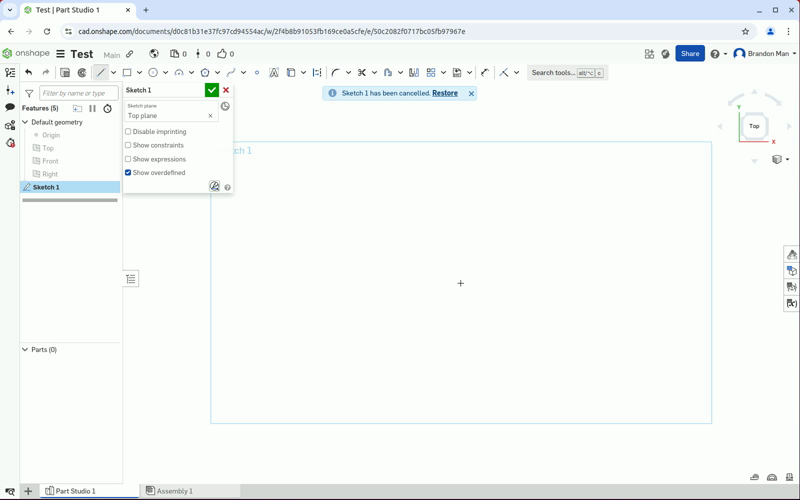
key_up(shift)
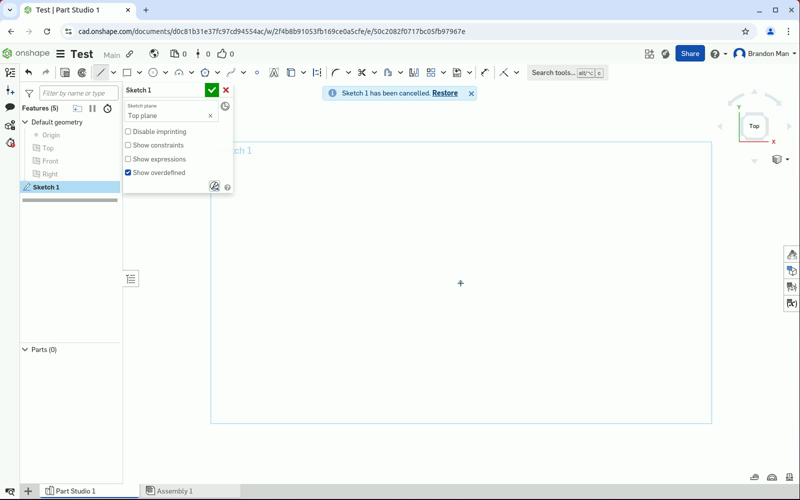
key_down(shift)
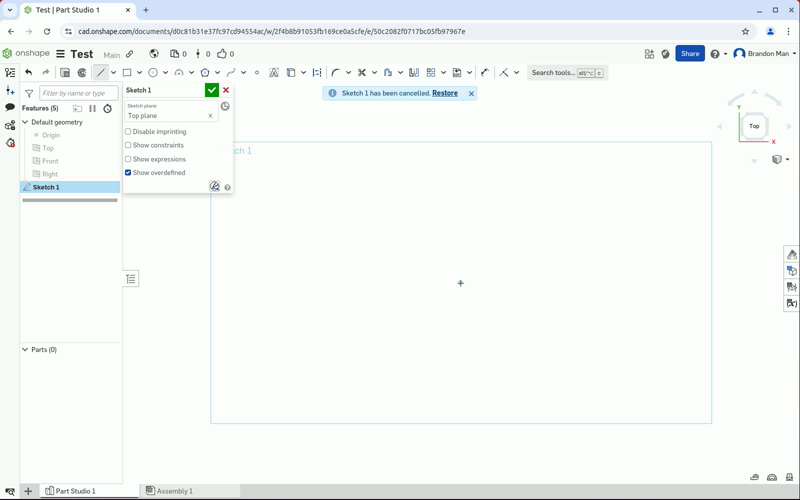
mouse_move(490, 282)
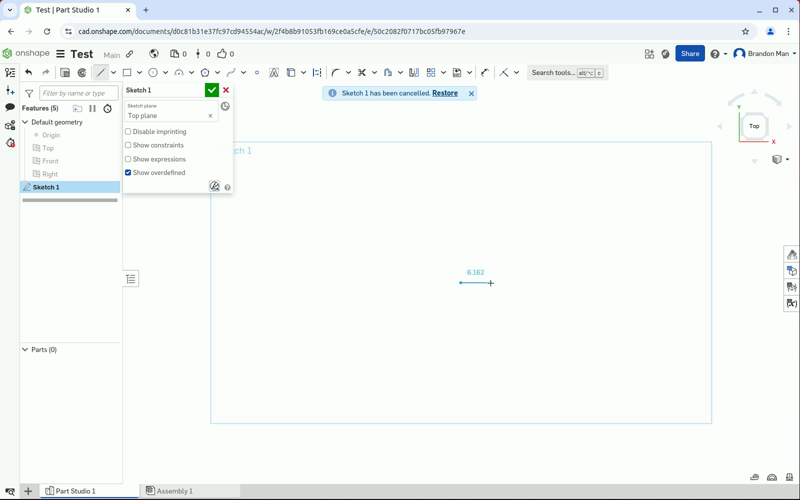
mouse_move(476, 282)
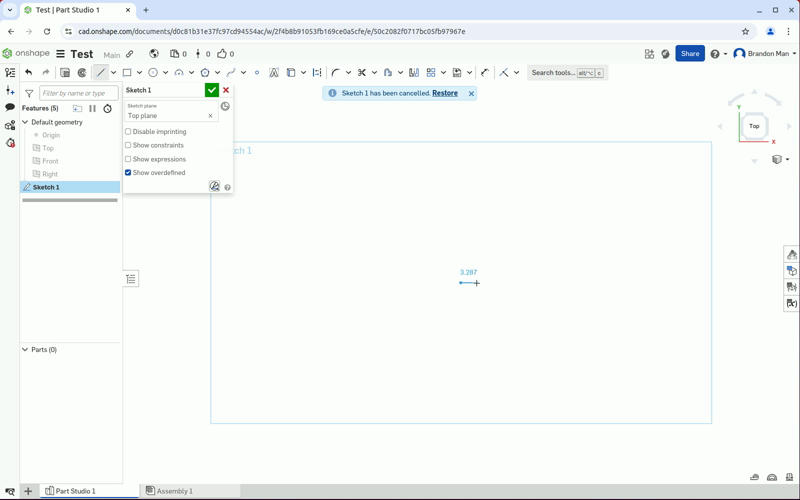
click(476, 282)
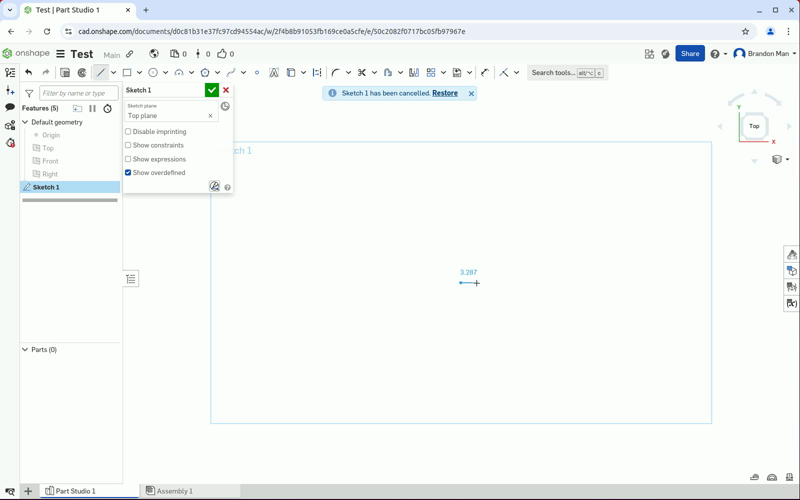
key_up(shift)
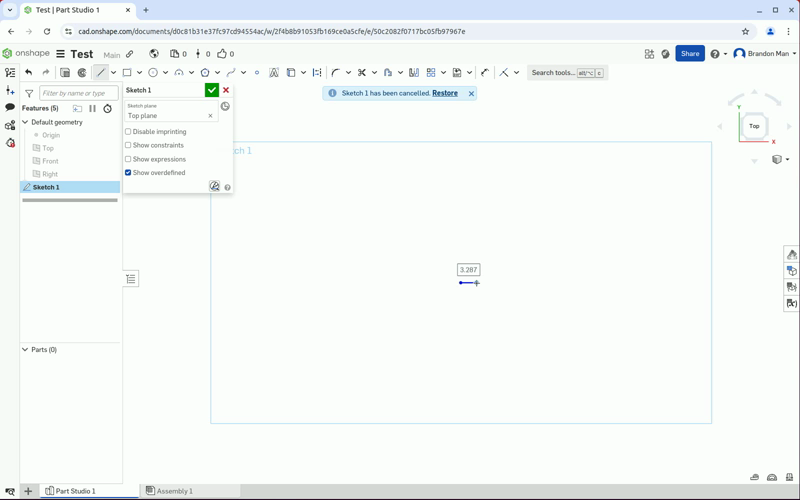
key_down(shift)
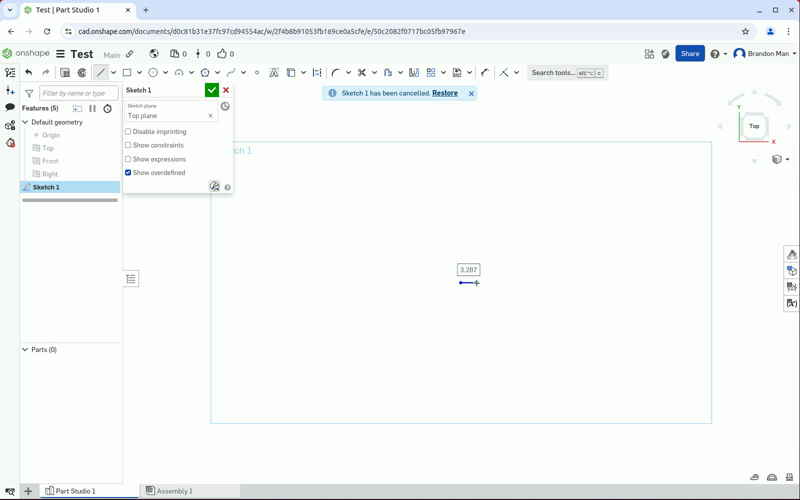
mouse_move(476, 175)
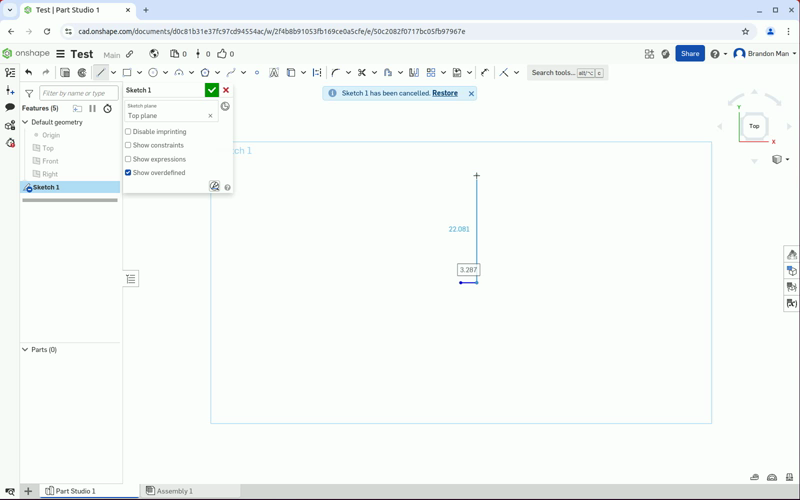
click(476, 175)
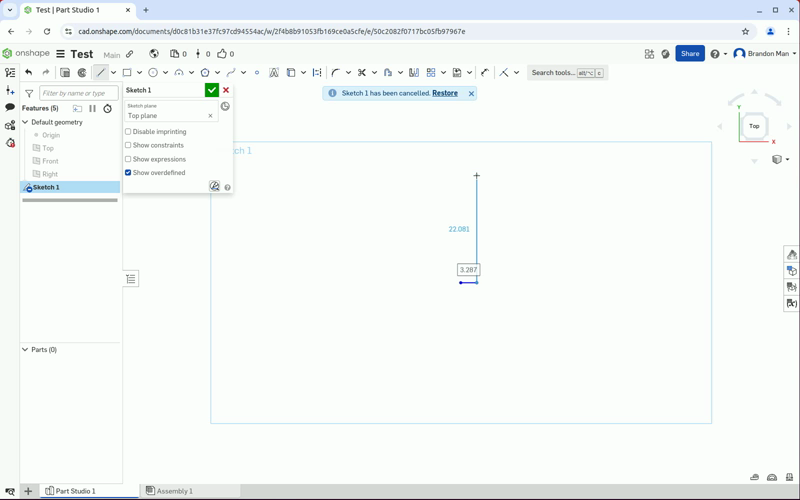
key_up(shift)
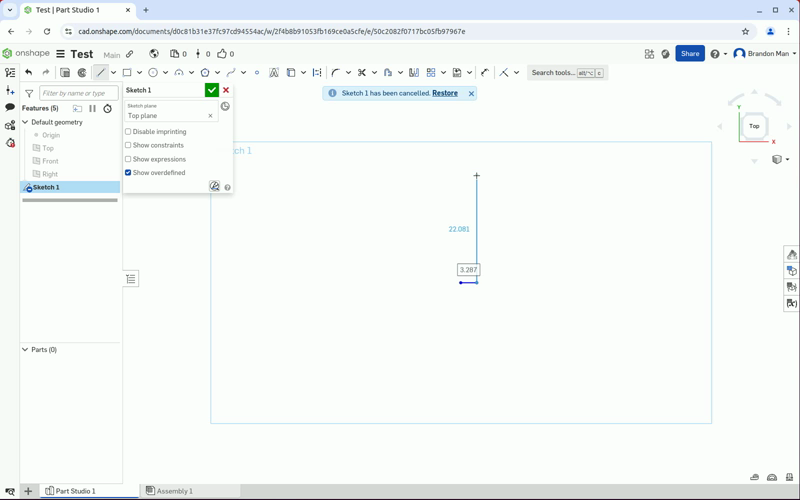
key_down(shift)
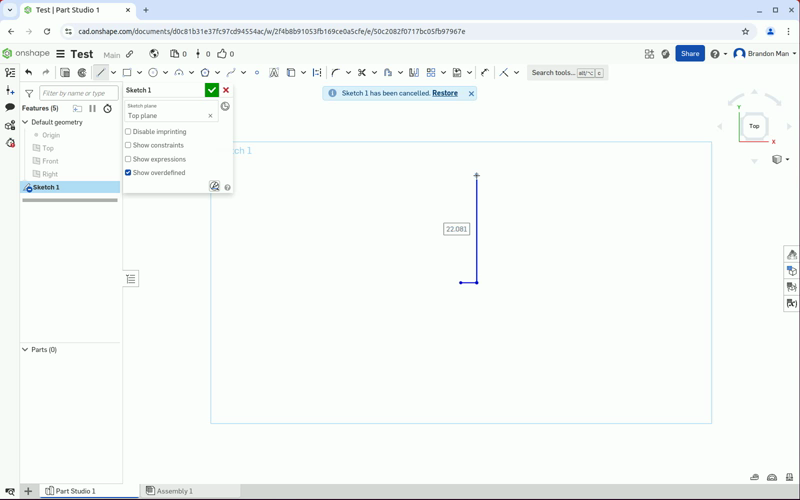
mouse_move(506, 175)
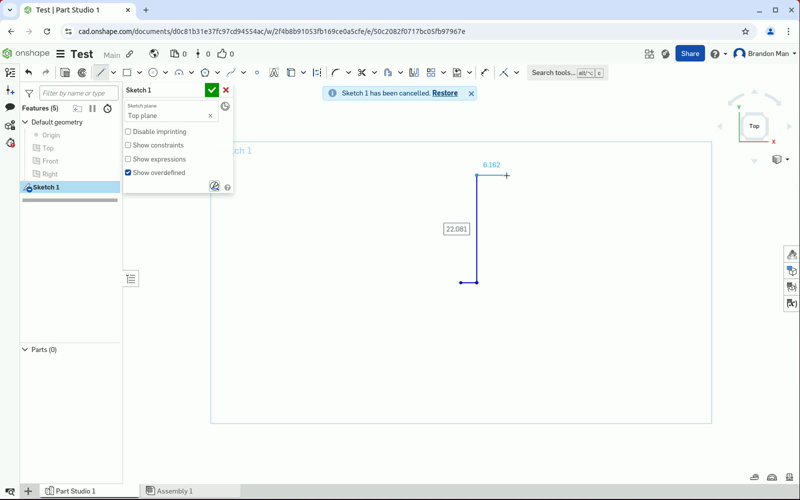
mouse_move(460, 175)
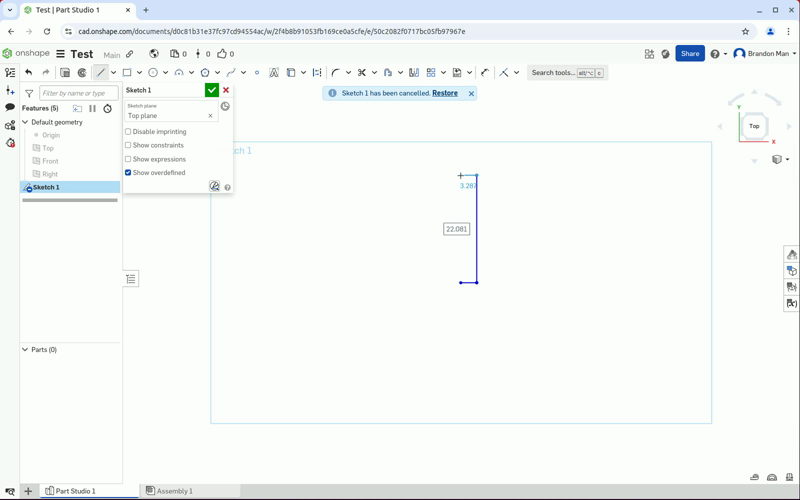
click(460, 175)
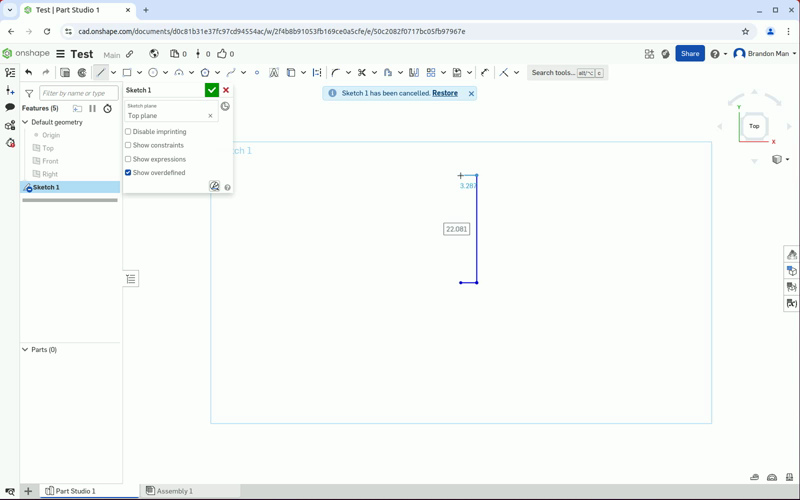
key_up(shift)
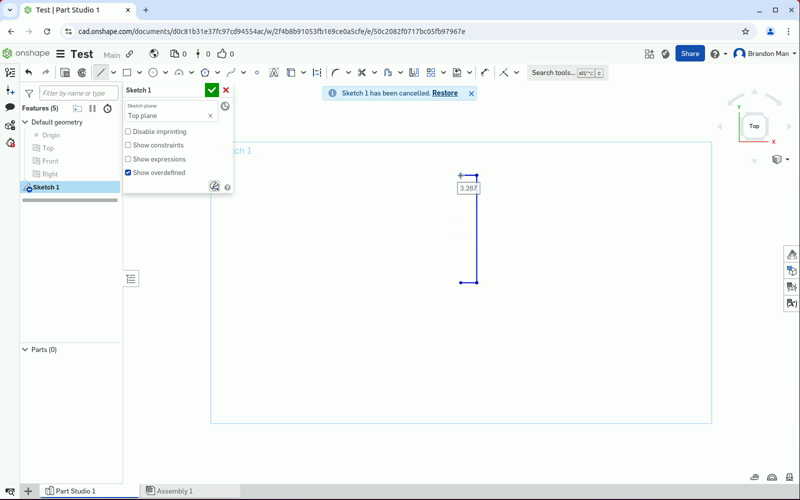
key_down(shift)
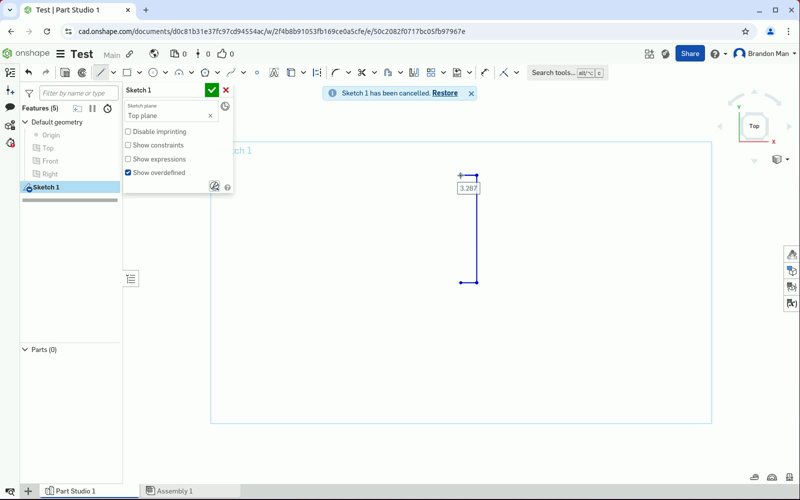
mouse_move(460, 282)
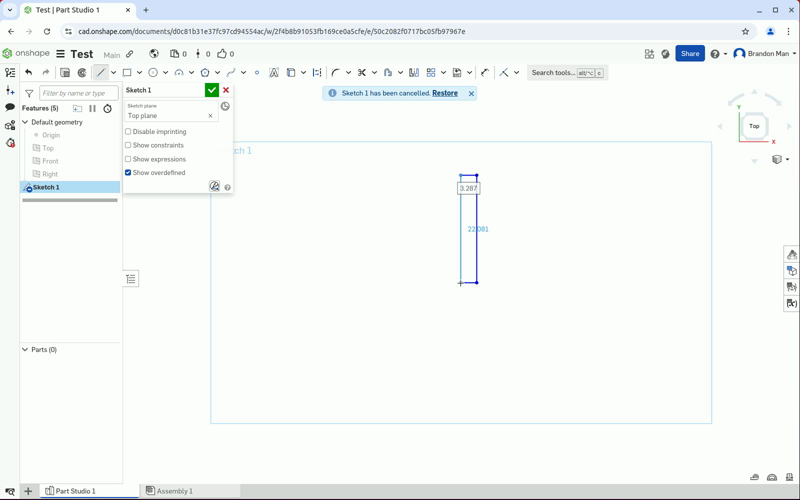
key_up(shift)
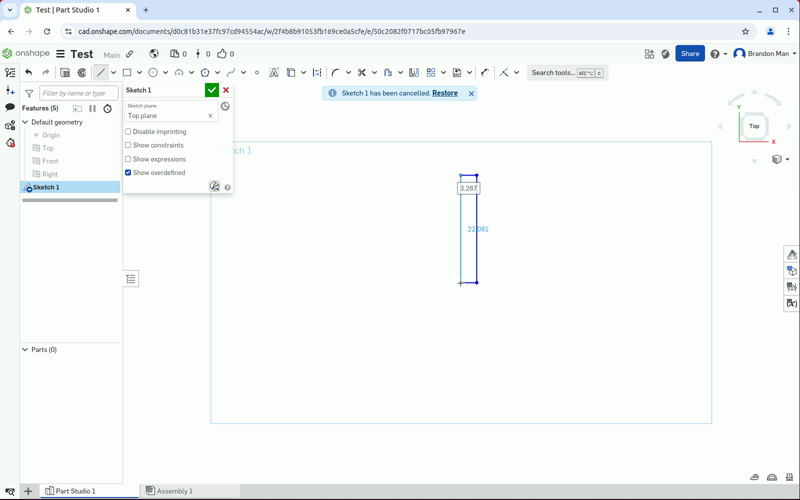
click(460, 282)
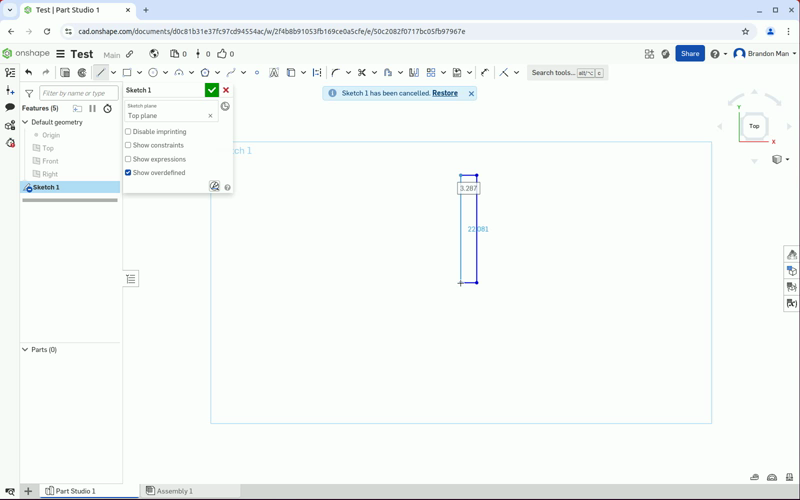
key(esc)
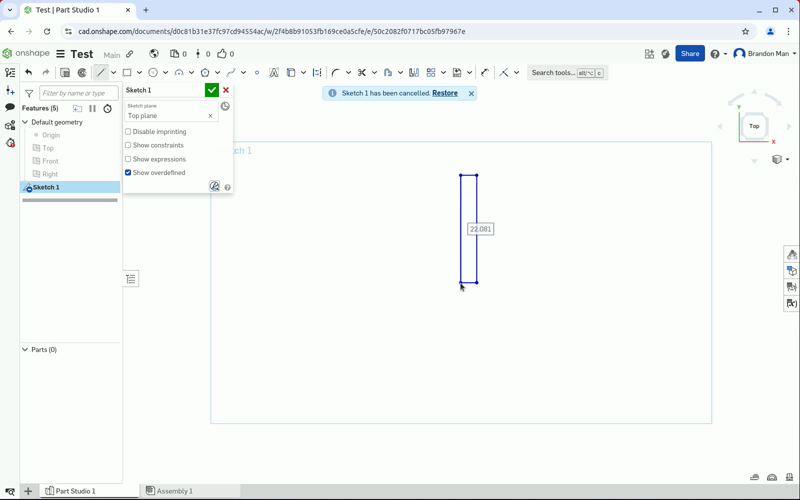
mouse_move(472, 271)
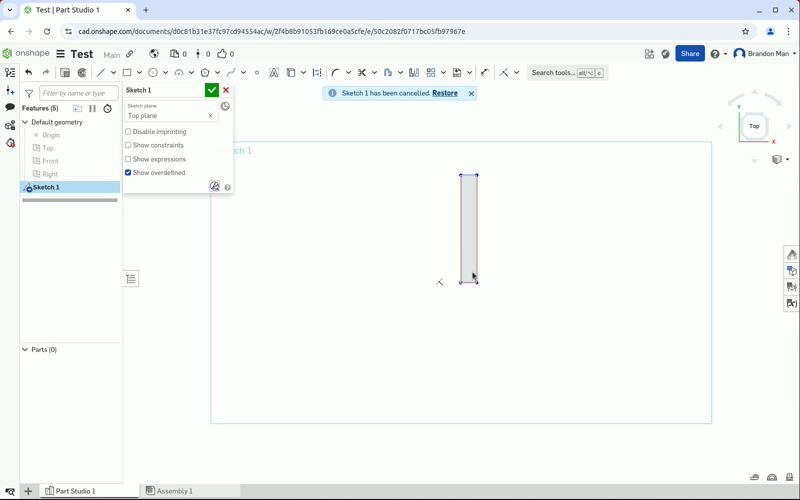
scroll(6)
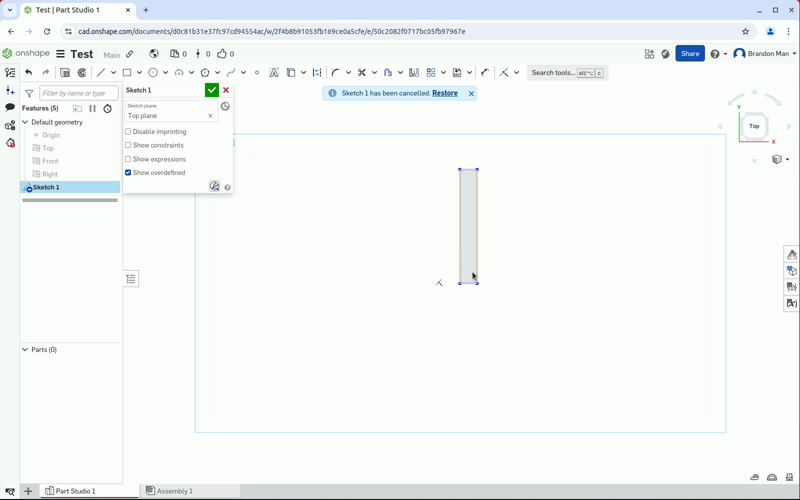
scroll(6)
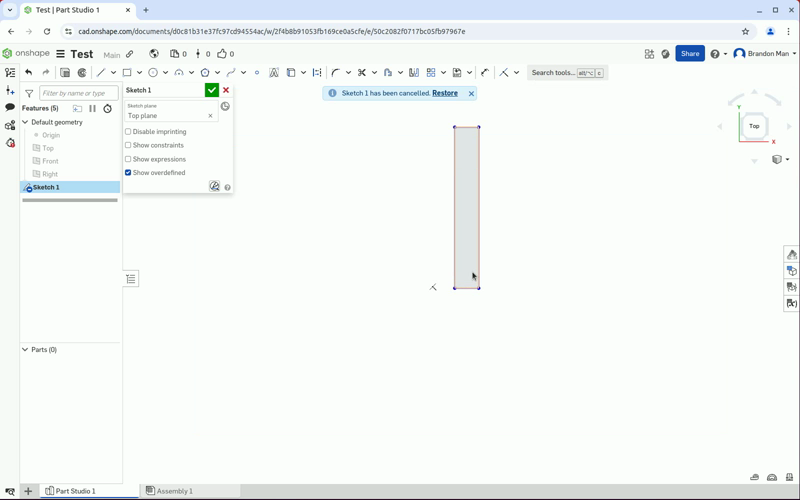
scroll(6)
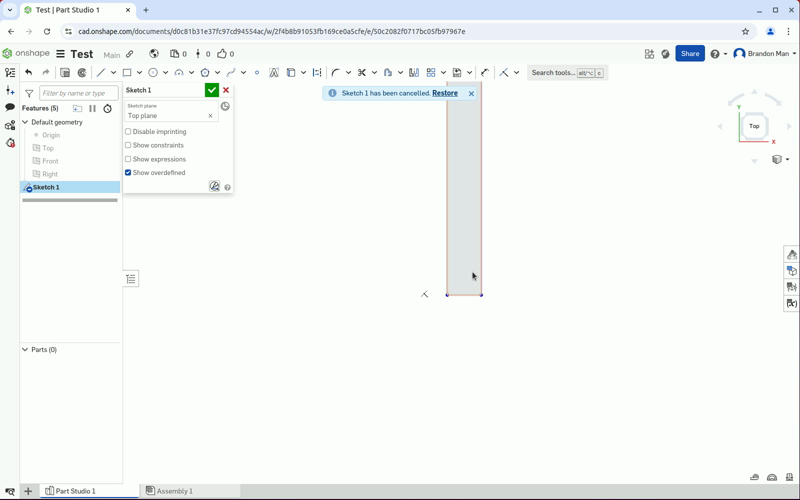
scroll(6)
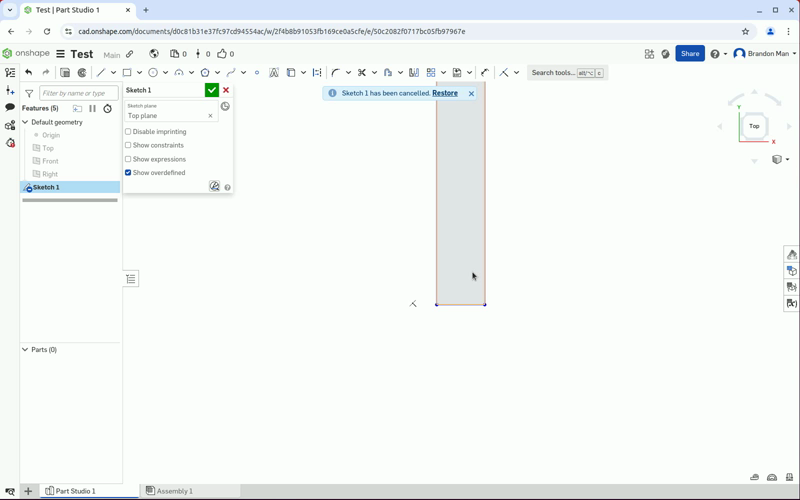
scroll(6)
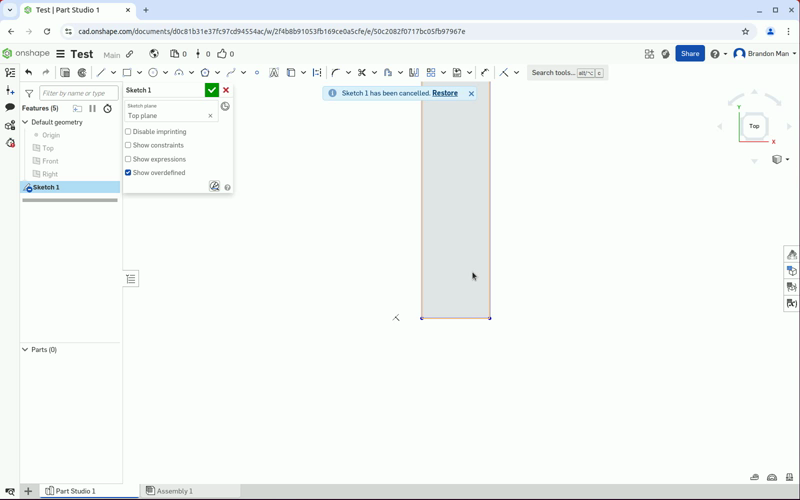
scroll(6)
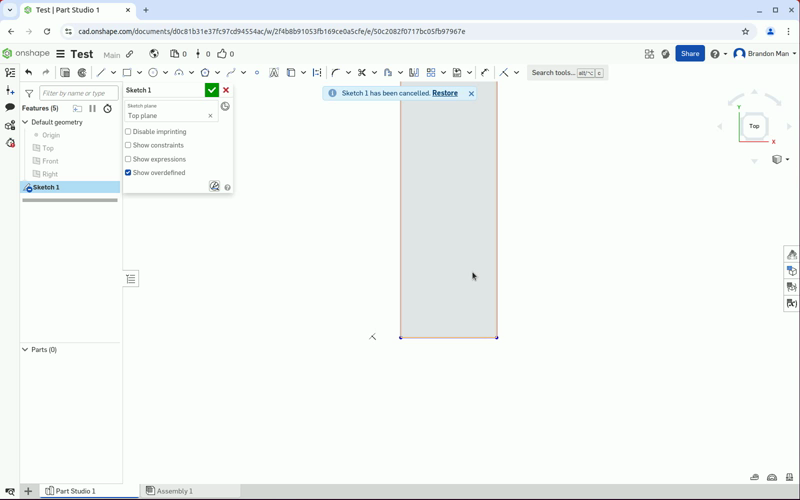
scroll(6)
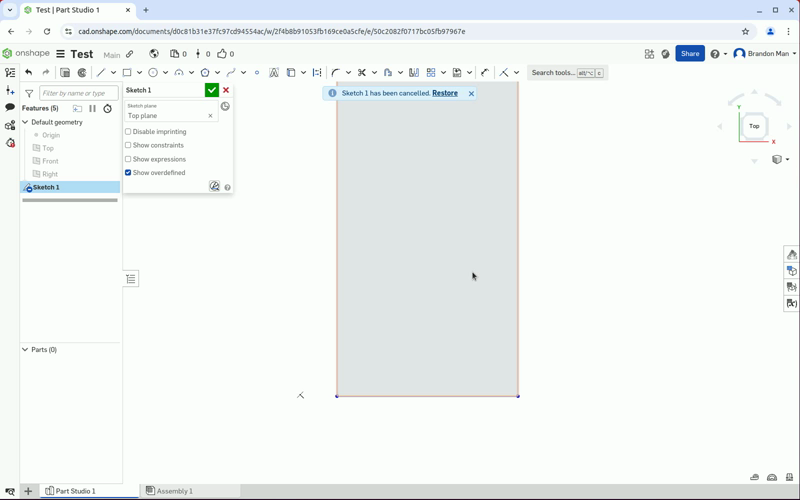
click(472, 271)
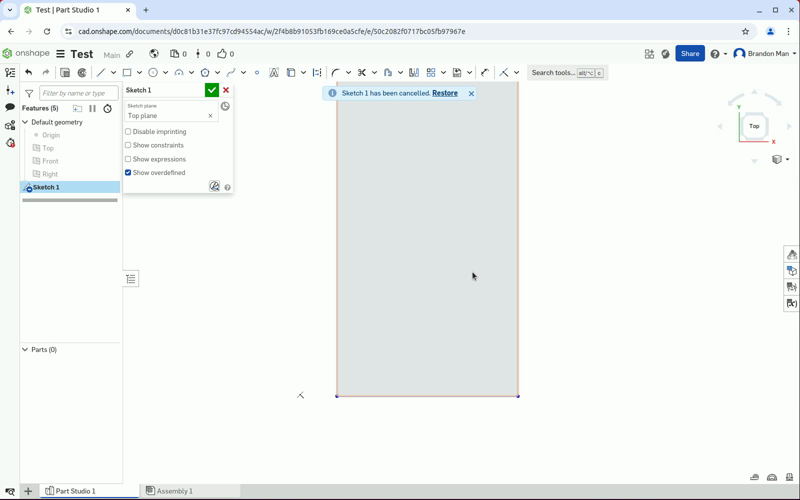
scroll(-6)
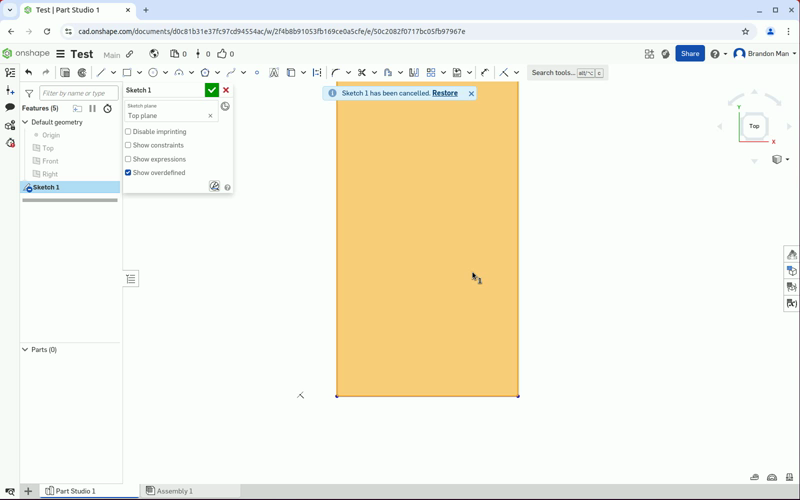
scroll(-6)
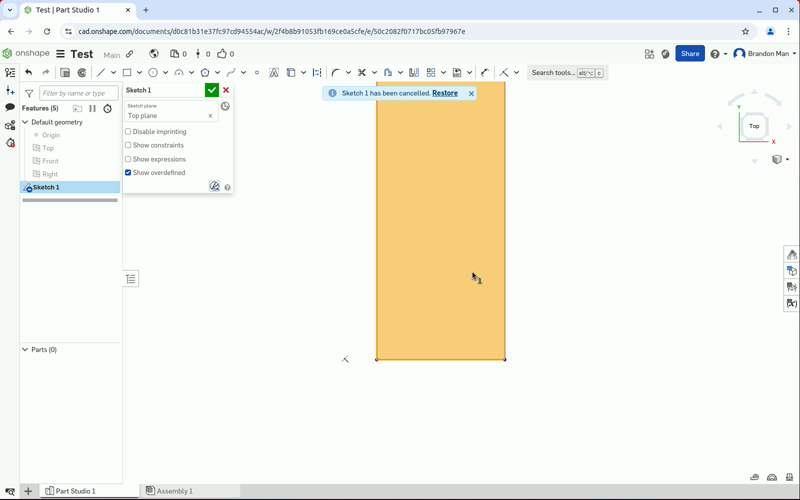
scroll(-6)
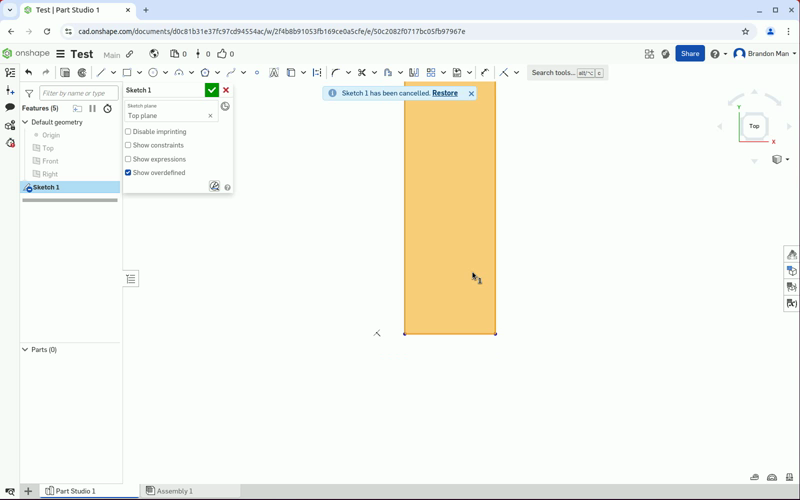
scroll(-6)
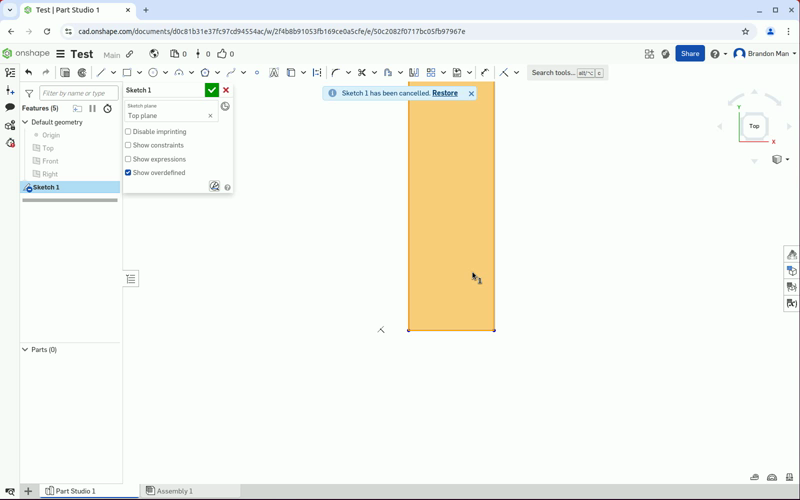
scroll(-6)
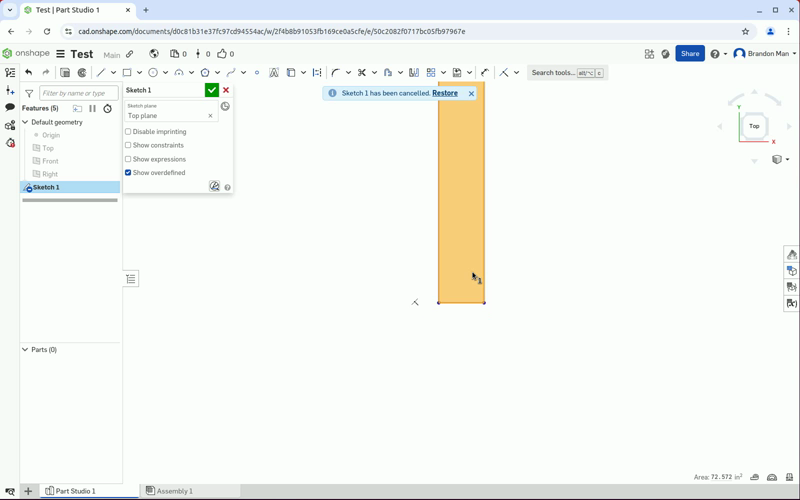
scroll(-6)
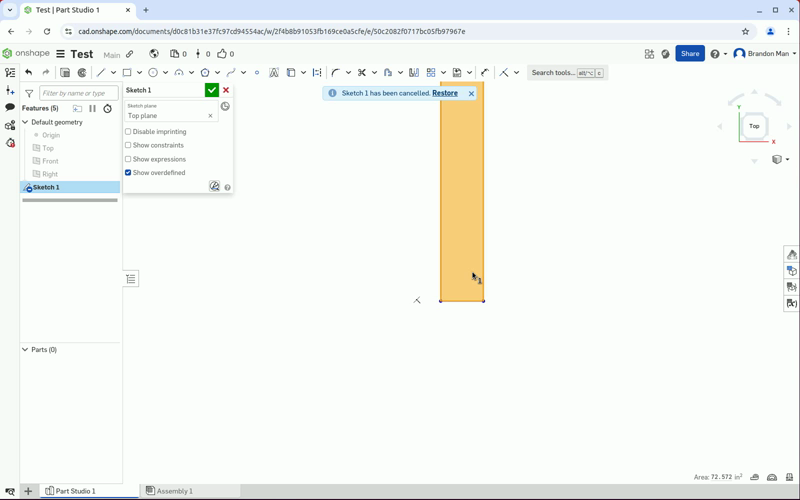
scroll(-6)
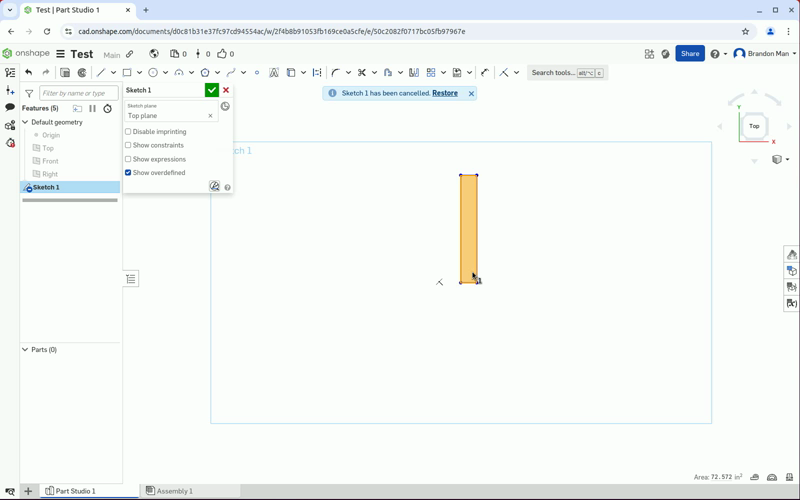
mouse_move(73, 352)
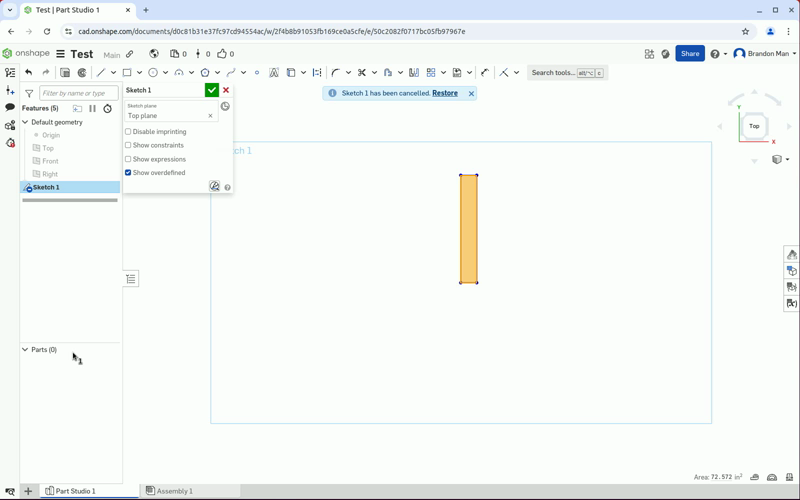
key(shift+y)
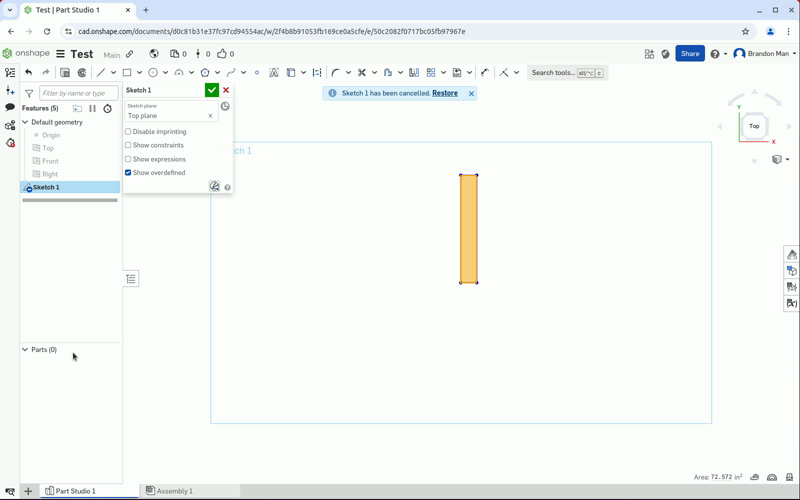
key(shift+e)
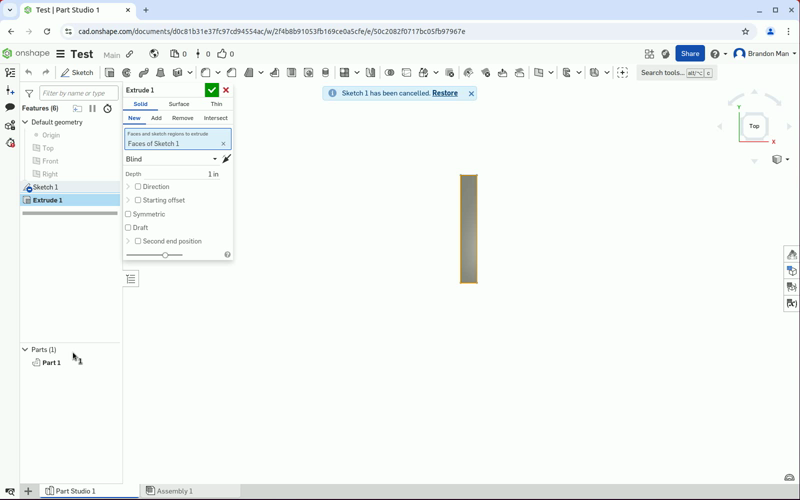
mouse_move(143, 106)
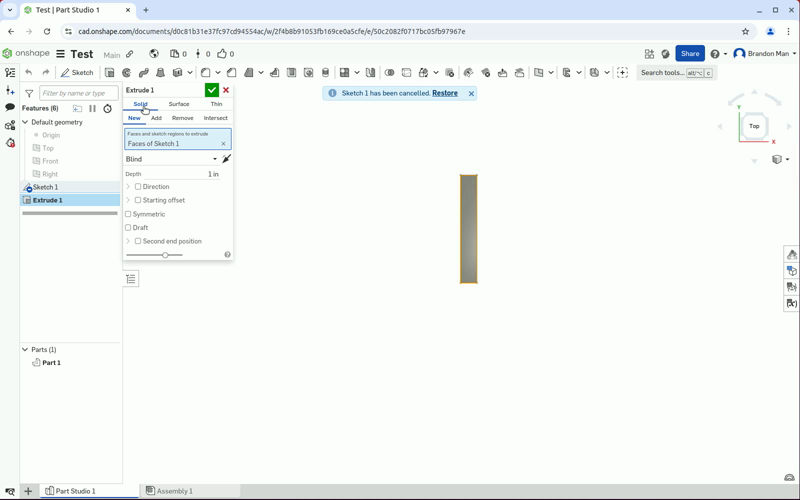
click(143, 106)
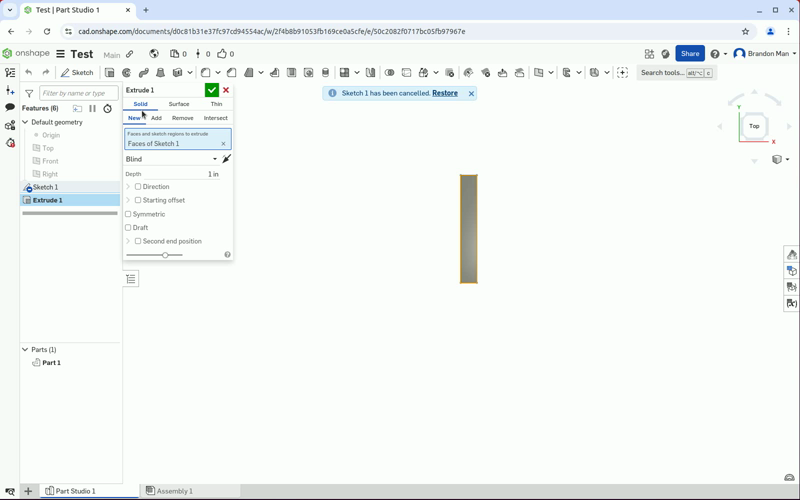
mouse_move(137, 120)
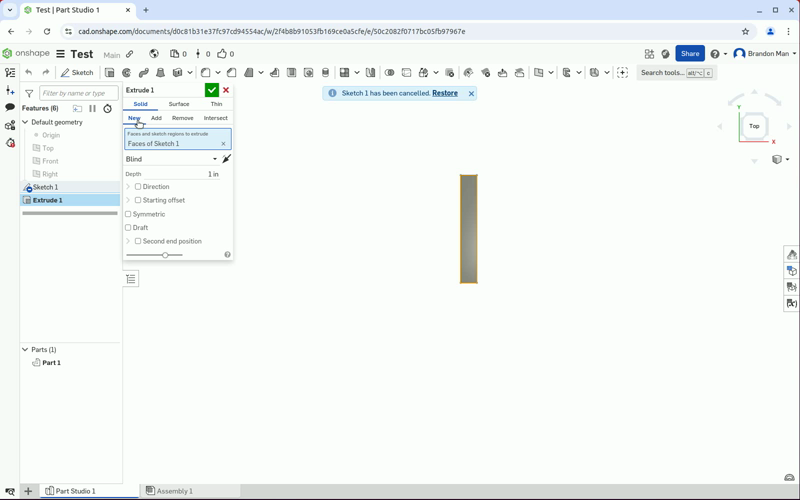
click(137, 120)
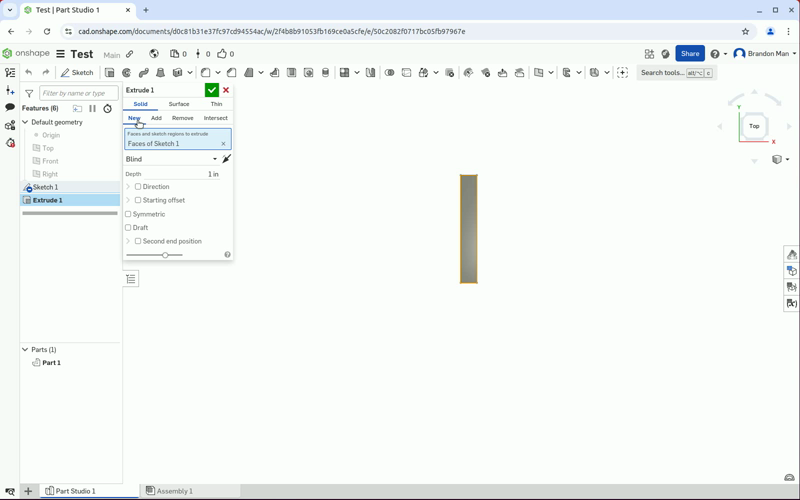
key(tab, 4)
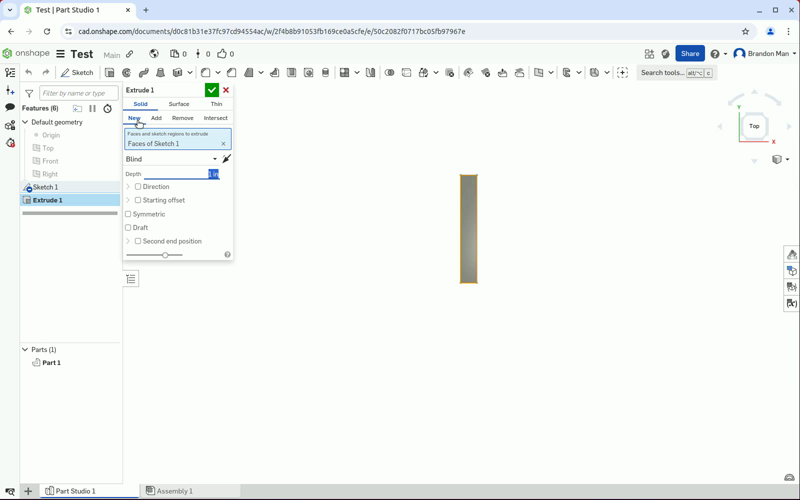
text(3.37)
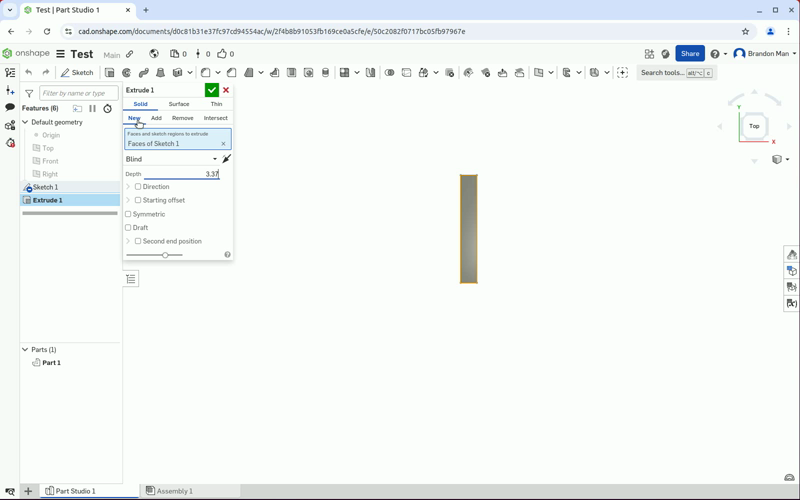
key(enter)
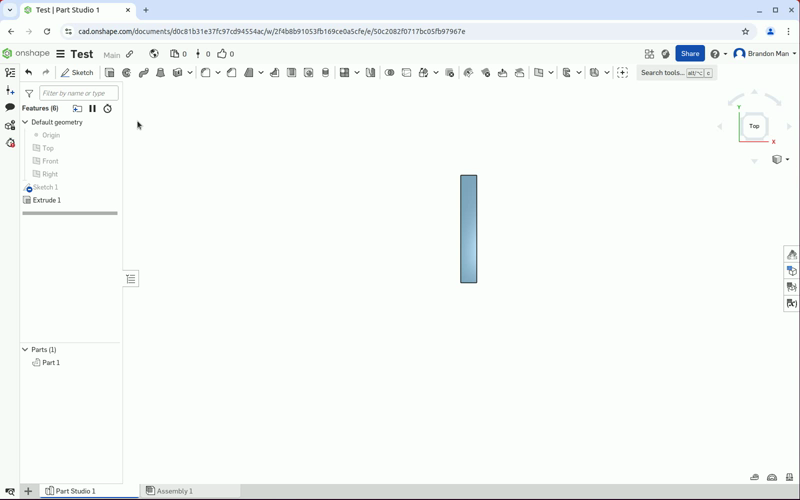
key(shift+h)
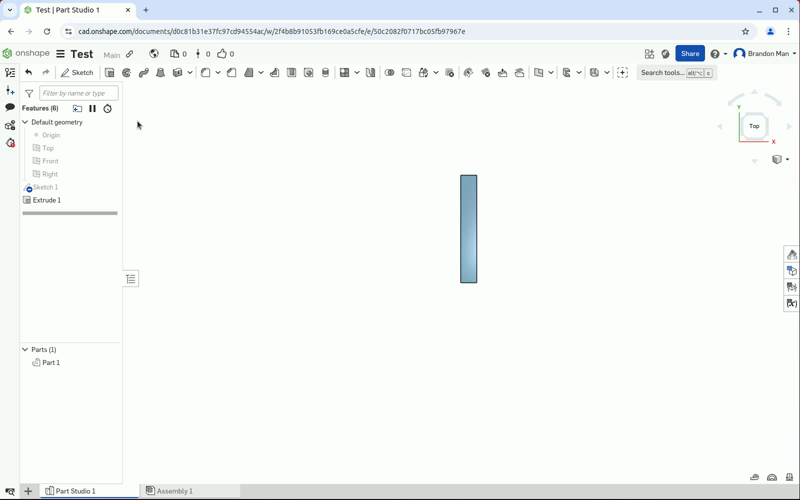
key(shift+h)
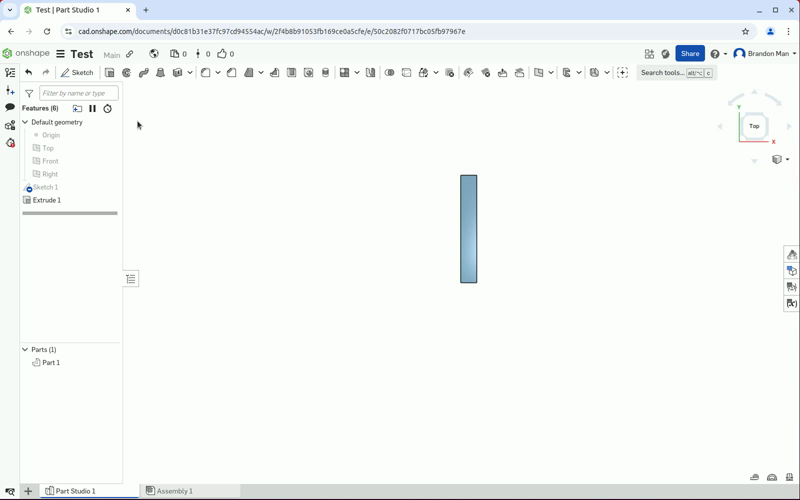
mouse_move(73, 189)
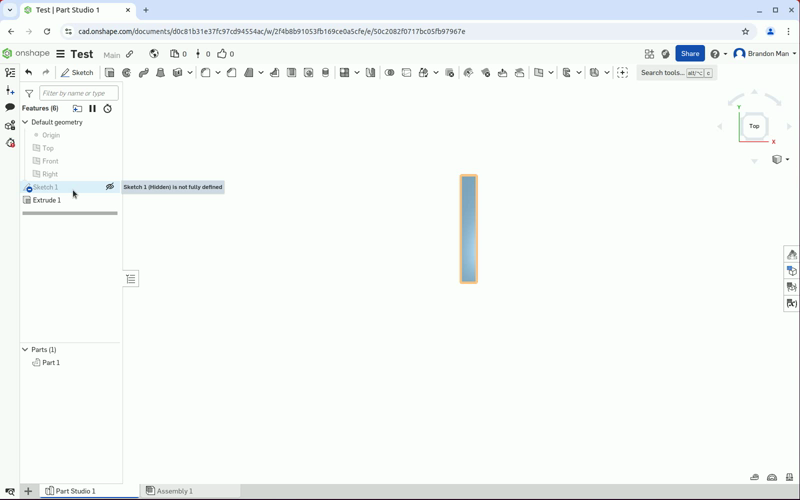
click(73, 189)
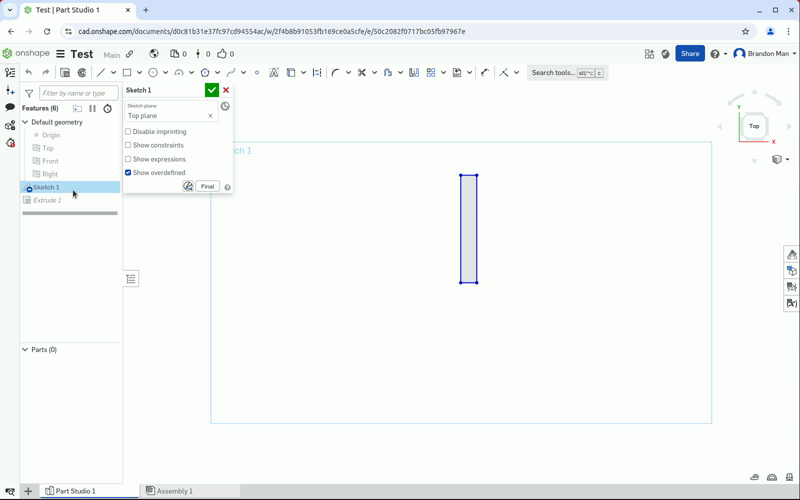
mouse_move(229, 92)
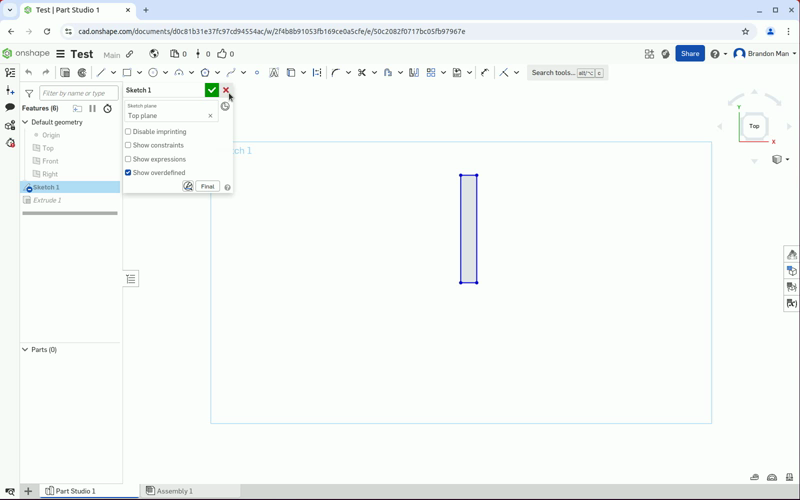
click(229, 92)
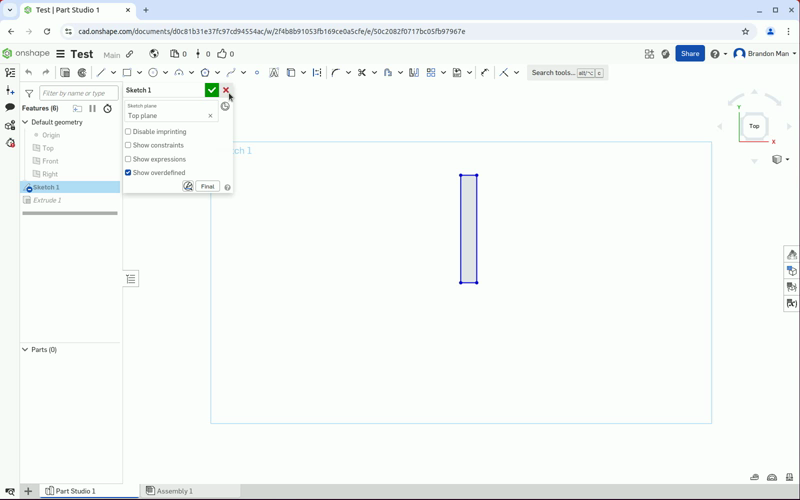
key(shift+s)
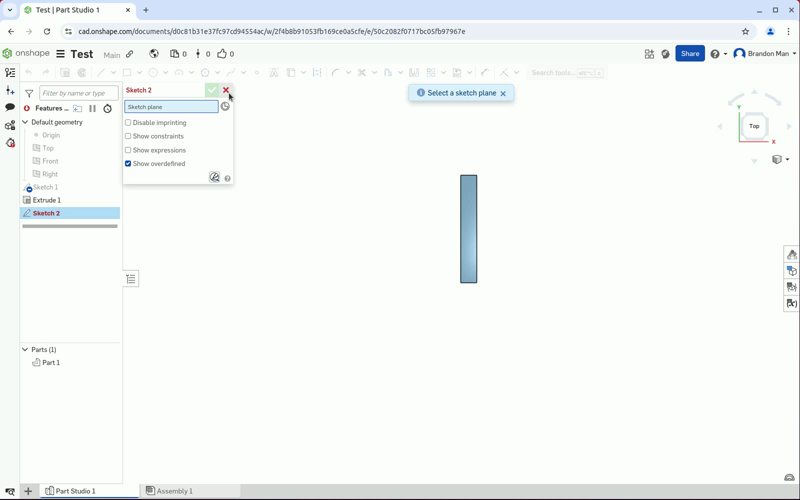
mouse_move(73, 150)
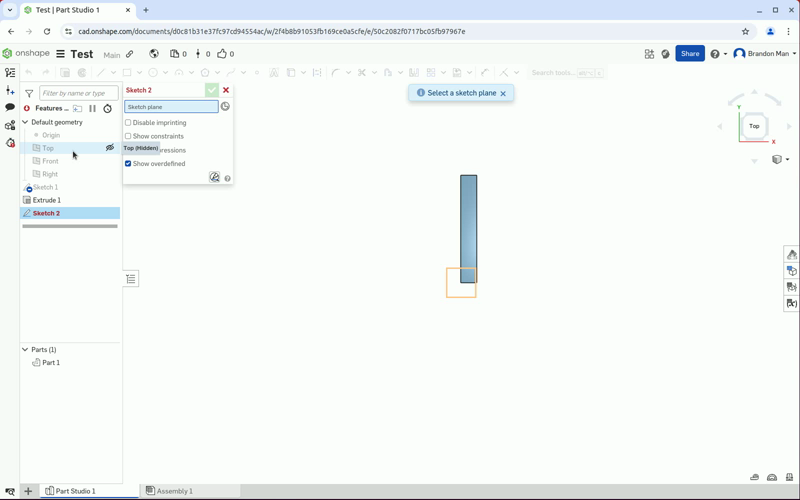
click(73, 150)
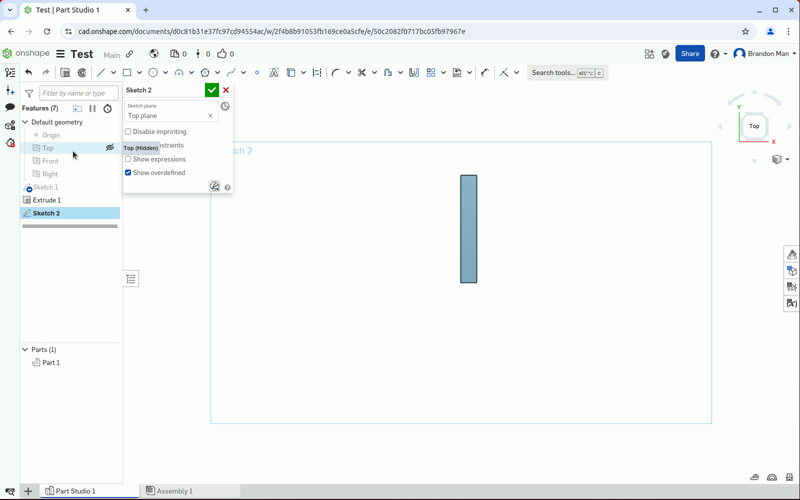
mouse_move(73, 352)
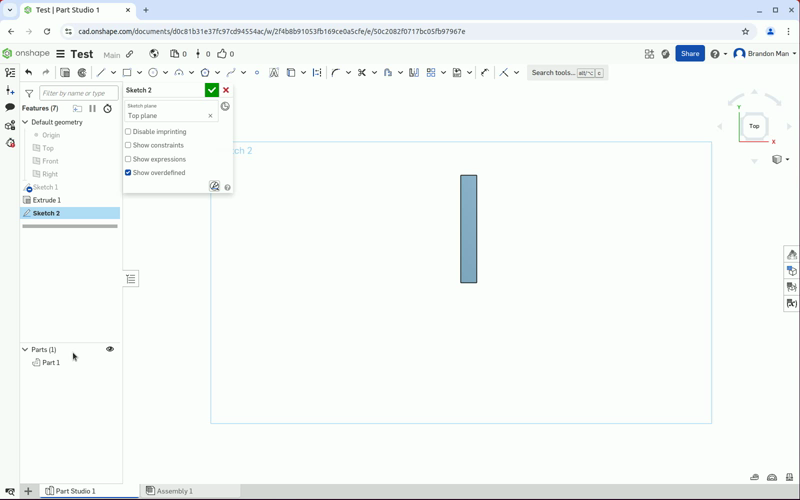
key(y)
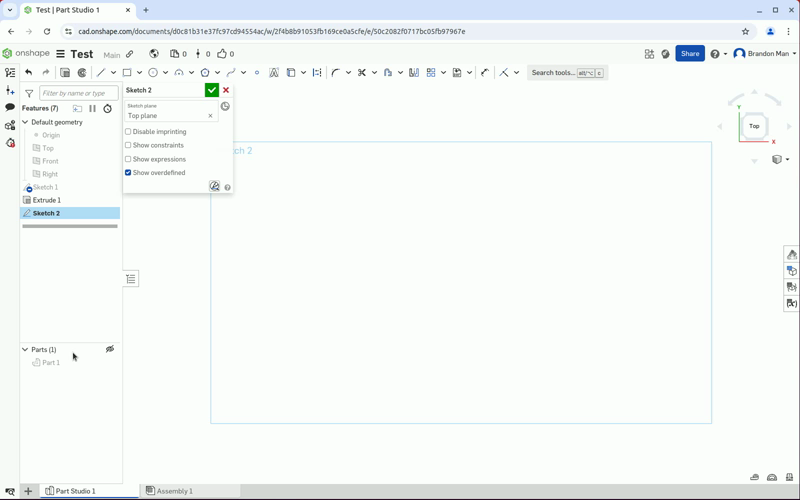
key(l)
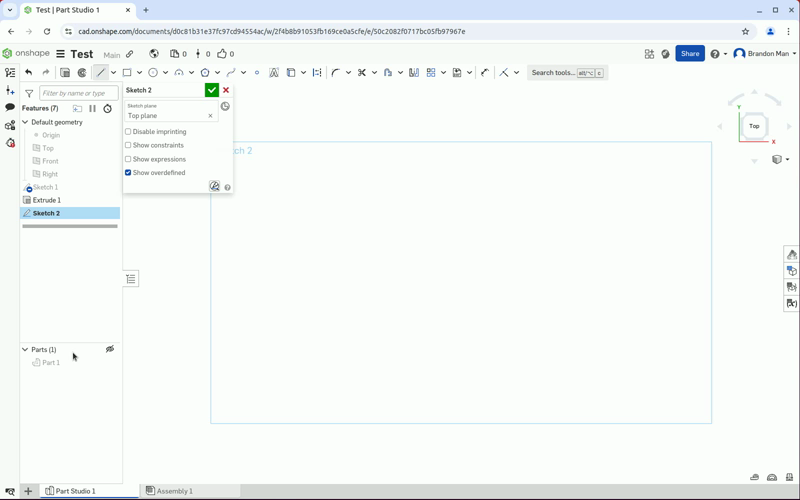
key_down(shift)
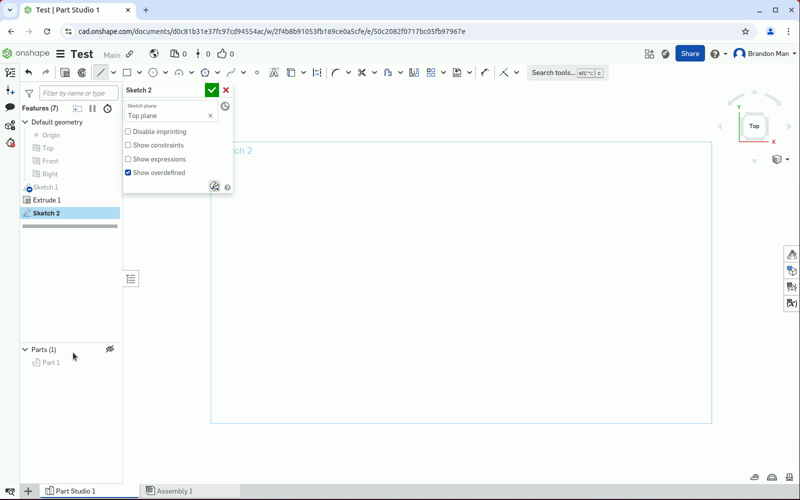
mouse_move(556, 282)
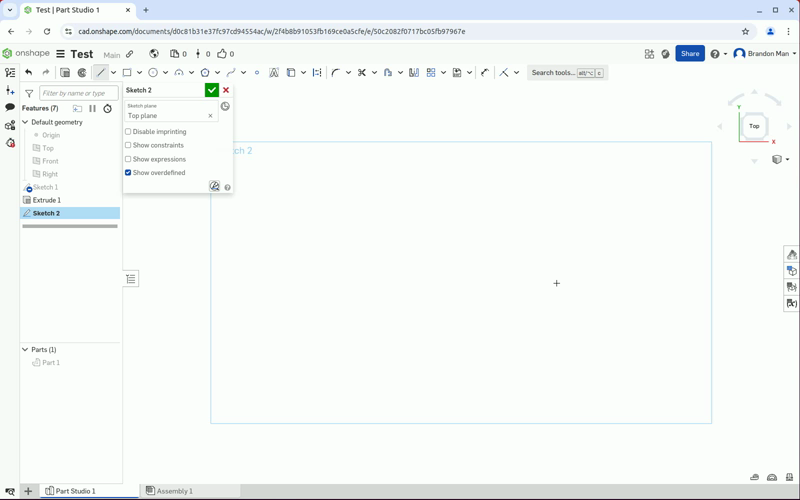
click(556, 282)
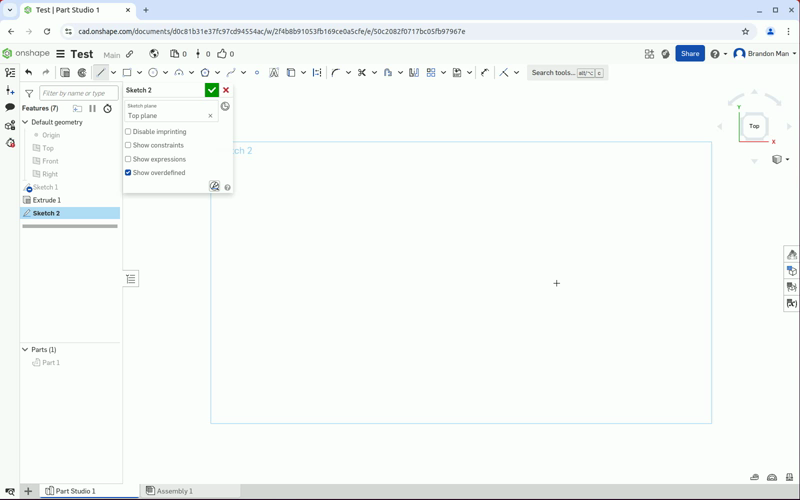
key_up(shift)
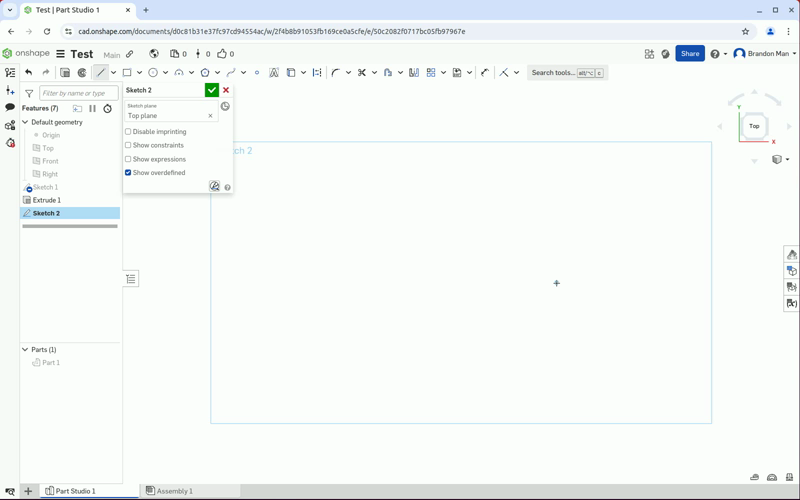
key_down(shift)
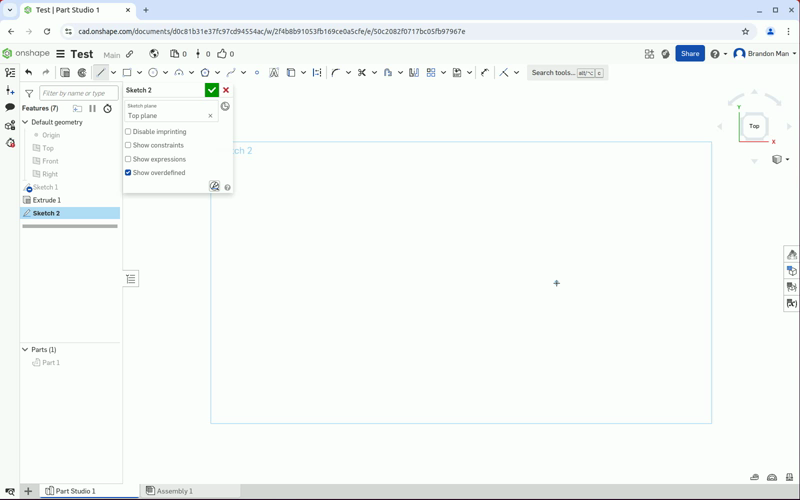
mouse_move(586, 282)
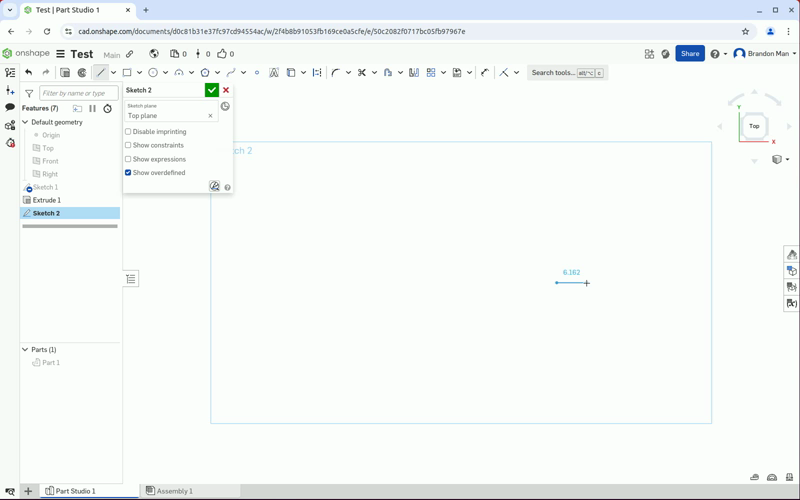
mouse_move(572, 282)
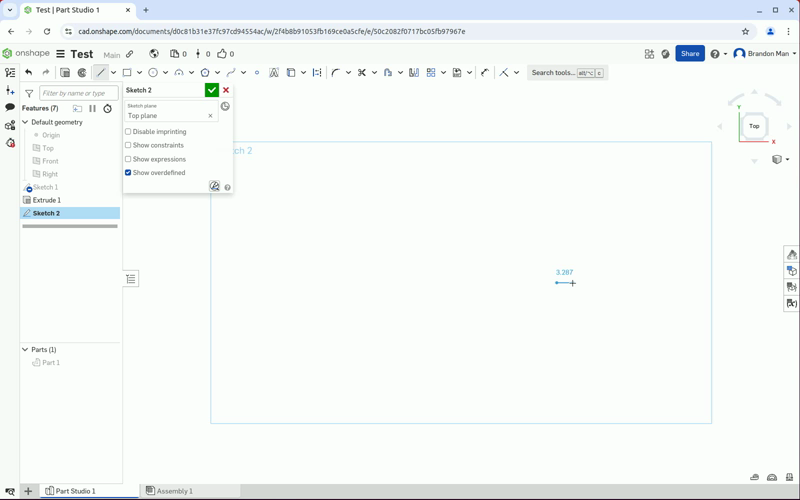
click(572, 282)
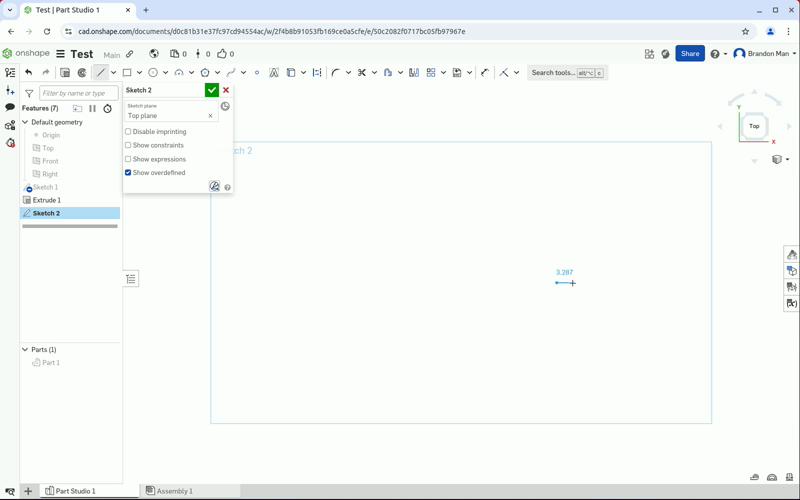
key_up(shift)
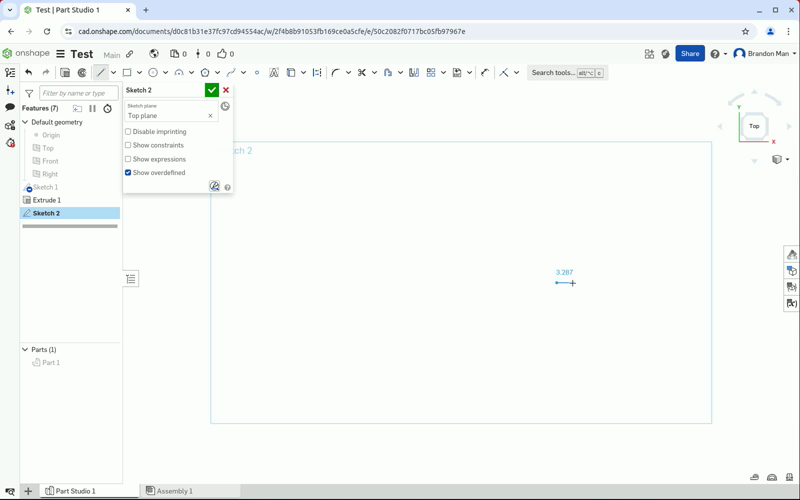
key_down(shift)
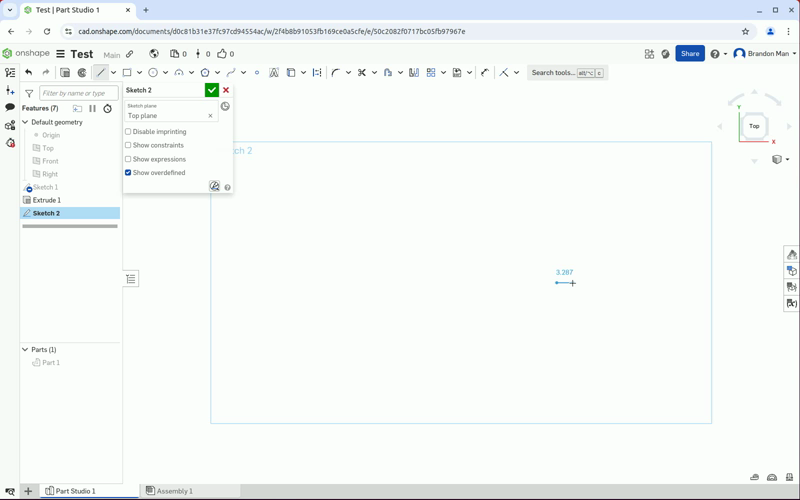
mouse_move(572, 175)
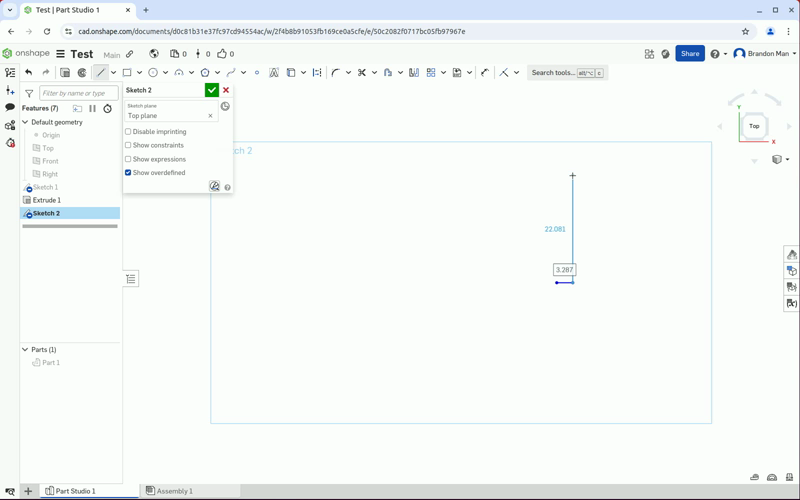
click(572, 175)
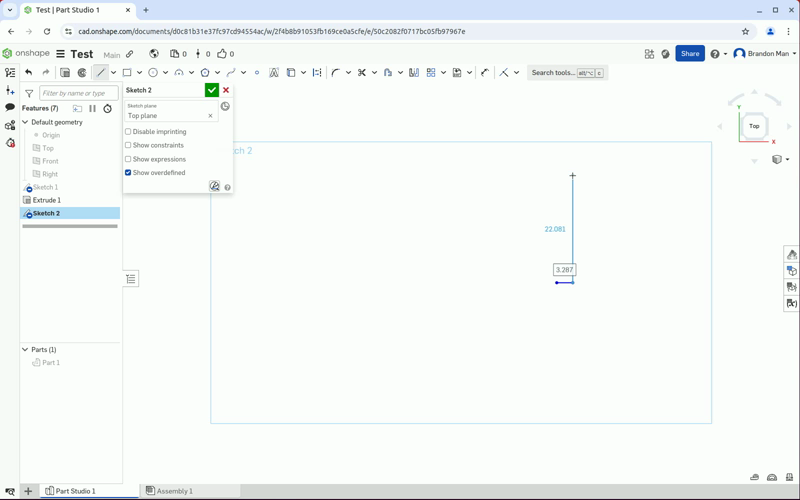
key_up(shift)
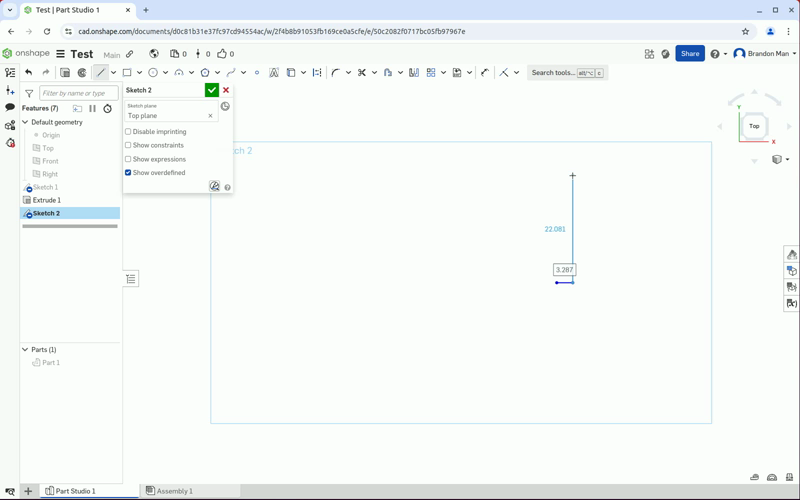
key_down(shift)
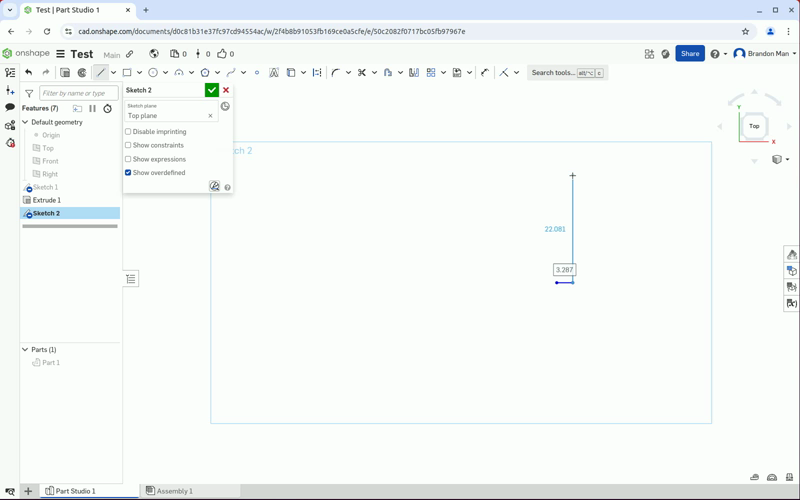
mouse_move(589, 175)
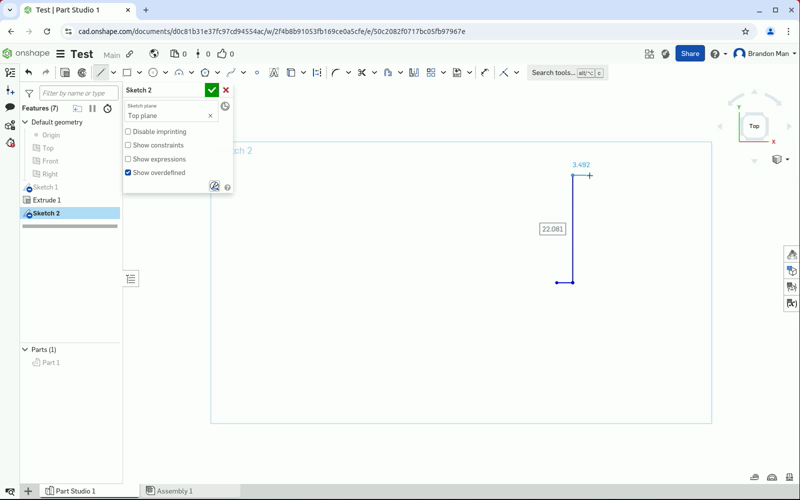
mouse_move(556, 175)
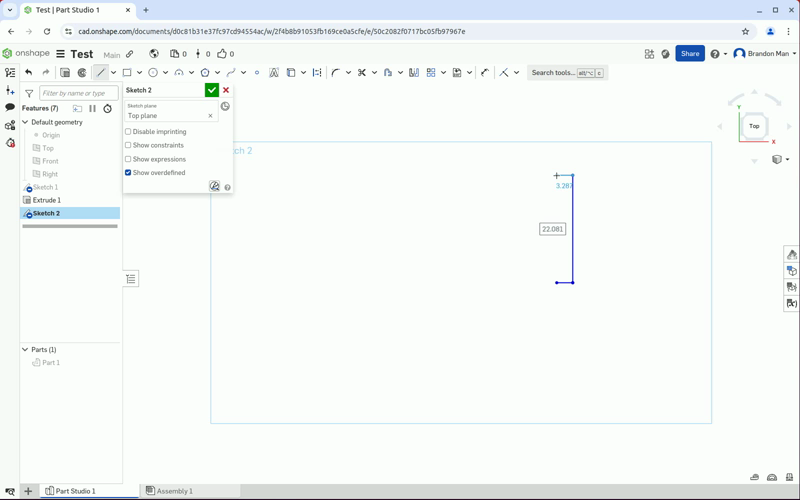
click(556, 175)
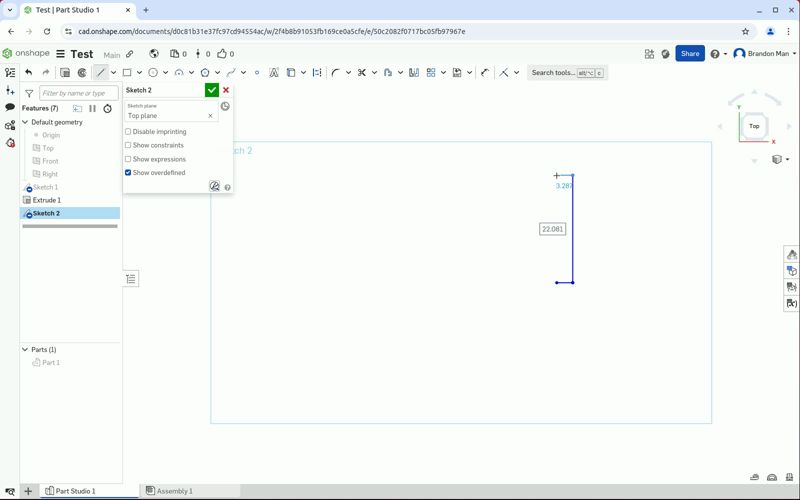
key_up(shift)
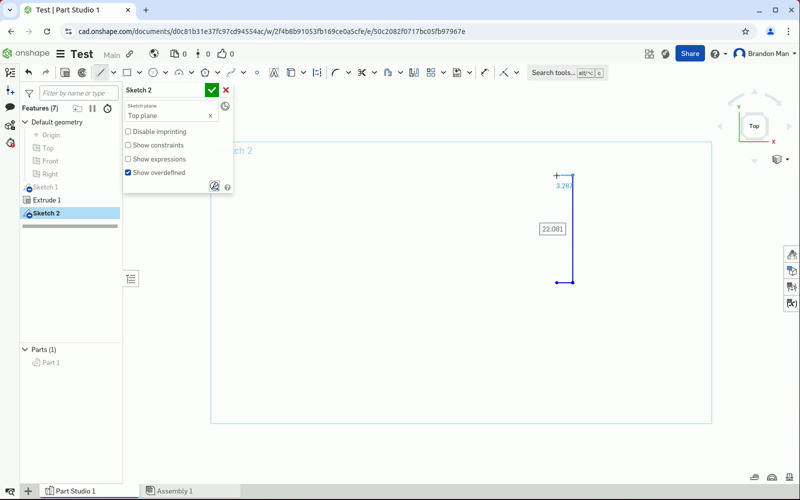
key_down(shift)
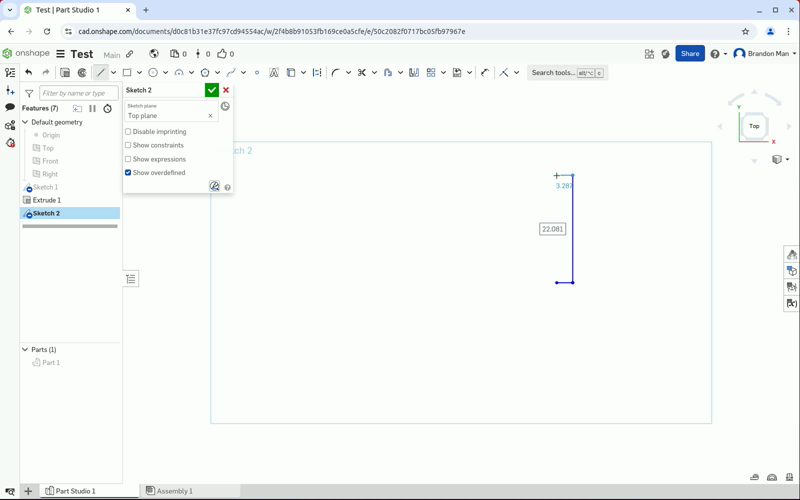
mouse_move(556, 282)
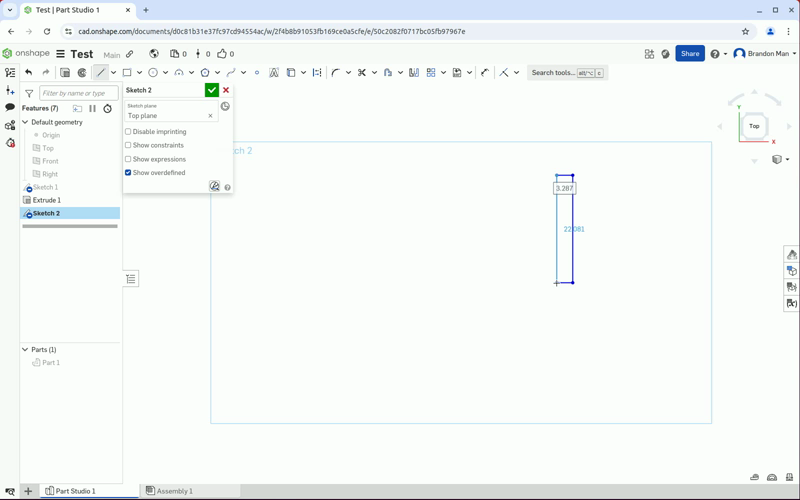
key_up(shift)
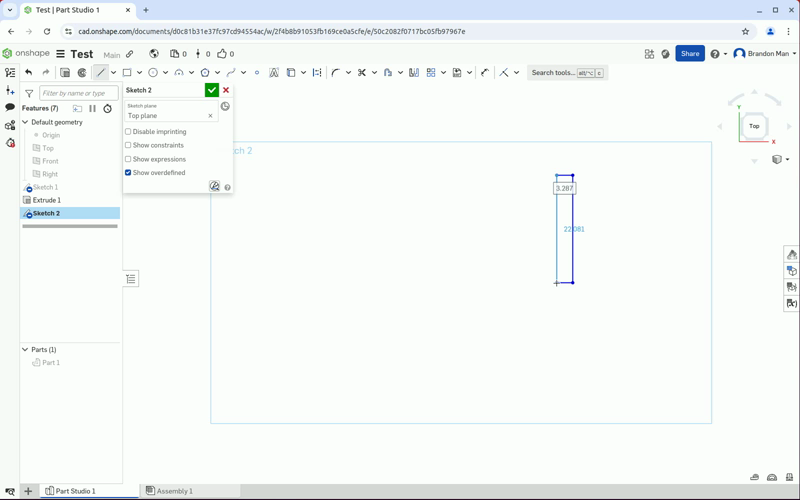
click(556, 282)
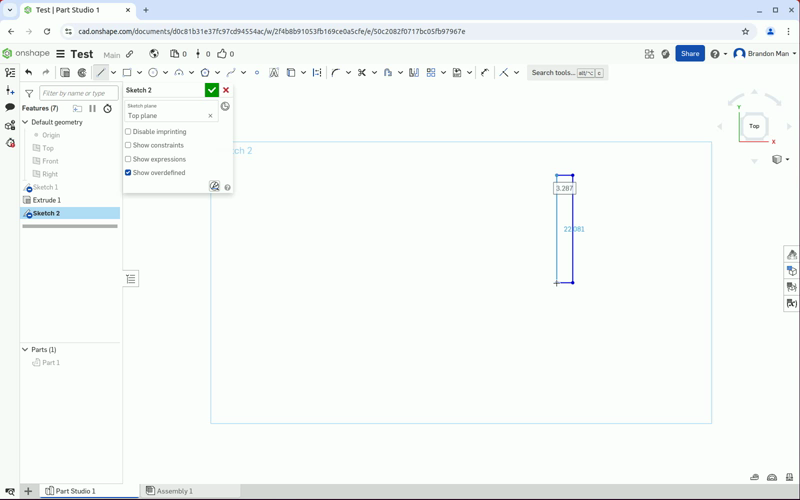
key(esc)
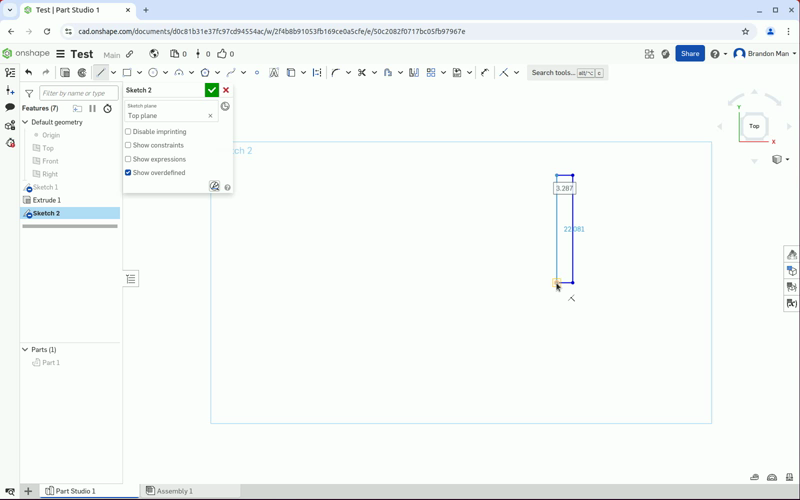
mouse_move(568, 183)
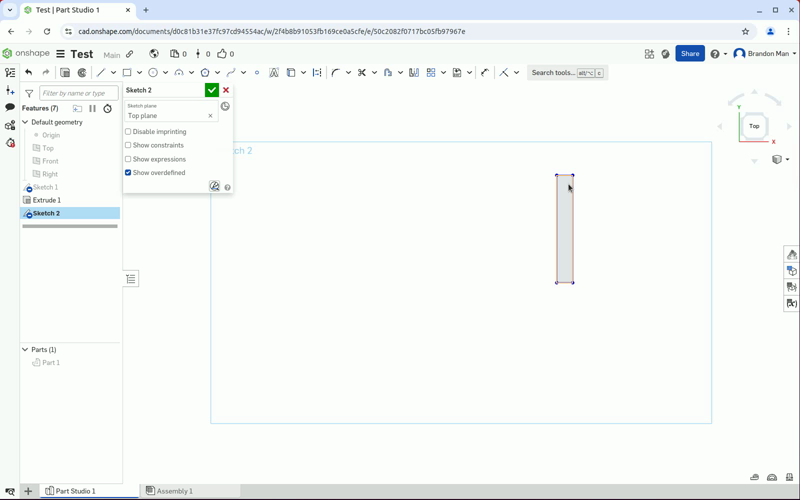
scroll(6)
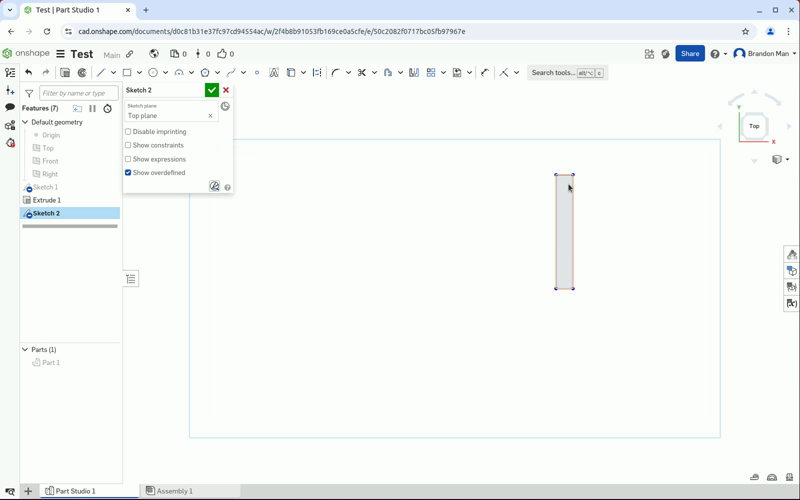
scroll(6)
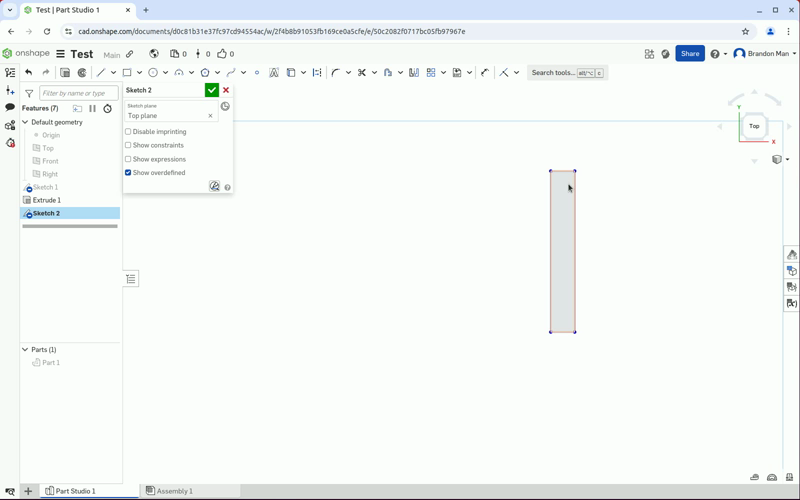
scroll(6)
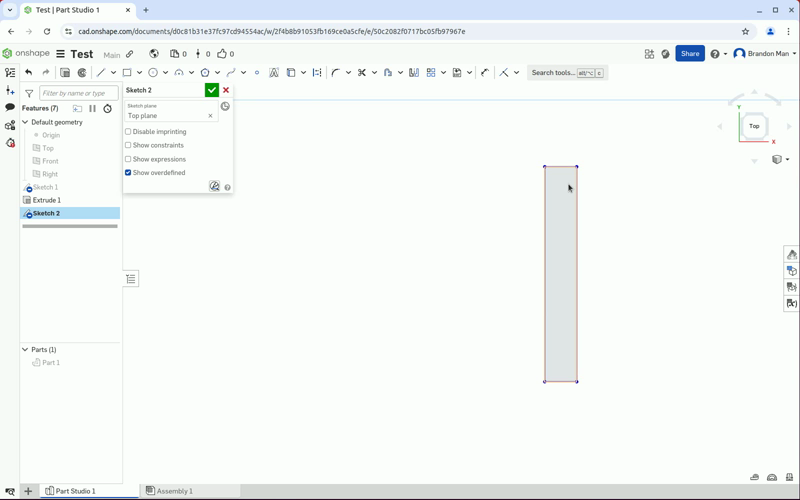
scroll(6)
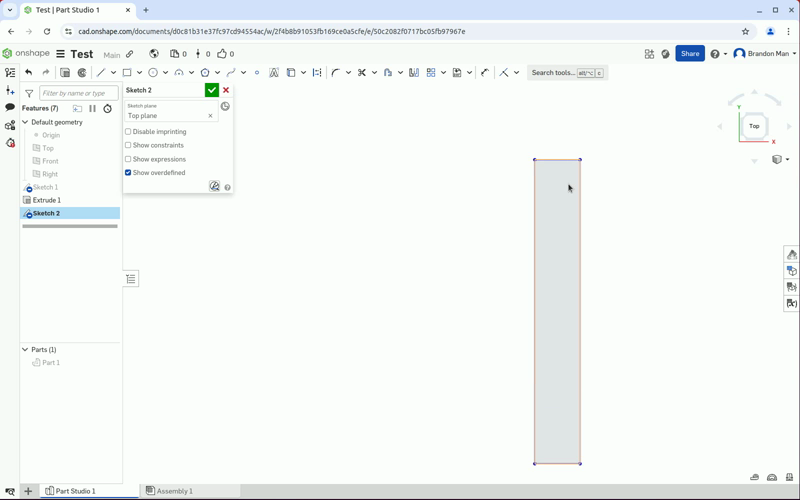
scroll(6)
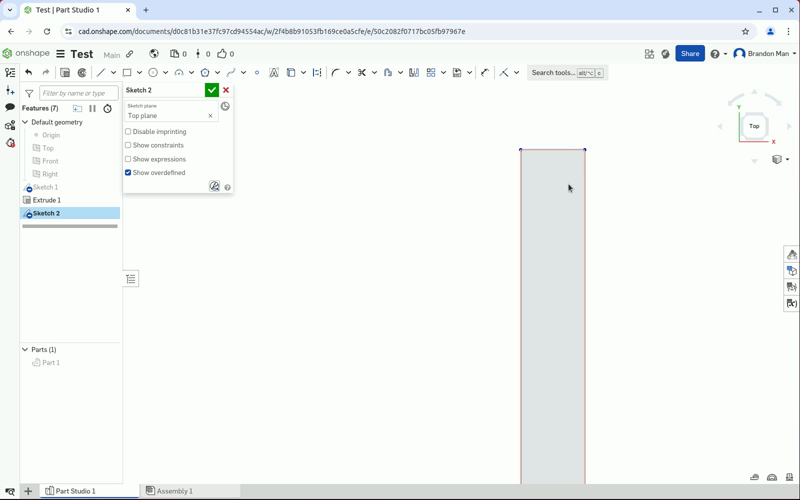
scroll(6)
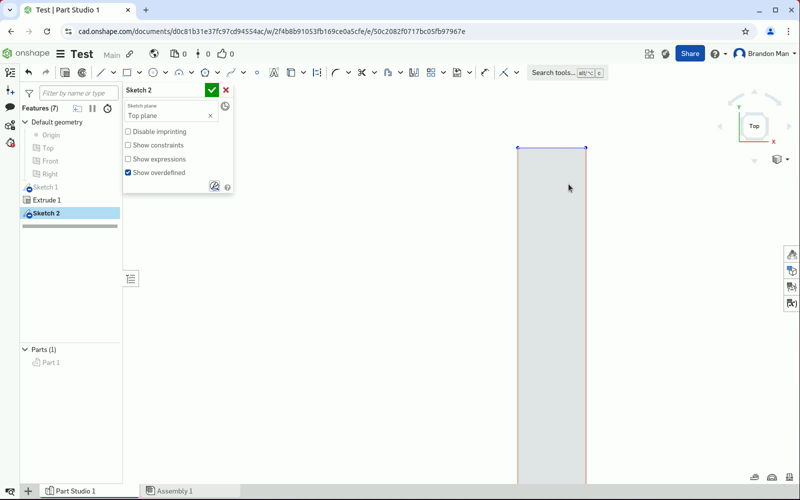
scroll(6)
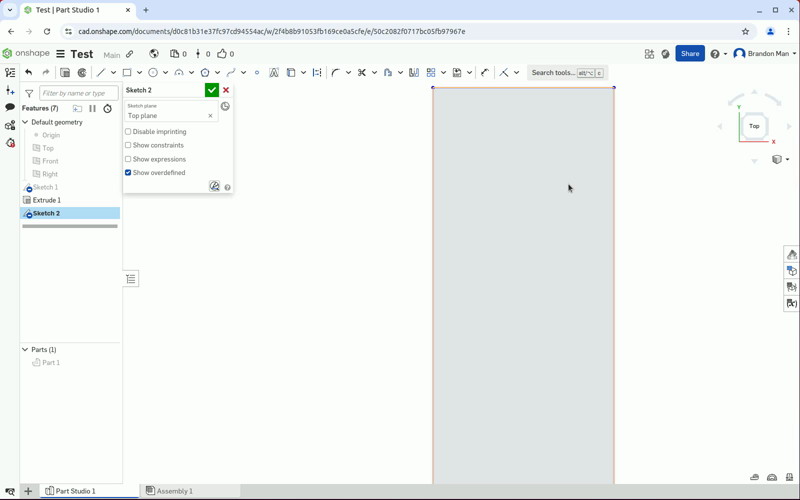
click(568, 183)
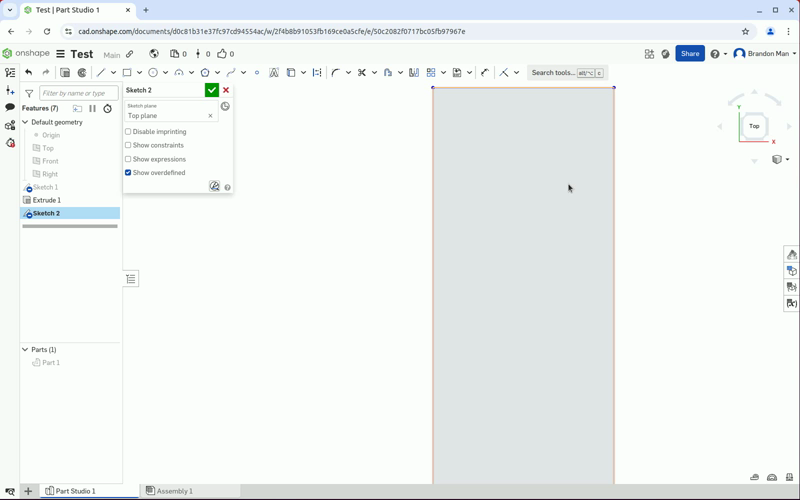
scroll(-6)
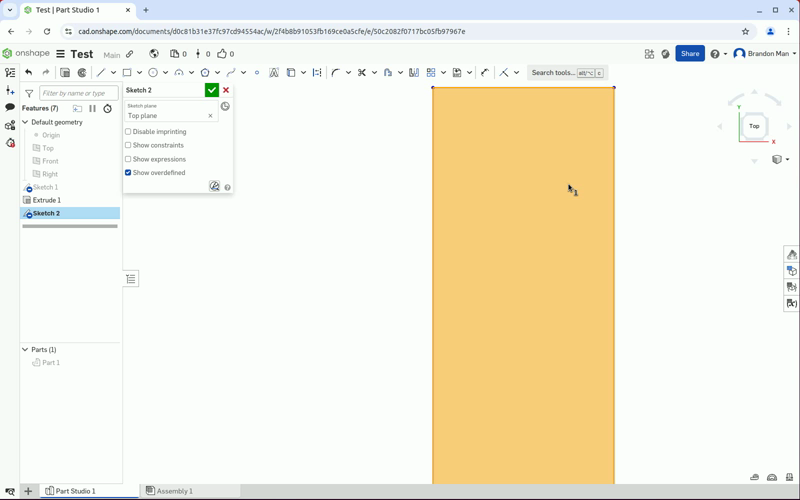
scroll(-6)
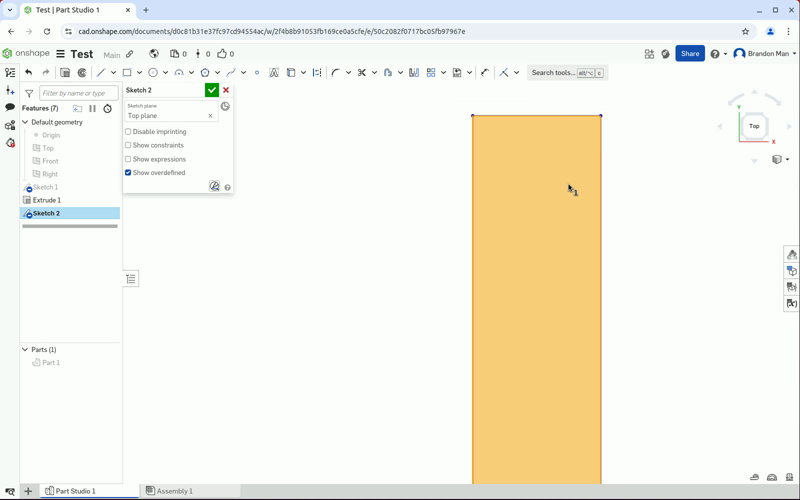
scroll(-6)
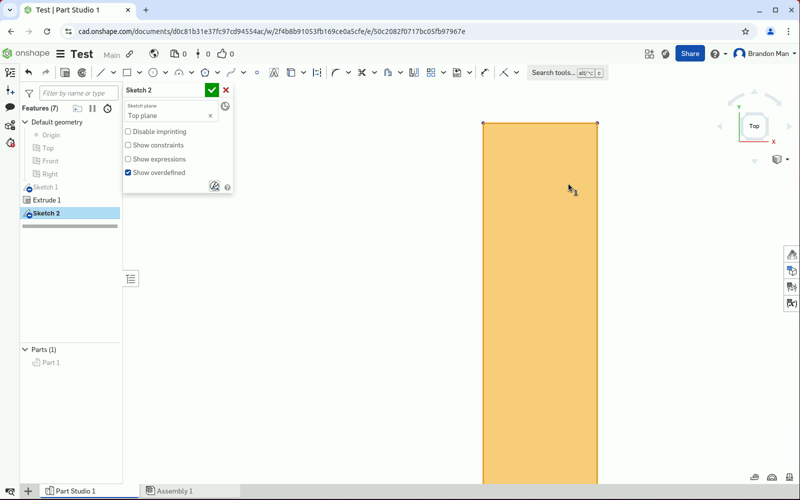
scroll(-6)
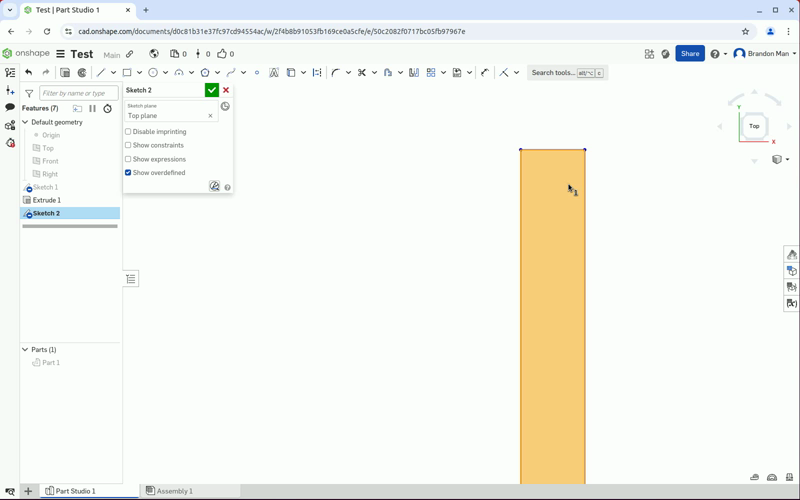
scroll(-6)
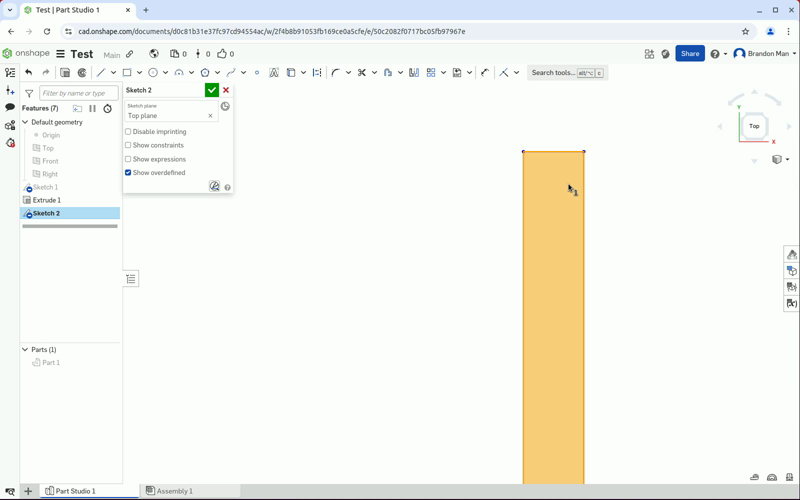
scroll(-6)
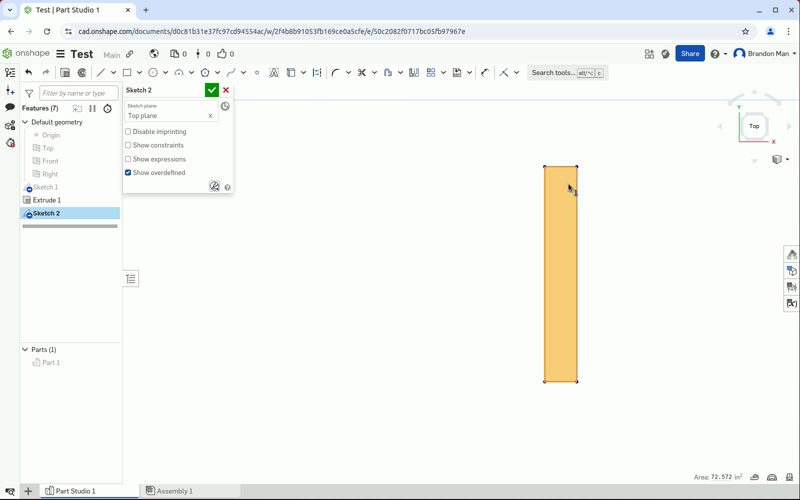
scroll(-6)
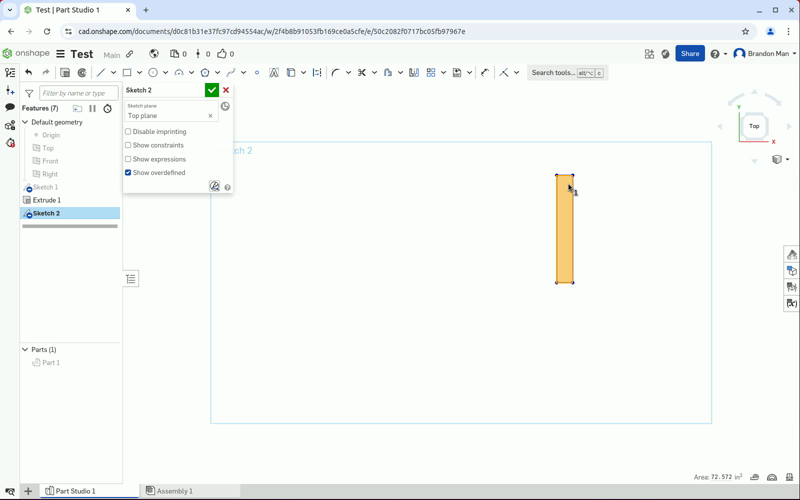
mouse_move(73, 352)
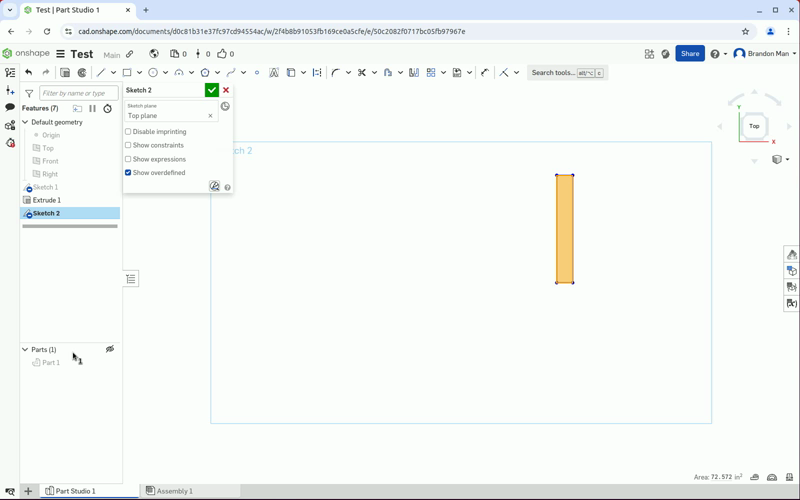
key(shift+y)
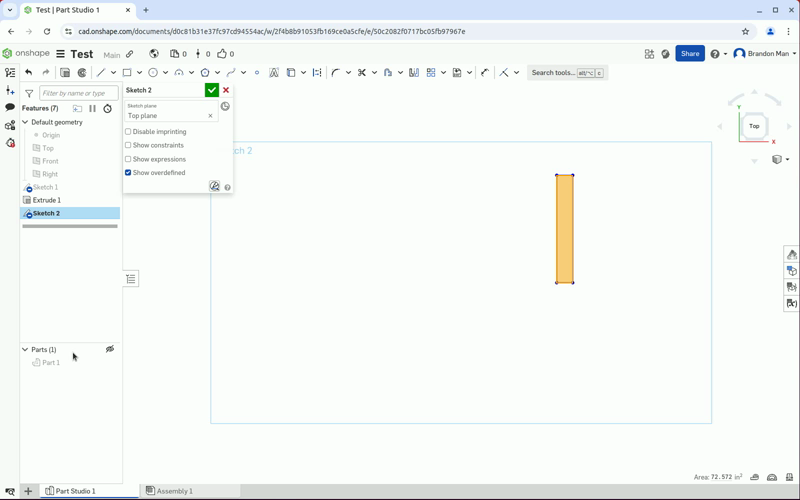
key(shift+e)
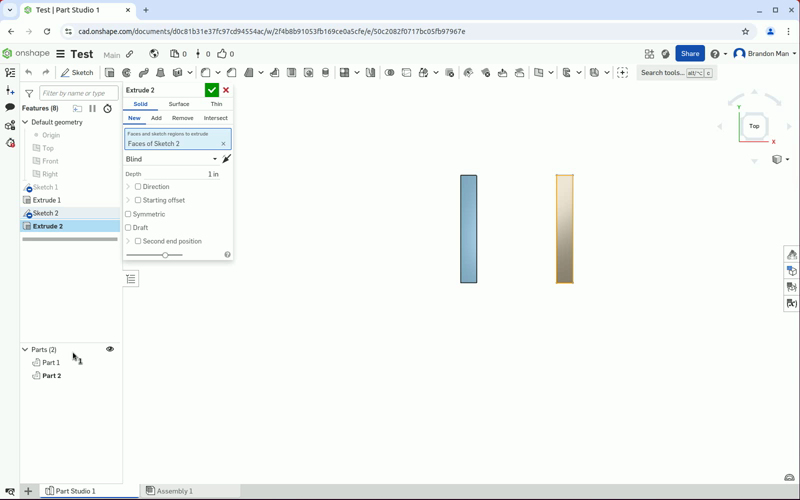
mouse_move(143, 106)
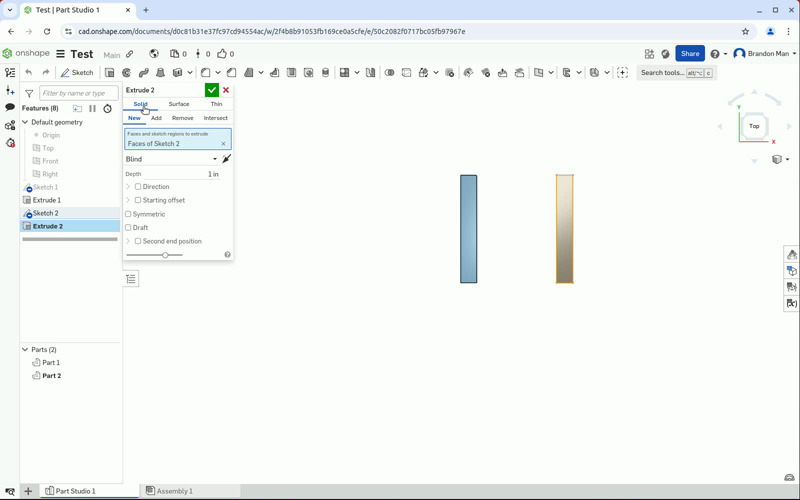
click(143, 106)
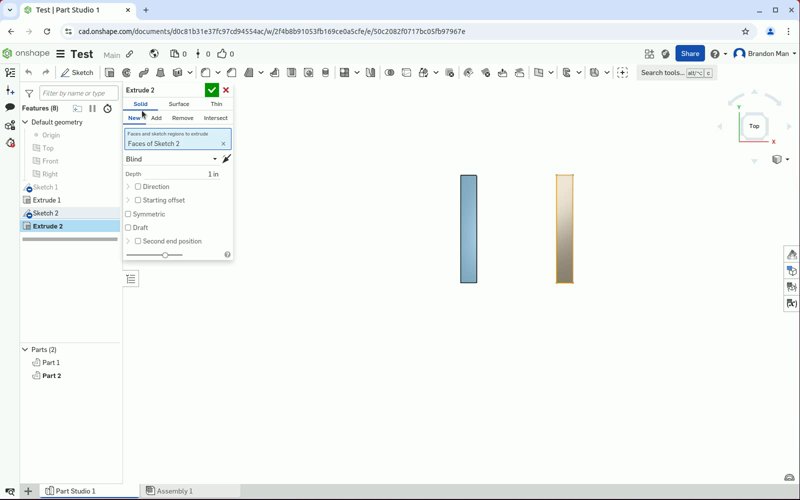
mouse_move(137, 120)
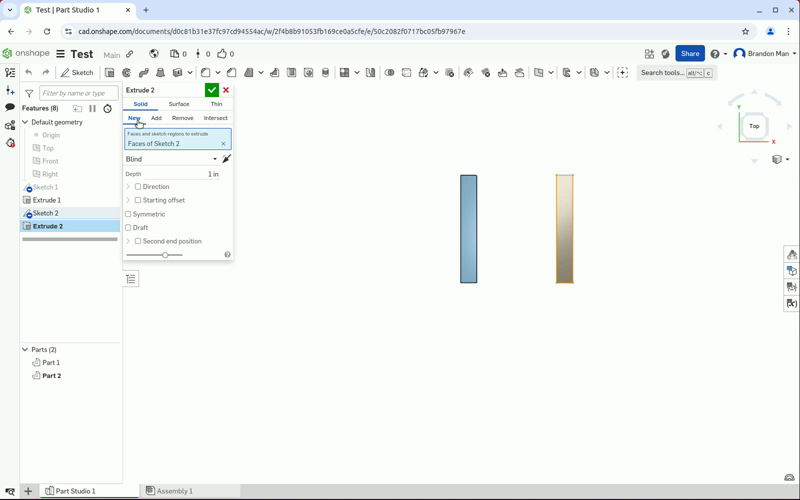
click(137, 120)
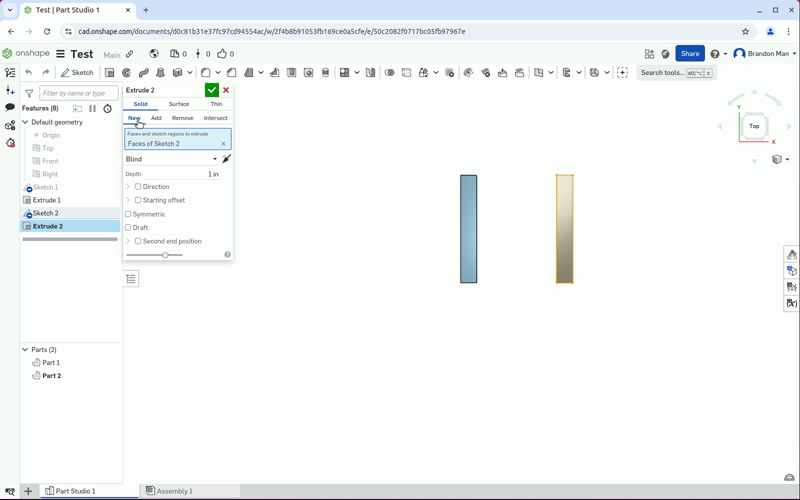
key(tab, 4)
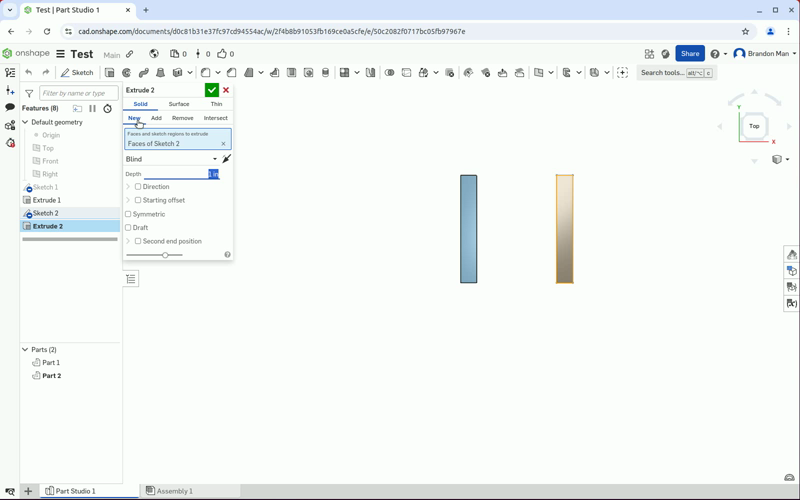
text(3.37)
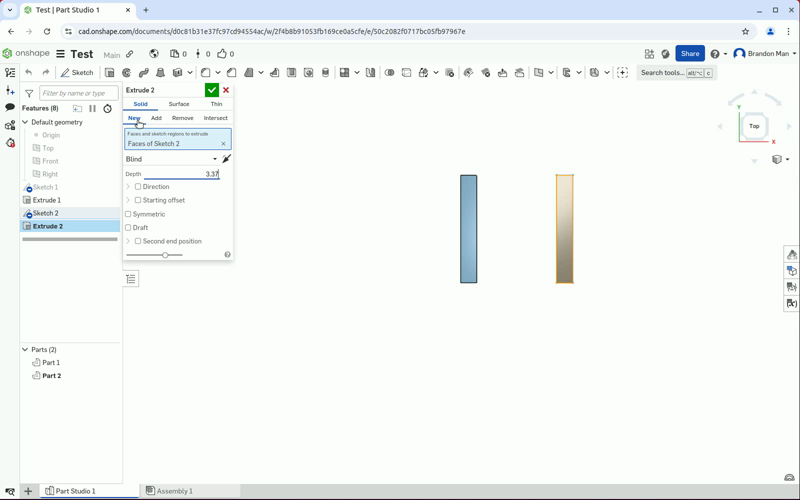
key(enter)
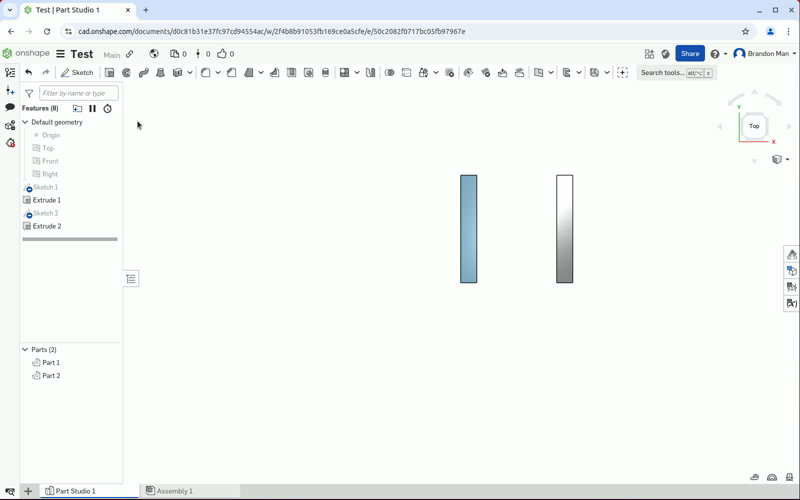
key(shift+h)
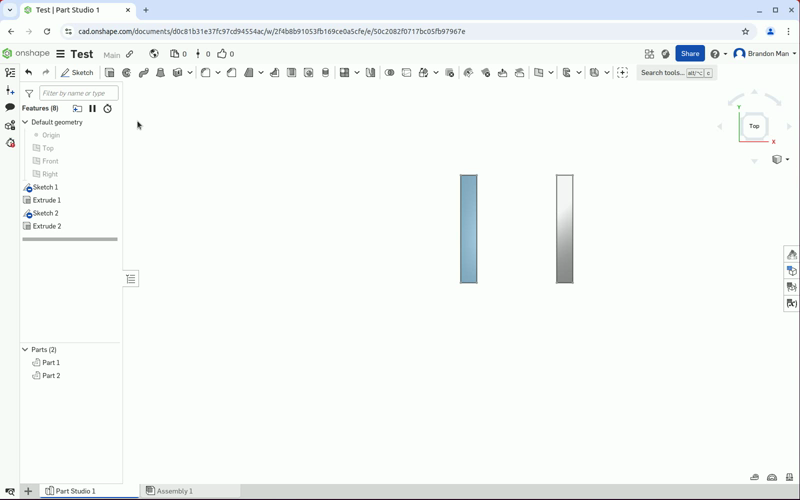
key(shift+h)
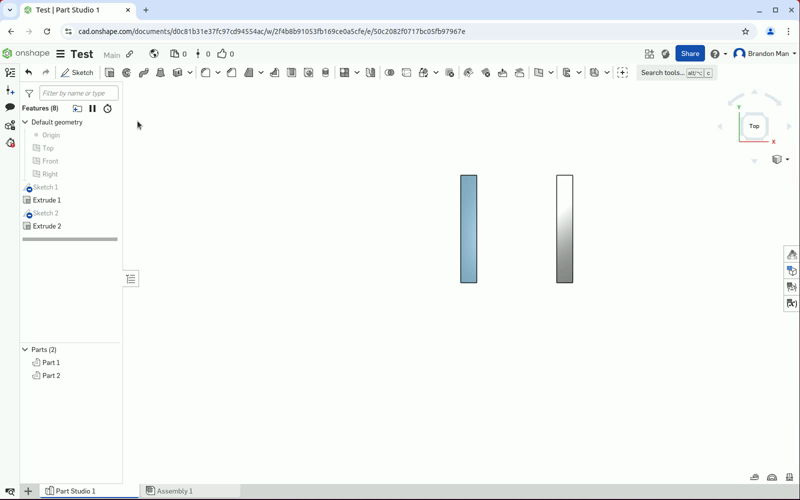
mouse_move(73, 189)
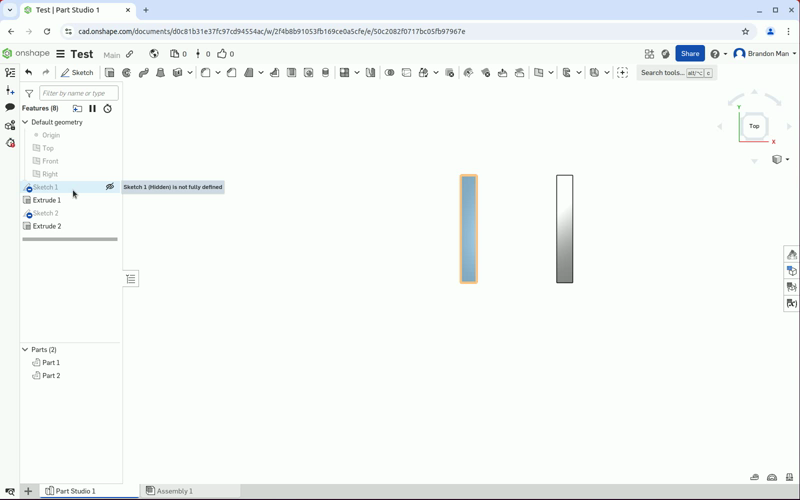
click(73, 189)
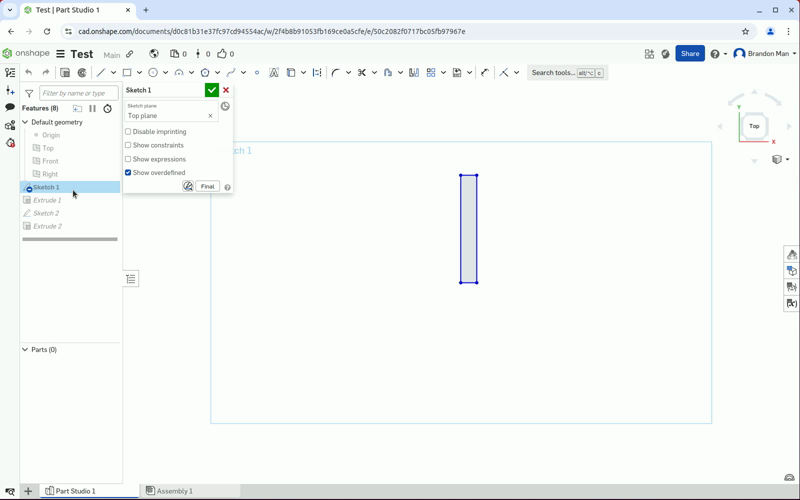
mouse_move(229, 92)
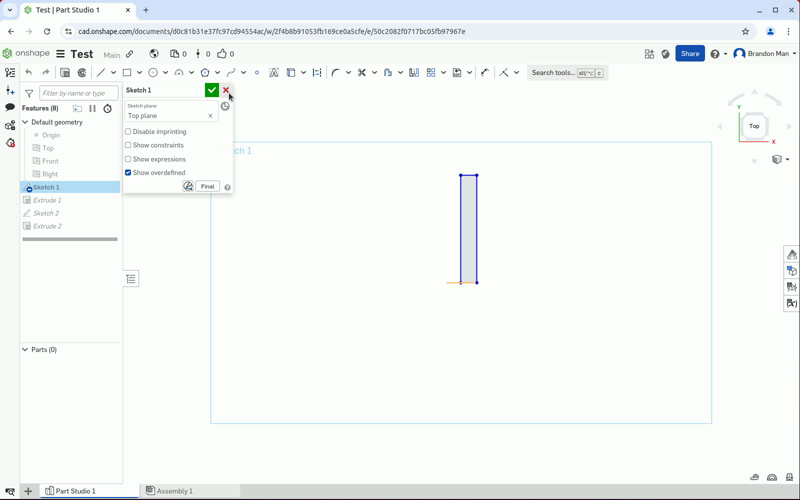
click(229, 92)
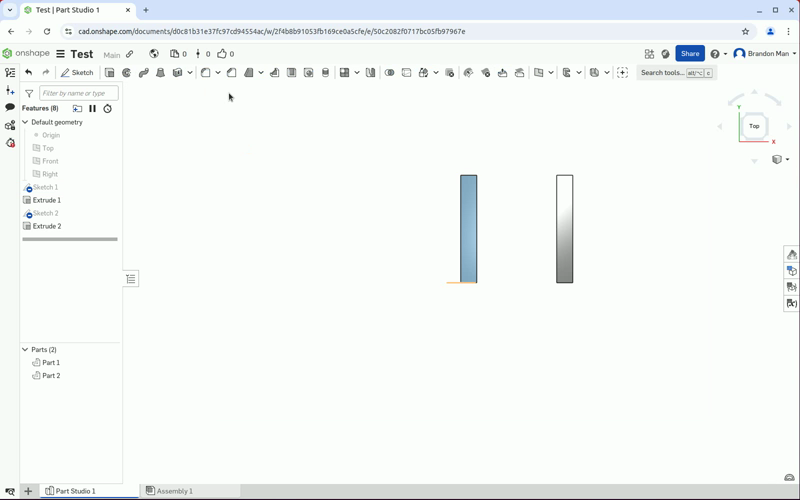
mouse_move(73, 352)
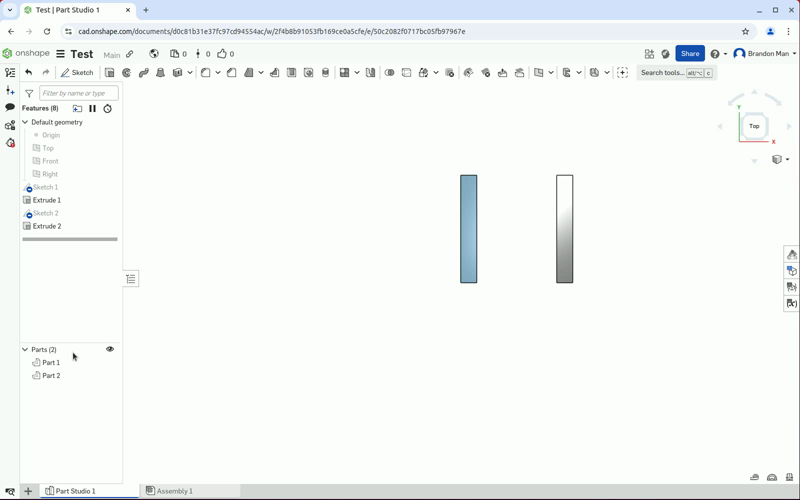
key(y)
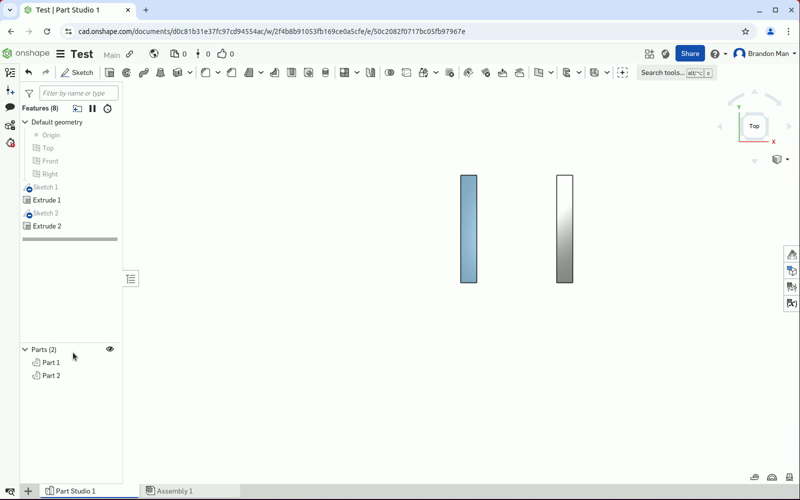
key(shift+p)
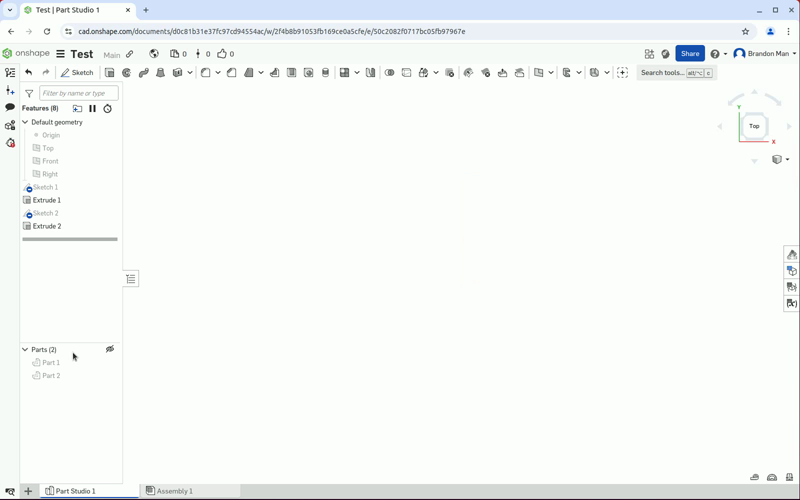
key(space)
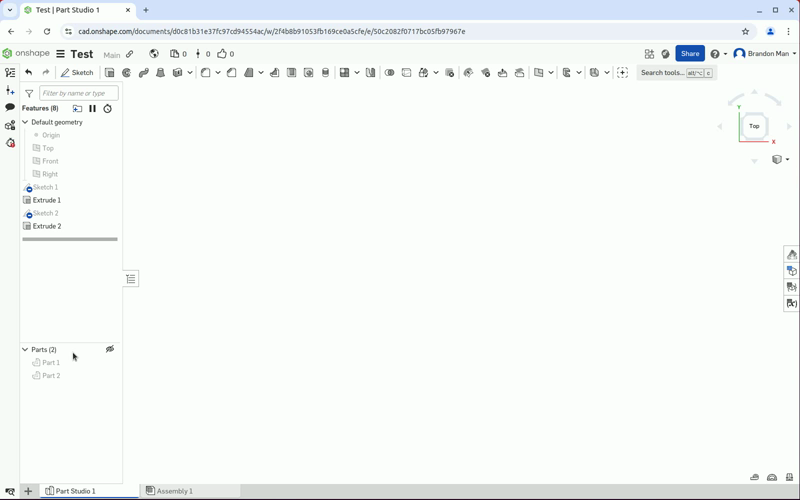
key_down(shift)
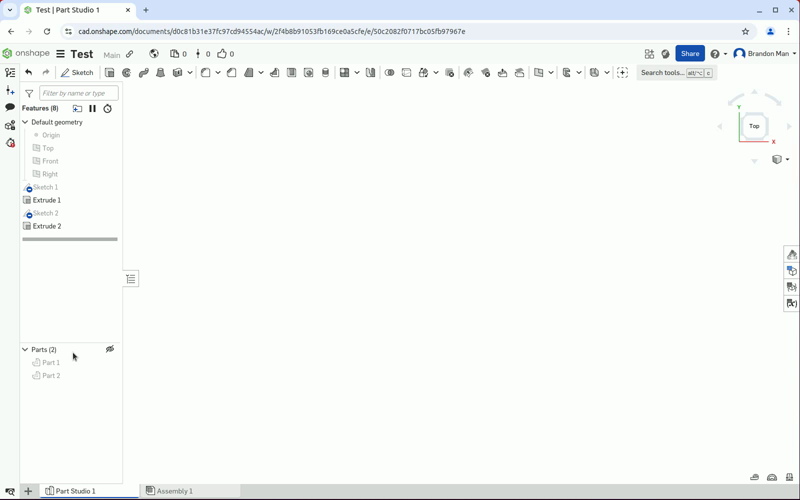
key(up)
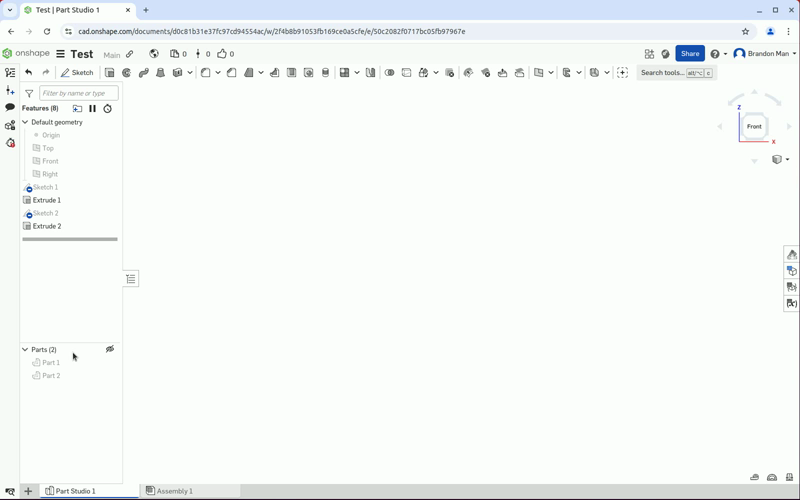
key_up(shift)
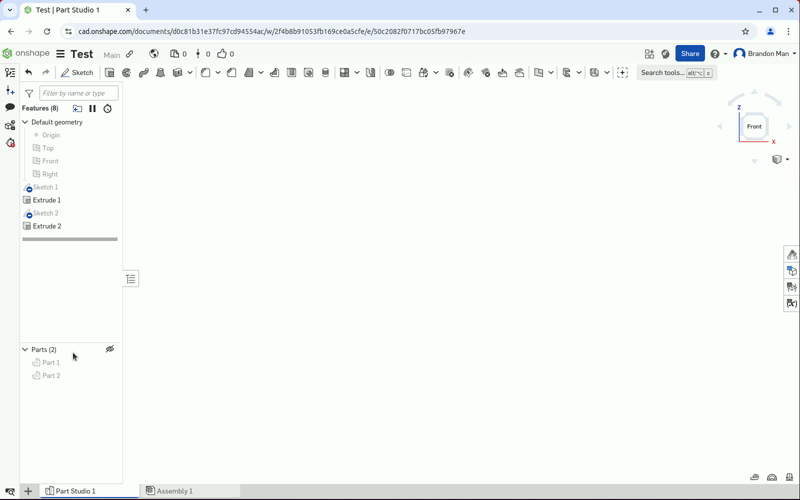
mouse_move(73, 352)
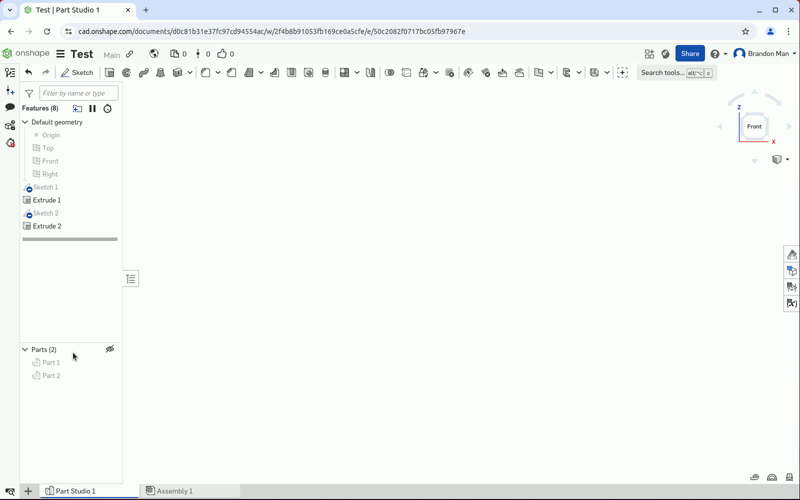
key(shift+y)
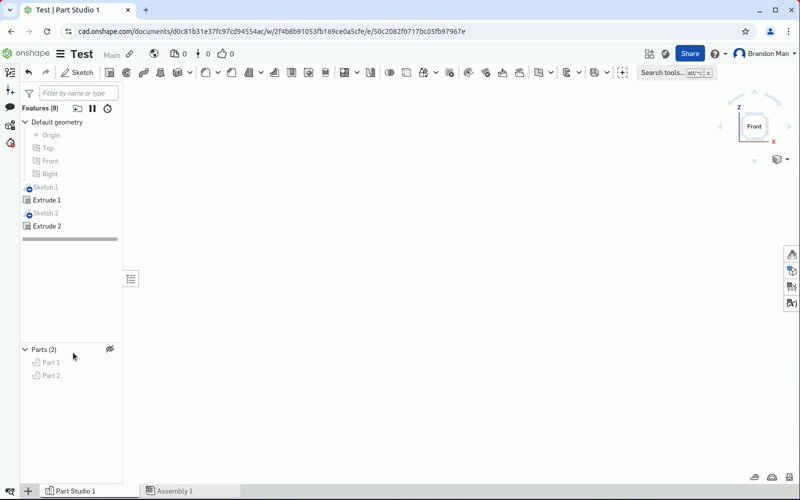
key(shift+s)
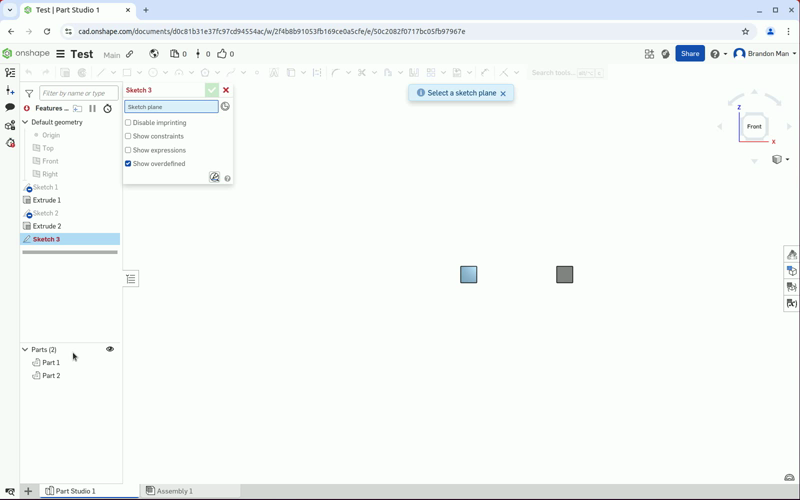
mouse_move(73, 163)
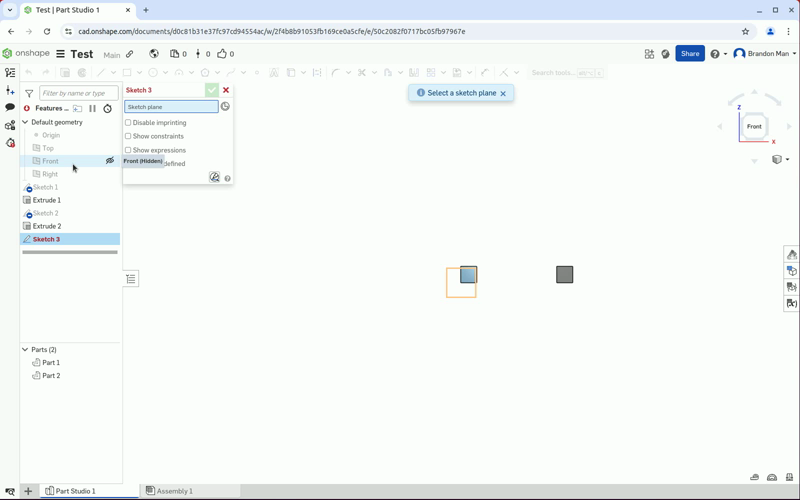
click(73, 163)
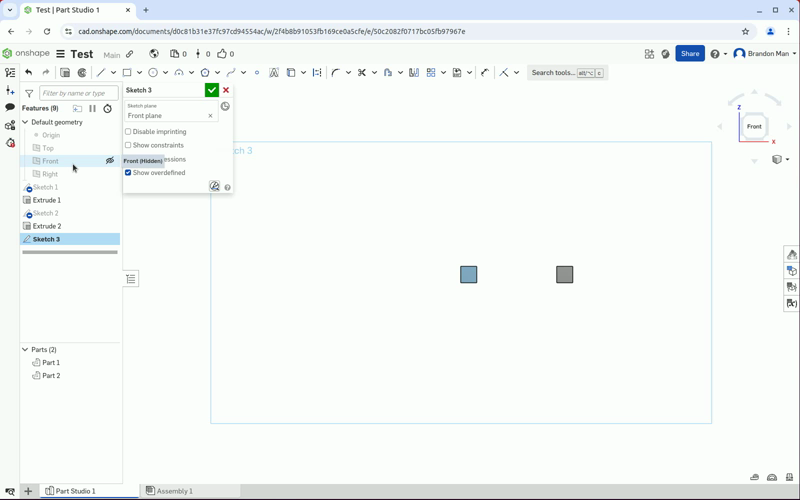
mouse_move(73, 352)
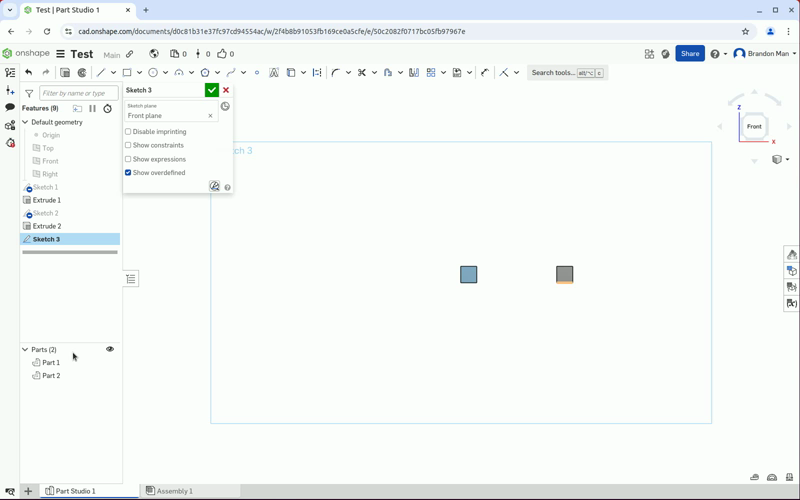
key(y)
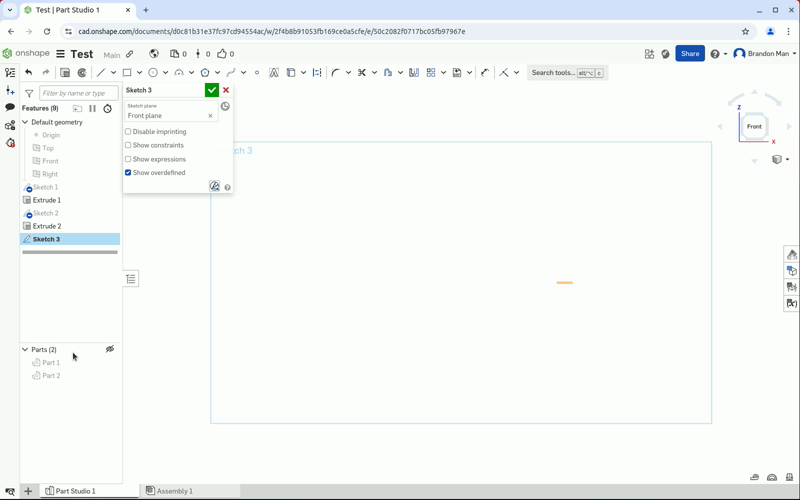
key(l)
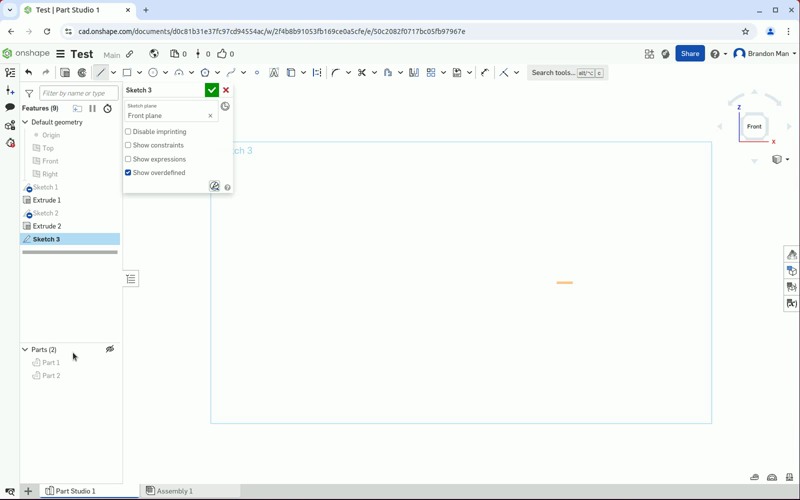
key_down(shift)
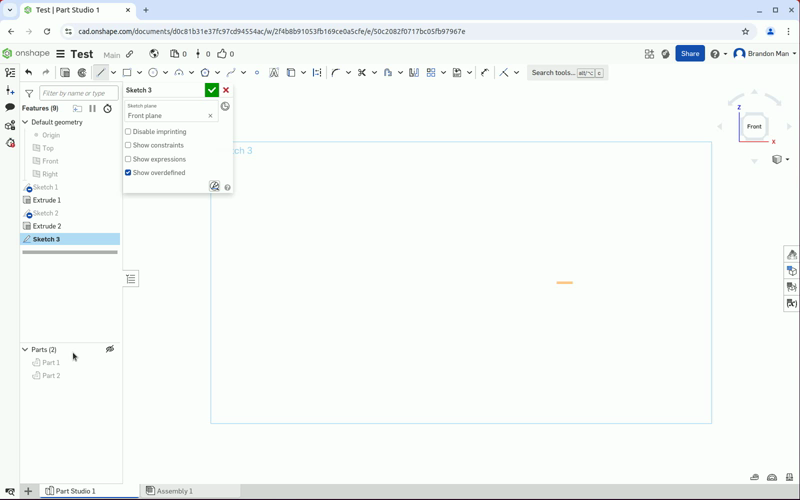
mouse_move(472, 266)
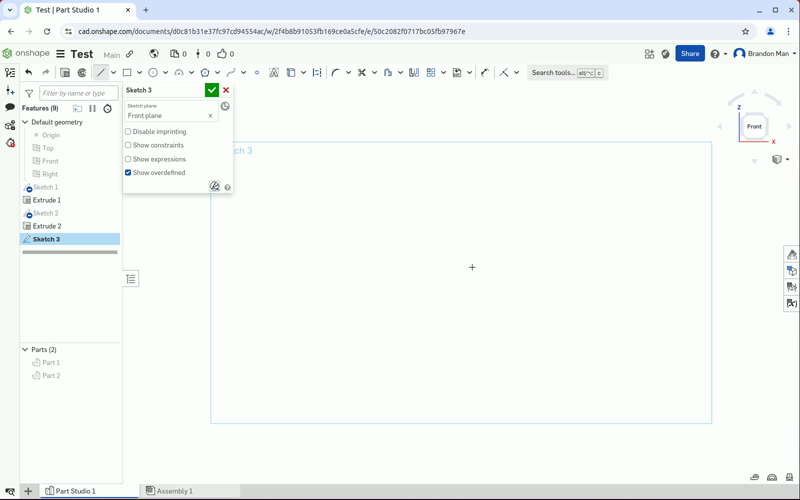
click(472, 266)
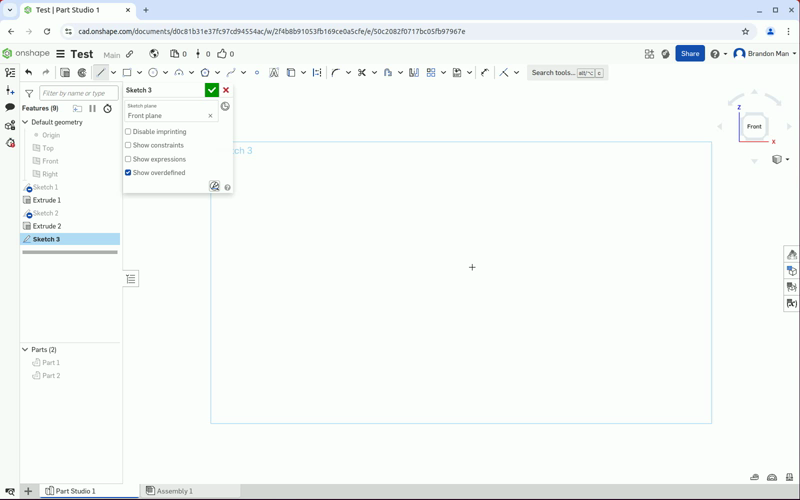
key_up(shift)
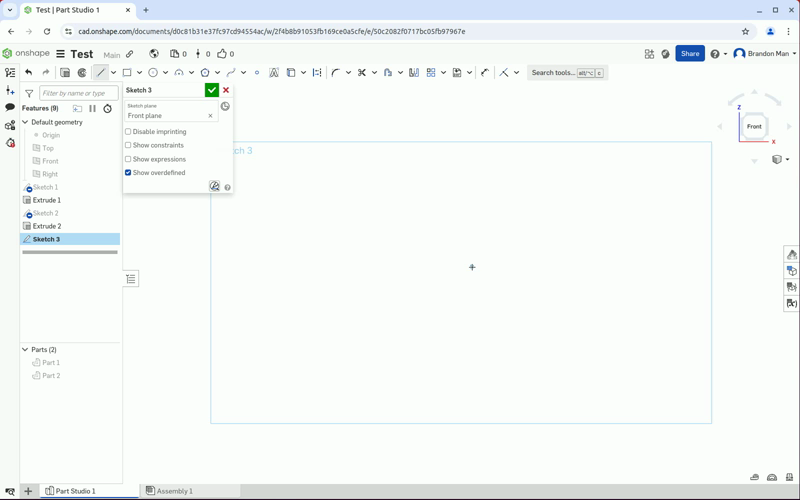
key_down(shift)
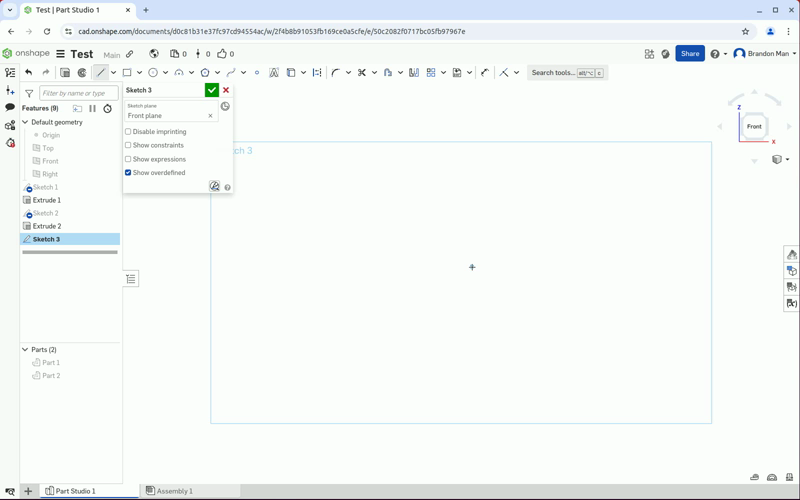
mouse_move(502, 266)
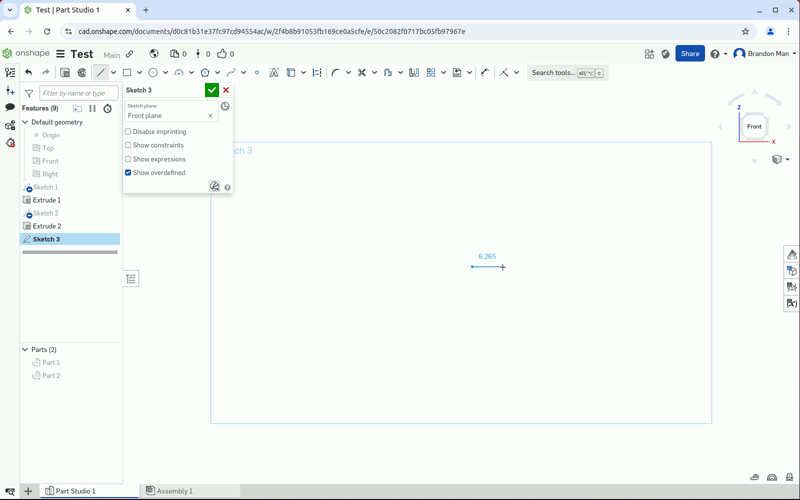
mouse_move(477, 270)
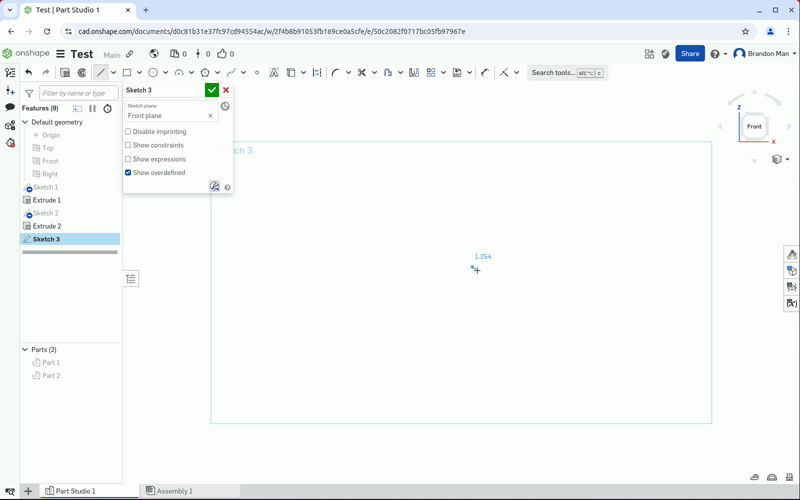
scroll(6)
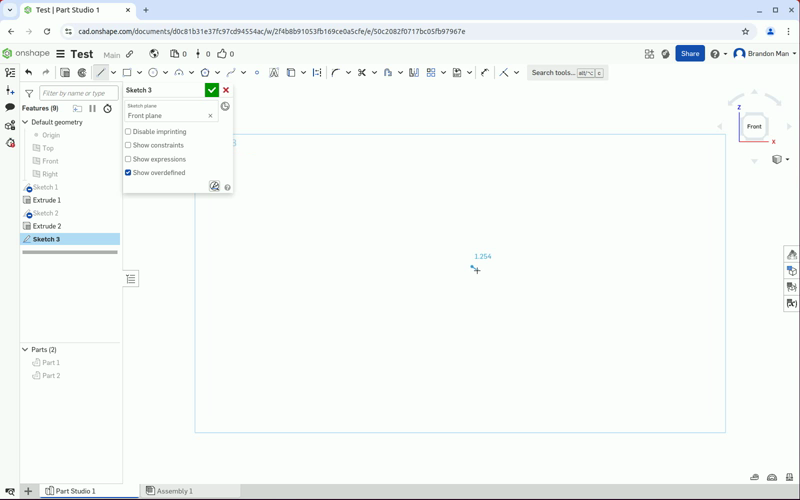
scroll(6)
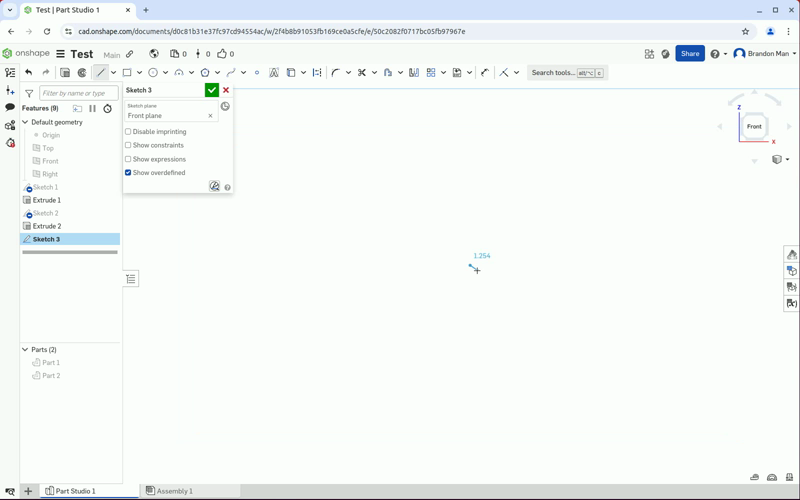
scroll(6)
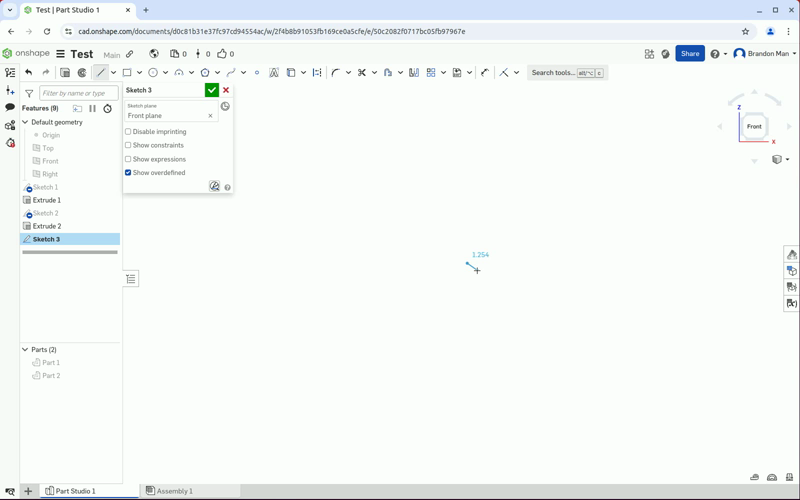
scroll(6)
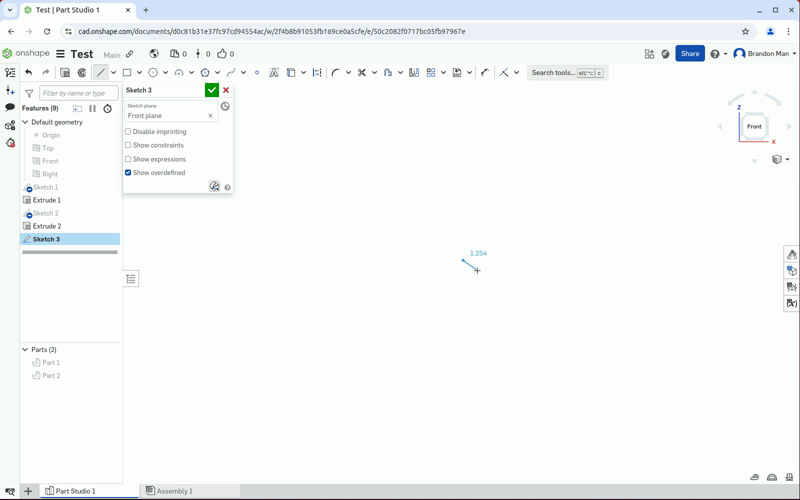
scroll(6)
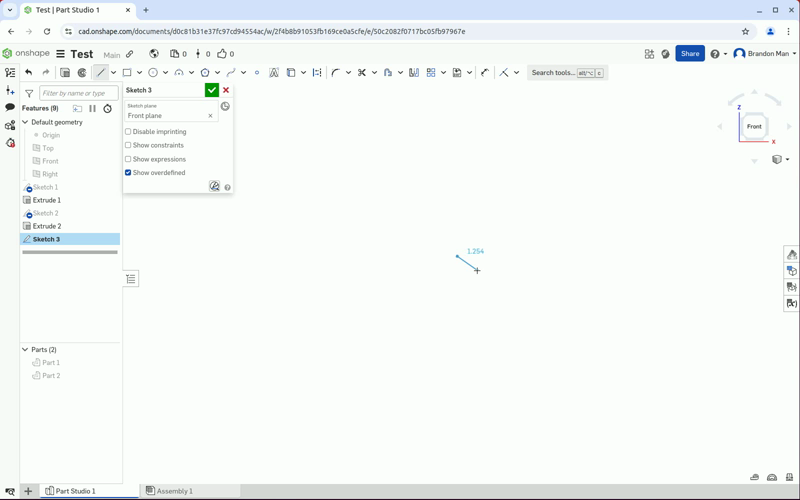
scroll(6)
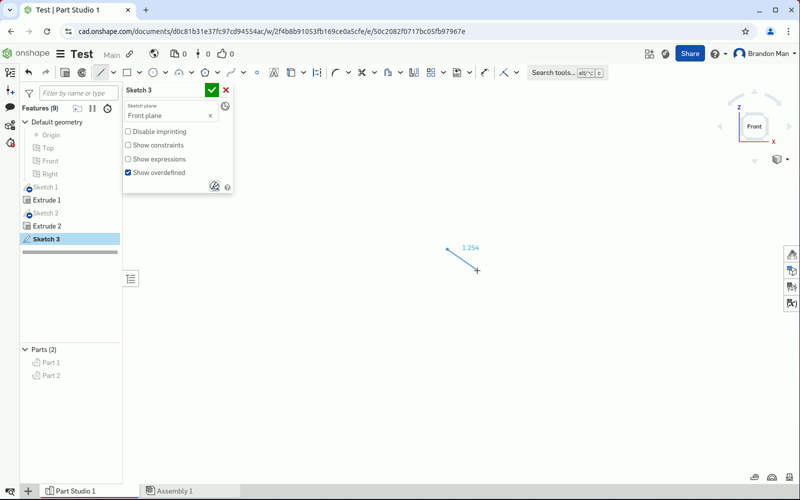
scroll(6)
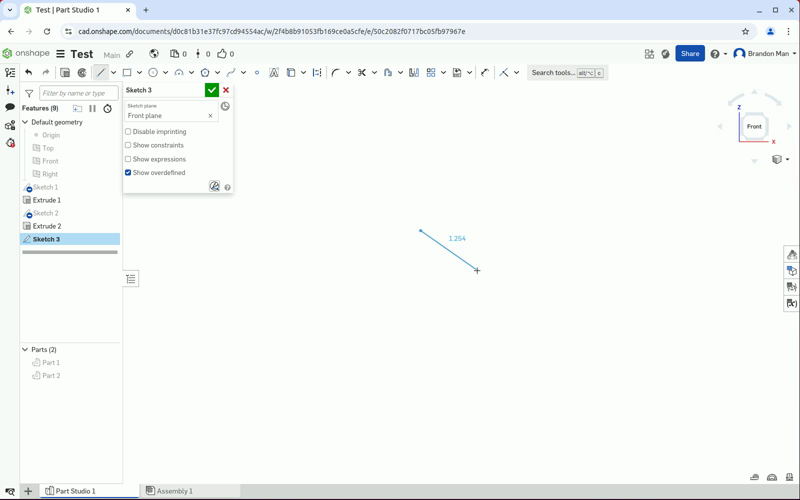
click(477, 270)
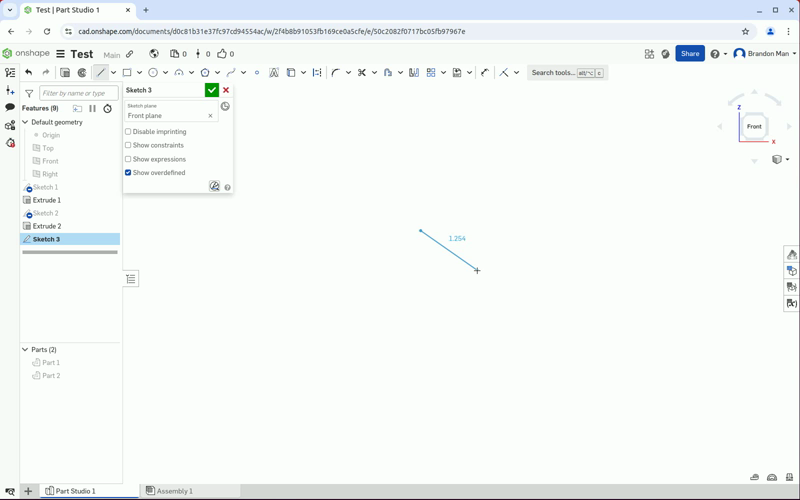
scroll(-6)
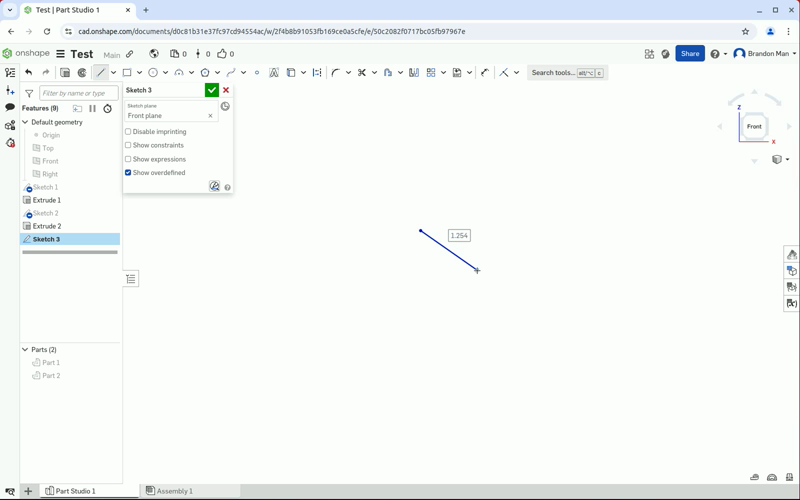
scroll(-6)
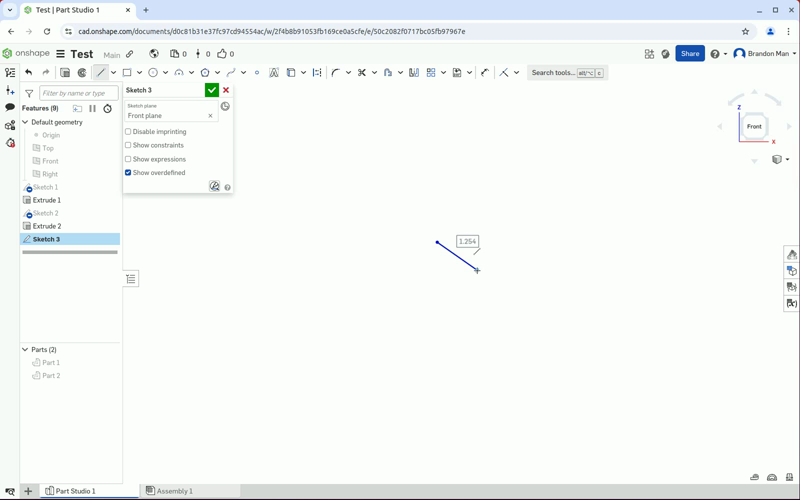
scroll(-6)
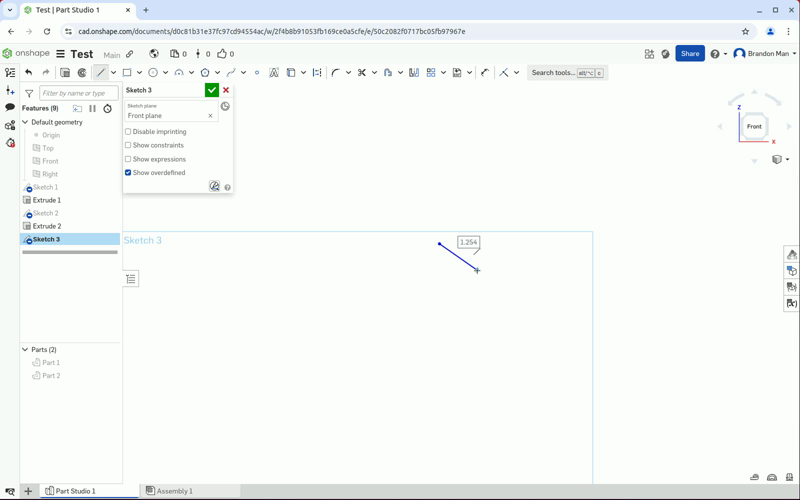
scroll(-6)
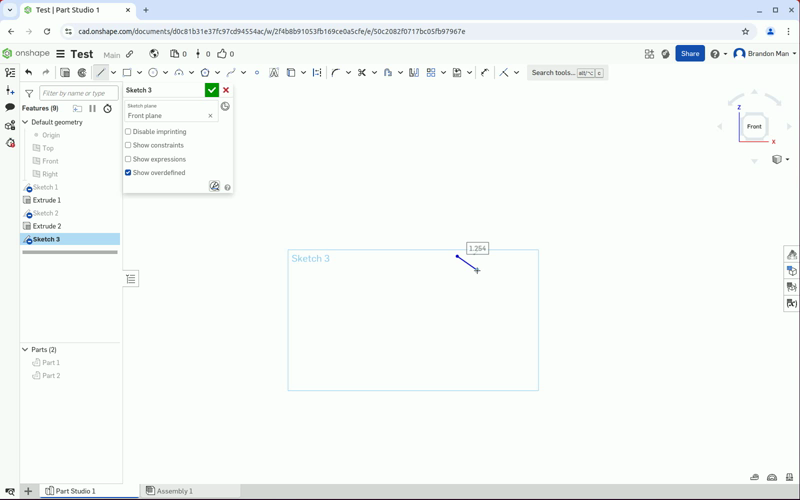
scroll(-6)
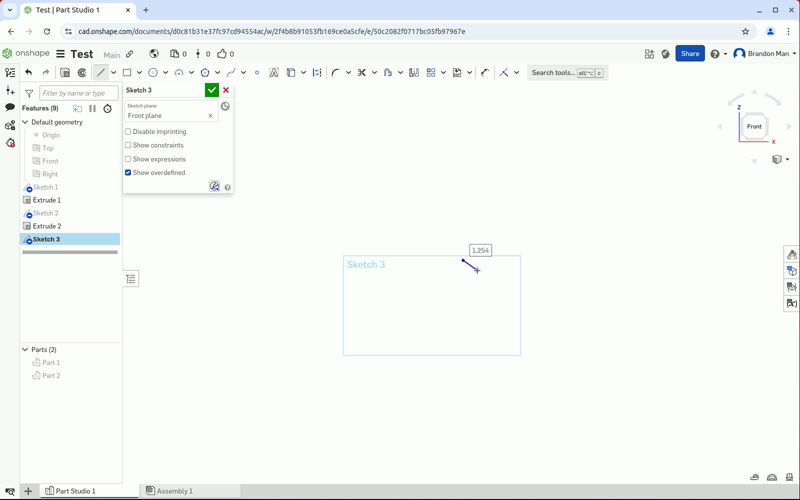
scroll(-6)
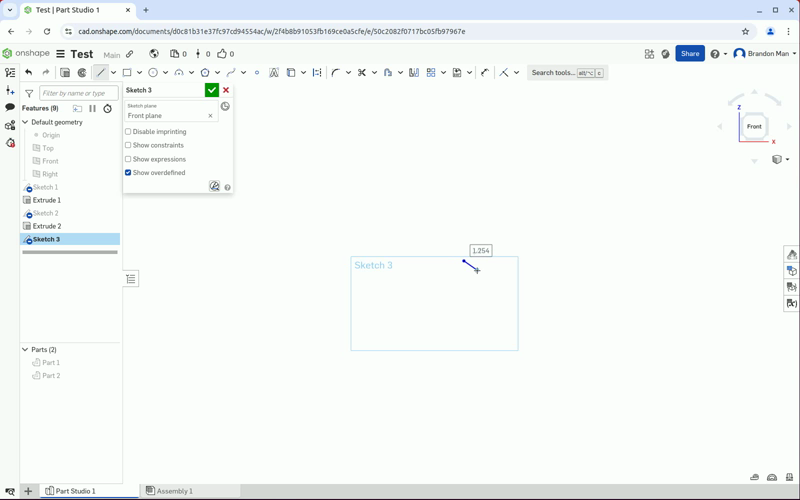
scroll(-6)
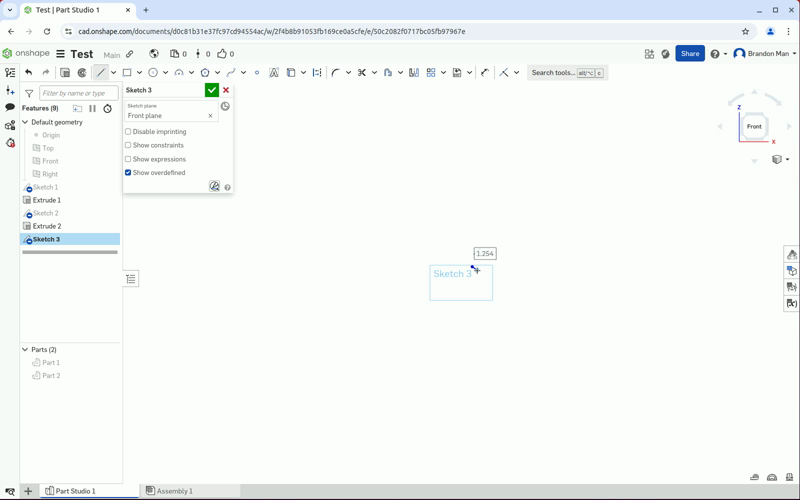
key_up(shift)
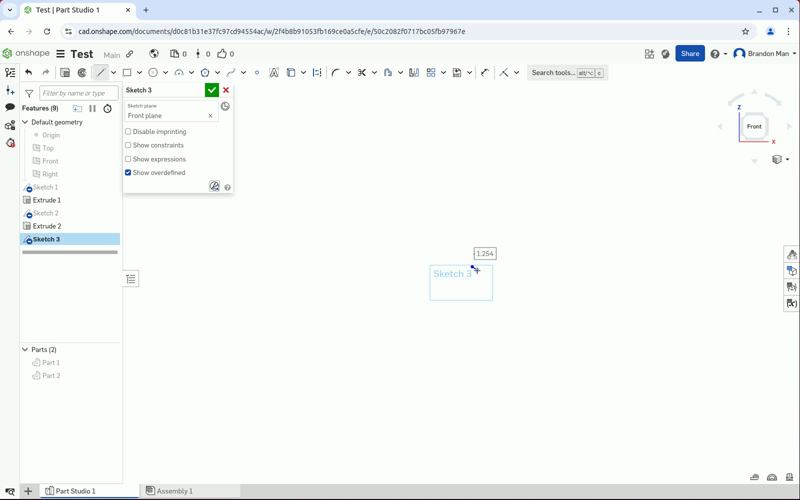
key(esc)
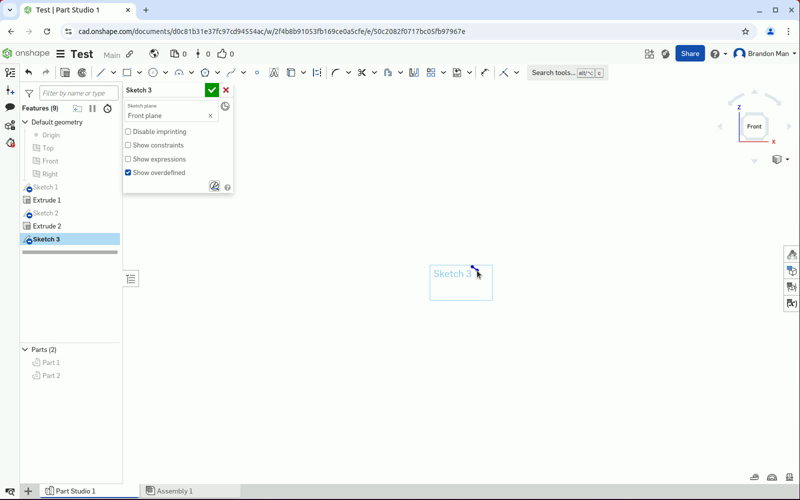
key(a)
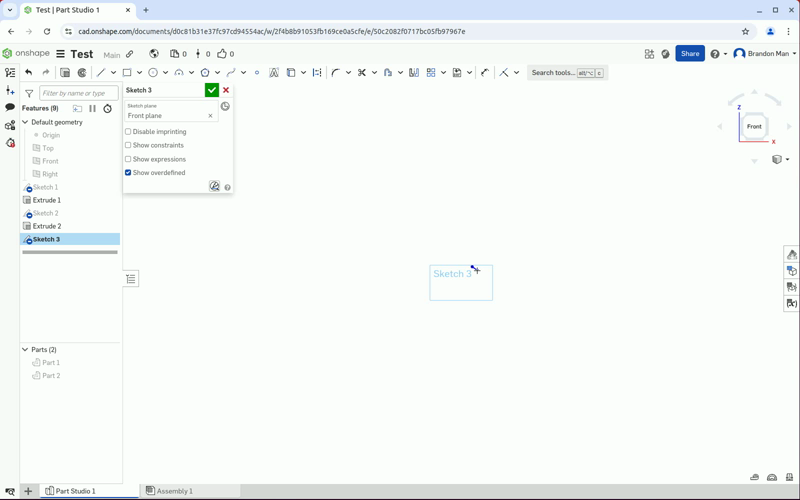
mouse_move(477, 270)
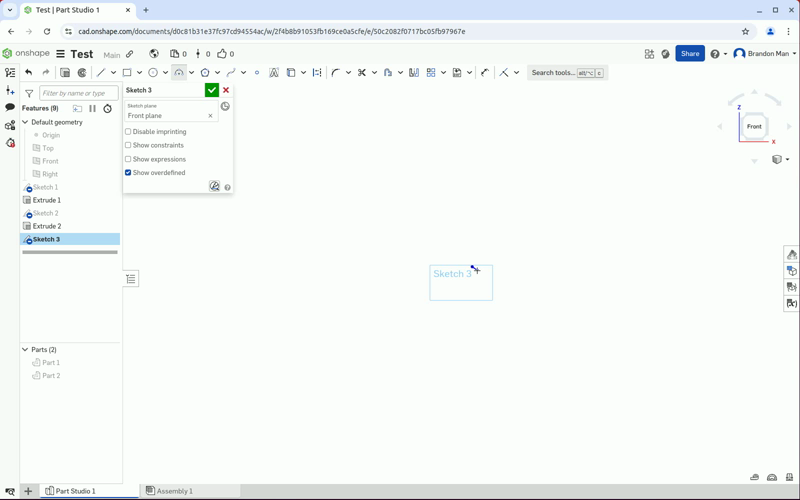
click(477, 270)
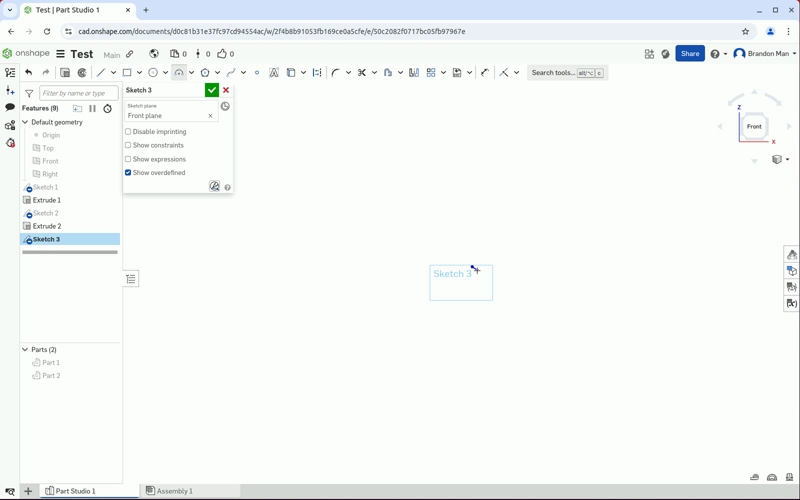
key_down(shift)
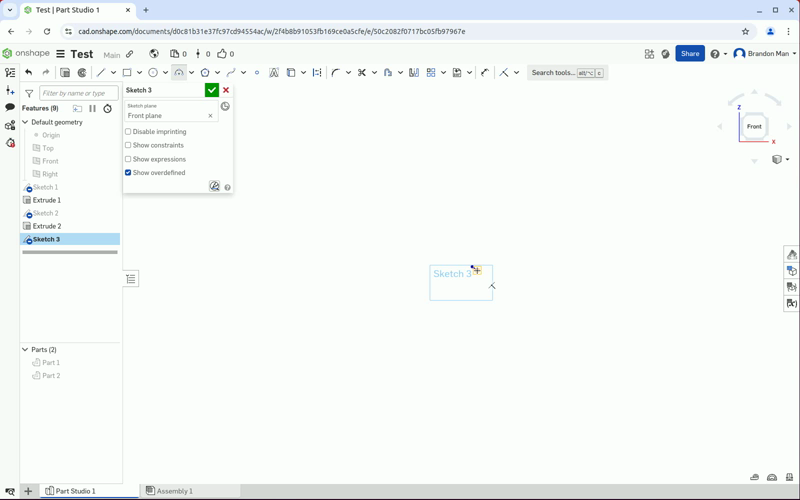
mouse_move(558, 269)
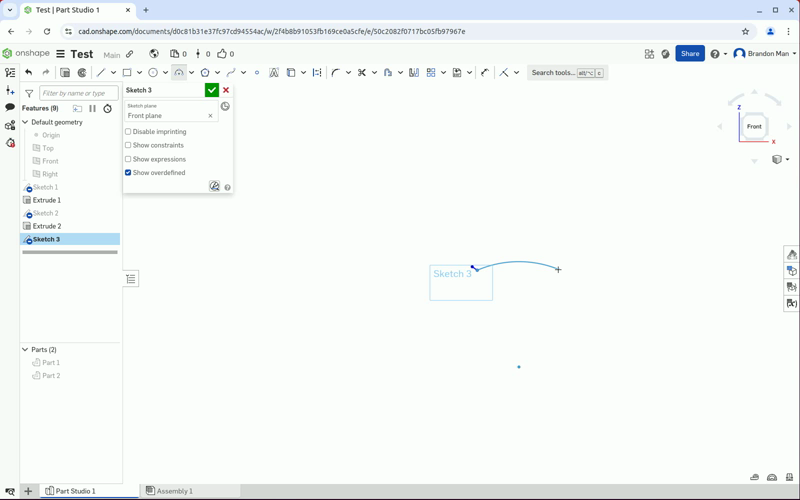
click(558, 269)
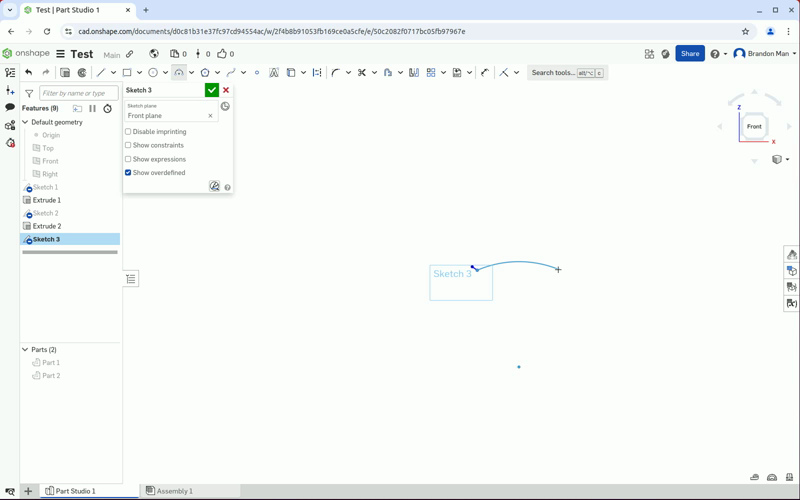
mouse_move(517, 261)
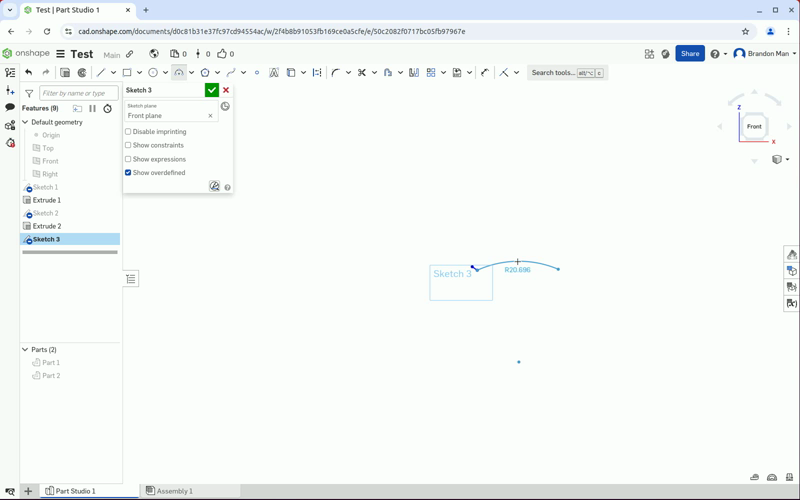
click(517, 261)
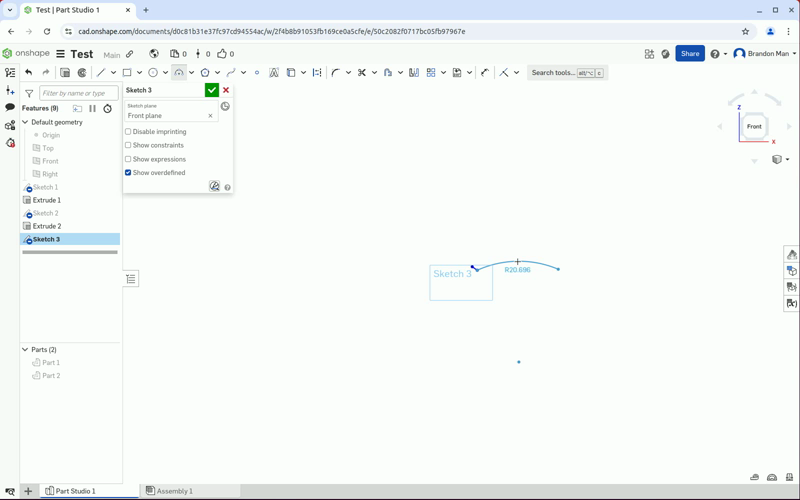
key_up(shift)
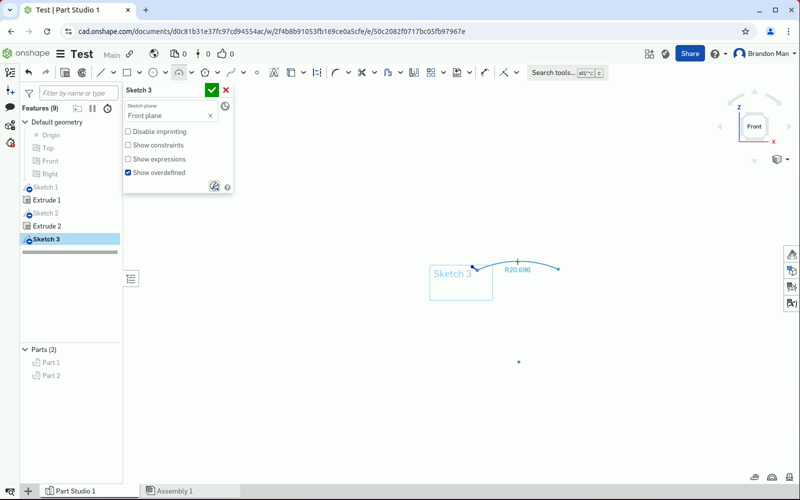
key(esc)
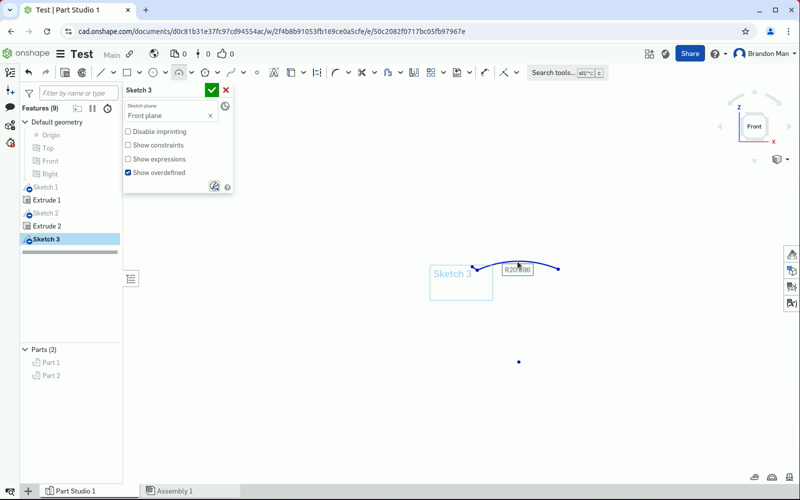
key(l)
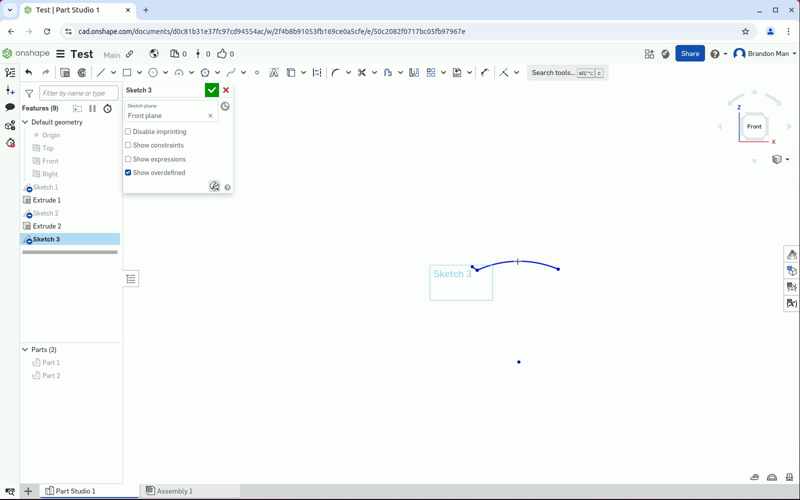
mouse_move(558, 269)
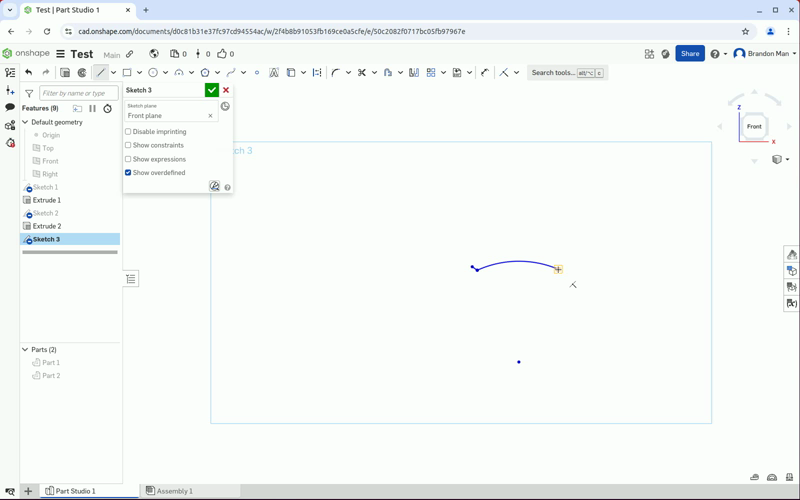
click(558, 269)
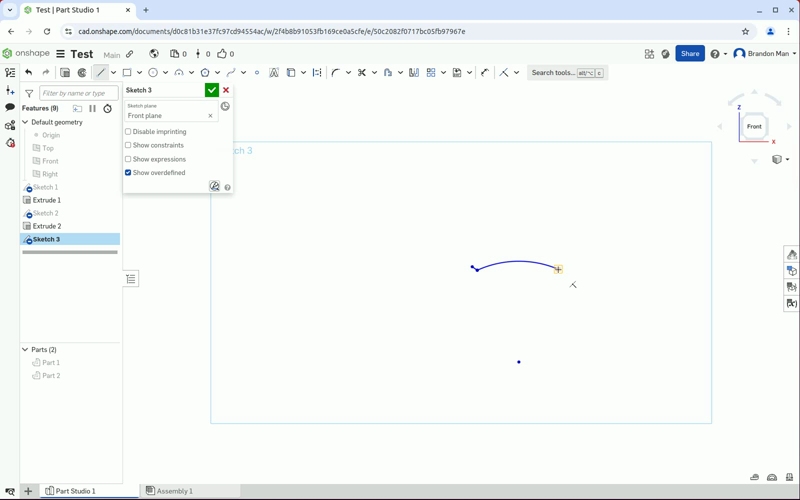
key_down(shift)
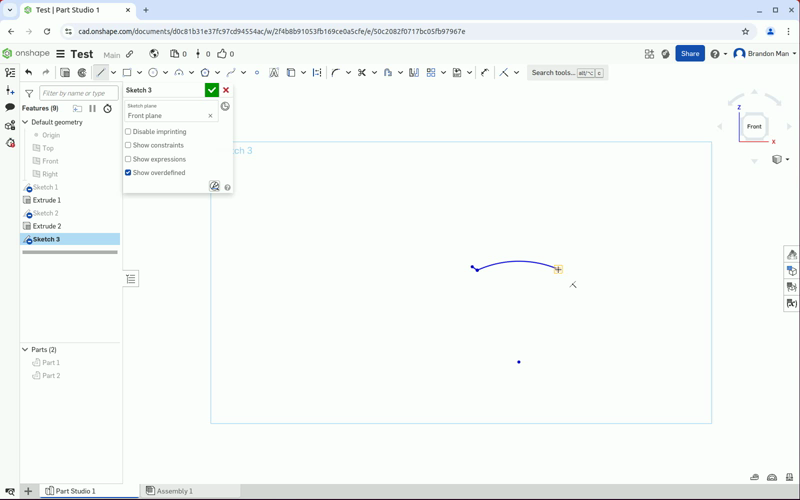
mouse_move(588, 269)
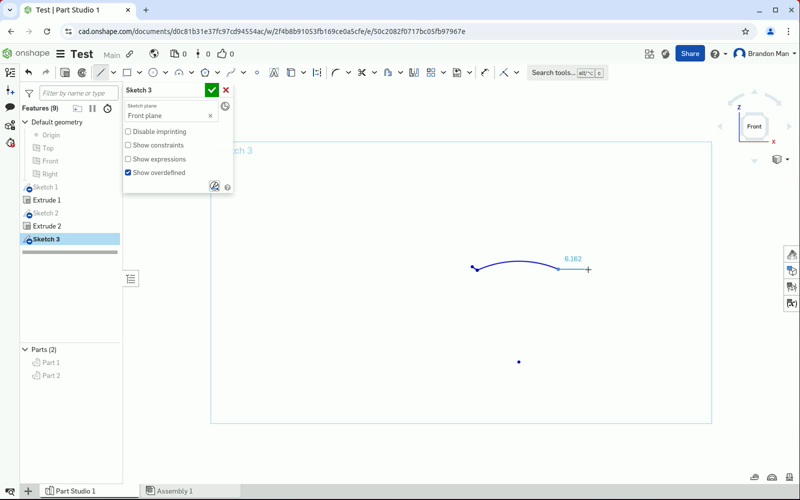
mouse_move(563, 266)
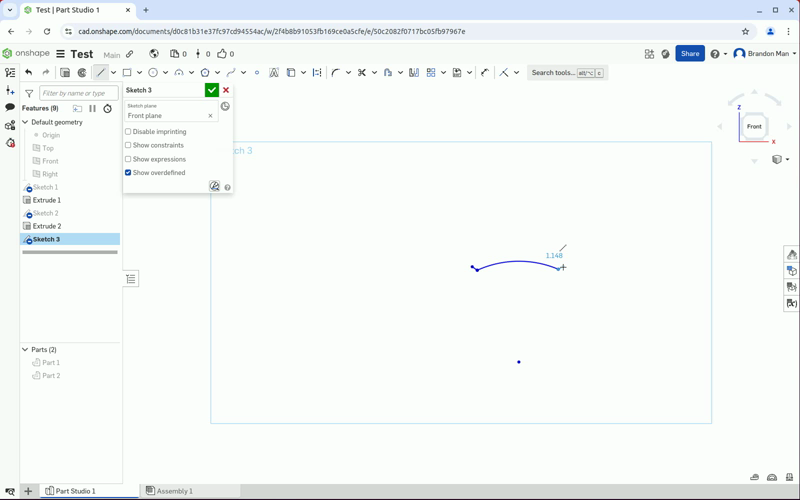
scroll(6)
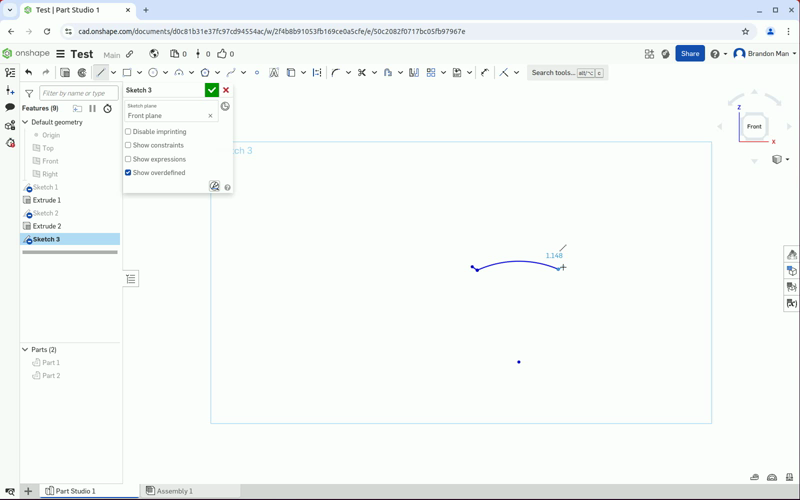
scroll(6)
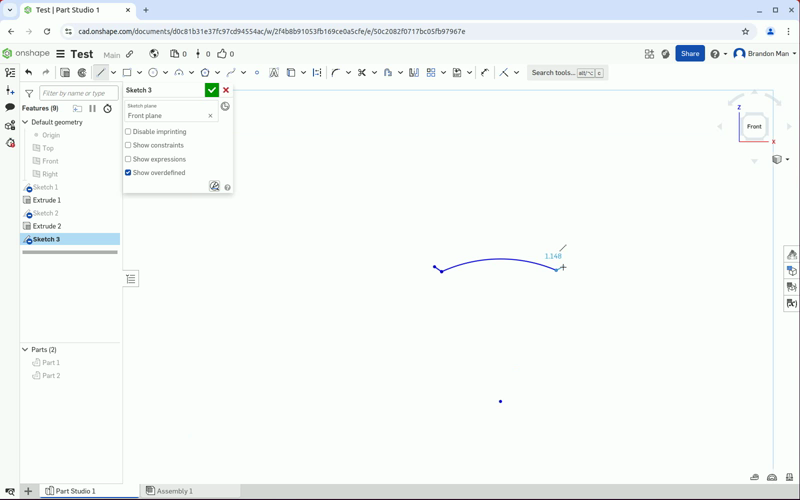
scroll(6)
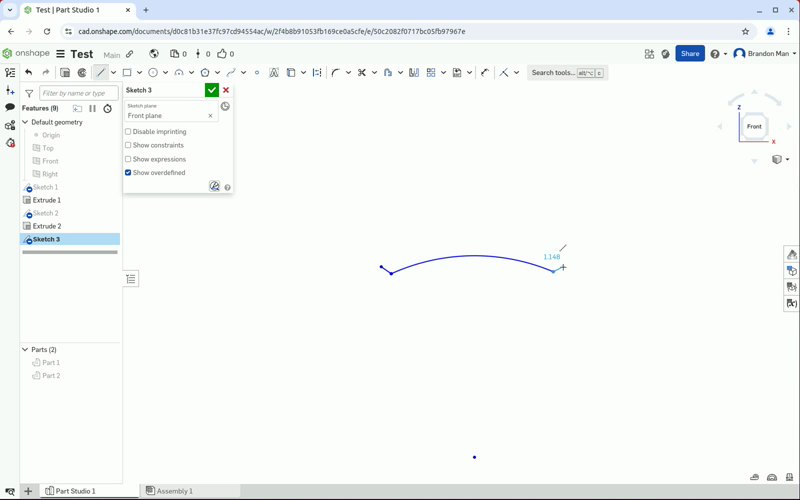
scroll(6)
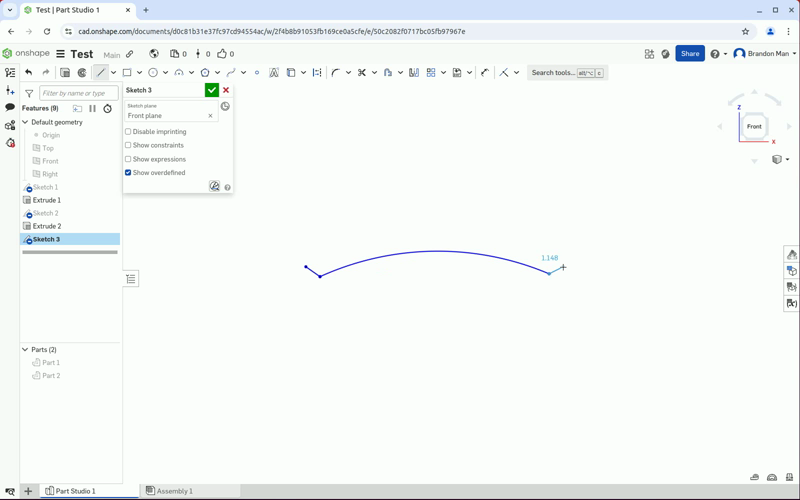
scroll(6)
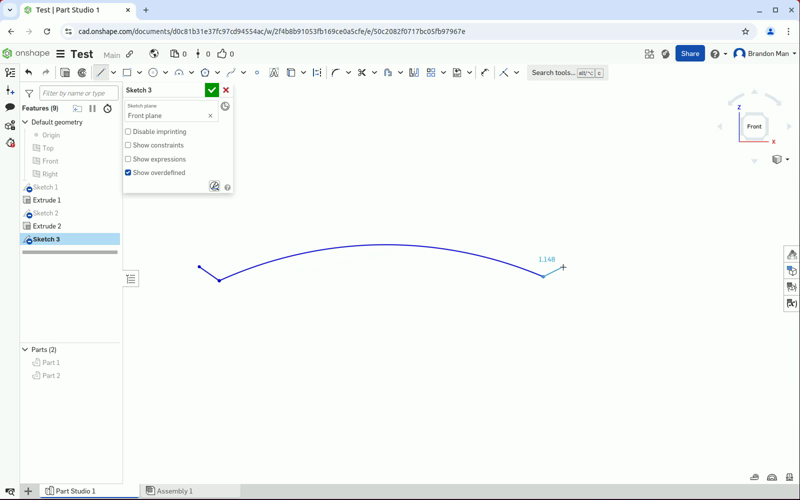
scroll(6)
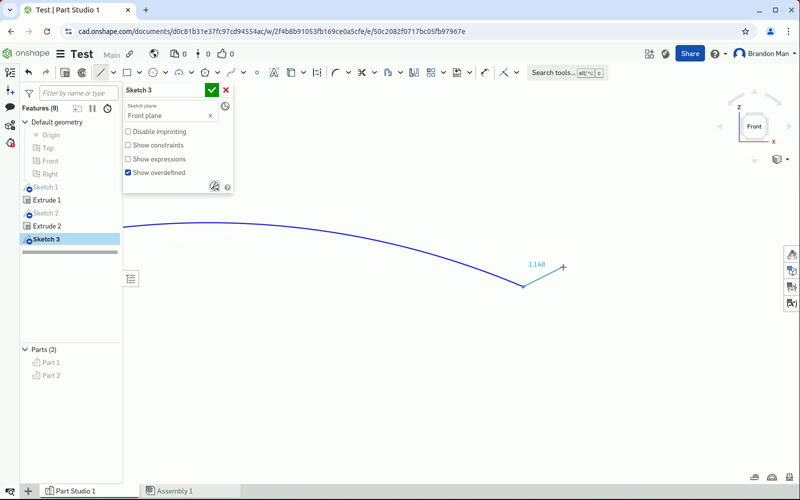
scroll(6)
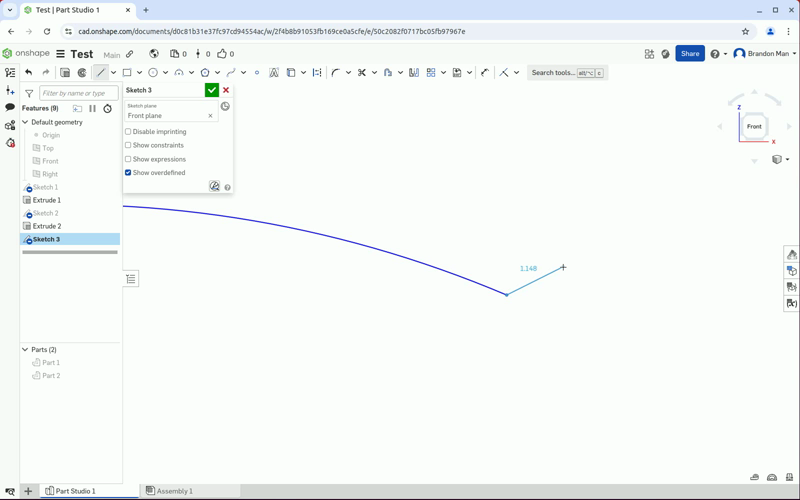
click(563, 266)
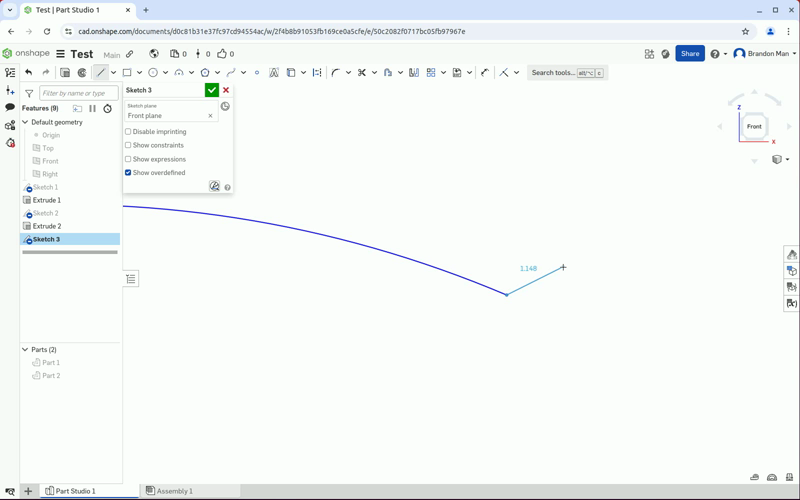
scroll(-6)
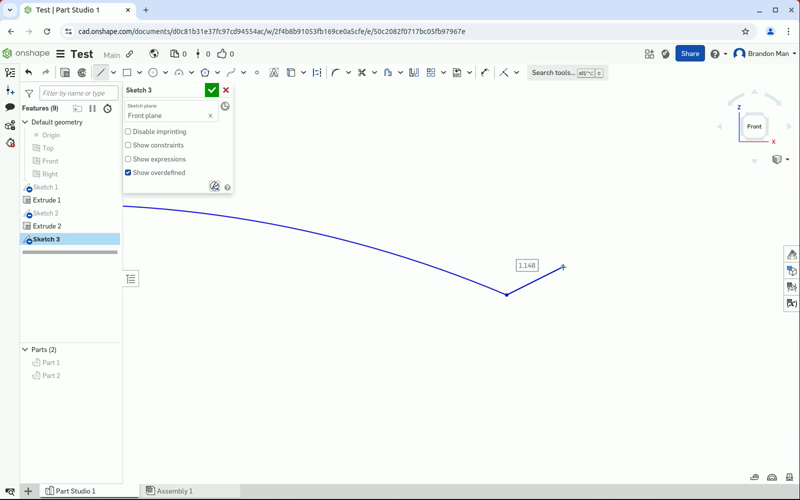
scroll(-6)
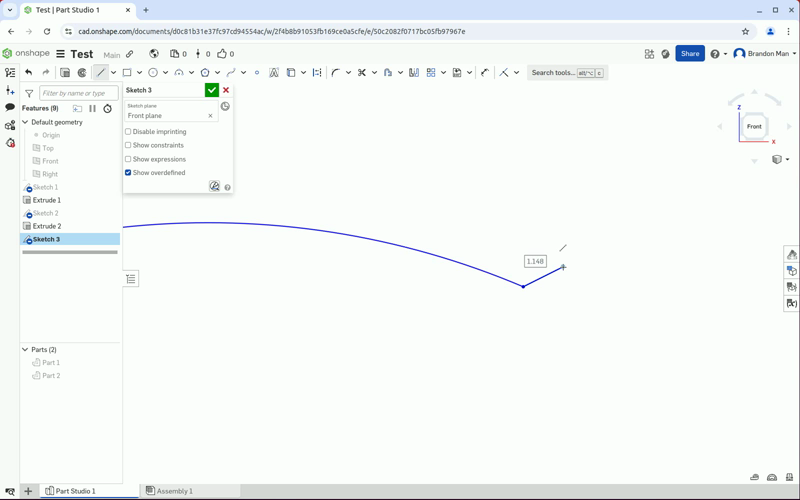
scroll(-6)
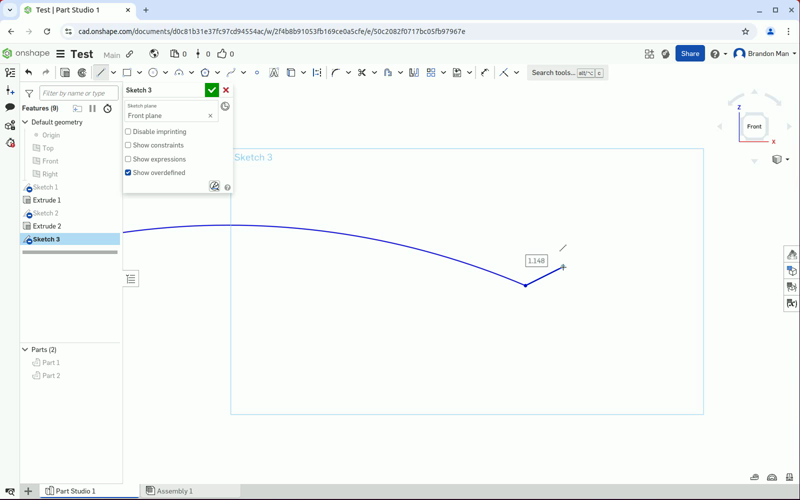
scroll(-6)
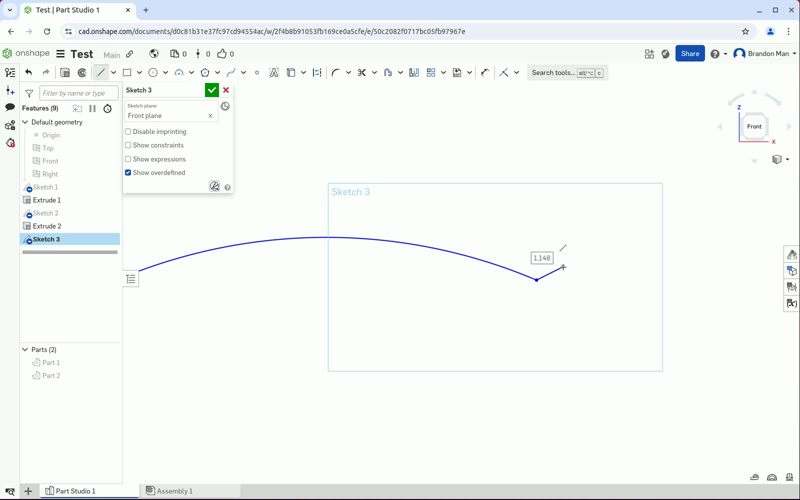
scroll(-6)
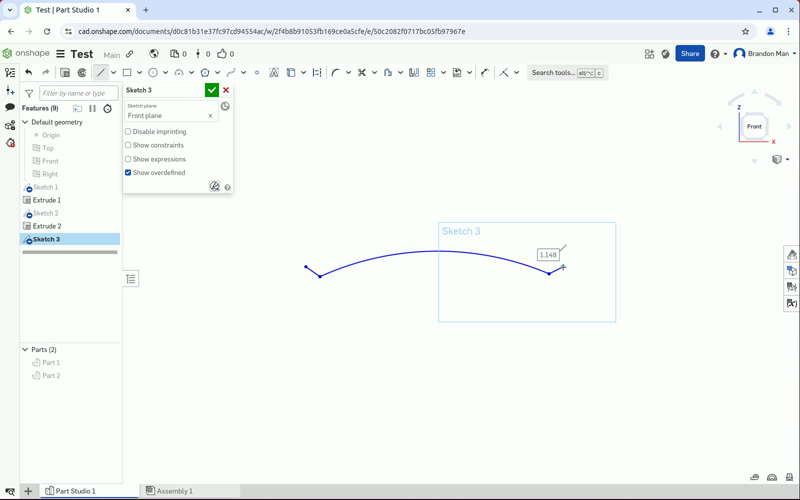
scroll(-6)
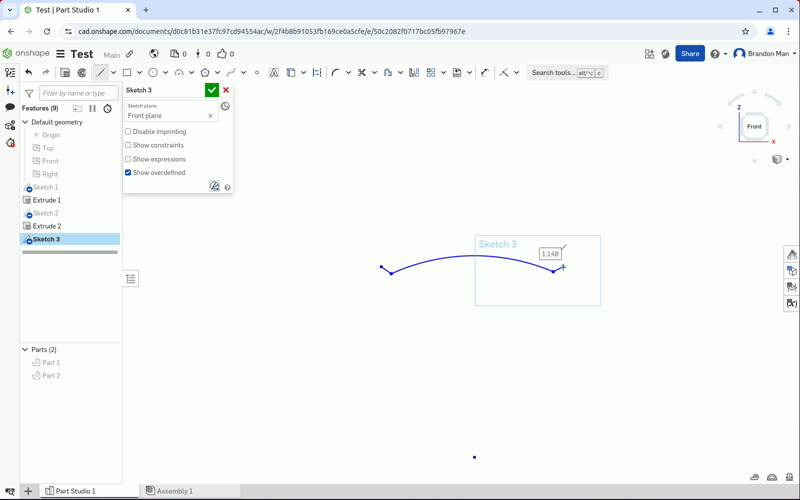
scroll(-6)
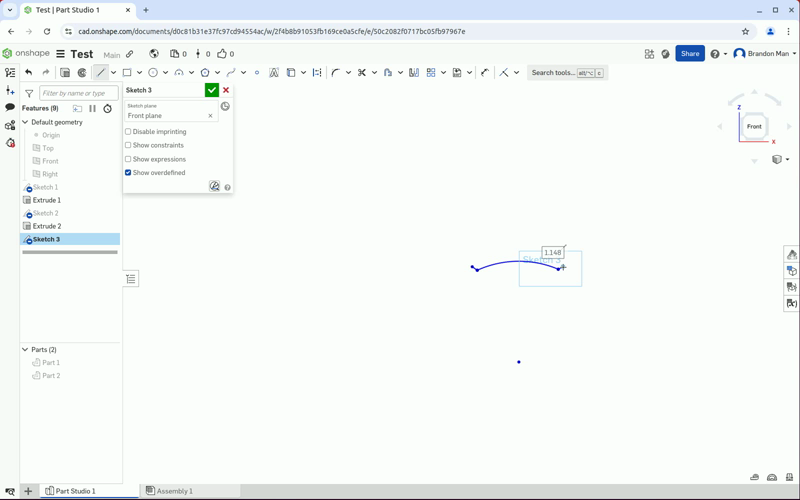
key_up(shift)
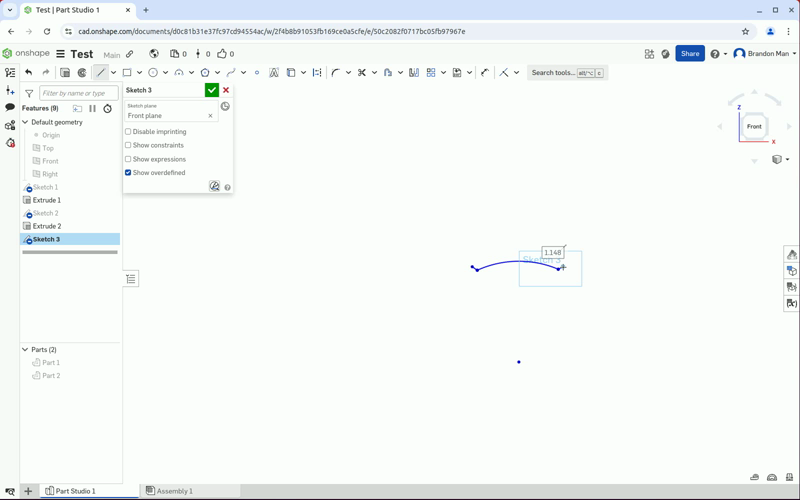
key(esc)
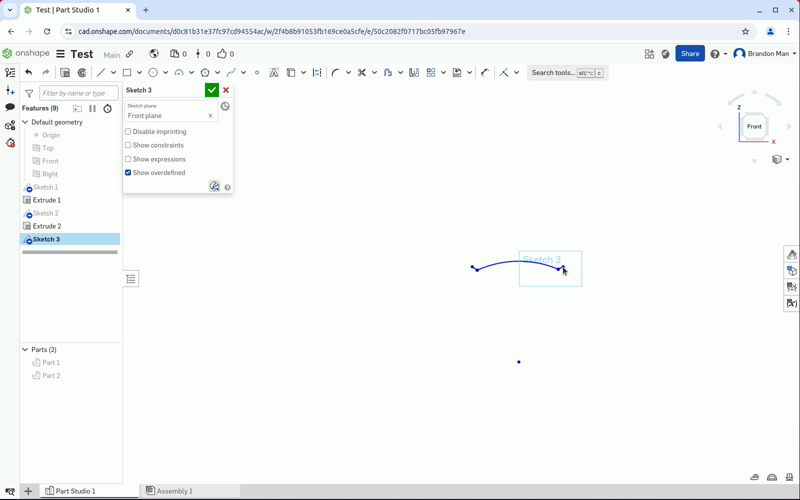
key(a)
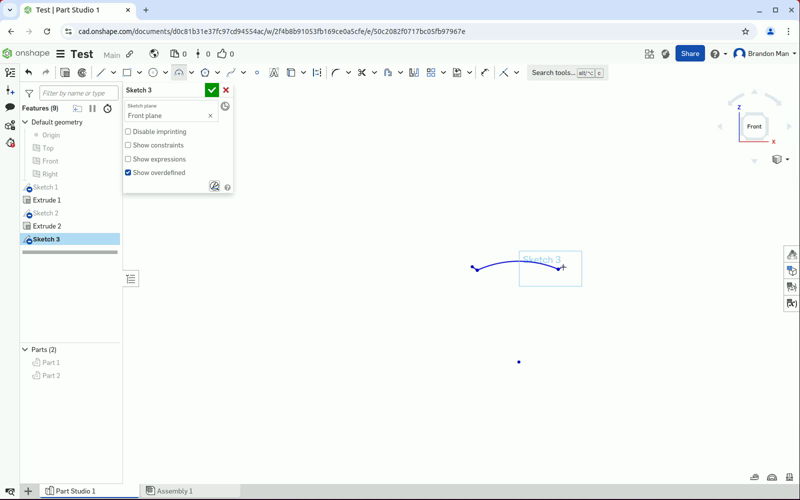
mouse_move(563, 266)
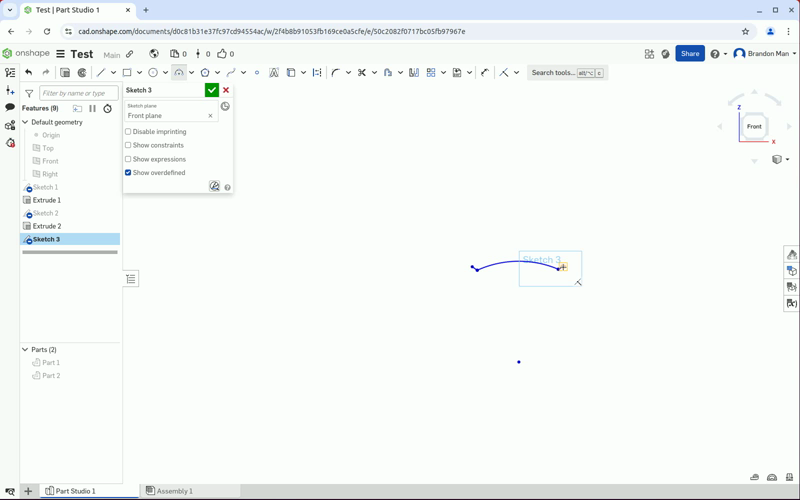
click(563, 266)
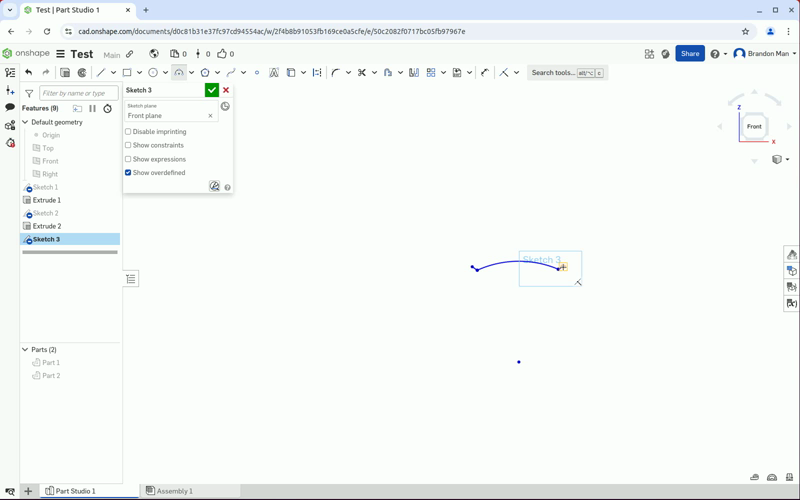
mouse_move(472, 266)
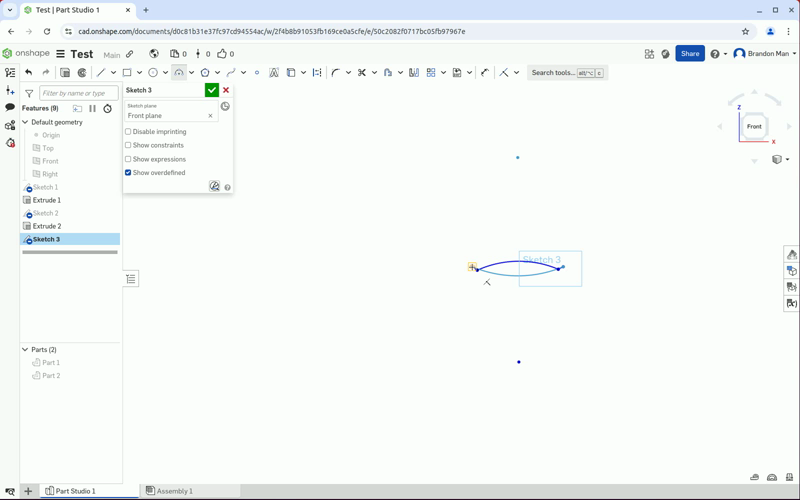
click(472, 266)
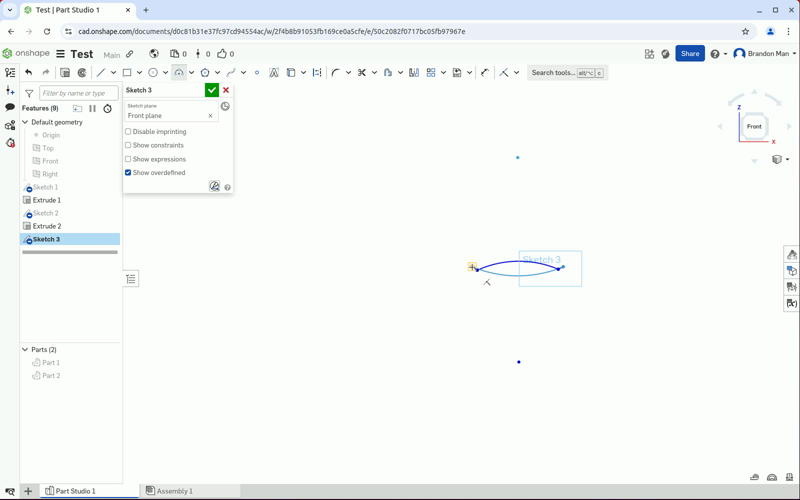
key_down(shift)
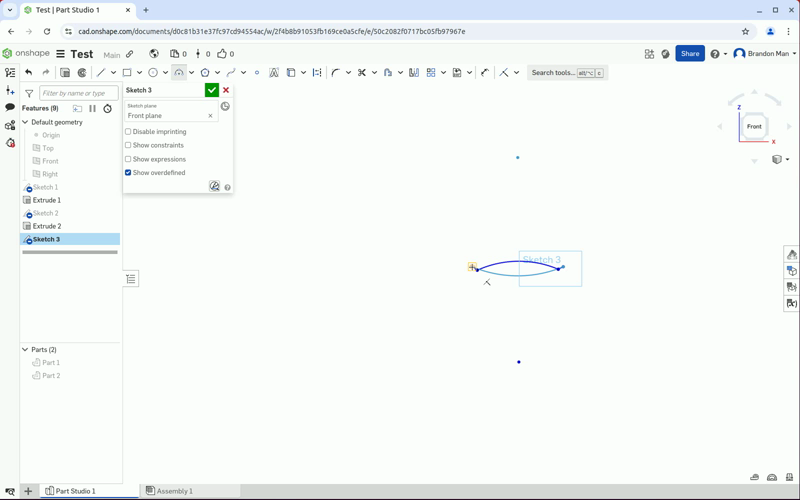
mouse_move(517, 255)
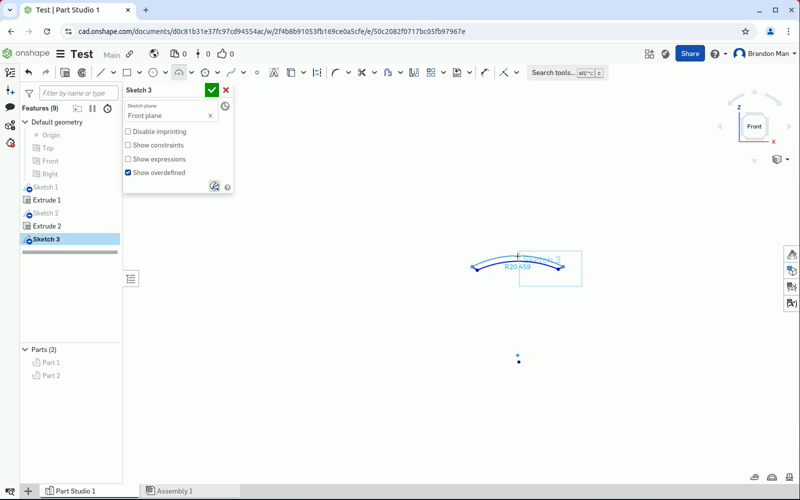
click(517, 255)
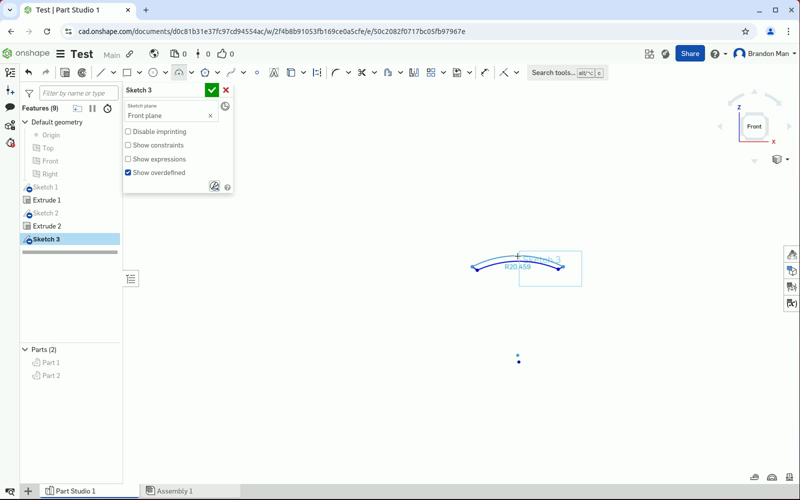
key_up(shift)
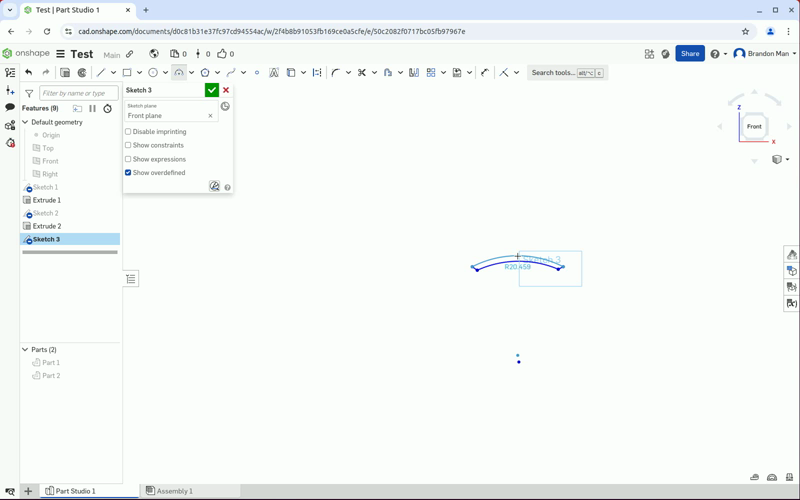
key(esc)
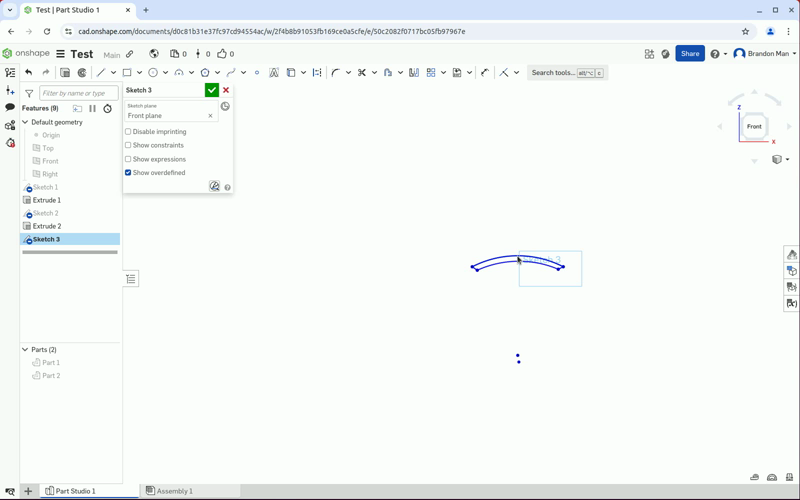
mouse_move(483, 263)
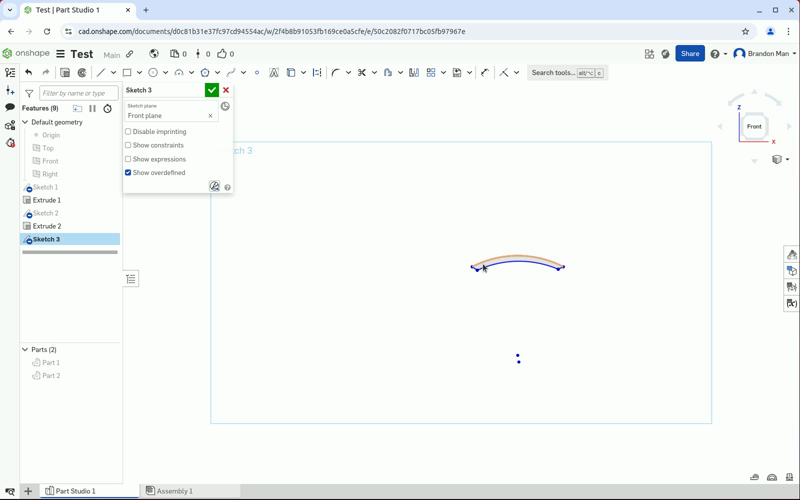
scroll(6)
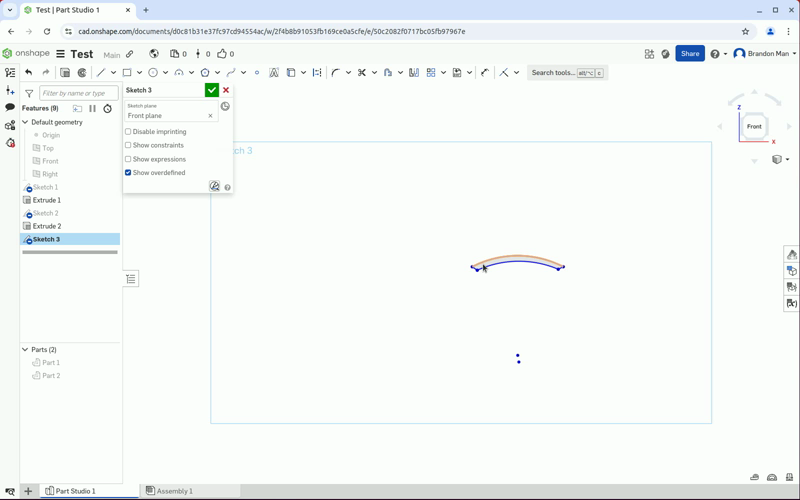
scroll(6)
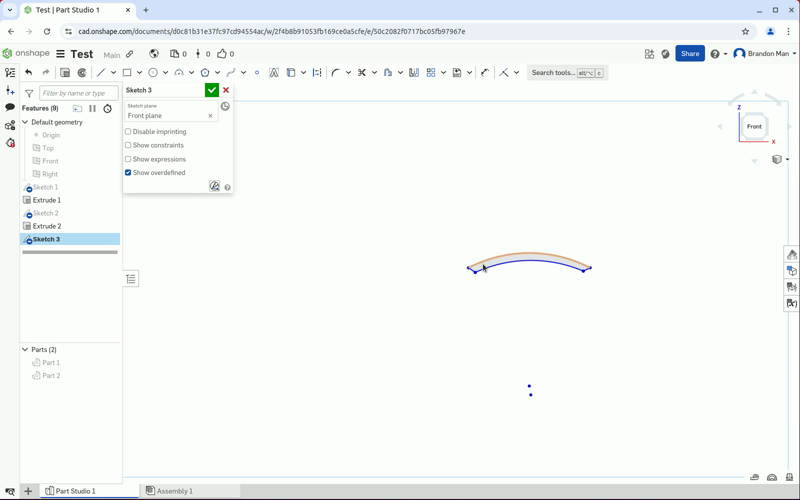
scroll(6)
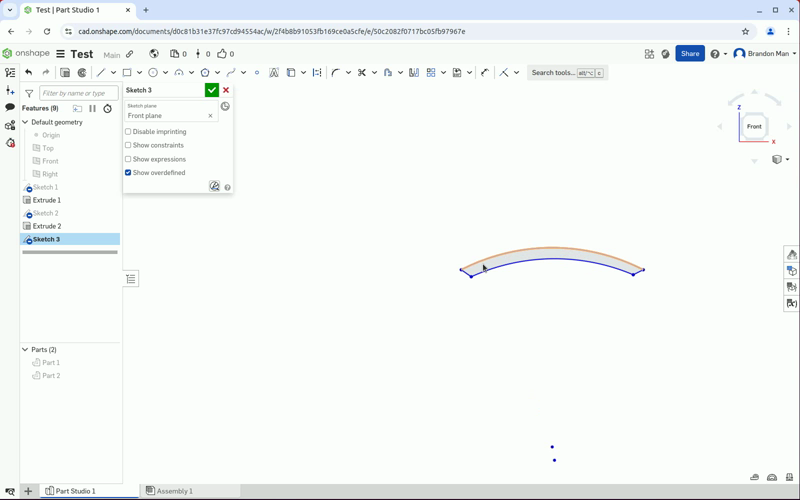
scroll(6)
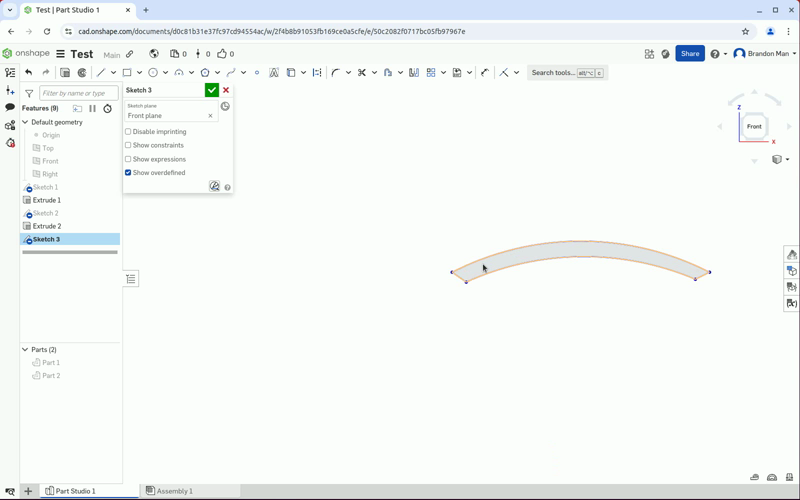
scroll(6)
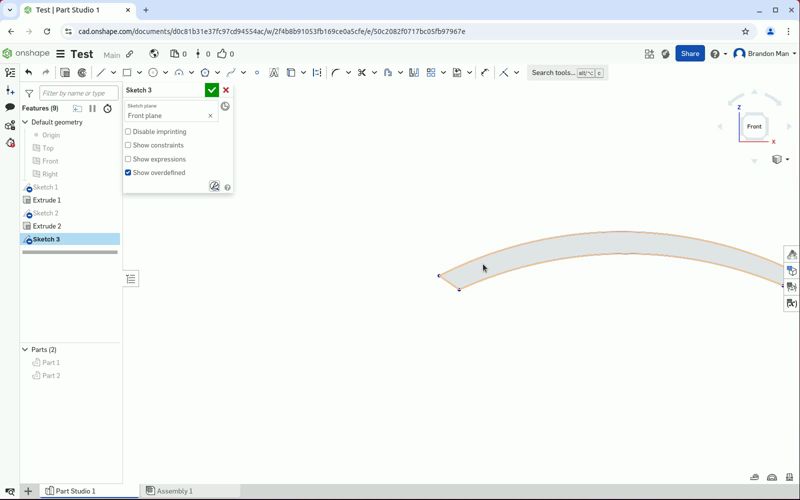
scroll(6)
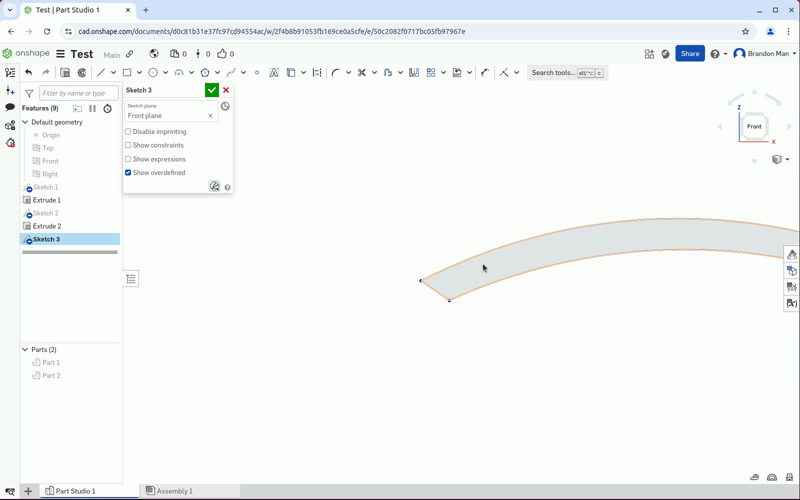
scroll(6)
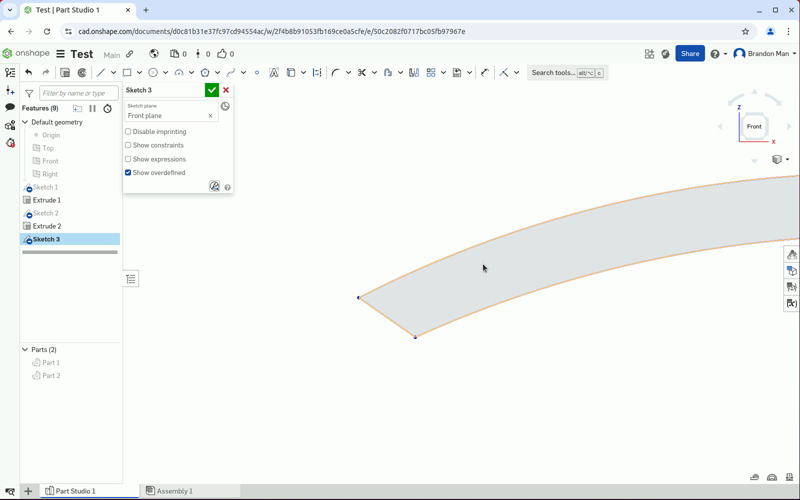
click(483, 263)
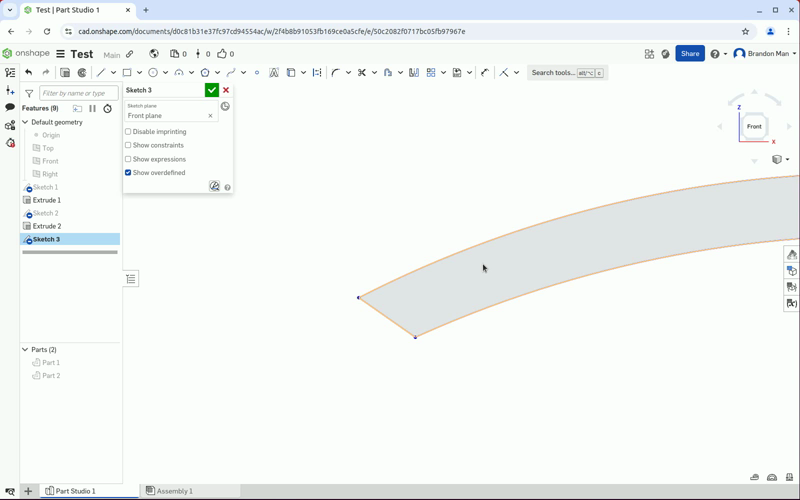
scroll(-6)
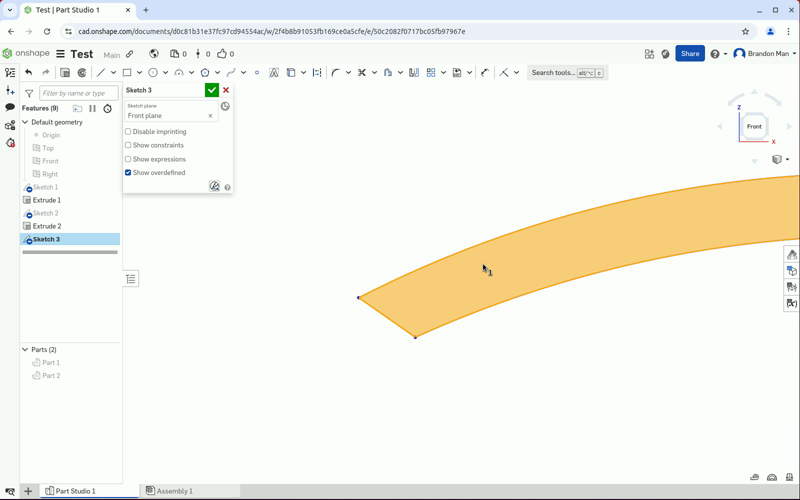
scroll(-6)
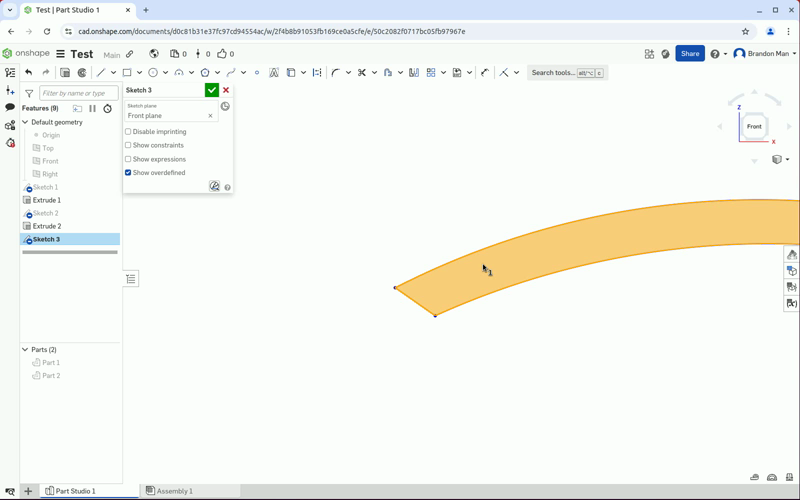
scroll(-6)
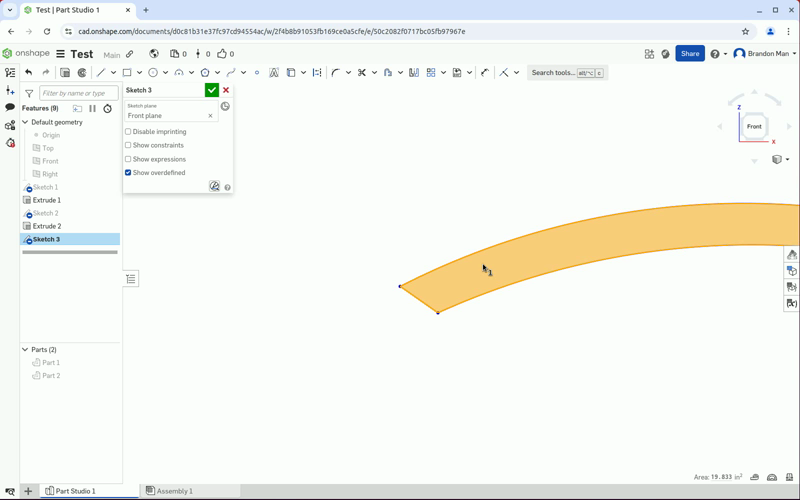
scroll(-6)
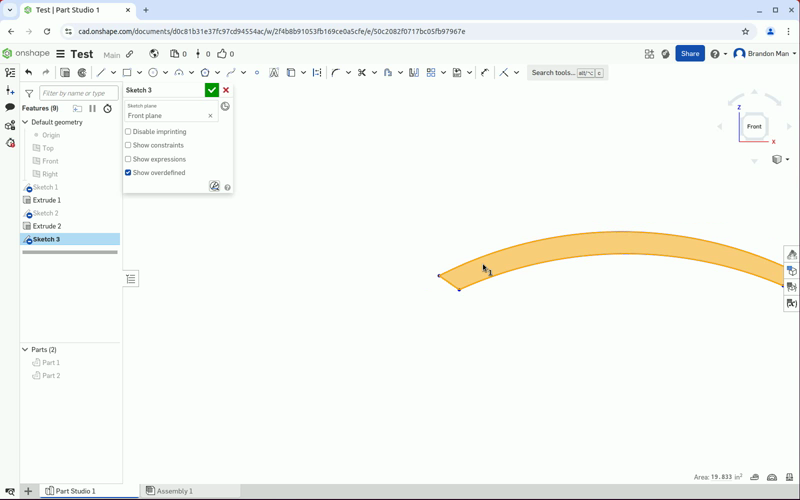
scroll(-6)
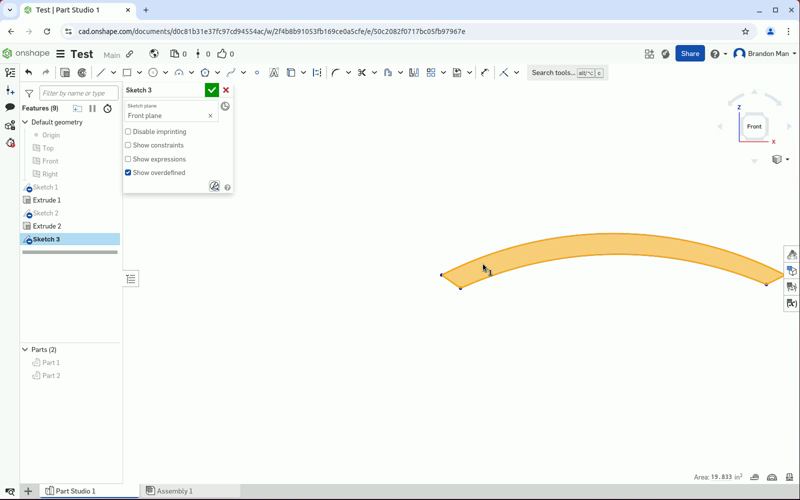
scroll(-6)
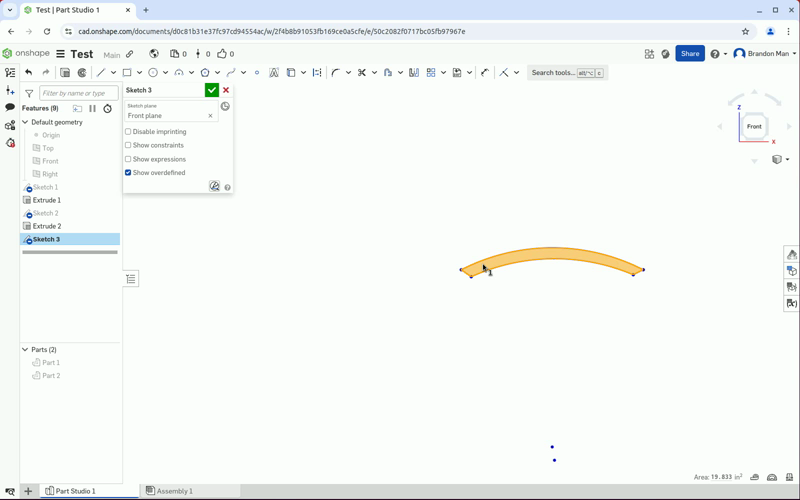
scroll(-6)
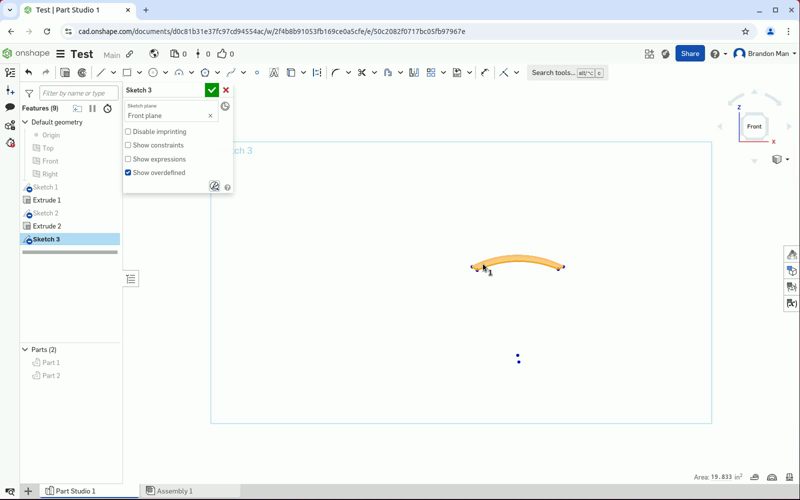
mouse_move(73, 352)
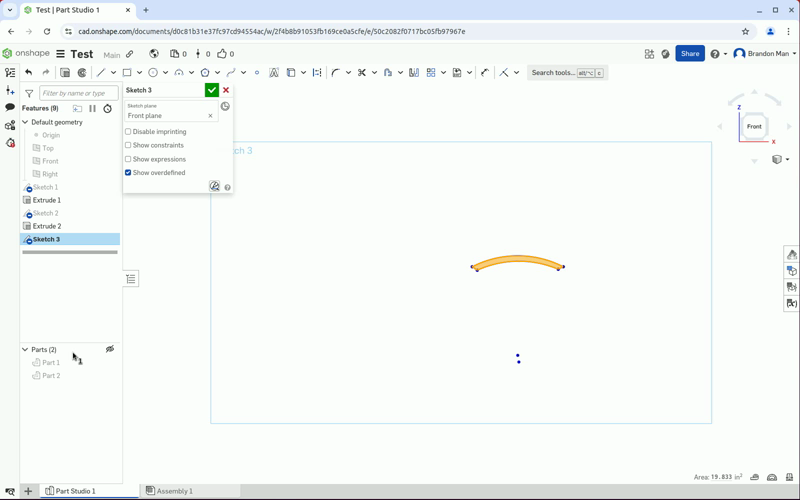
key(shift+y)
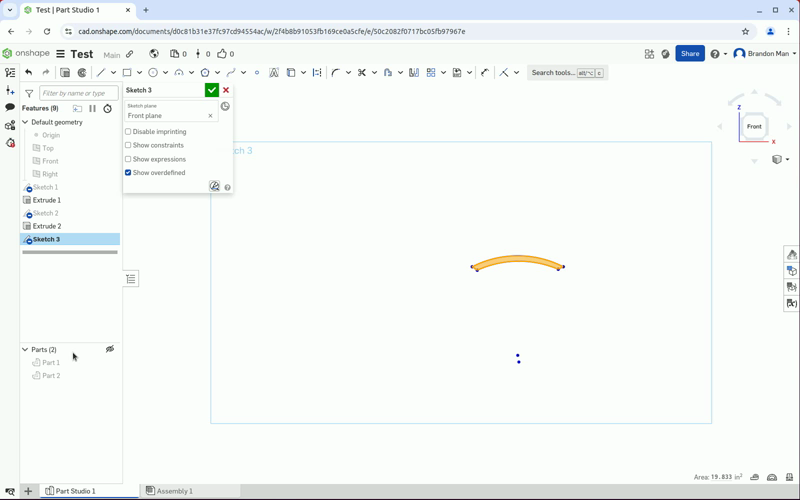
key(shift+e)
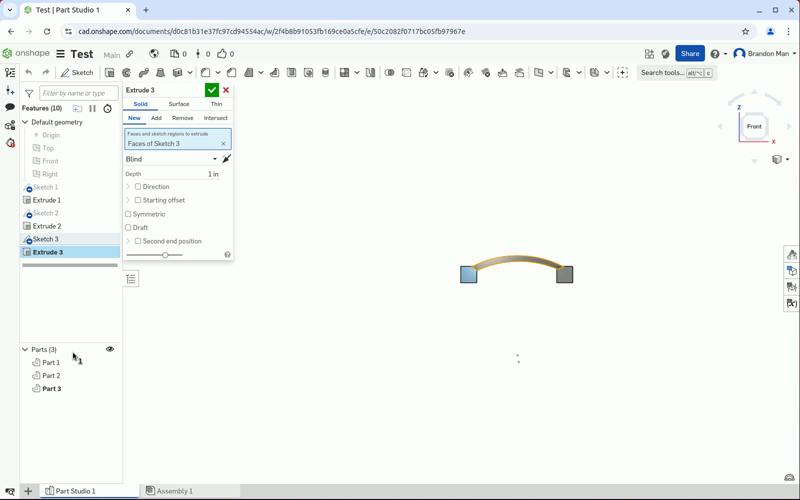
mouse_move(143, 106)
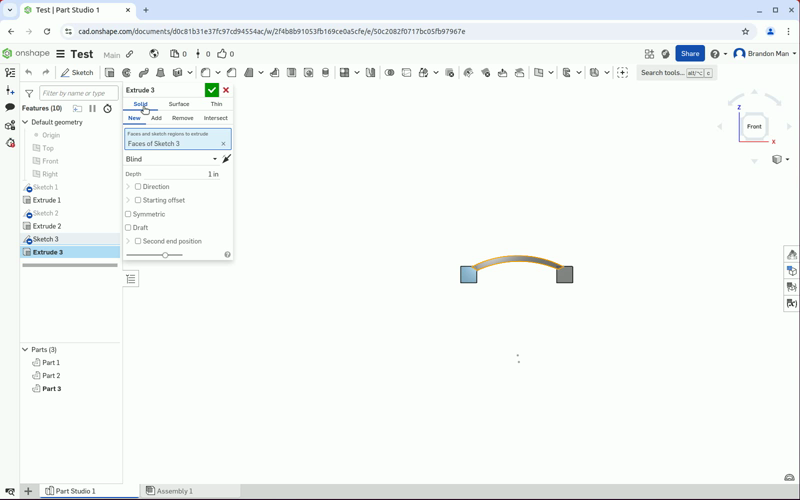
click(143, 106)
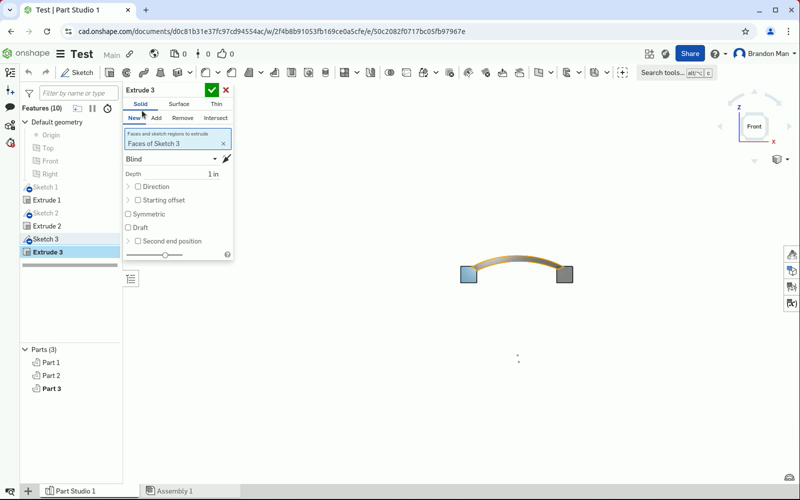
mouse_move(137, 120)
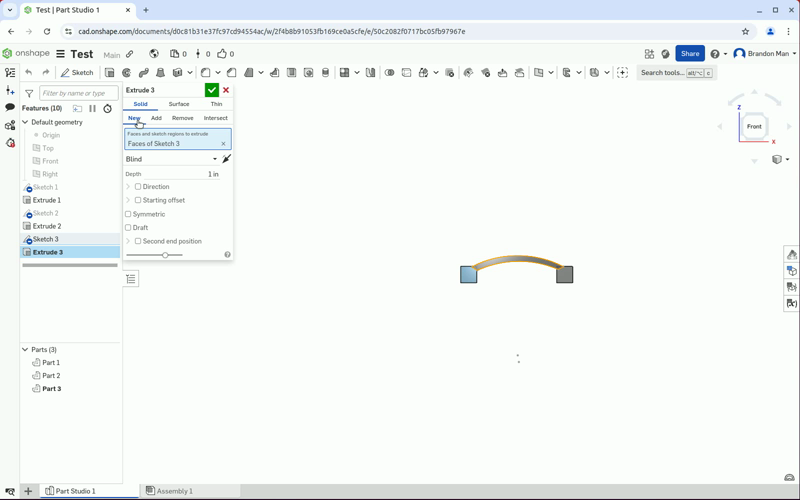
click(137, 120)
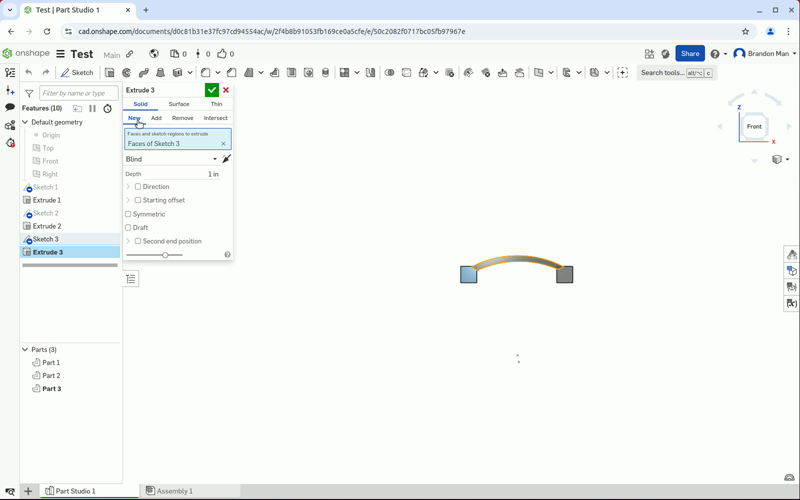
key(tab, 4)
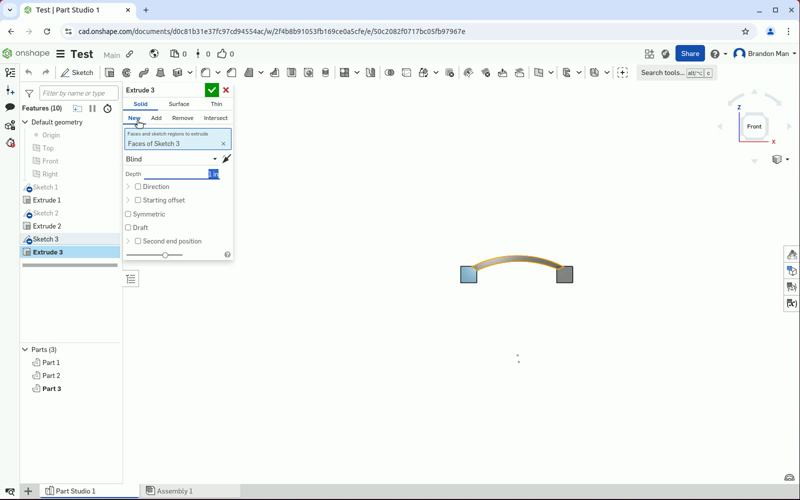
text(-3.37)
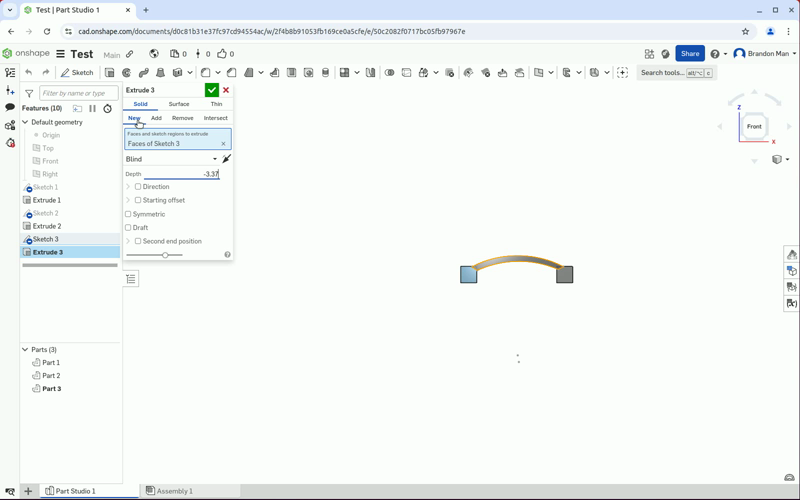
key(enter)
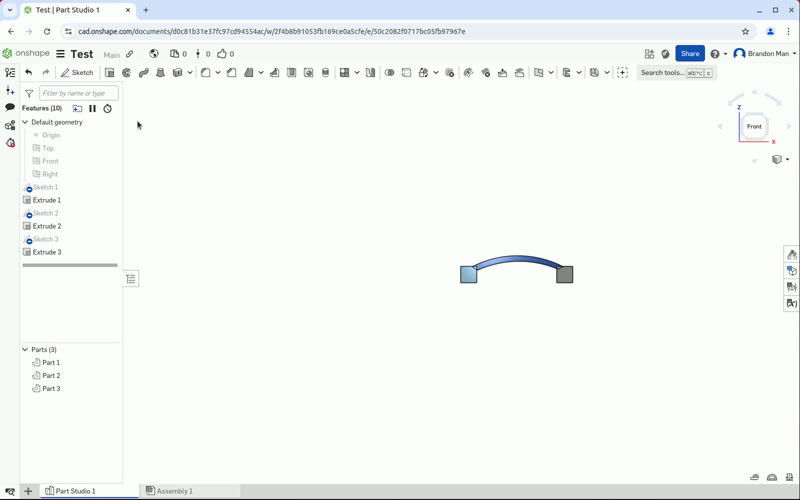
key(shift+h)
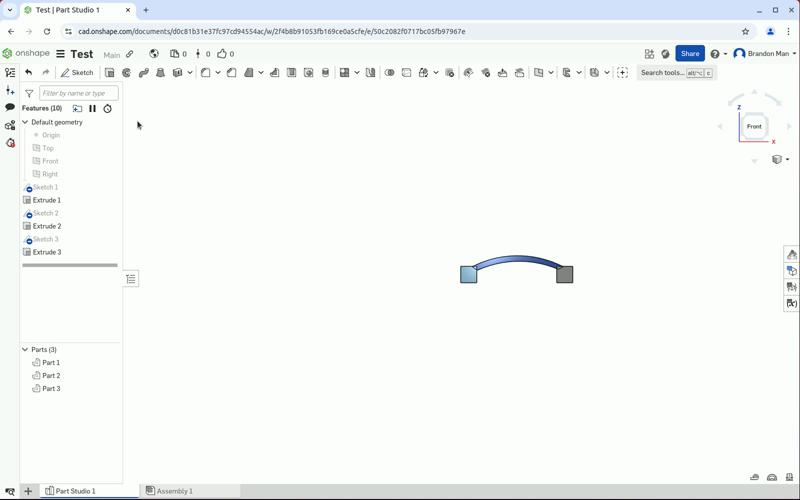
key(shift+h)
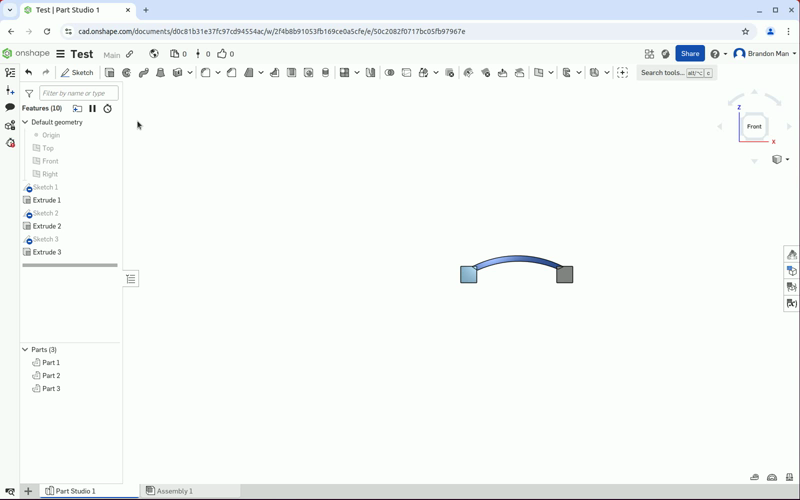
mouse_move(73, 189)
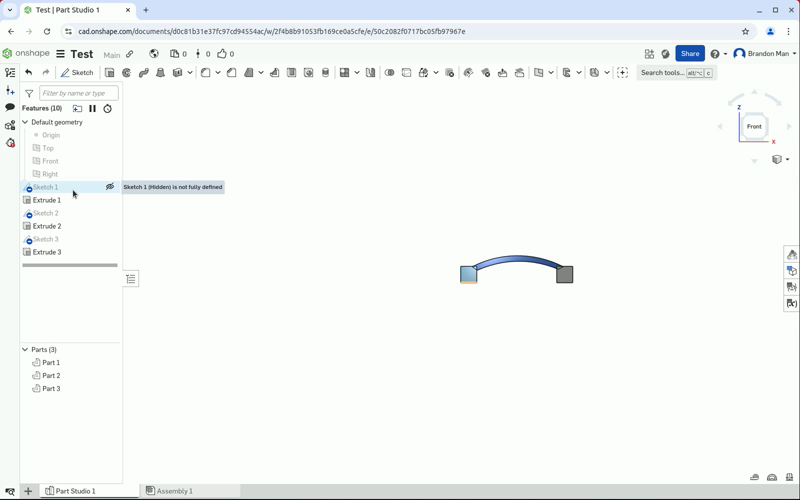
click(73, 189)
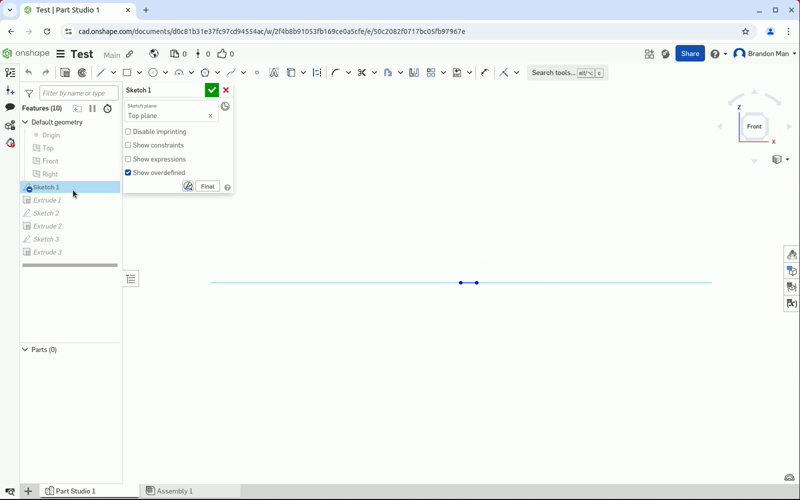
mouse_move(229, 92)
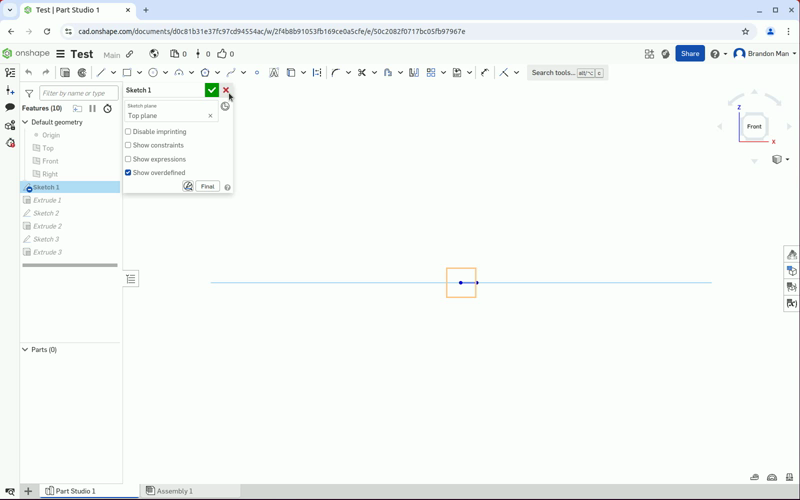
click(229, 92)
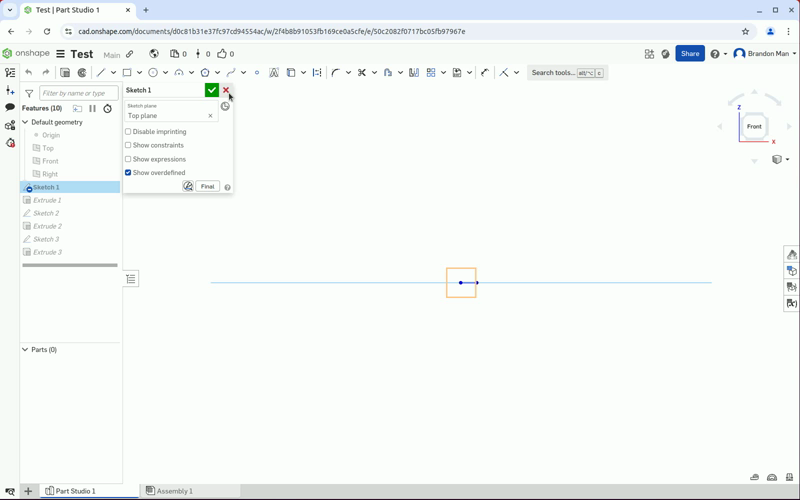
key(shift+s)
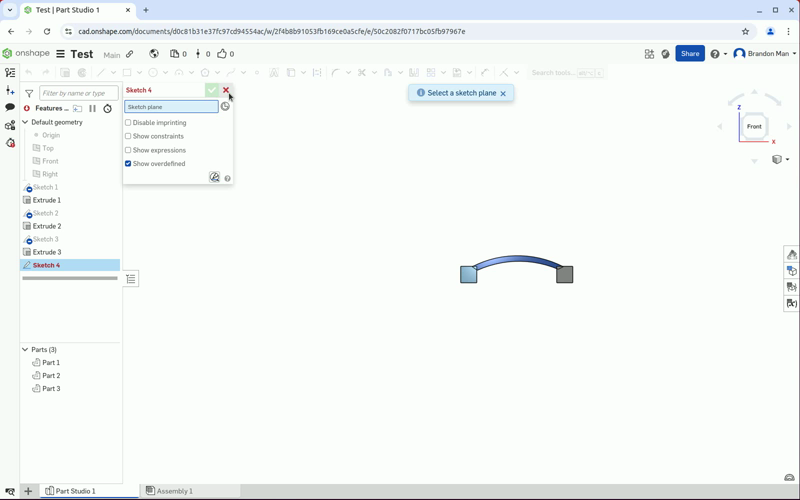
mouse_move(73, 163)
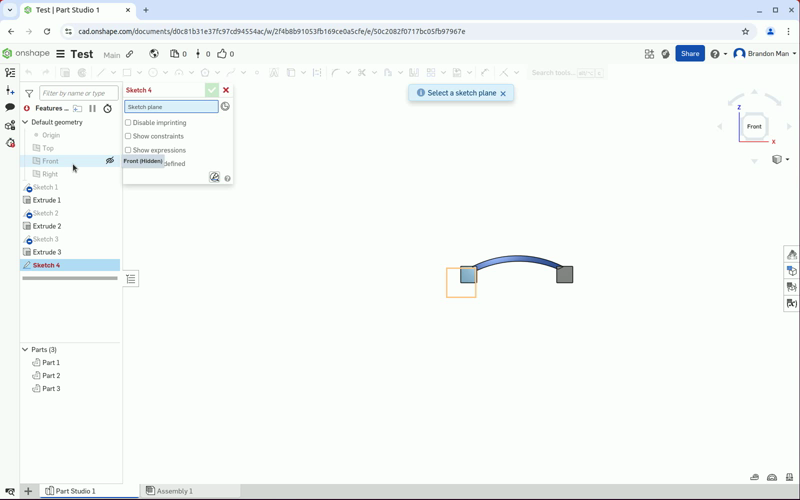
click(73, 163)
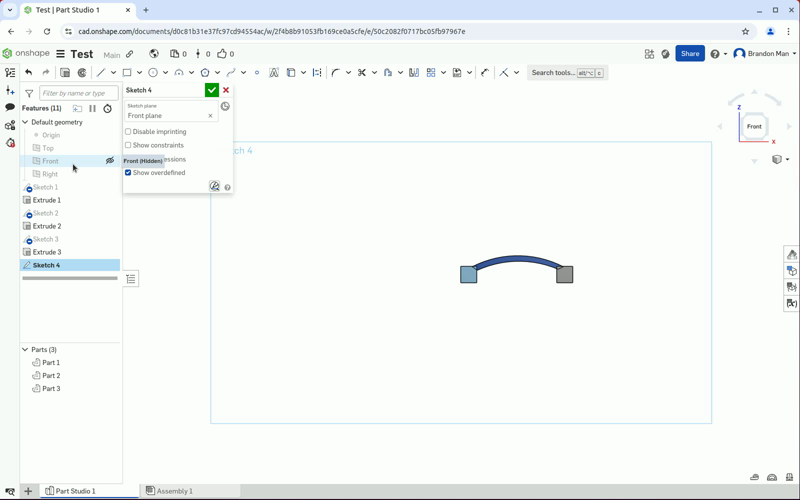
mouse_move(73, 352)
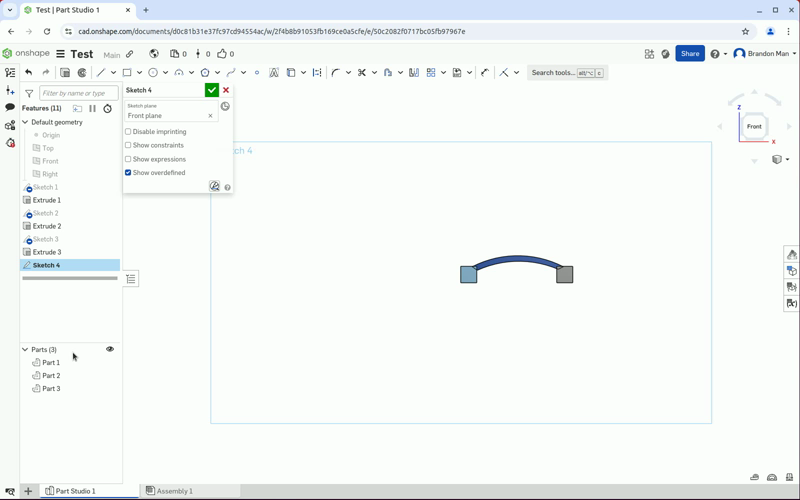
key(y)
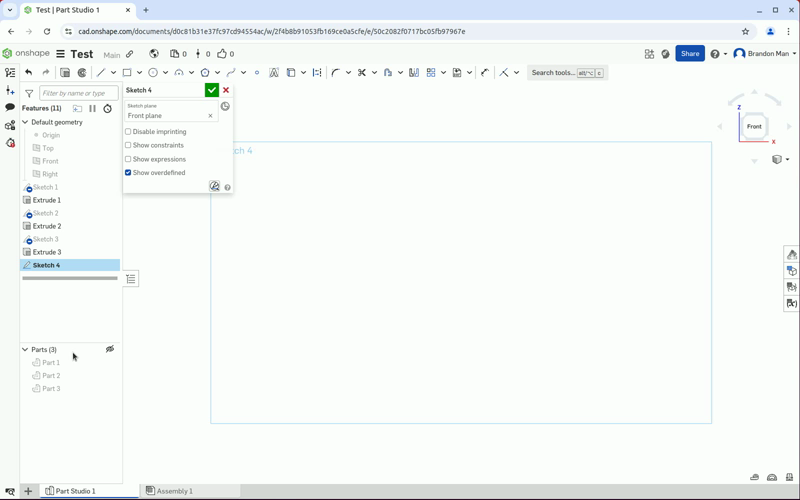
key(l)
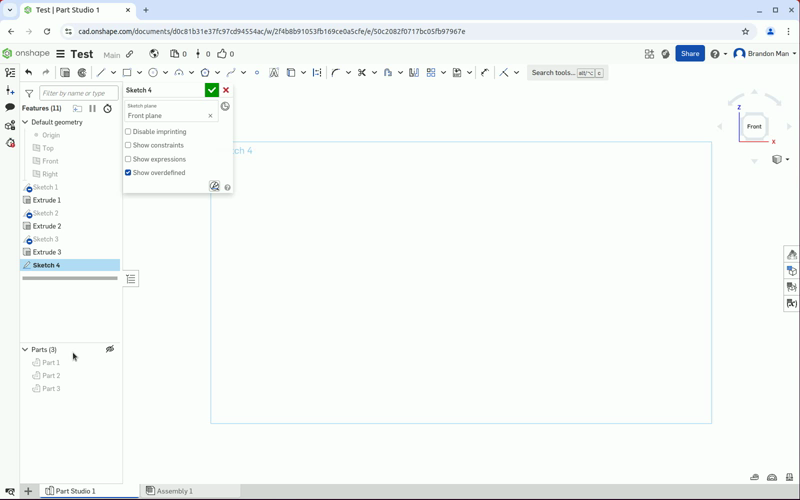
key_down(shift)
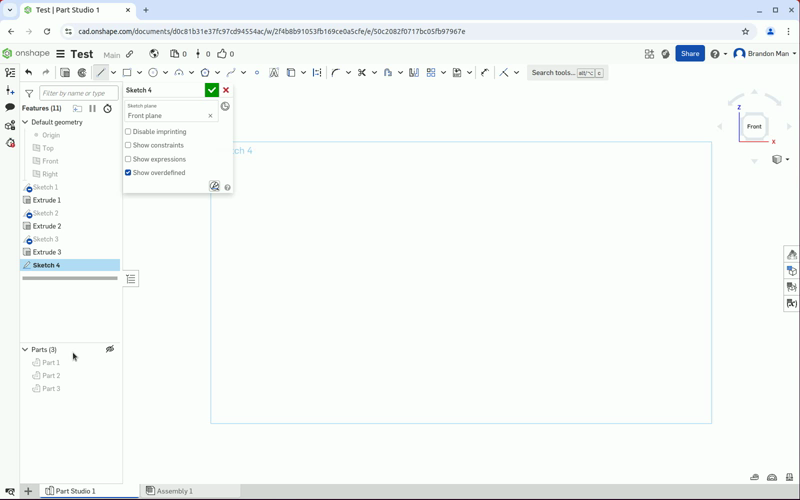
mouse_move(472, 266)
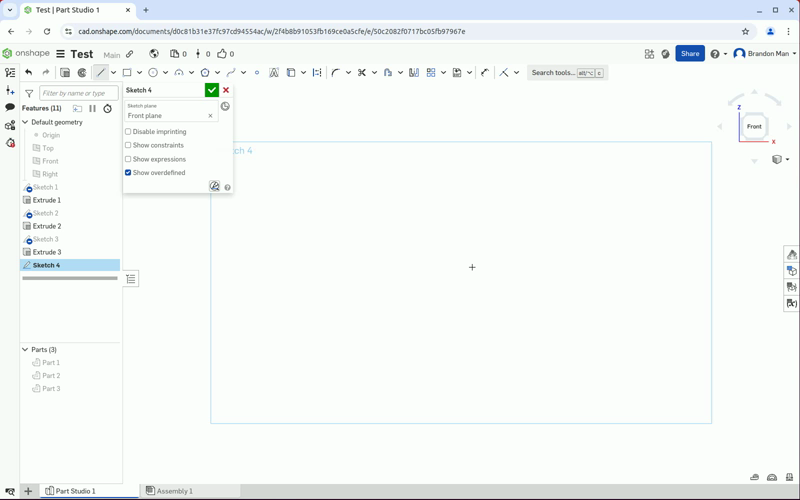
click(472, 266)
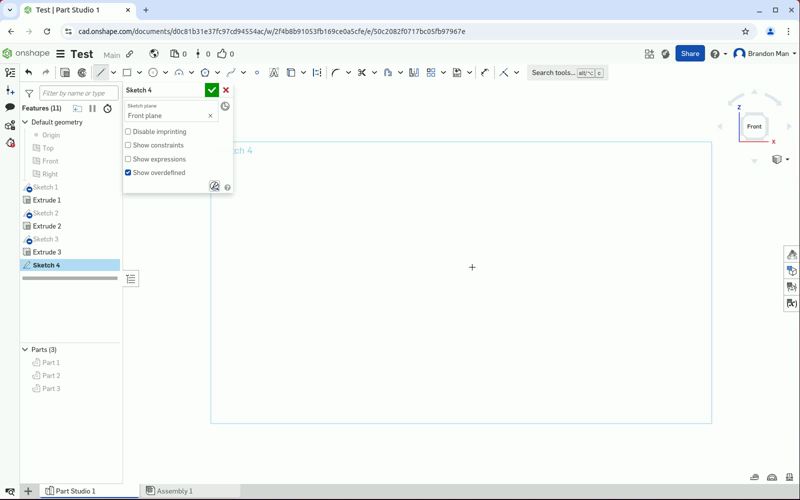
key_up(shift)
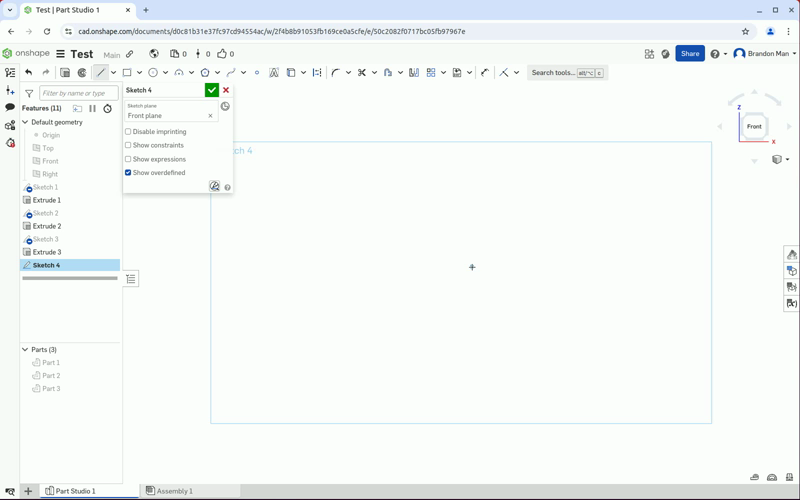
key_down(shift)
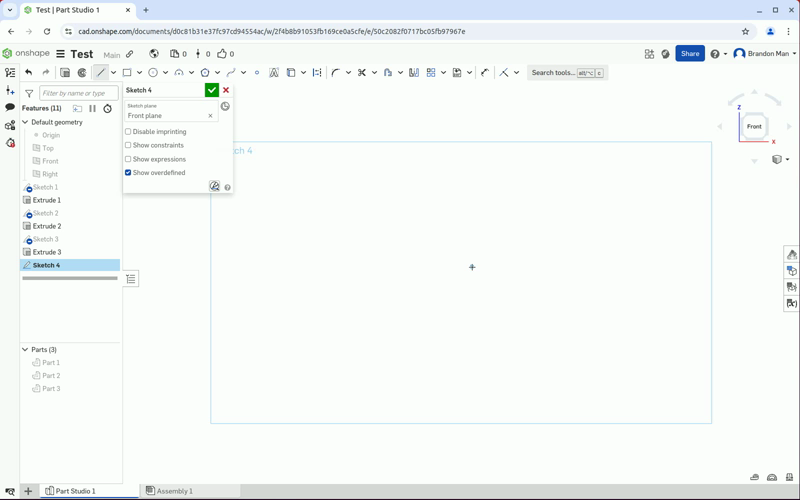
mouse_move(502, 266)
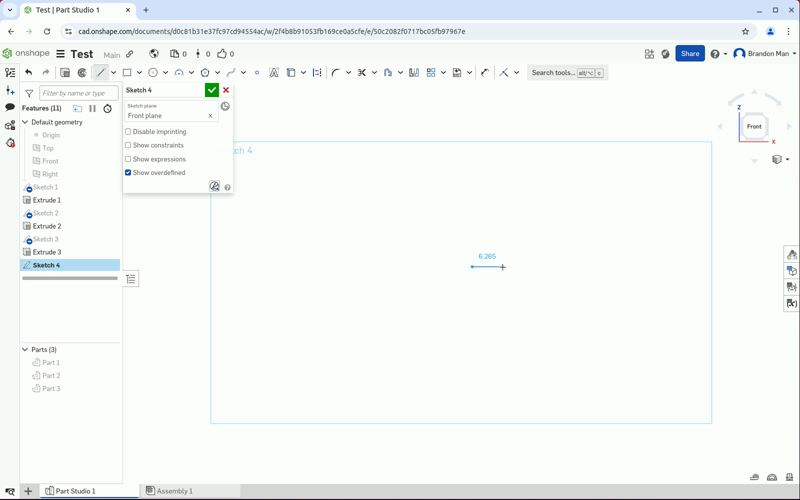
mouse_move(477, 270)
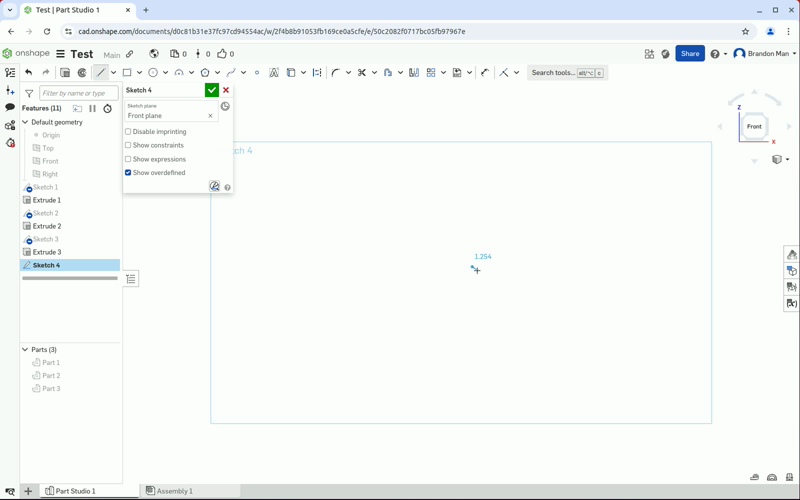
scroll(6)
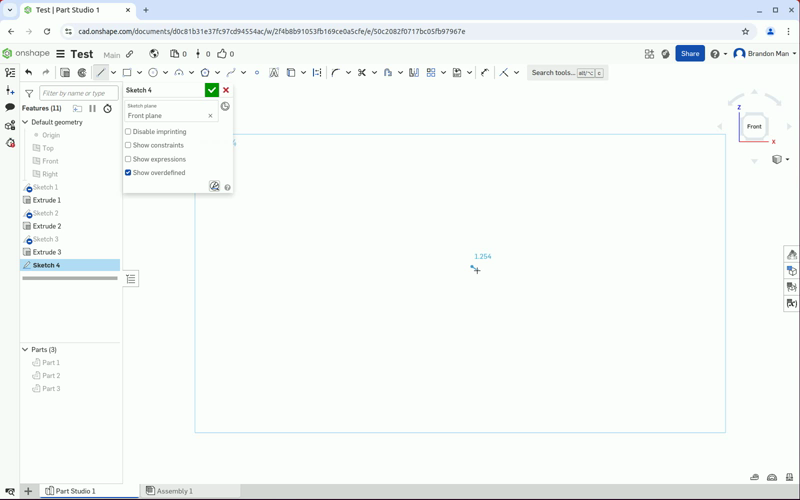
scroll(6)
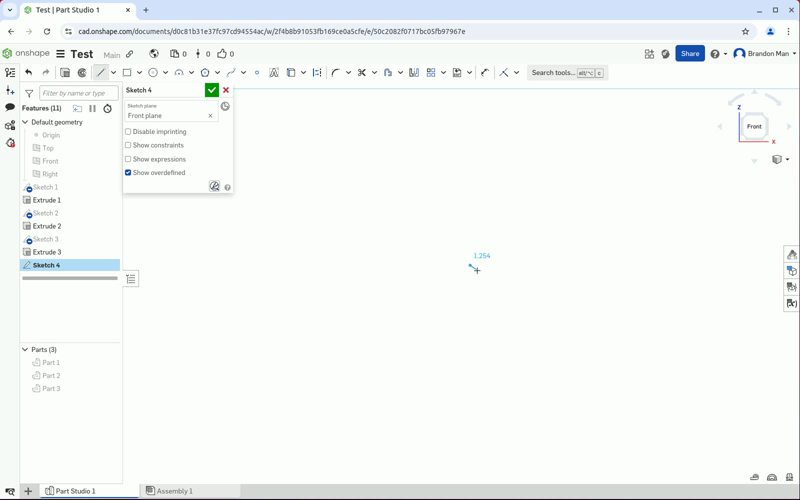
scroll(6)
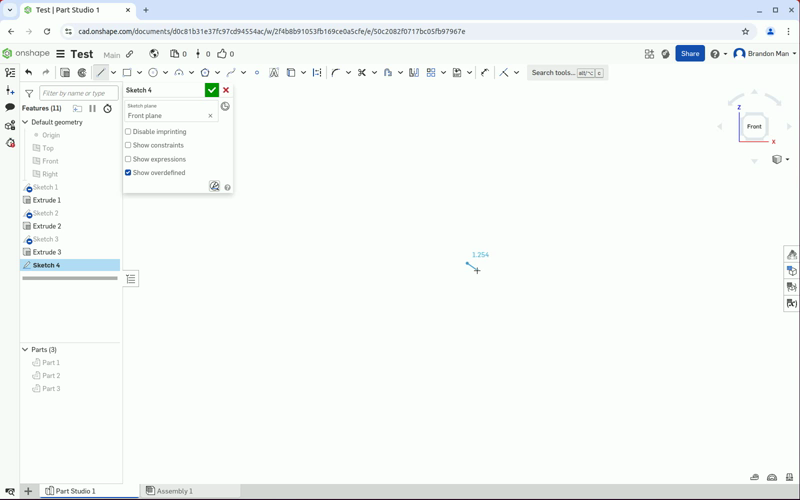
scroll(6)
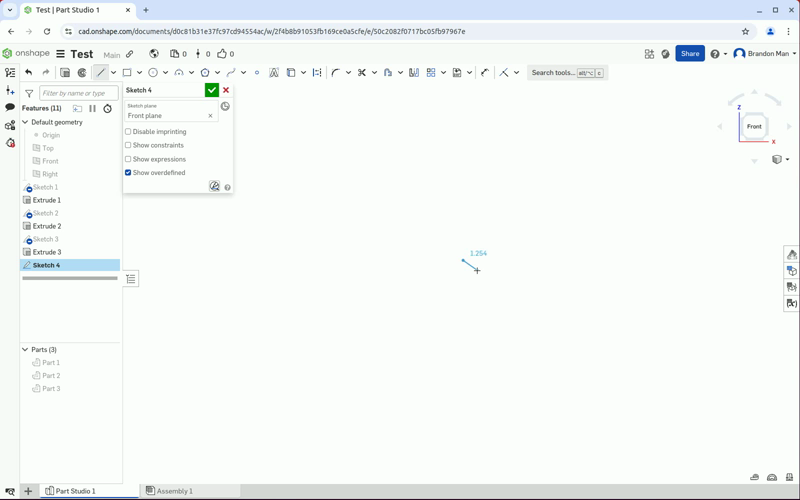
scroll(6)
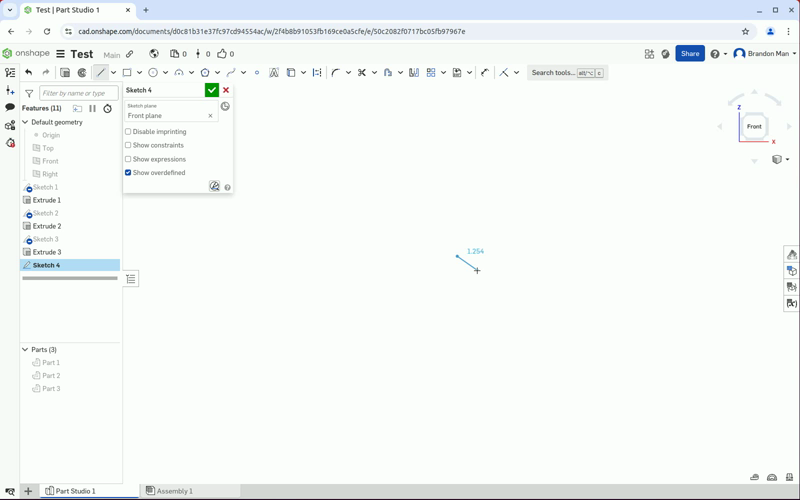
scroll(6)
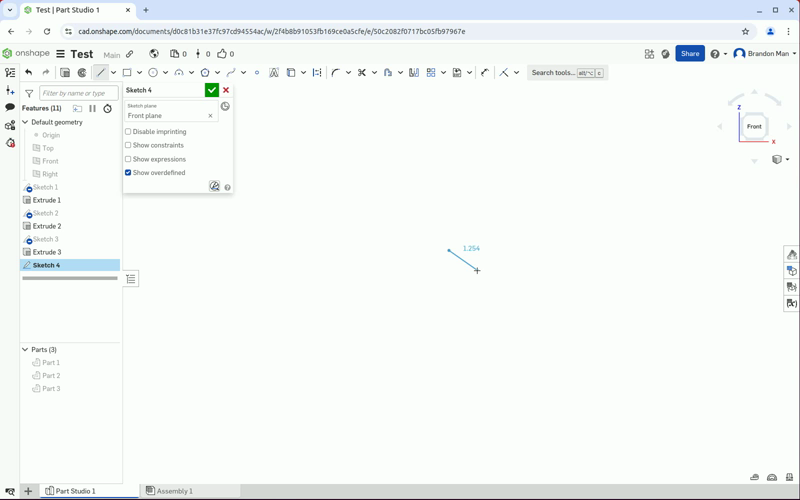
scroll(6)
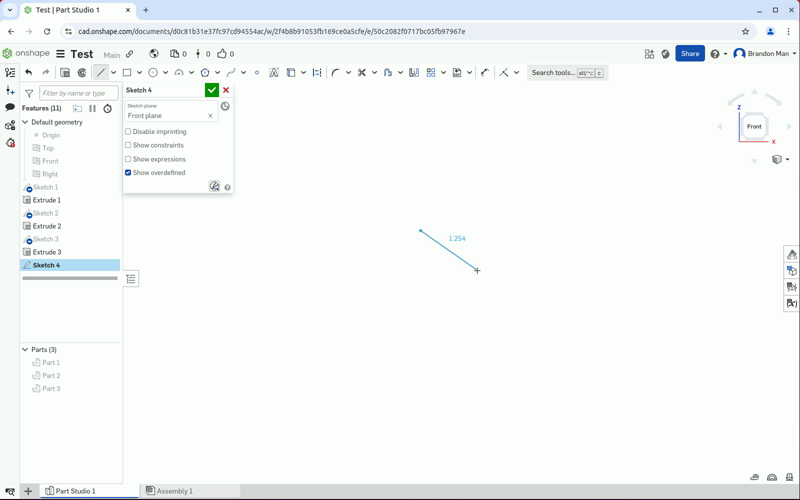
click(477, 270)
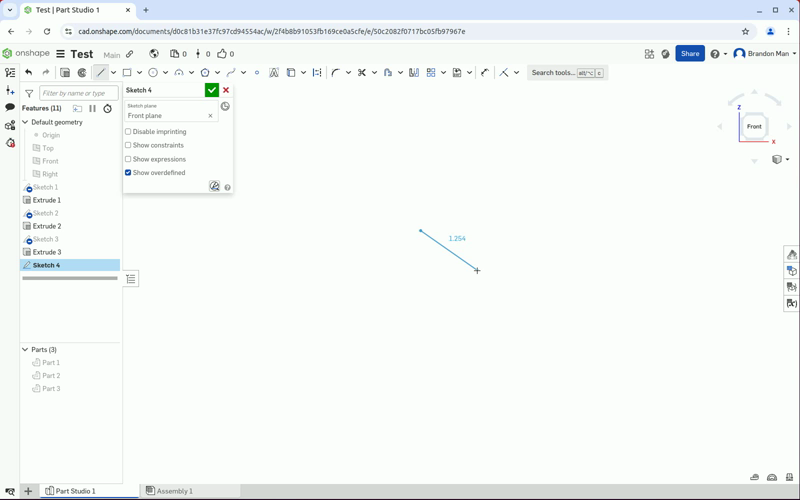
scroll(-6)
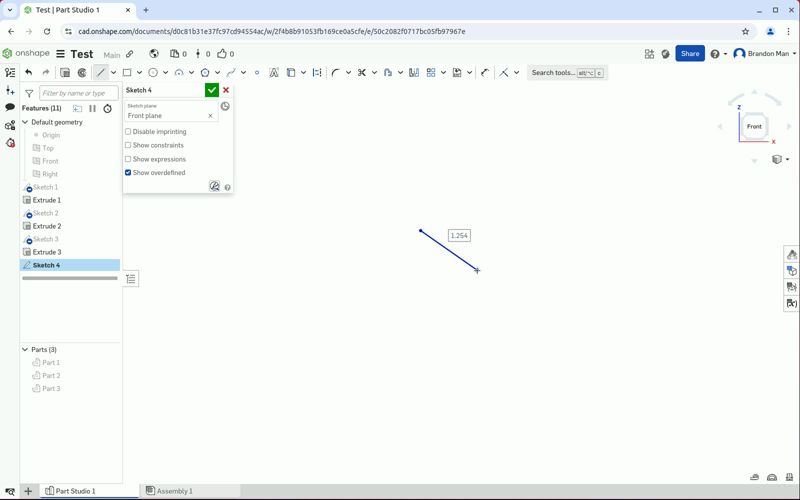
scroll(-6)
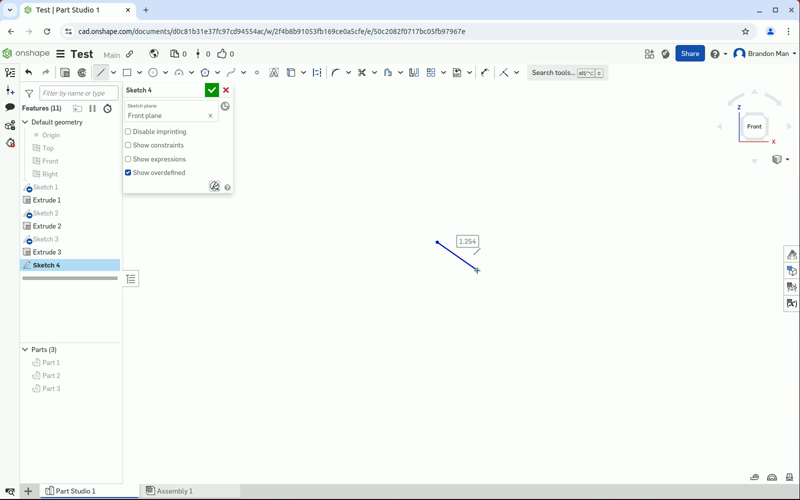
scroll(-6)
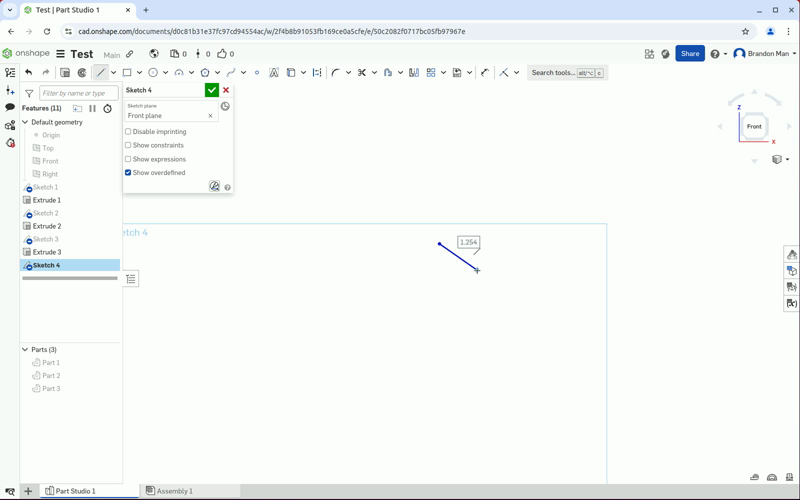
scroll(-6)
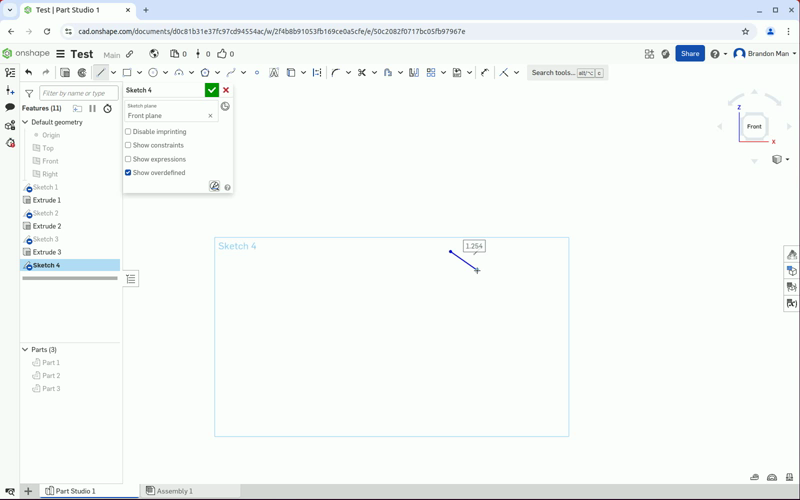
scroll(-6)
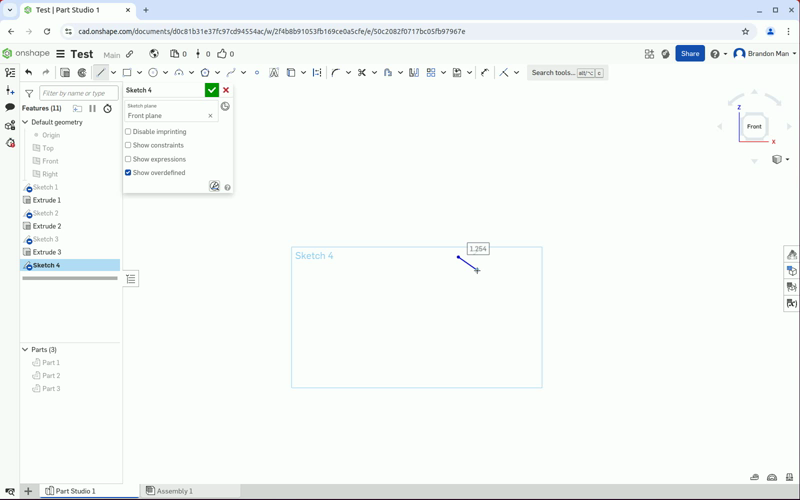
scroll(-6)
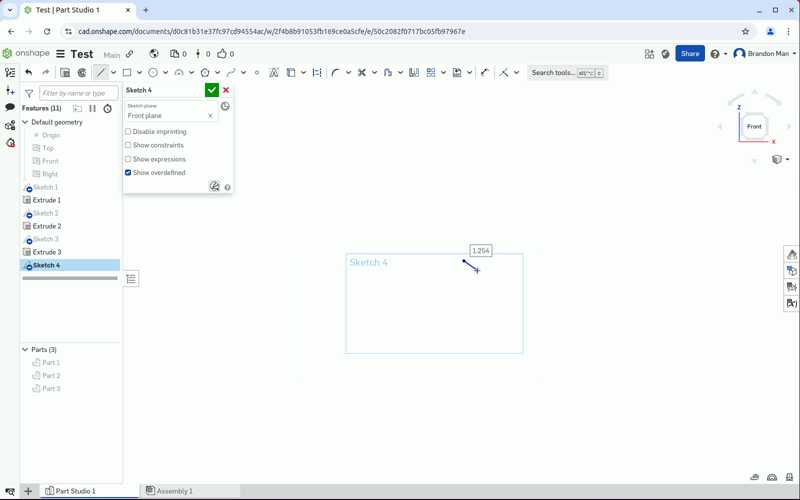
scroll(-6)
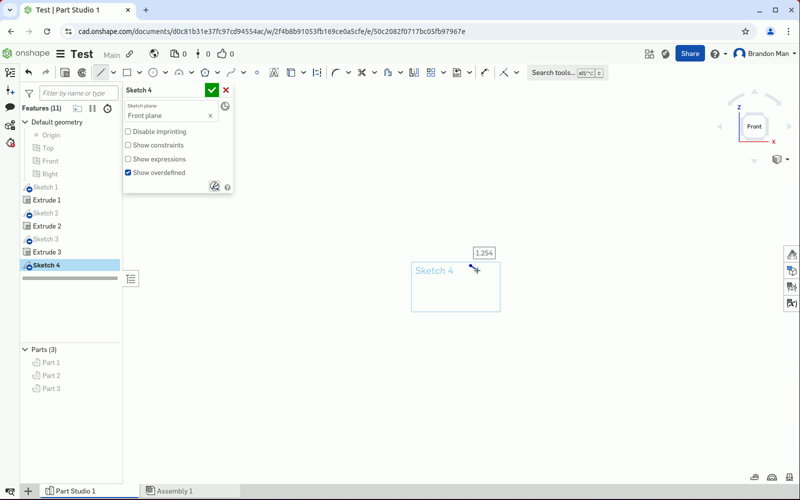
key_up(shift)
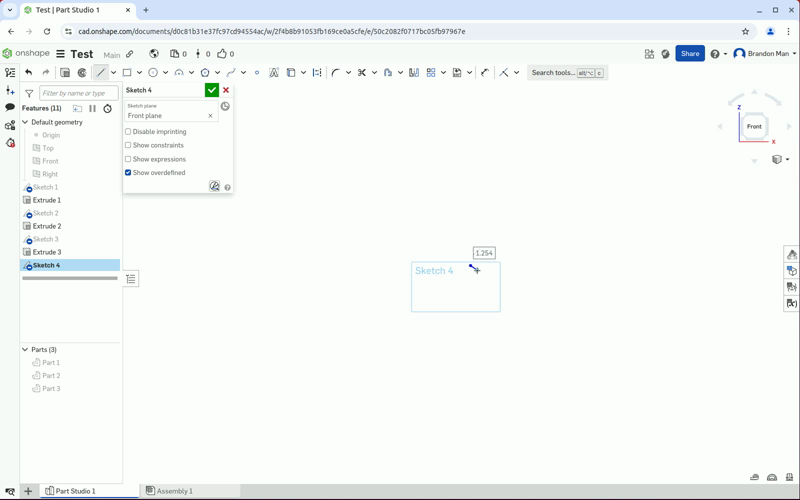
key(esc)
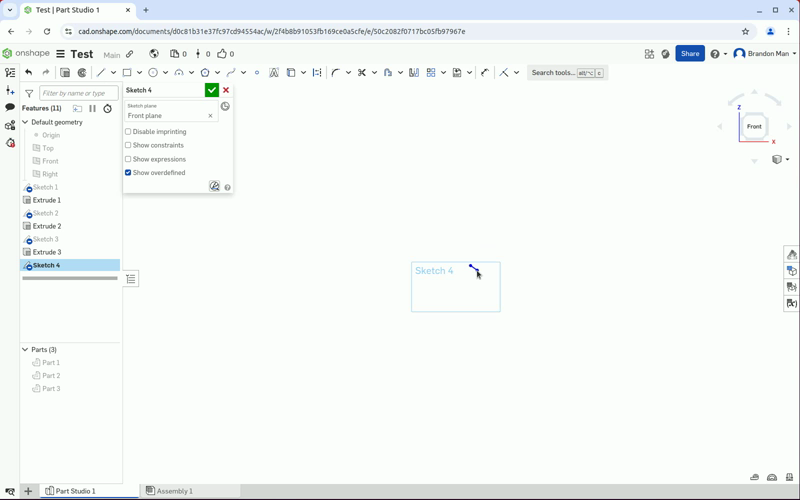
key(a)
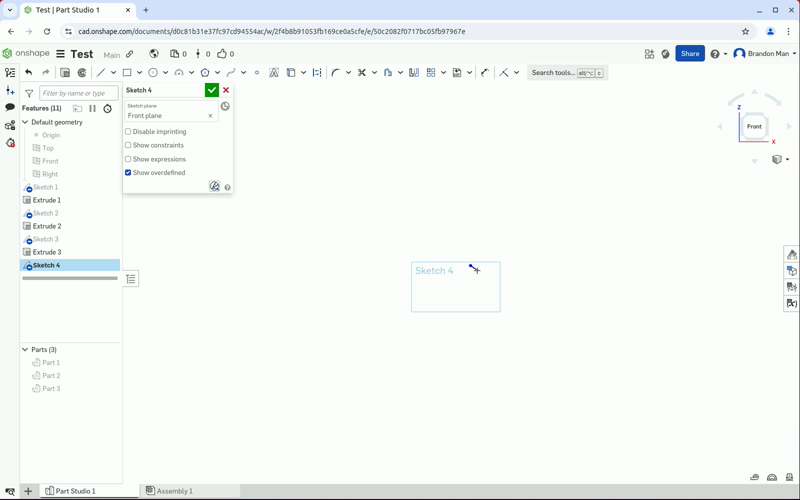
mouse_move(477, 270)
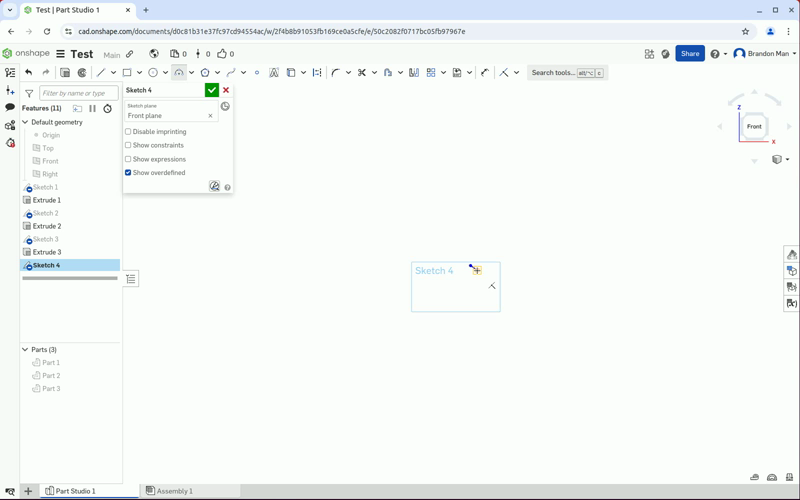
click(477, 270)
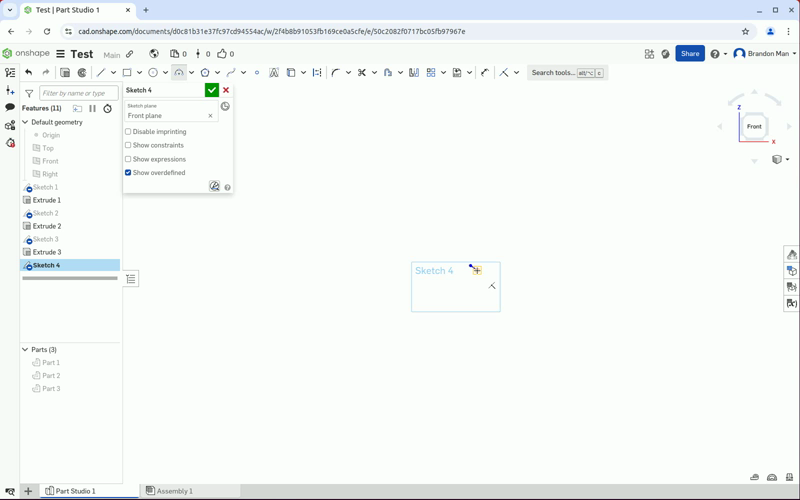
key_down(shift)
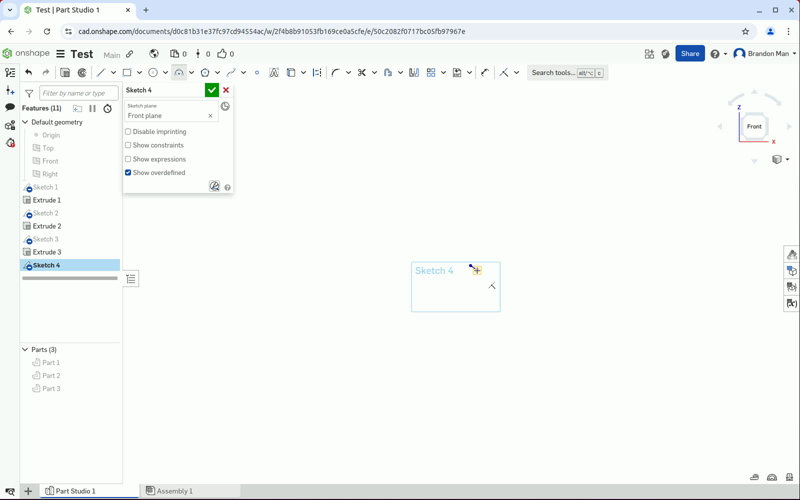
mouse_move(558, 269)
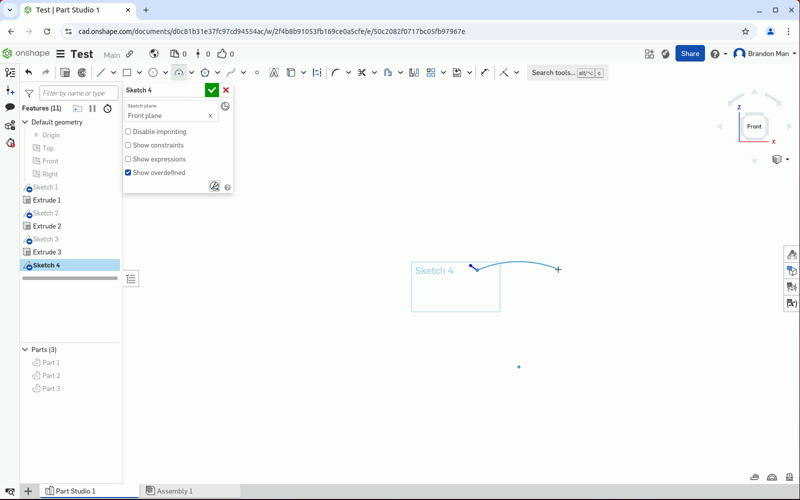
click(558, 269)
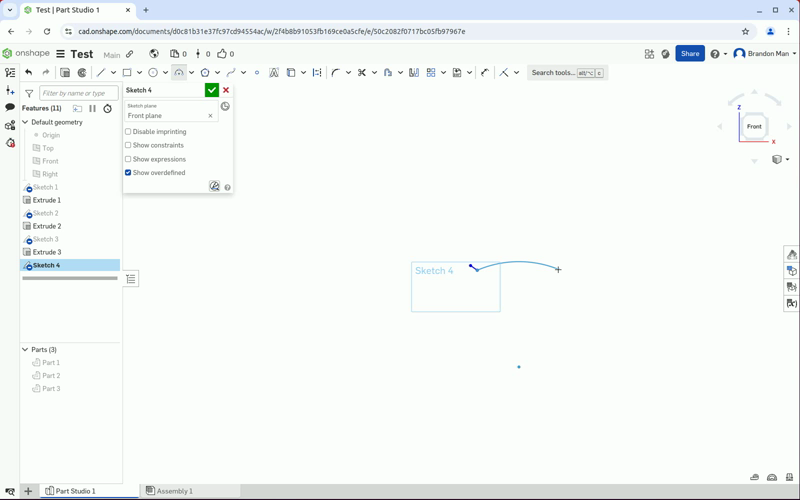
mouse_move(517, 261)
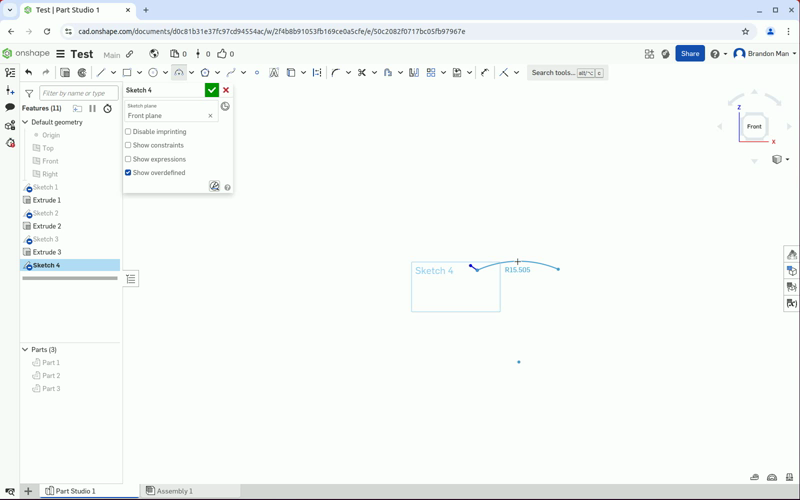
click(517, 261)
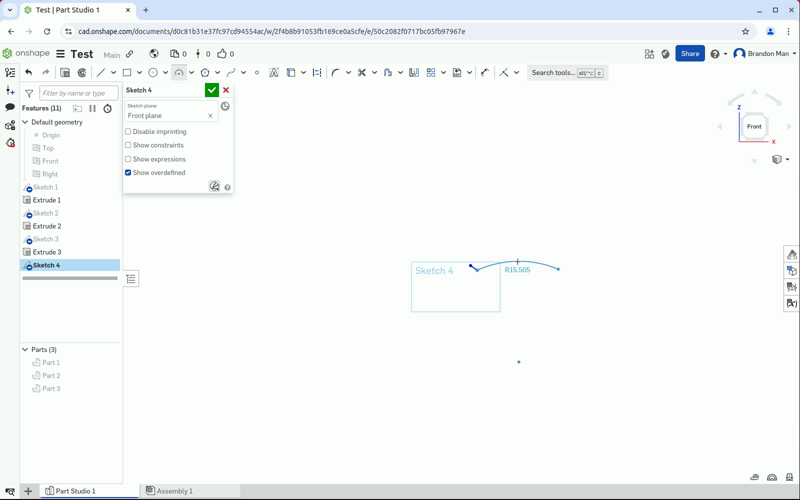
key_up(shift)
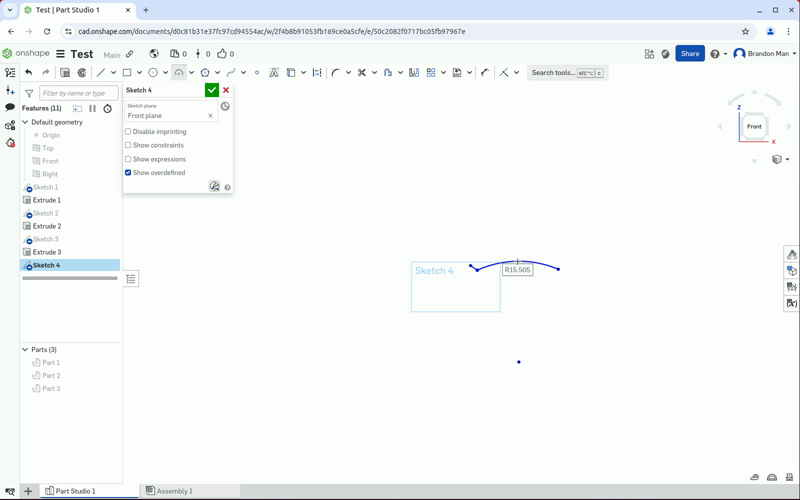
key(esc)
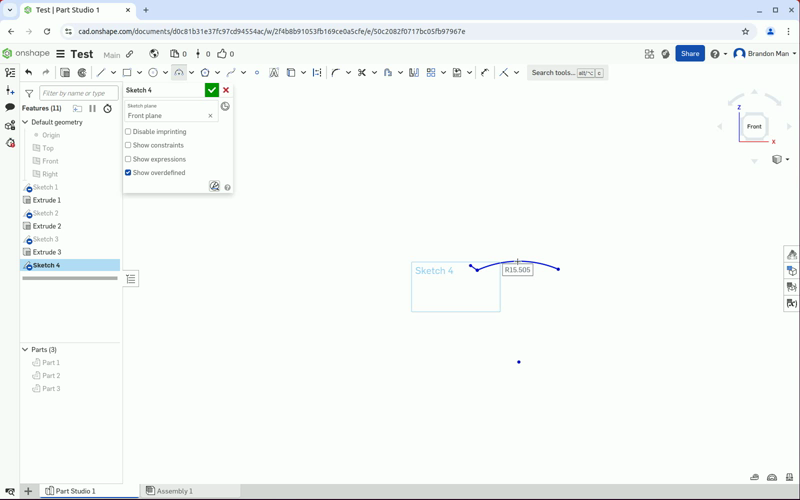
key(l)
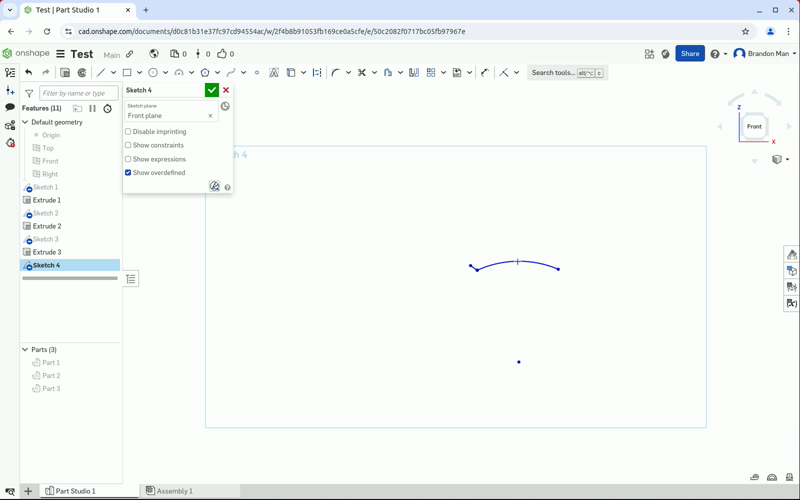
mouse_move(558, 269)
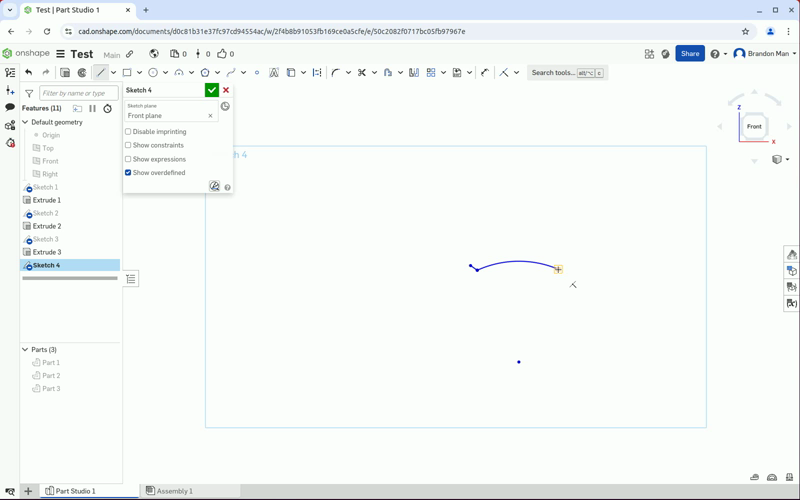
click(558, 269)
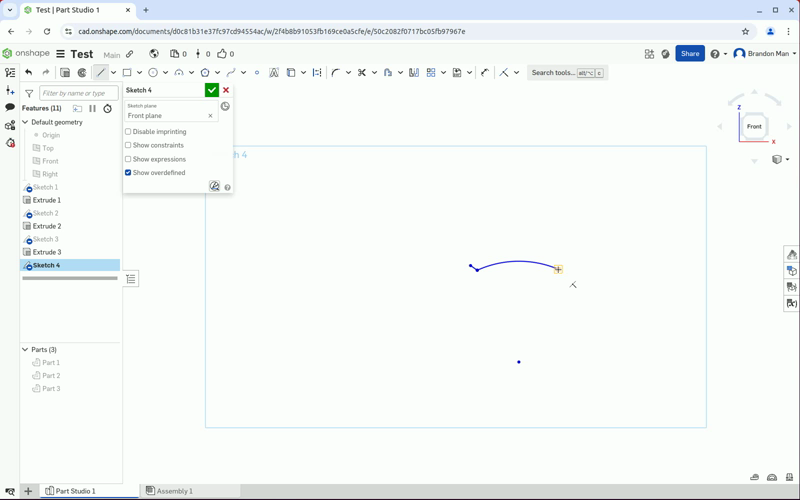
key_down(shift)
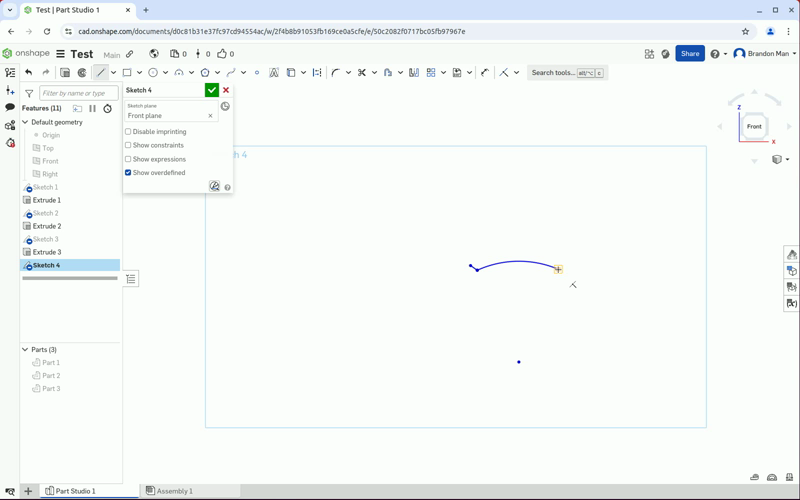
mouse_move(588, 269)
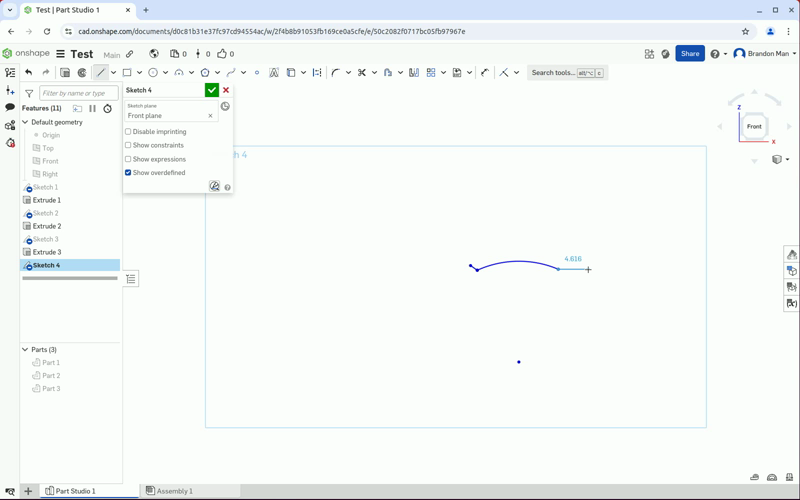
mouse_move(563, 266)
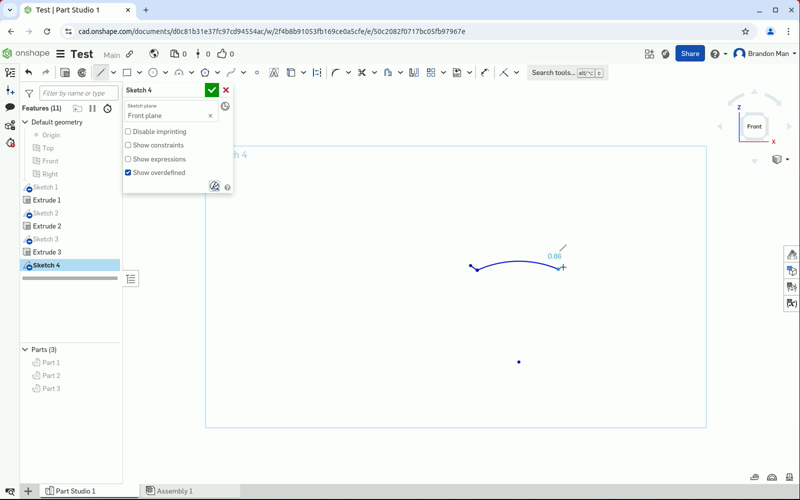
scroll(6)
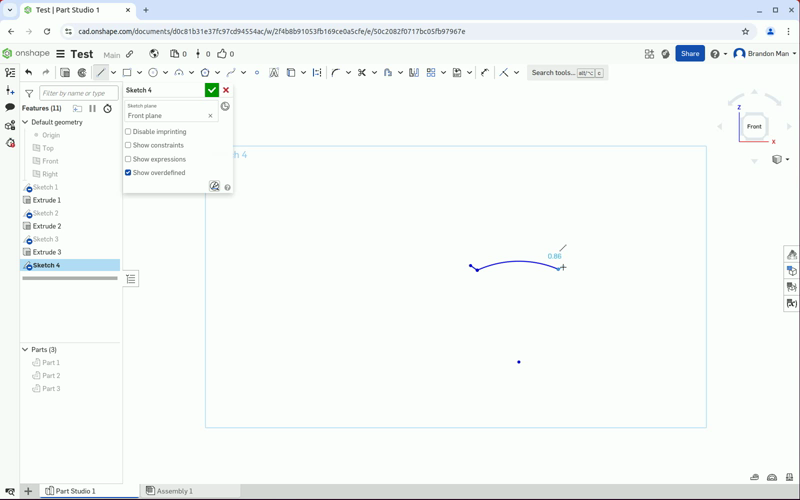
scroll(6)
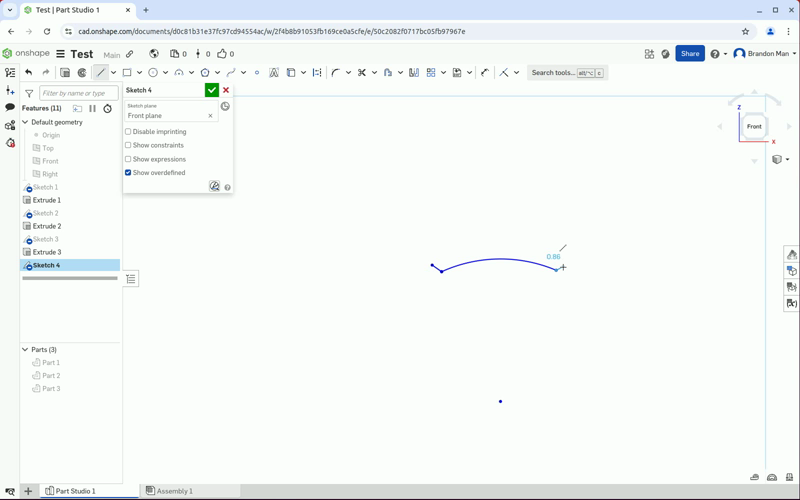
scroll(6)
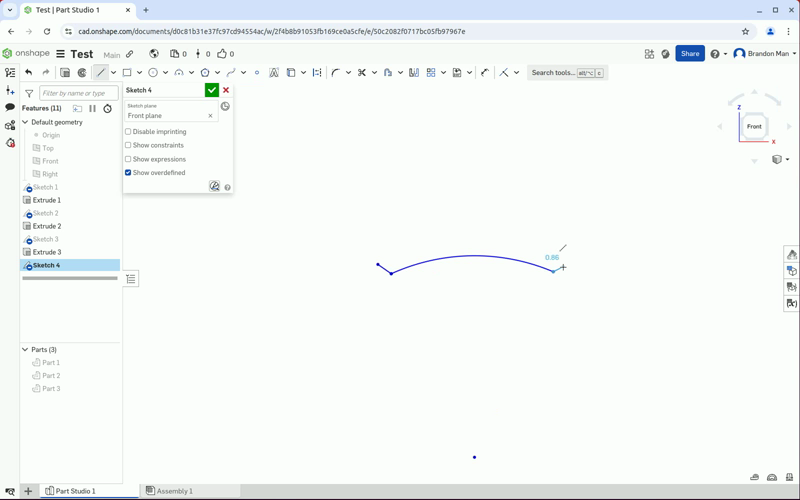
scroll(6)
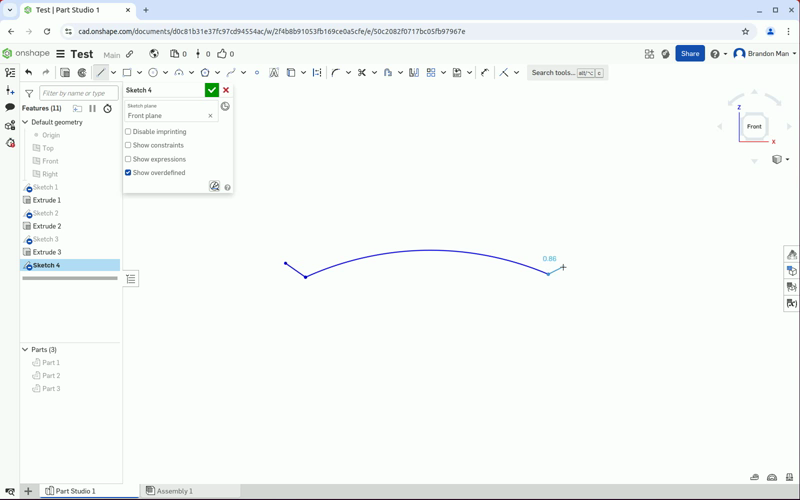
scroll(6)
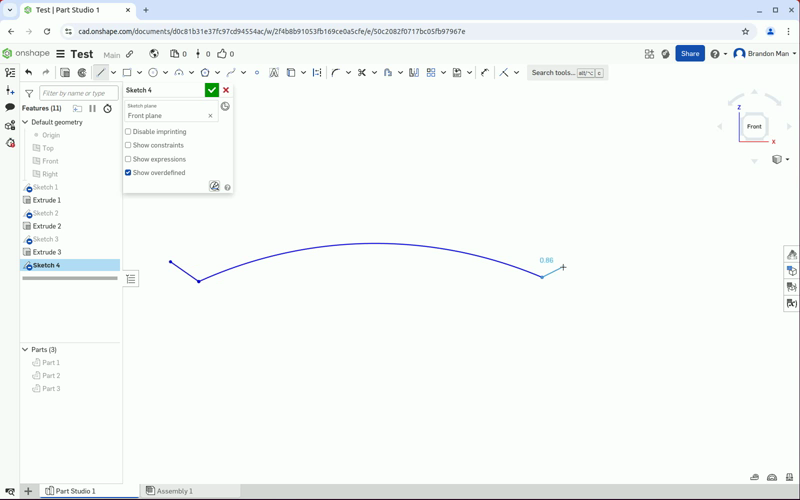
scroll(6)
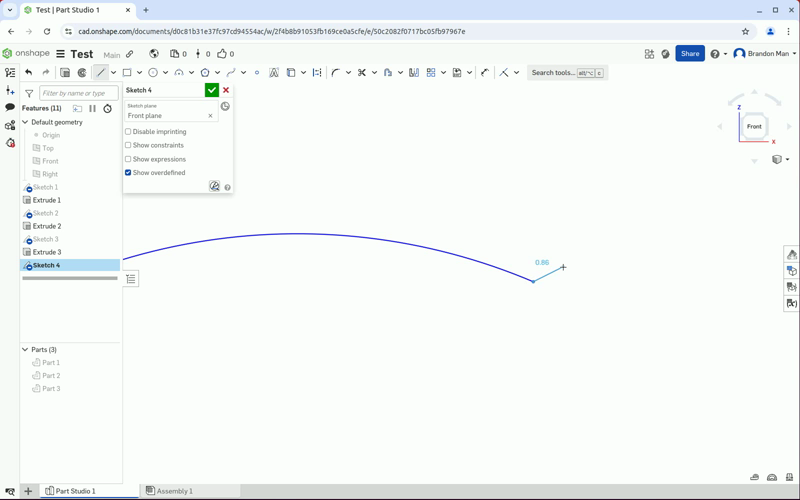
scroll(6)
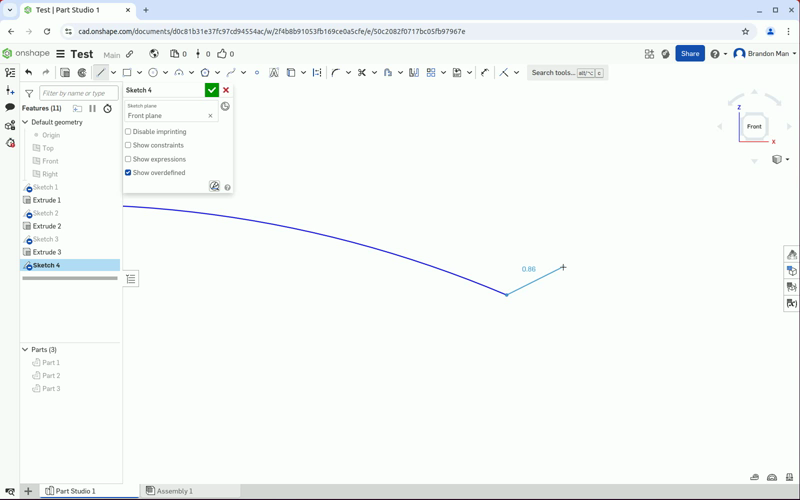
click(563, 266)
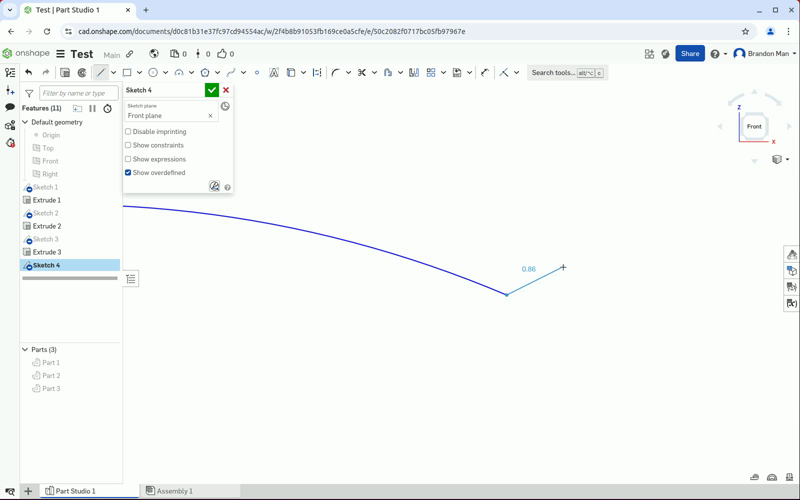
scroll(-6)
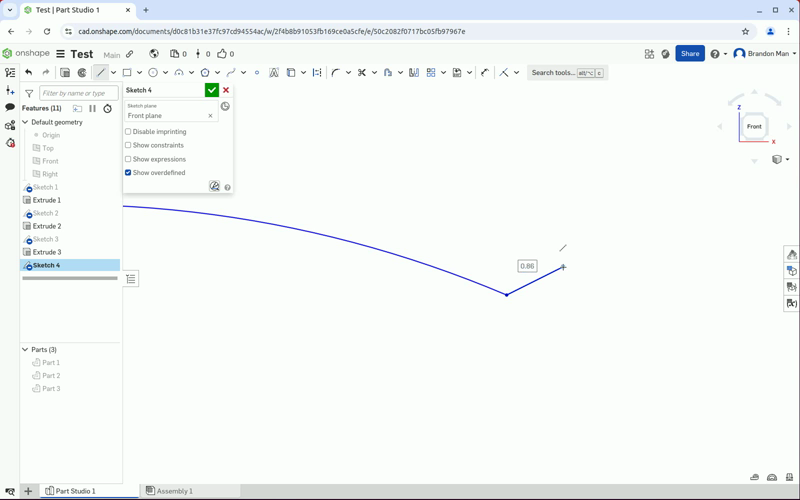
scroll(-6)
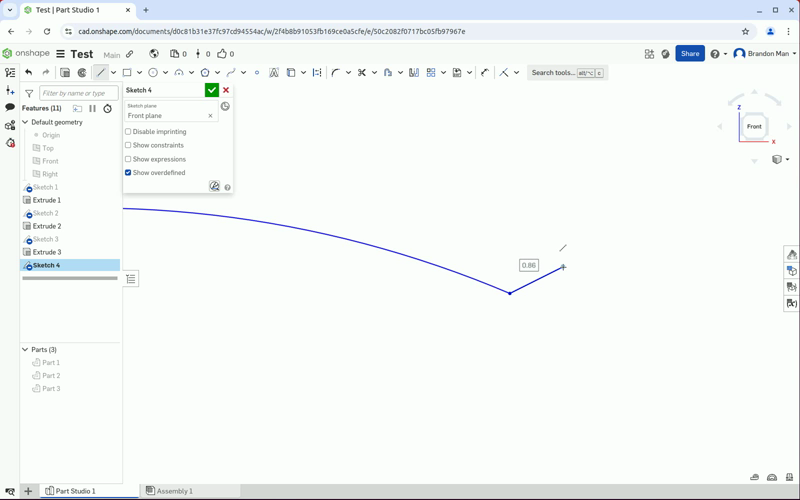
scroll(-6)
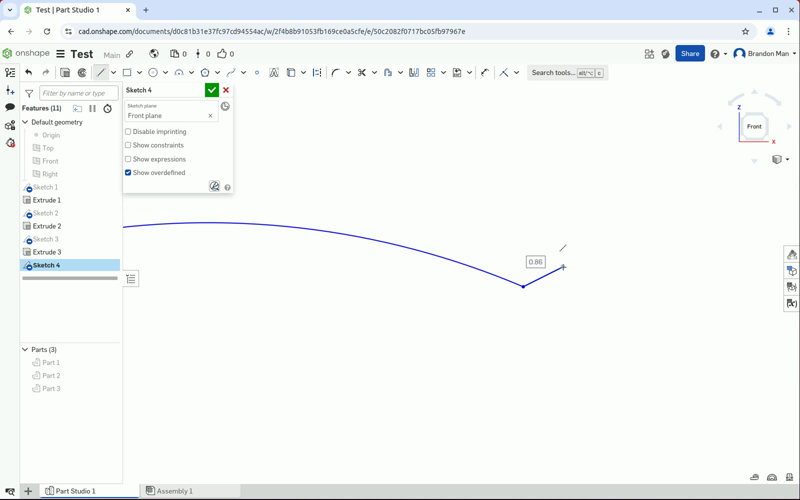
scroll(-6)
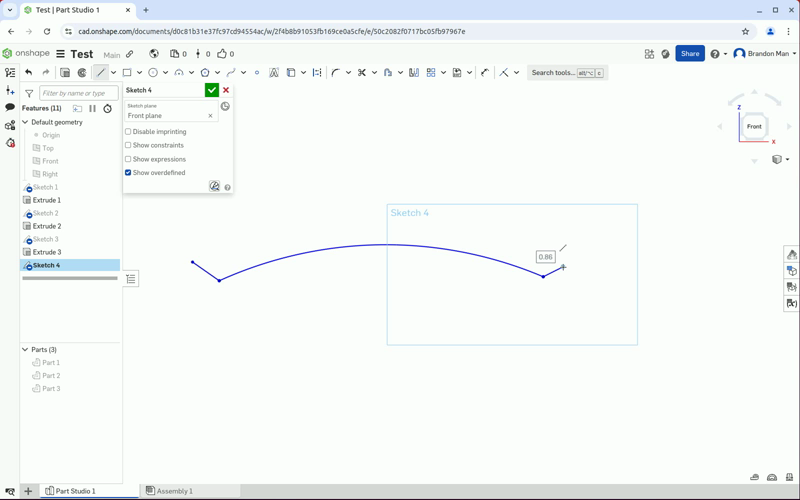
scroll(-6)
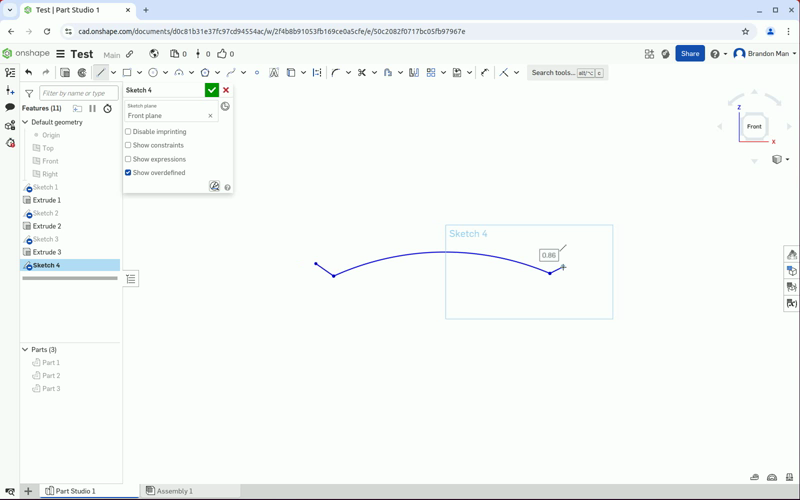
scroll(-6)
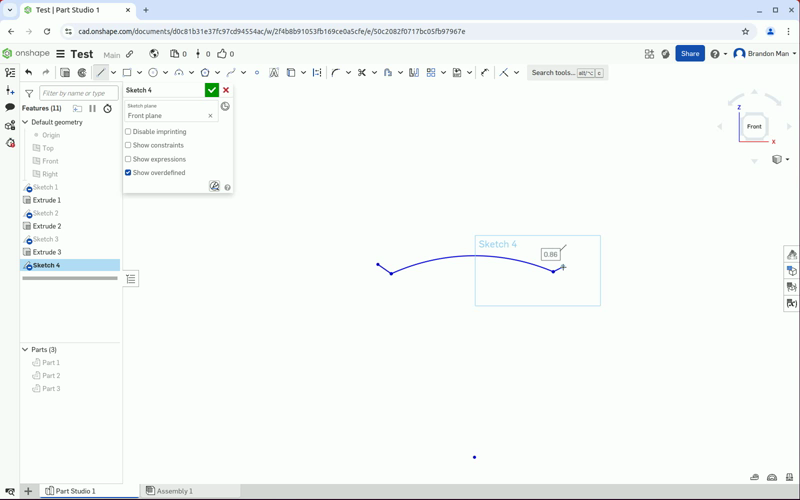
scroll(-6)
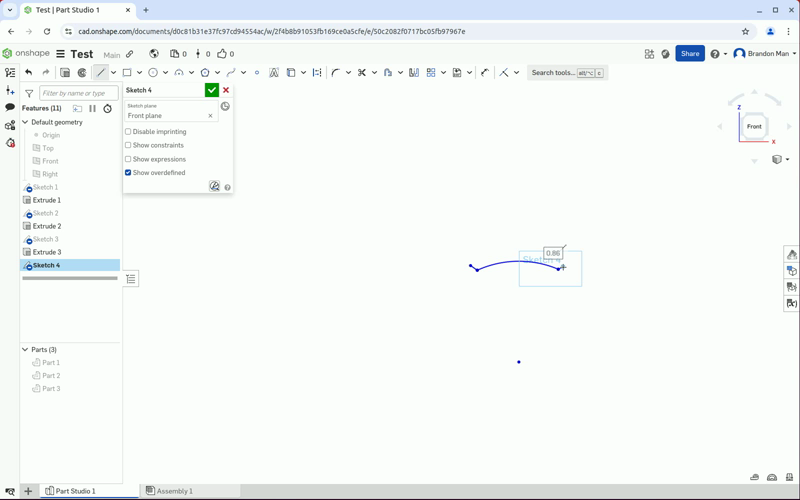
key_up(shift)
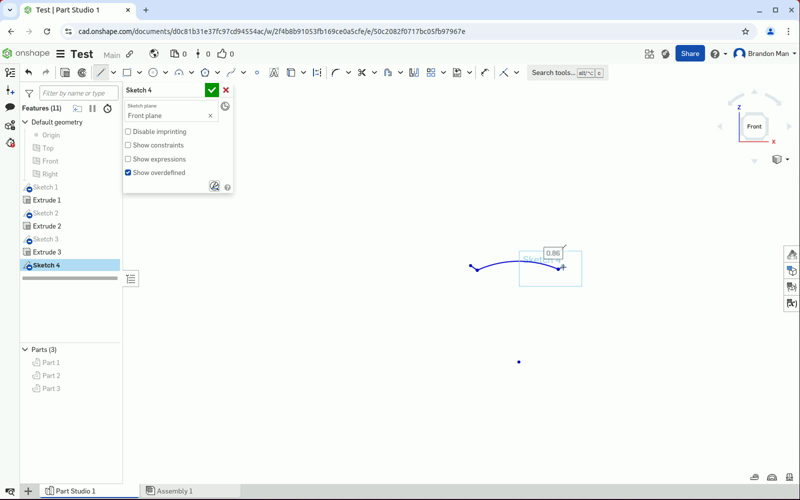
key(esc)
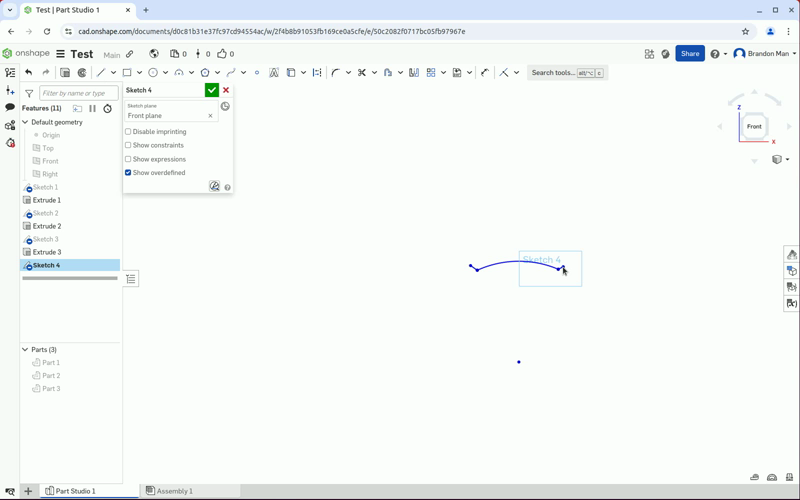
key(a)
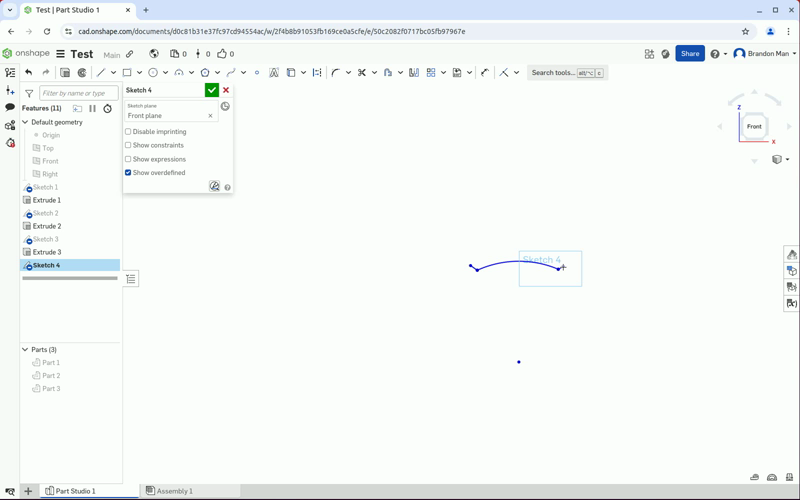
mouse_move(563, 266)
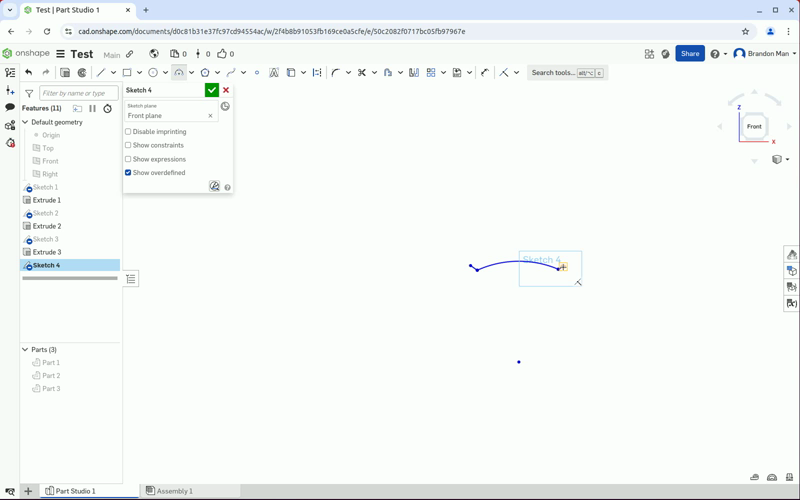
click(563, 266)
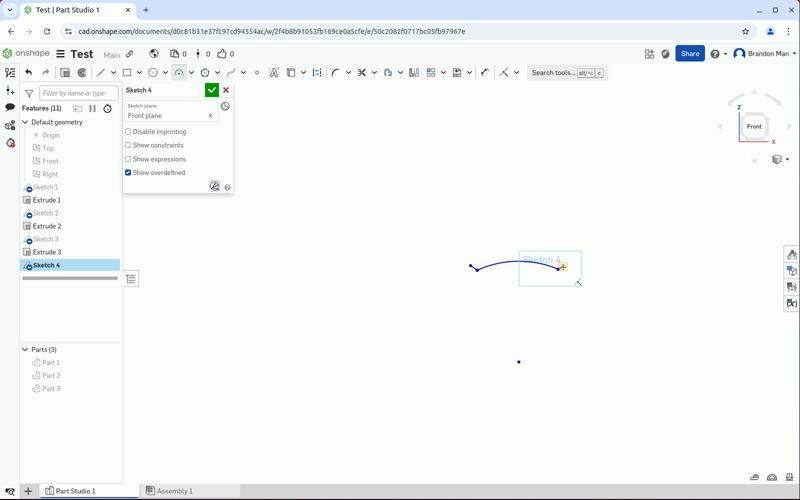
mouse_move(472, 266)
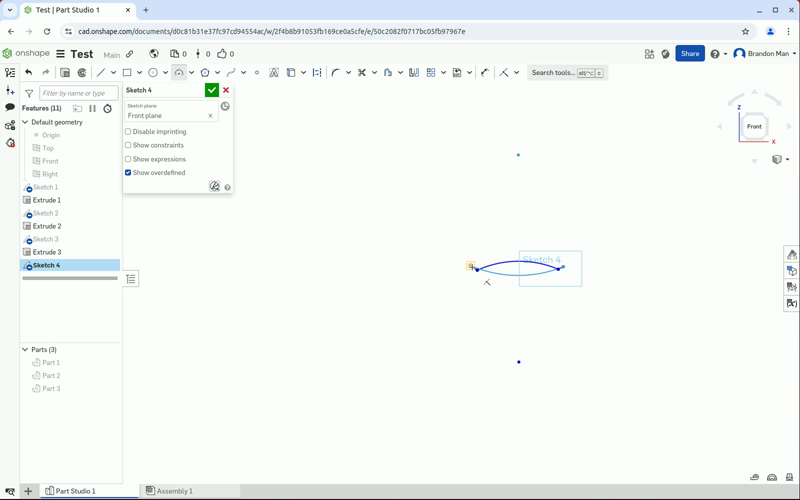
click(472, 266)
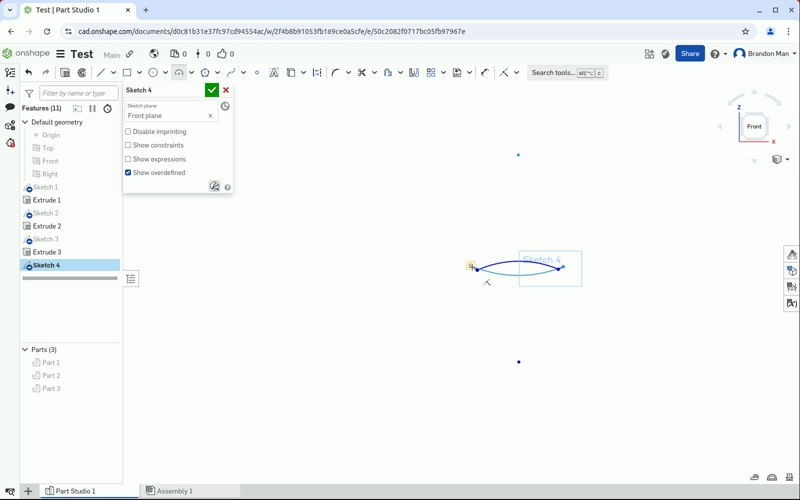
key_down(shift)
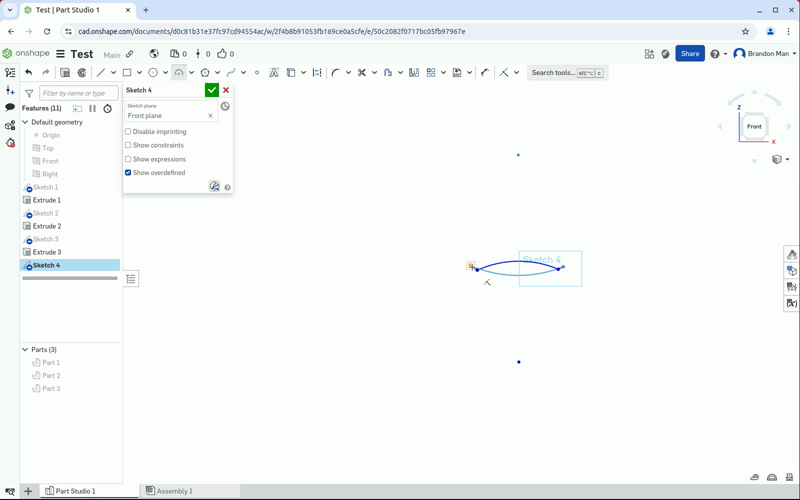
mouse_move(517, 255)
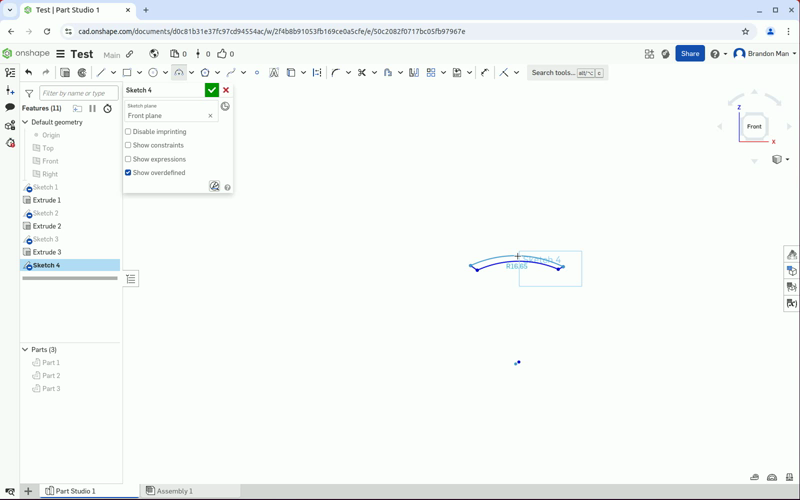
click(517, 255)
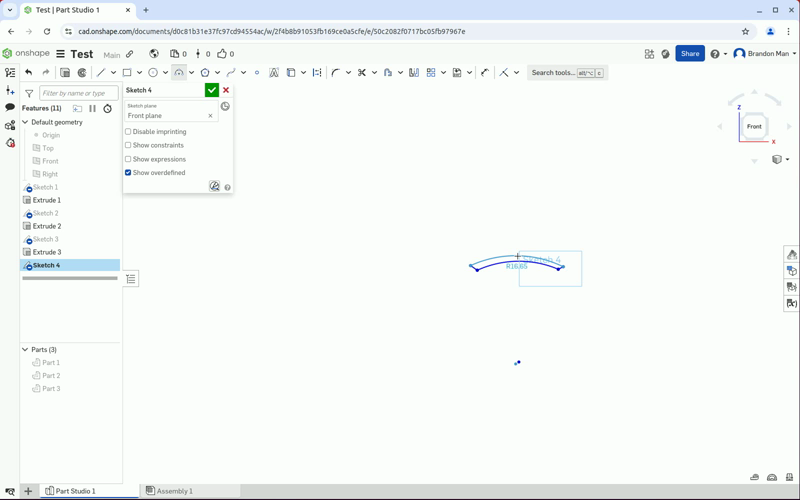
key_up(shift)
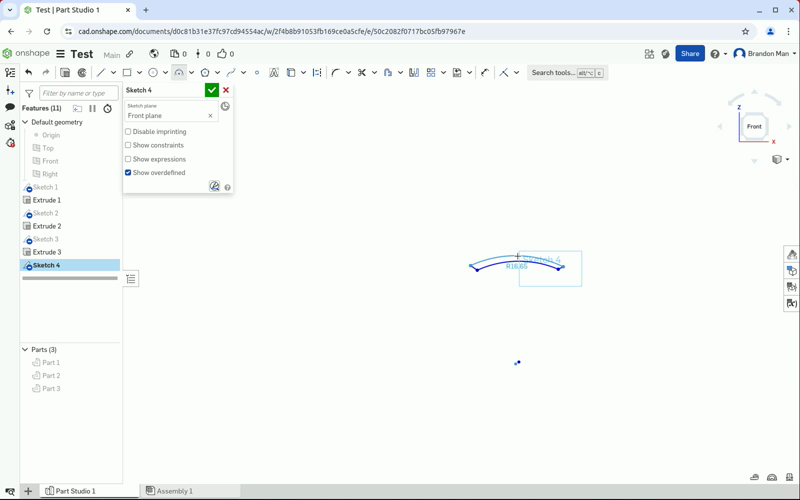
key(esc)
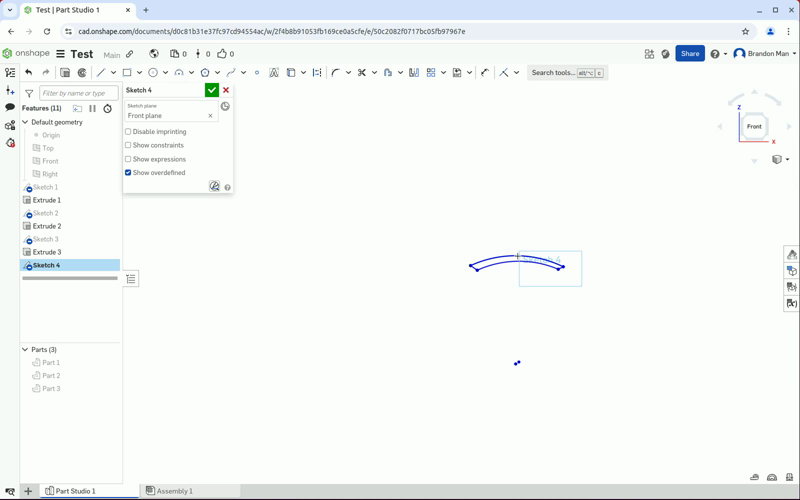
mouse_move(498, 261)
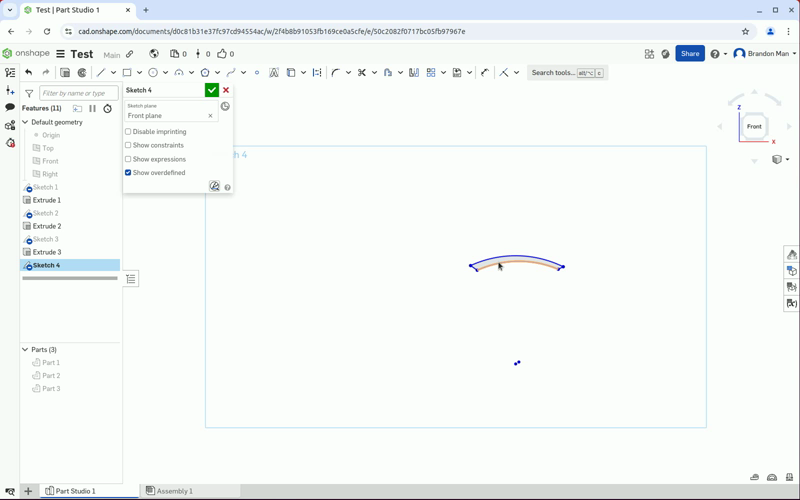
scroll(6)
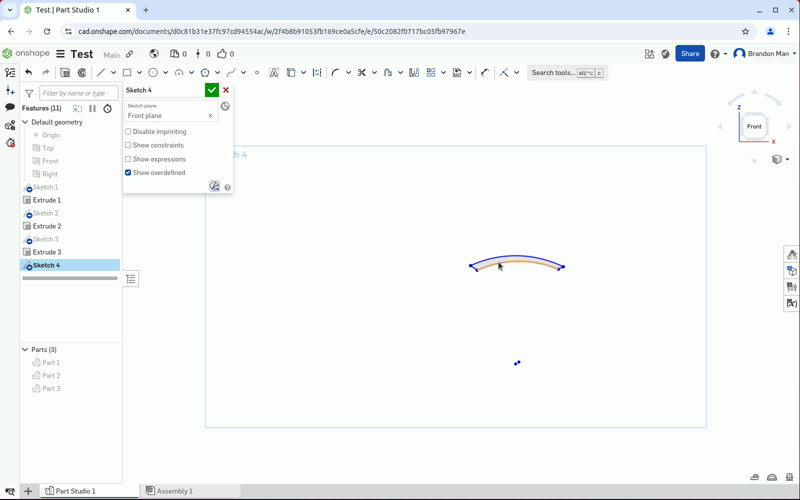
scroll(6)
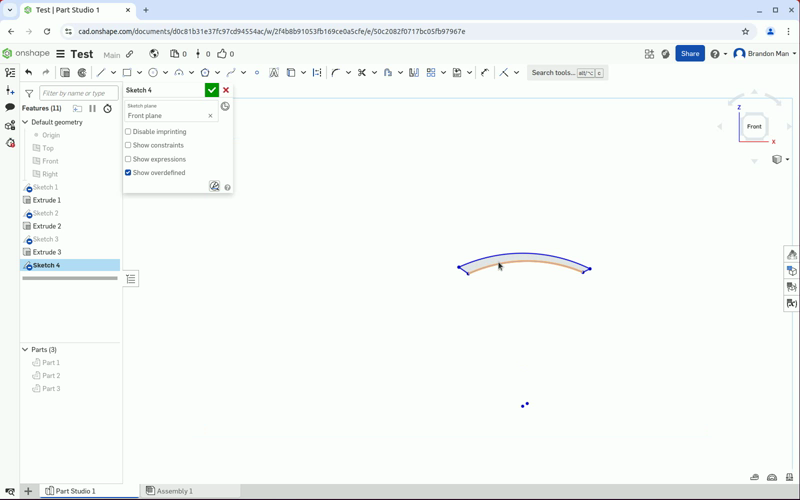
scroll(6)
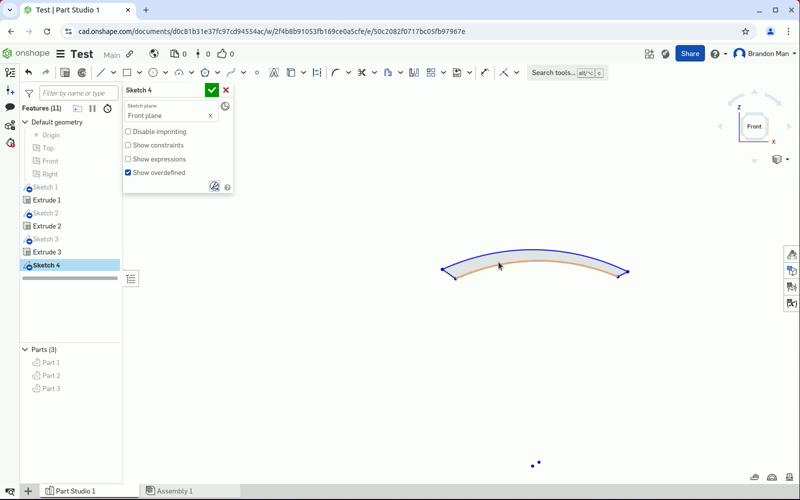
scroll(6)
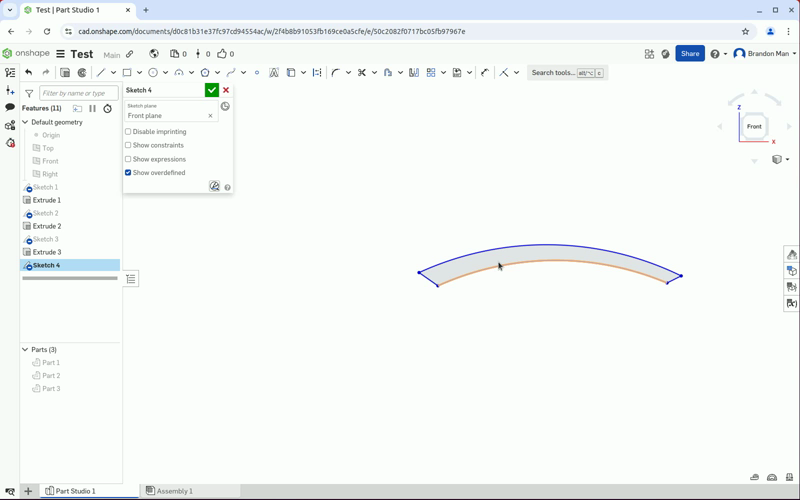
scroll(6)
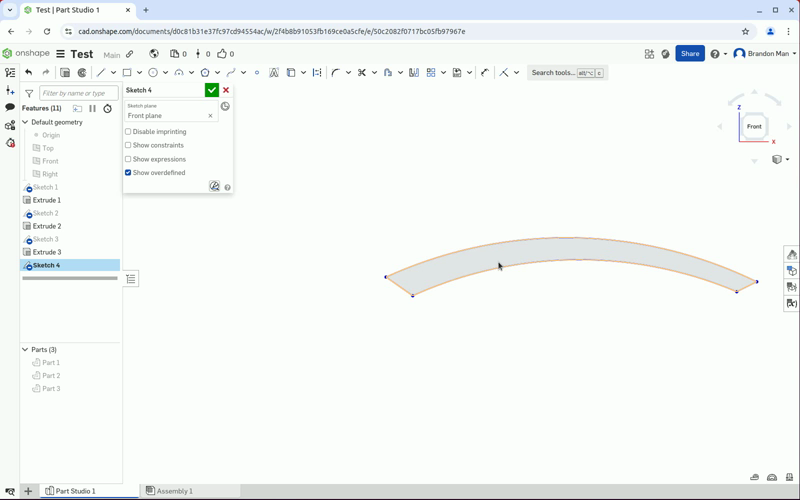
scroll(6)
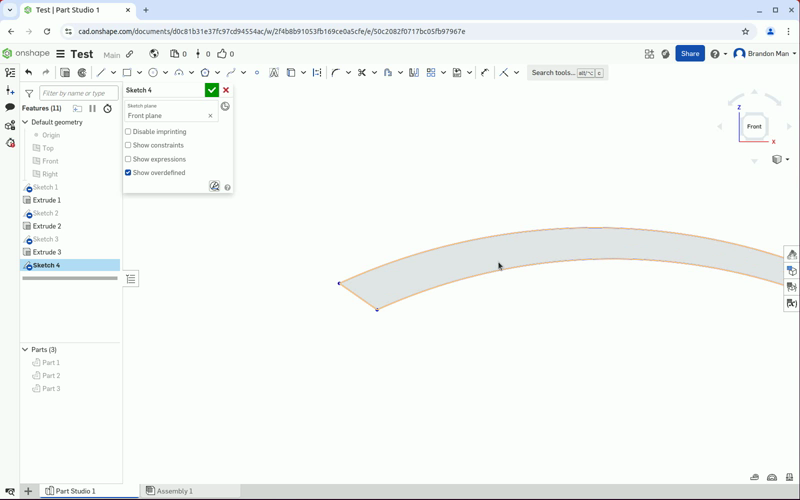
scroll(6)
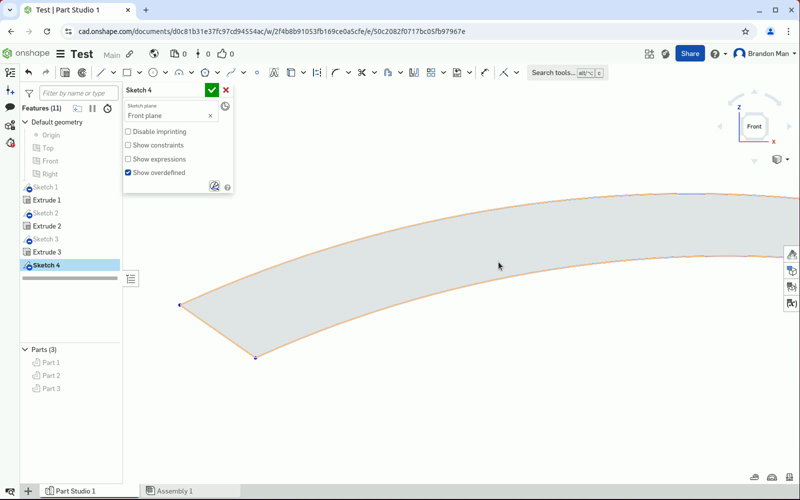
click(498, 261)
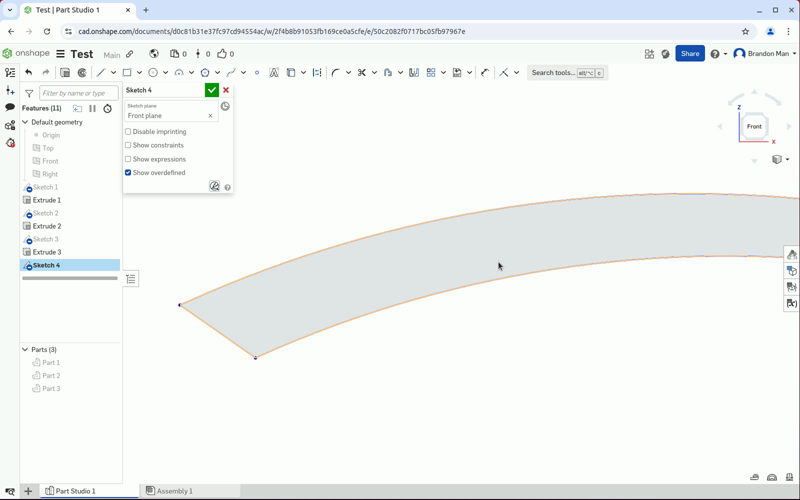
scroll(-6)
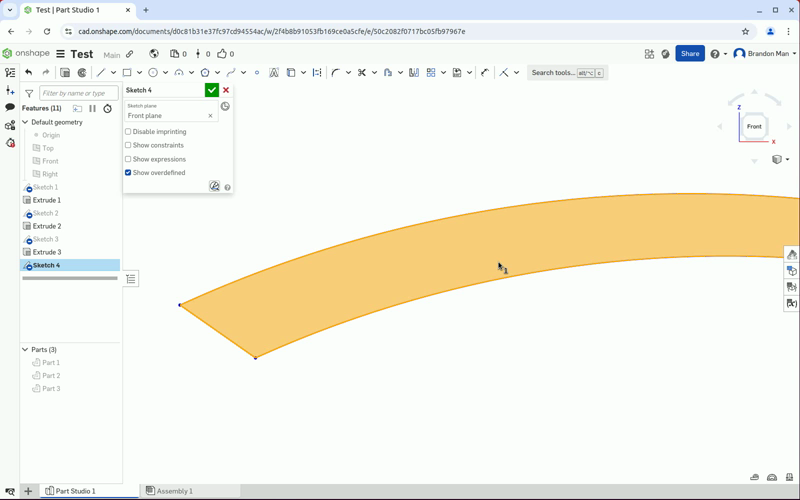
scroll(-6)
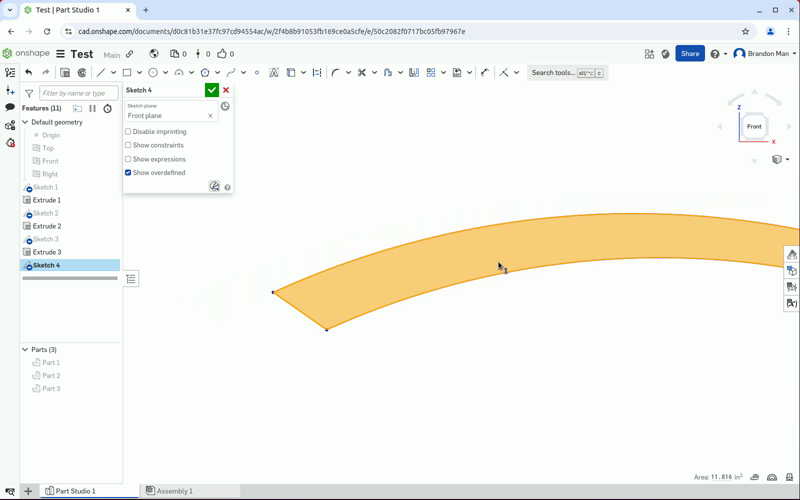
scroll(-6)
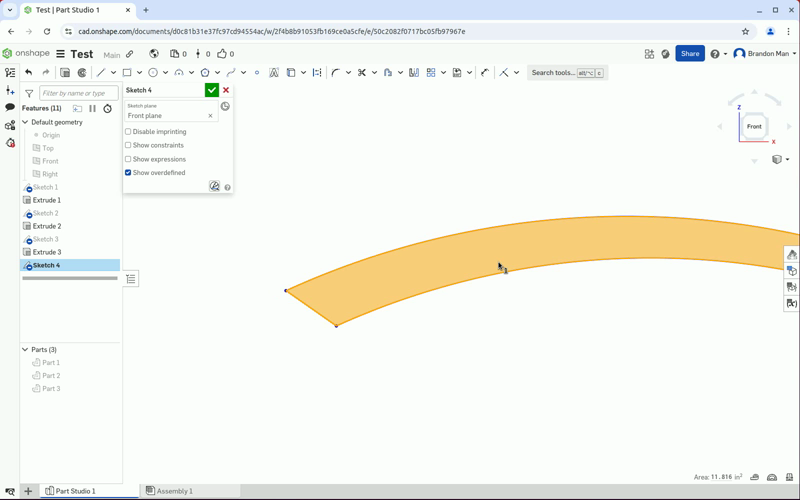
scroll(-6)
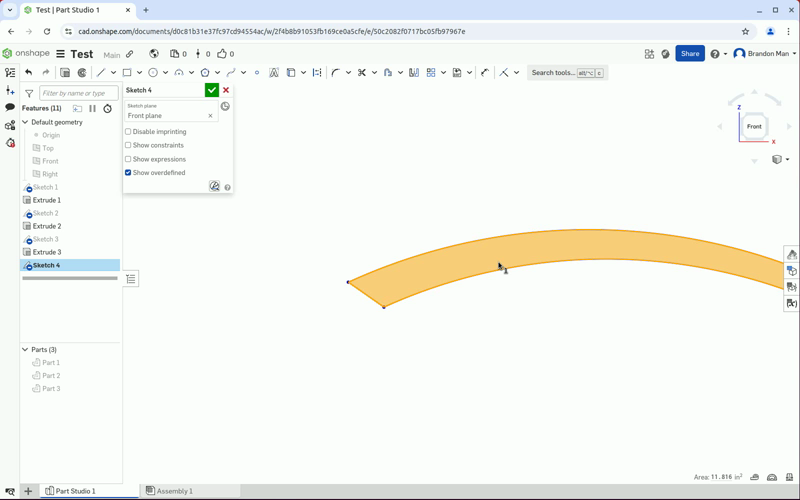
scroll(-6)
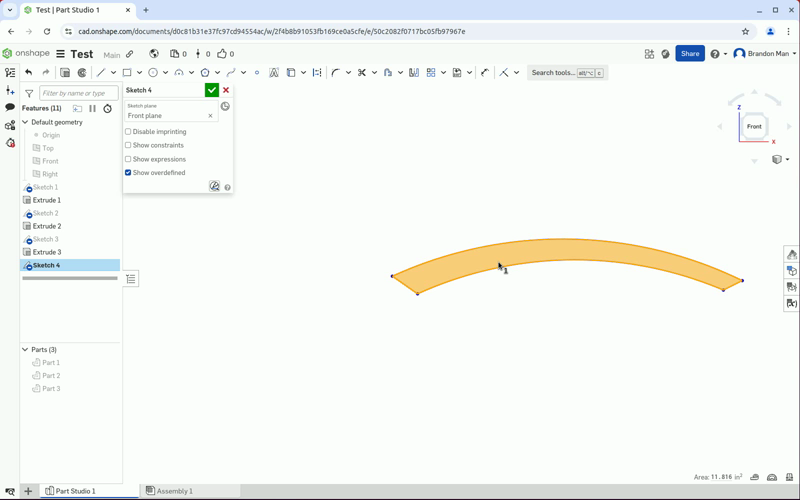
scroll(-6)
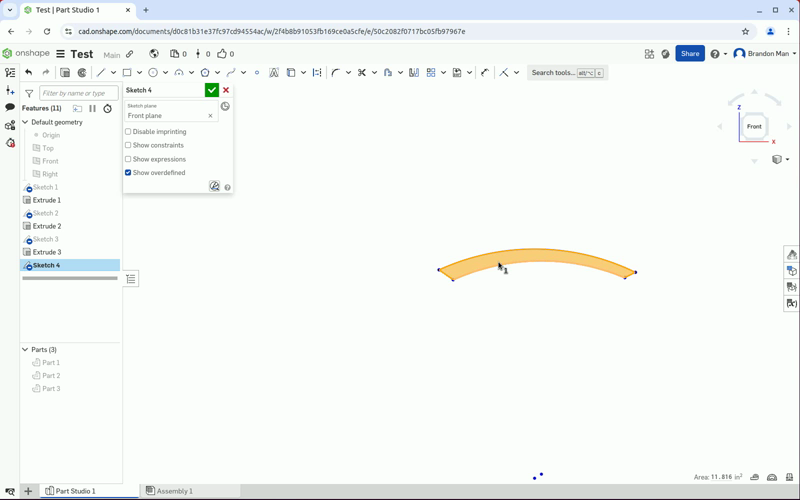
scroll(-6)
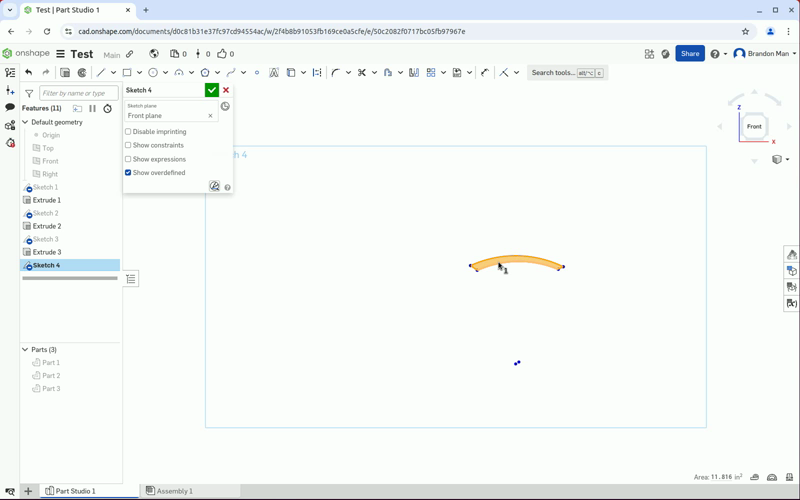
mouse_move(73, 352)
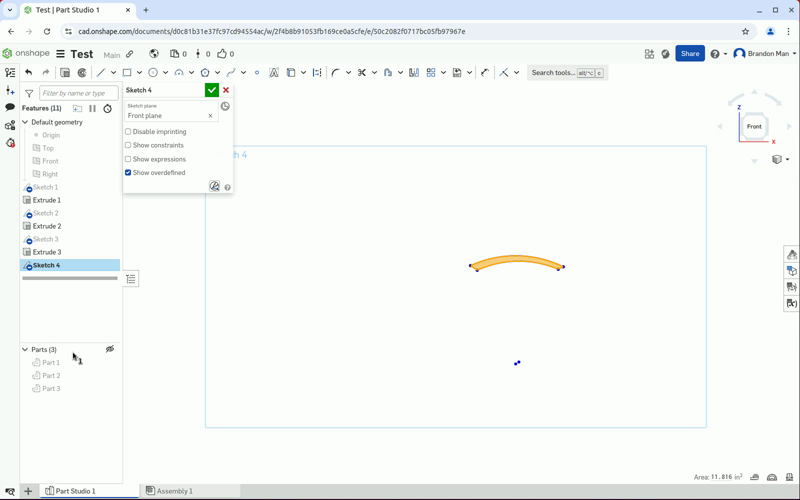
key(shift+y)
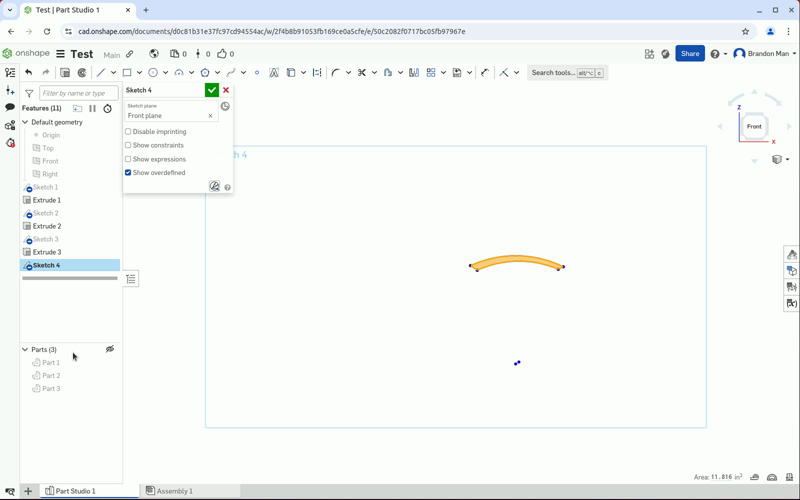
key(shift+e)
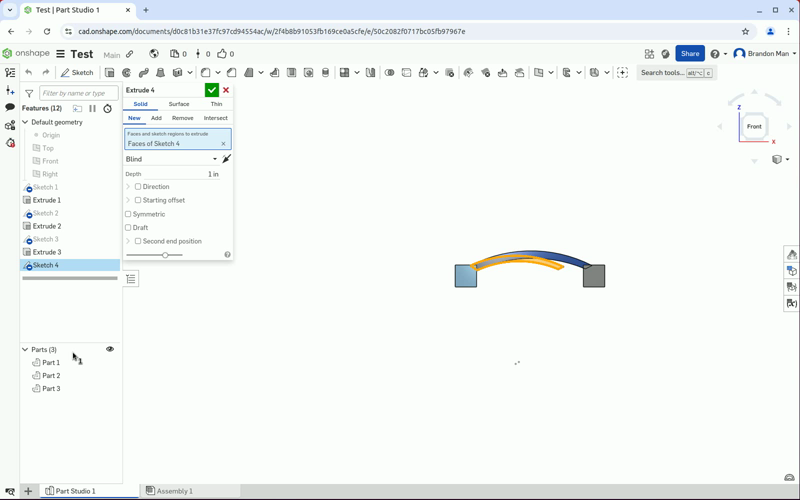
mouse_move(143, 106)
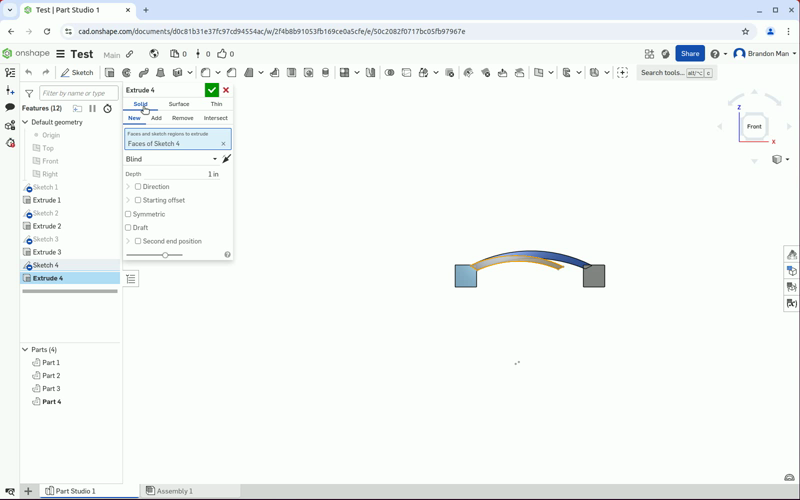
click(143, 106)
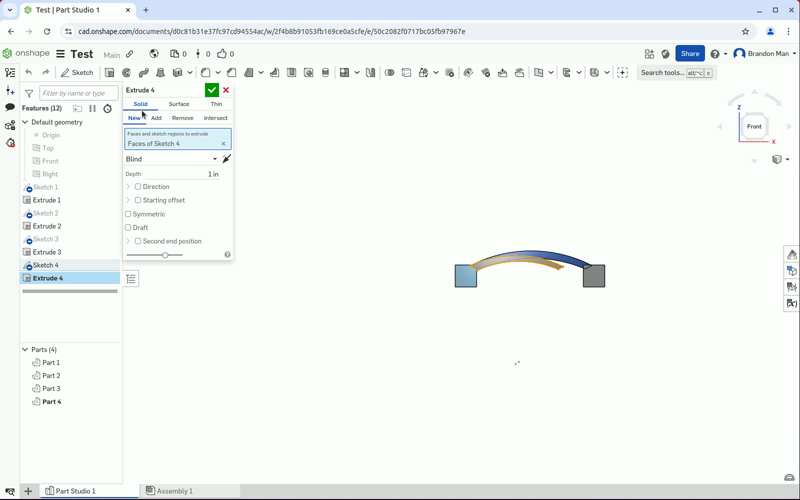
mouse_move(137, 120)
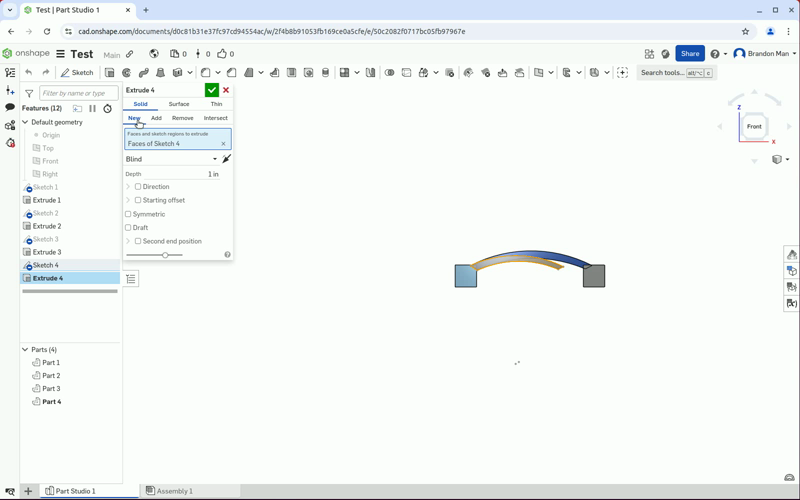
click(137, 120)
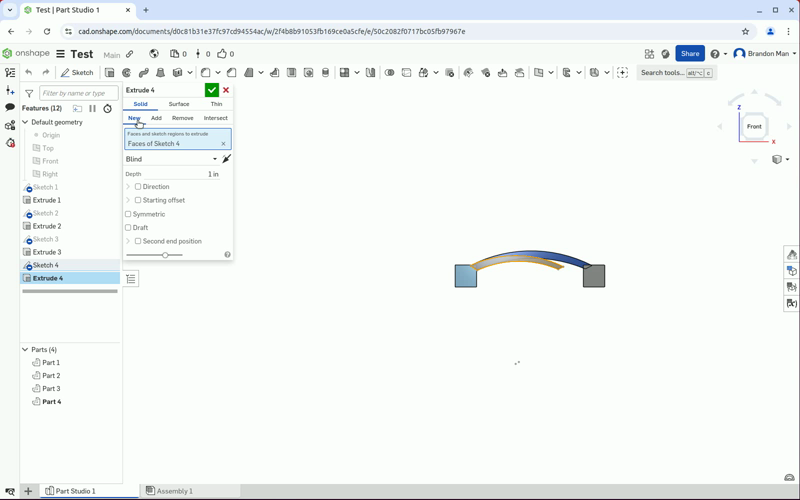
key(tab, 4)
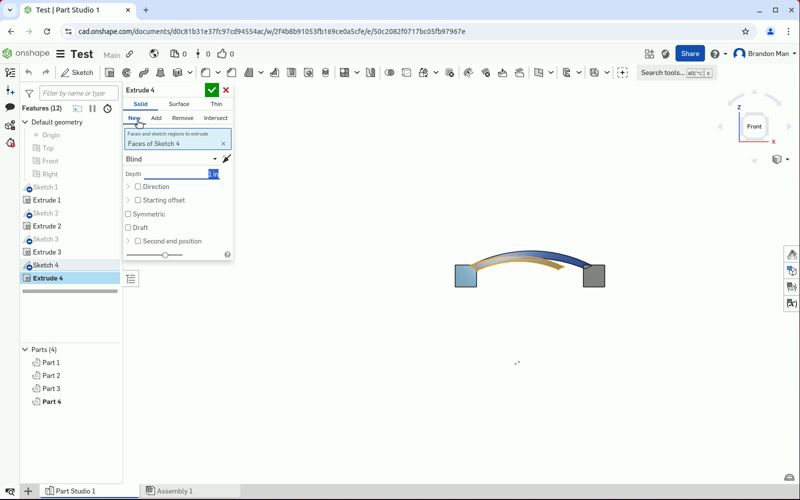
text(-22.145)
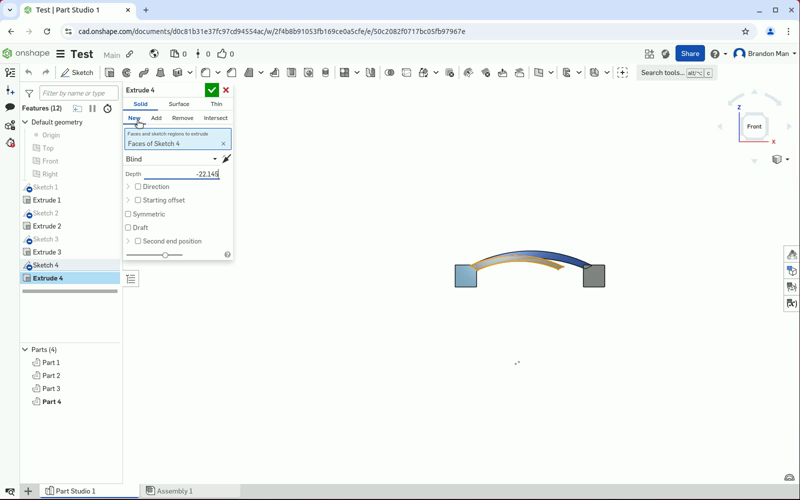
key(tab, 3)
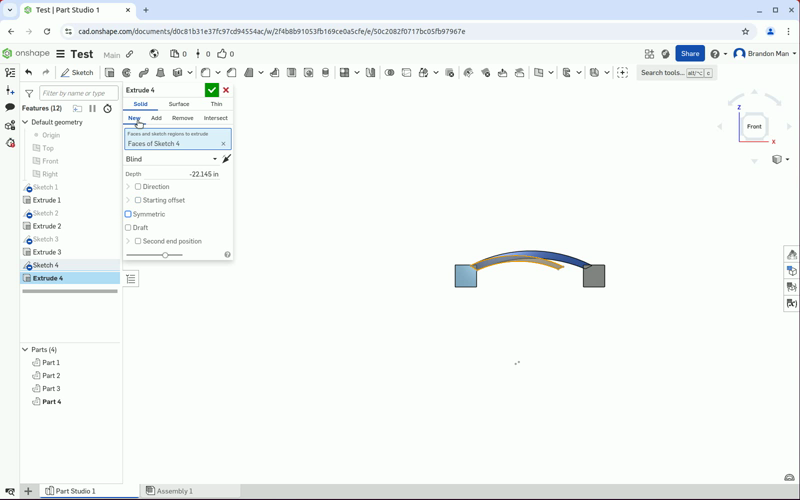
key(tab, 2)
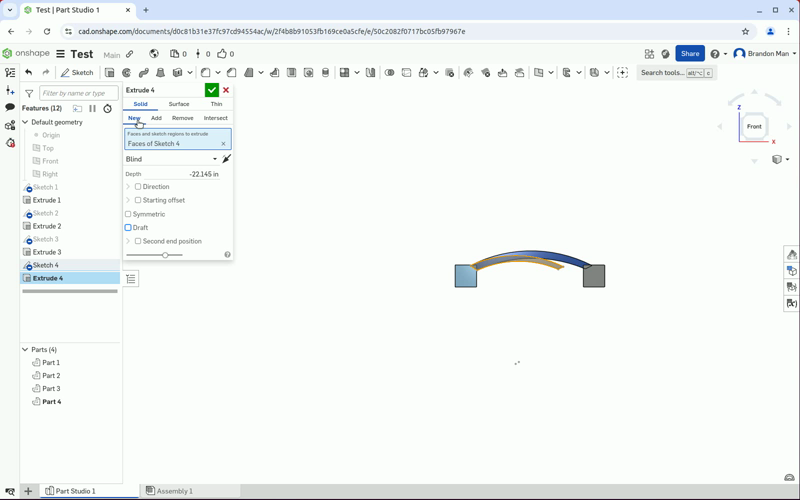
key(space)
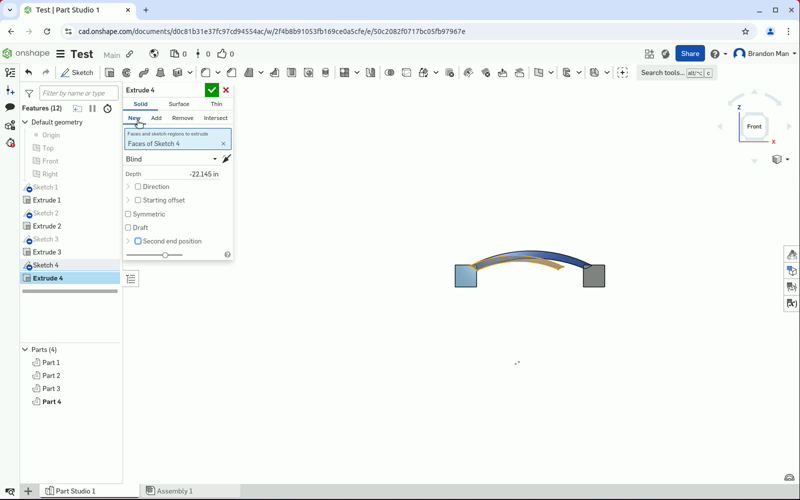
key(tab, 3)
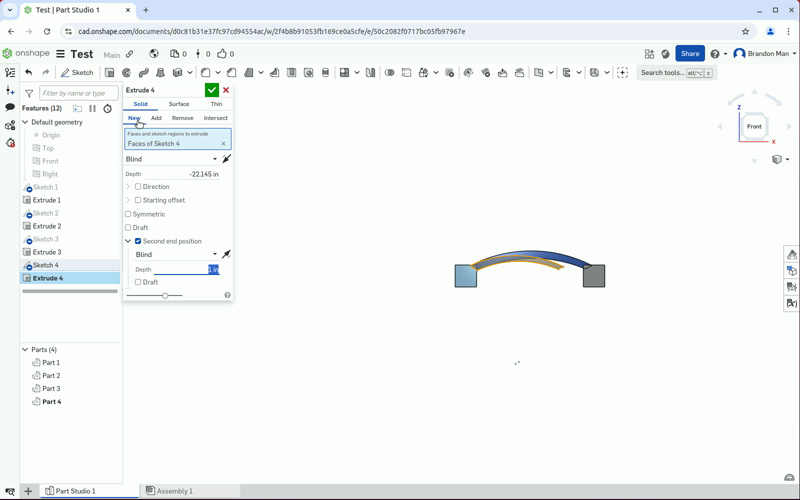
text(18.775)
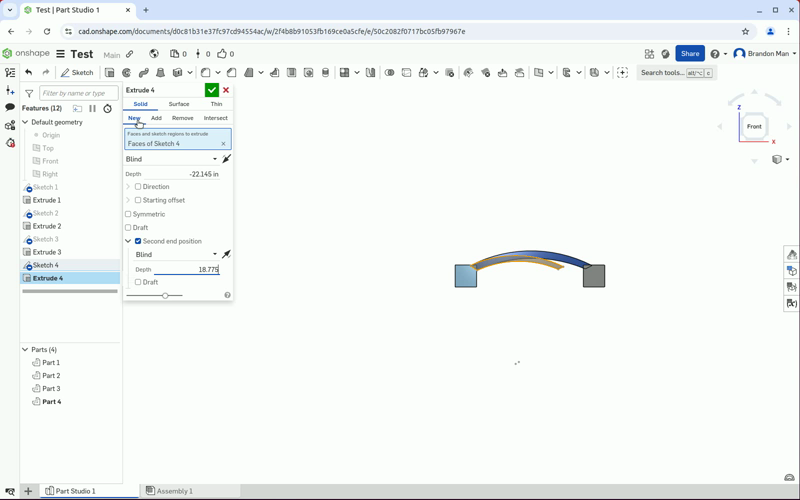
key(enter)
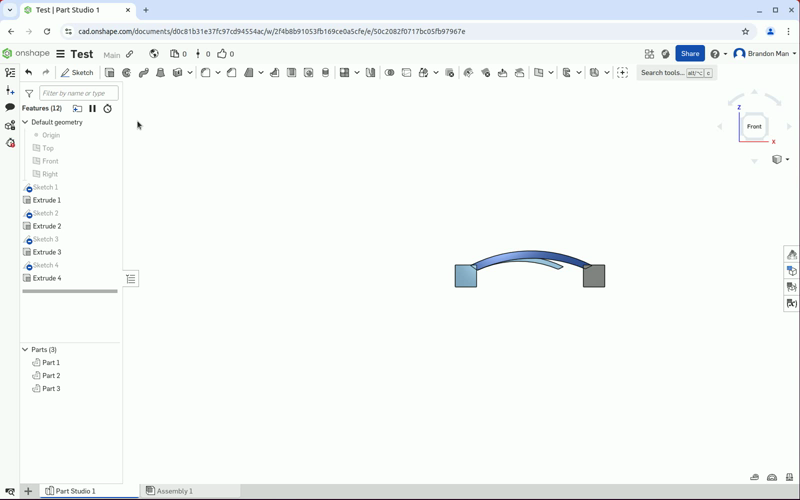
key(shift+h)
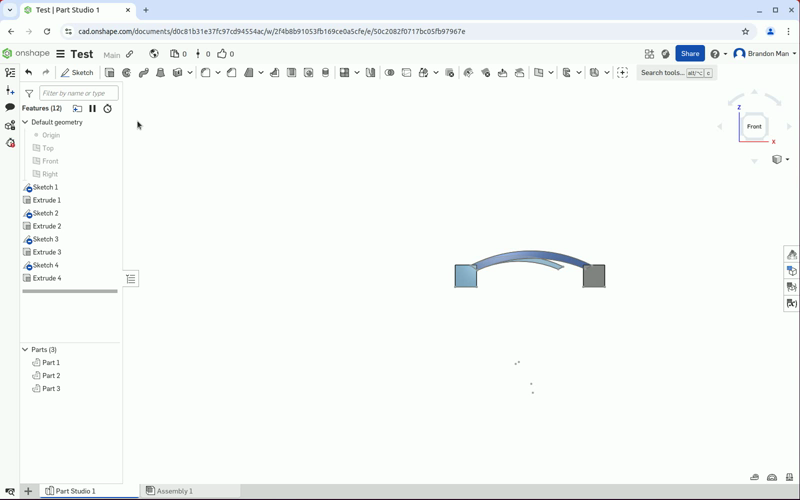
key(shift+h)
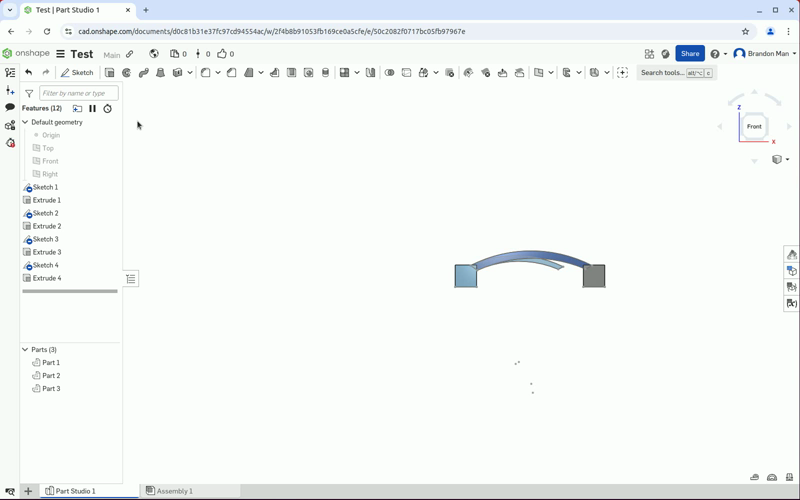
key(shift+7)
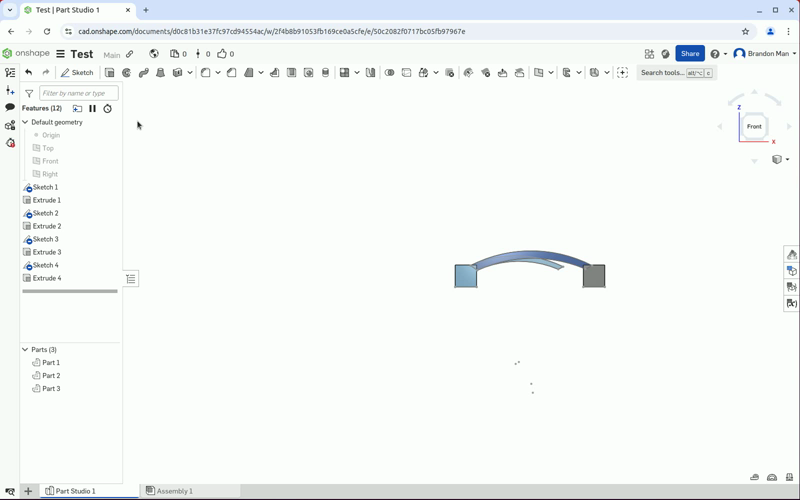
key(left, 2)
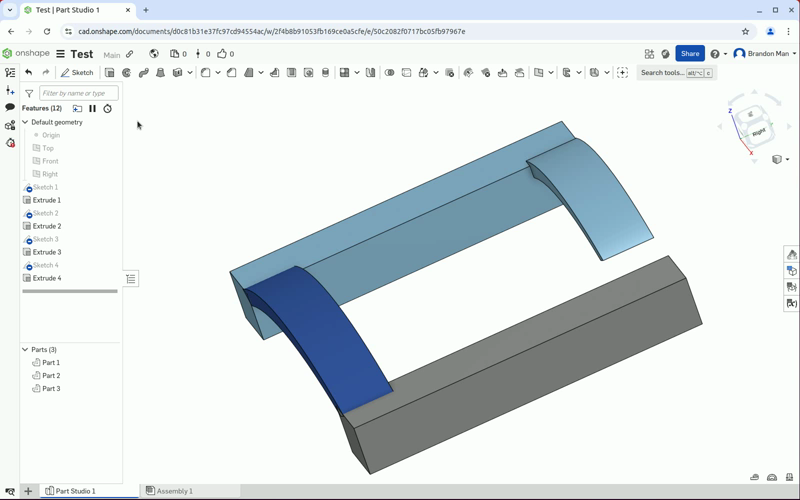
key(down, 2)
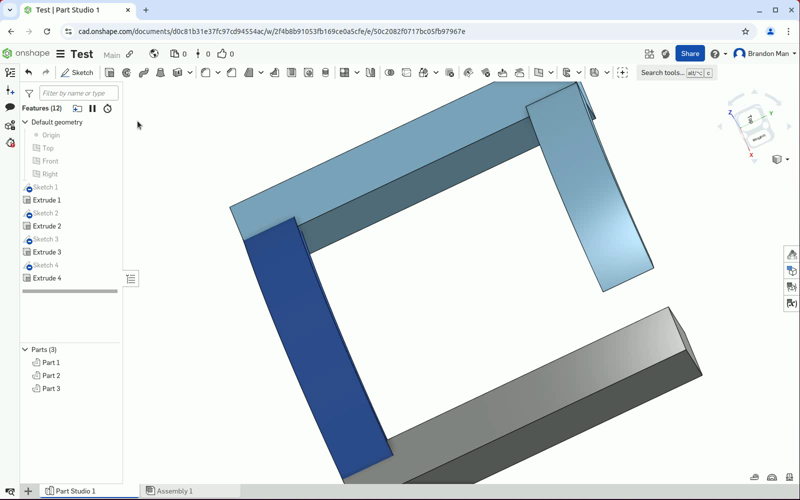
key(up, 2)
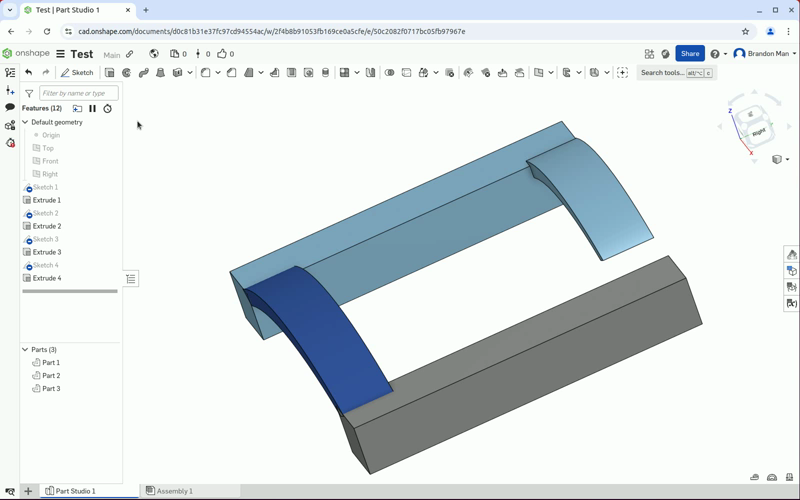
key(right, 2)
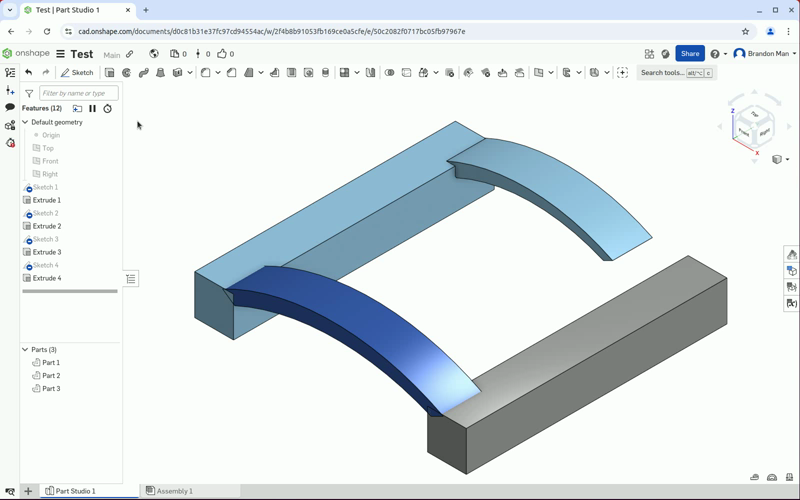
mouse_move(73, 189)
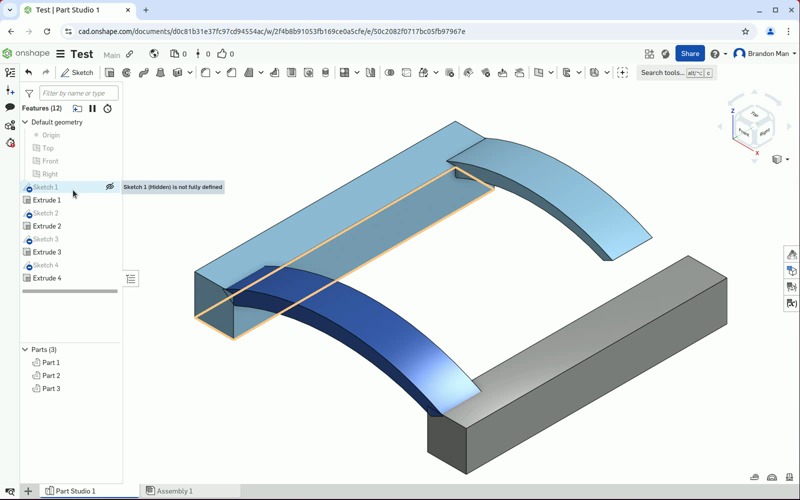
click(73, 189)